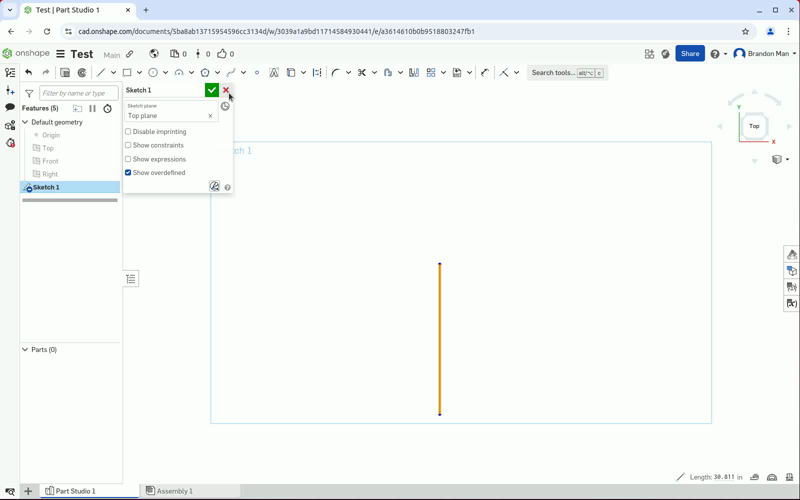
key(shift+h)
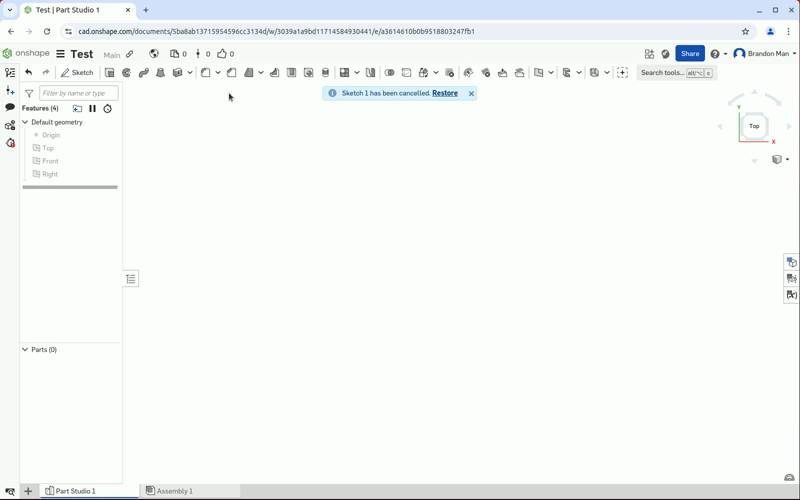
mouse_move(73, 352)
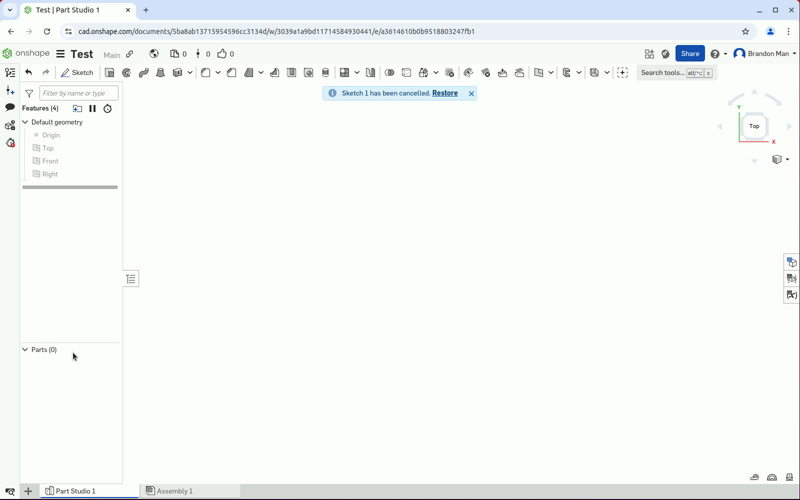
key(y)
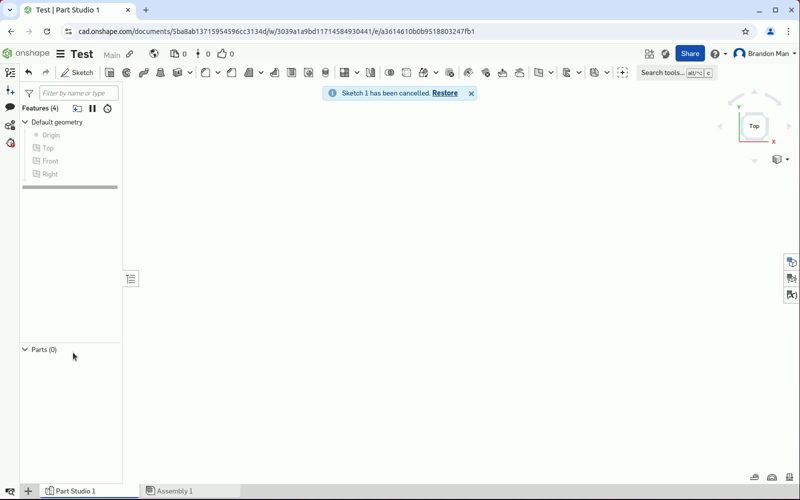
key(shift+p)
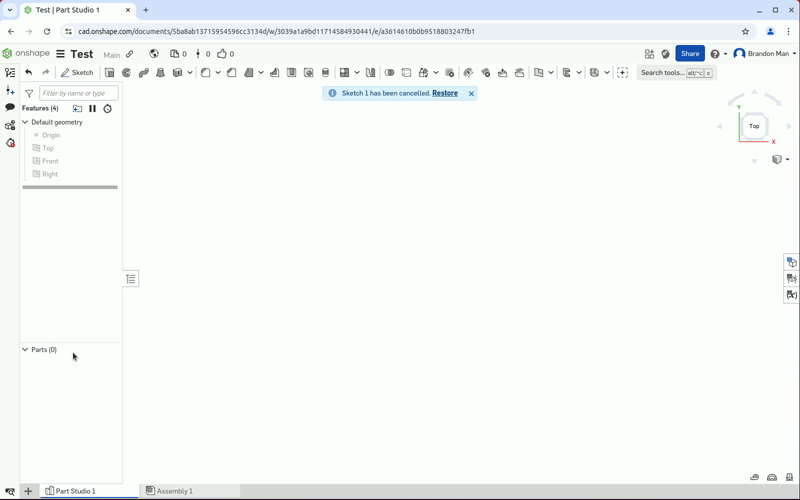
key(space)
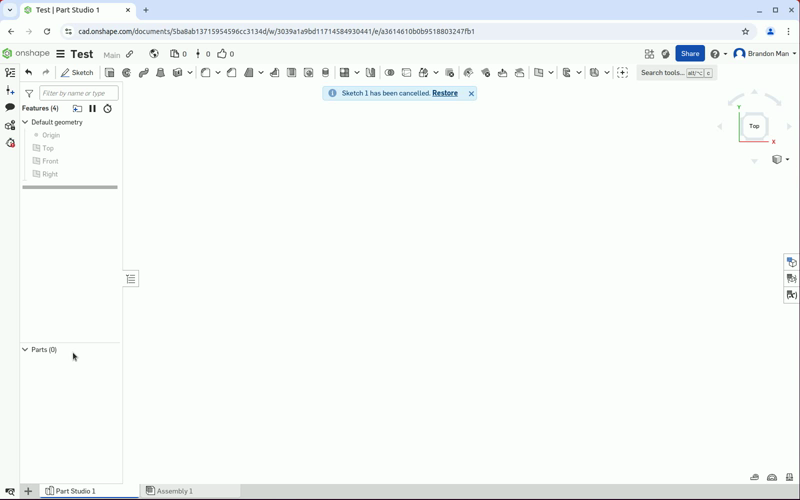
key_down(shift)
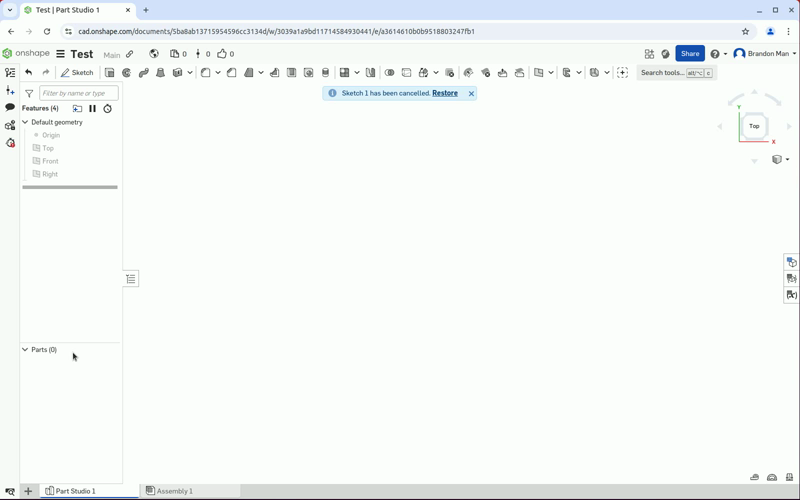
key(up)
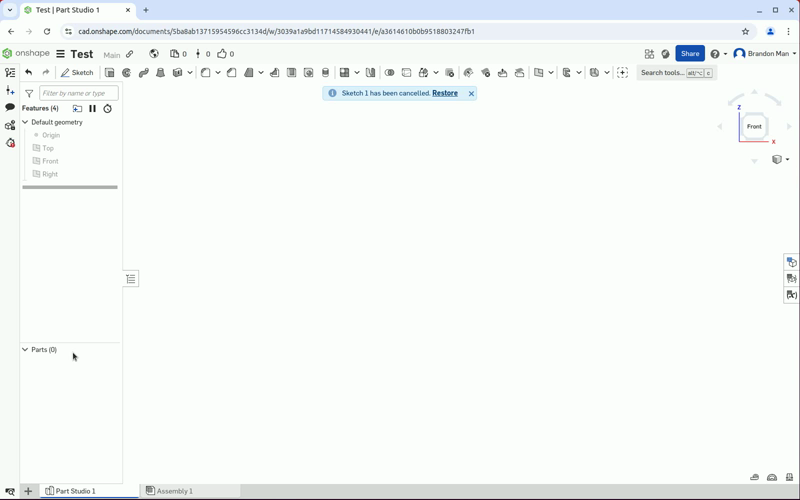
key_up(shift)
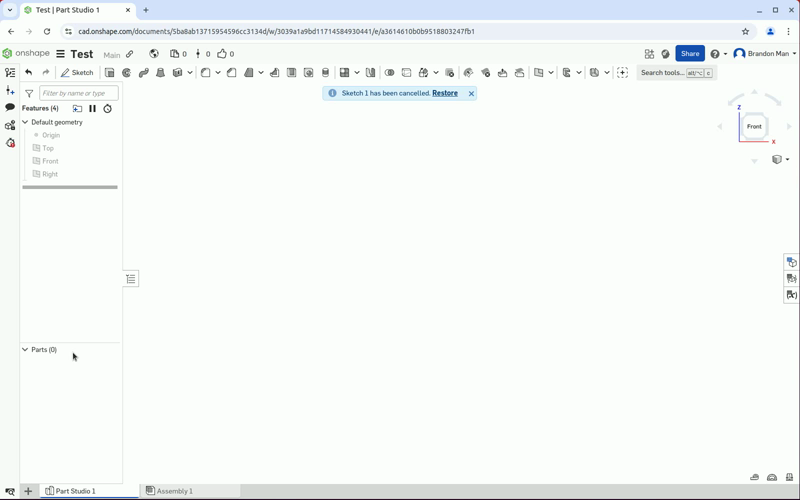
mouse_move(73, 352)
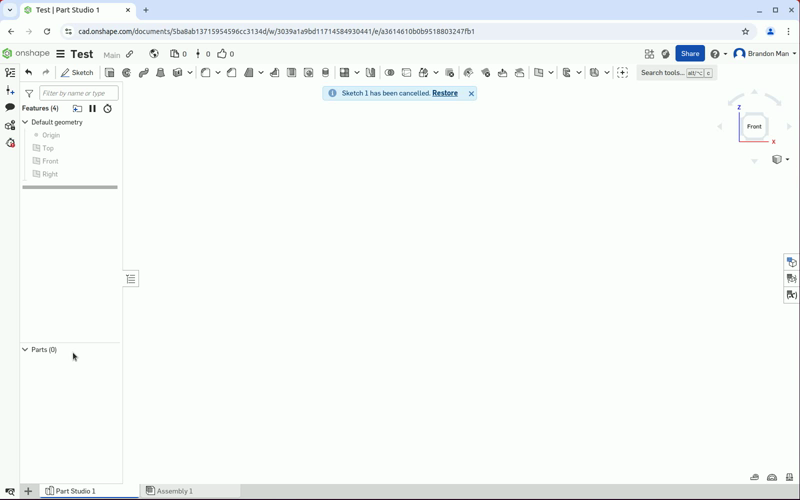
key(shift+y)
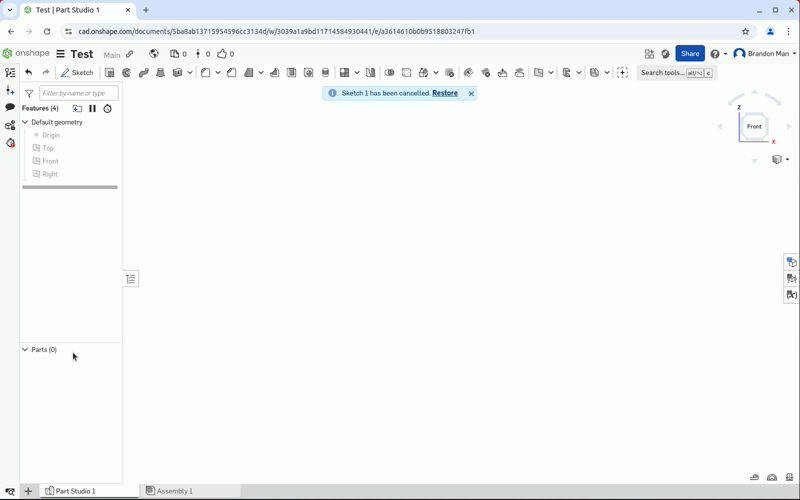
key(shift+s)
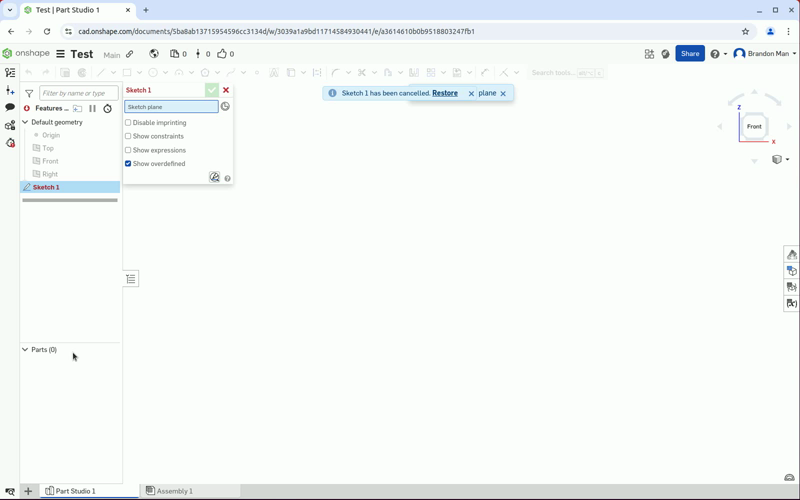
mouse_move(73, 163)
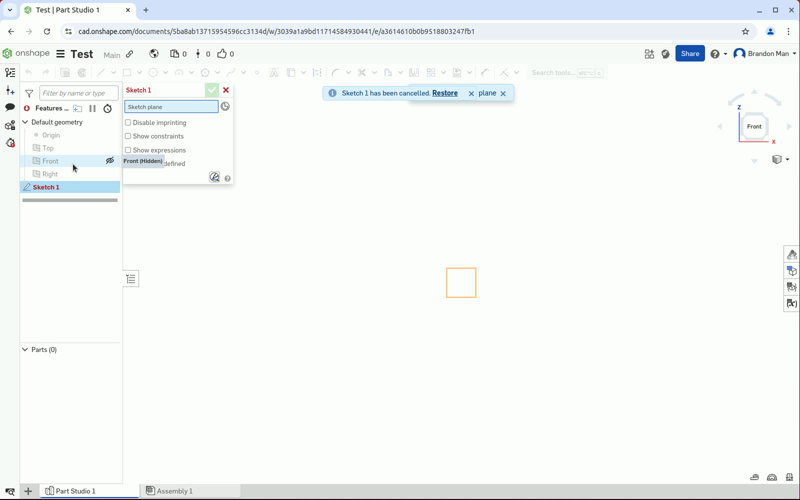
click(73, 163)
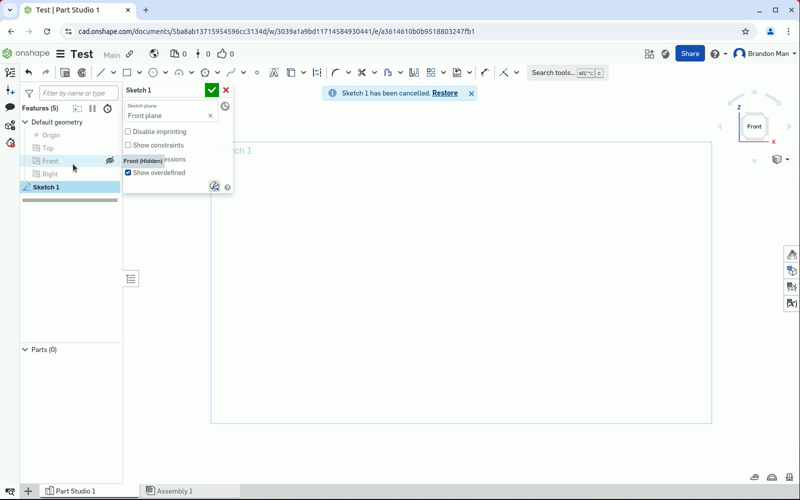
mouse_move(73, 352)
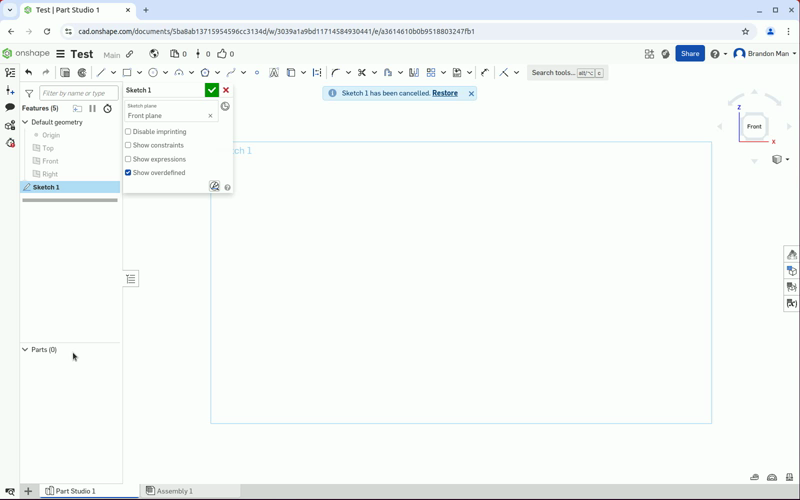
key(y)
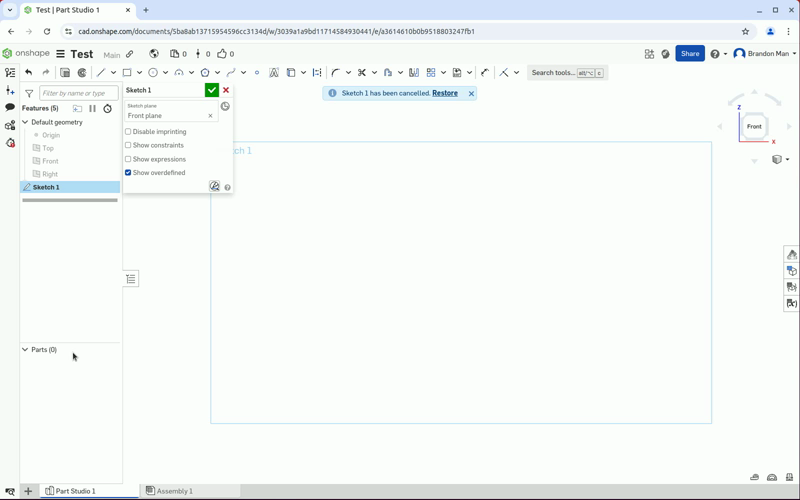
key(l)
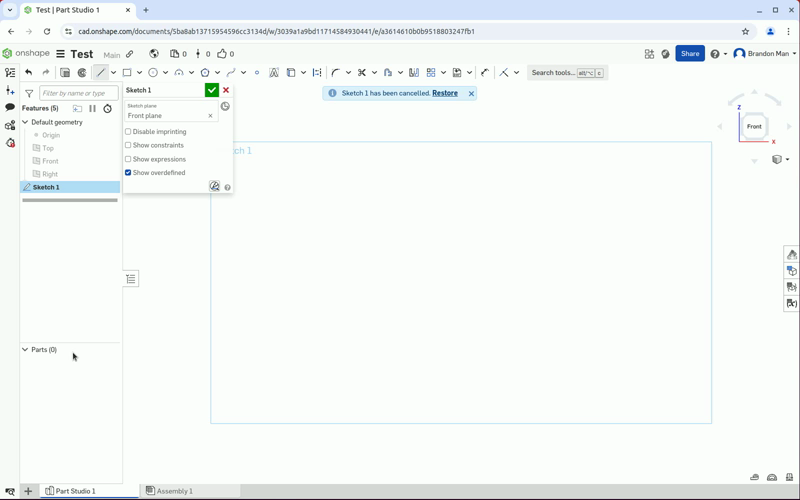
key_down(shift)
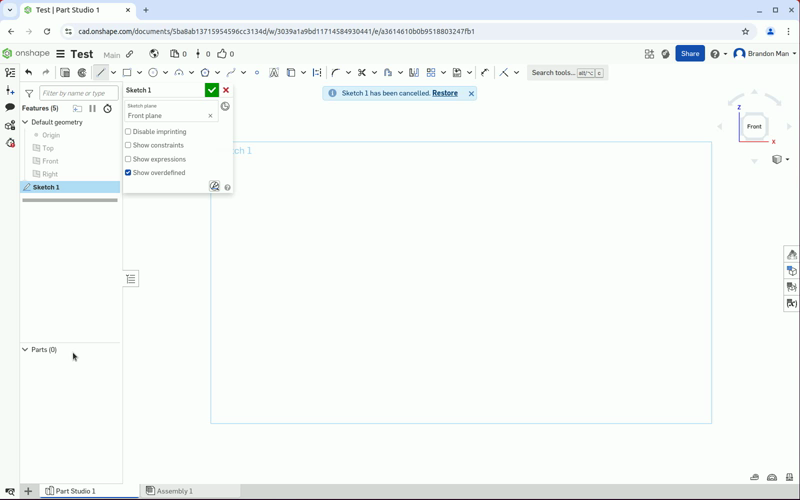
mouse_move(444, 299)
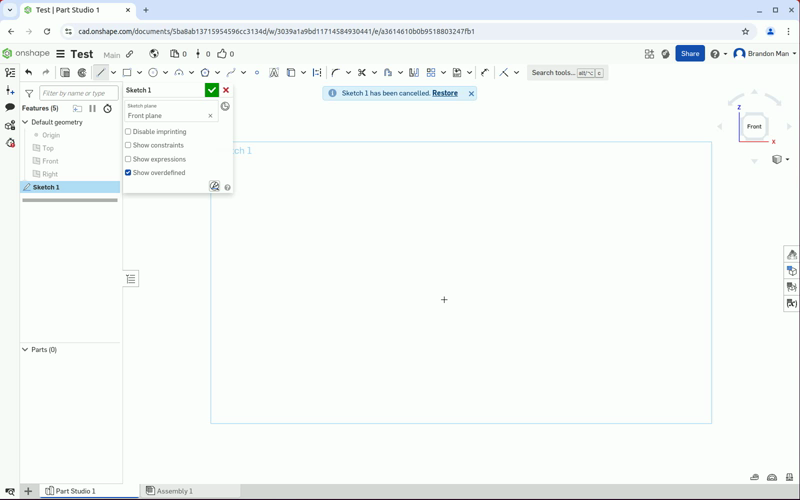
click(444, 299)
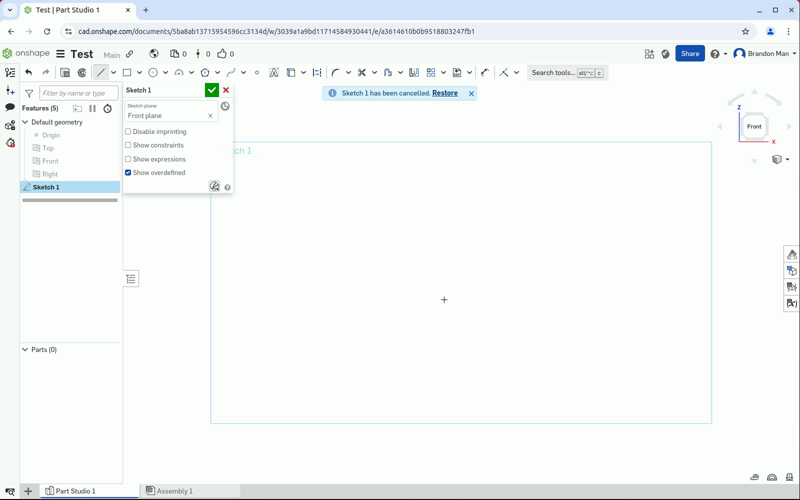
key_up(shift)
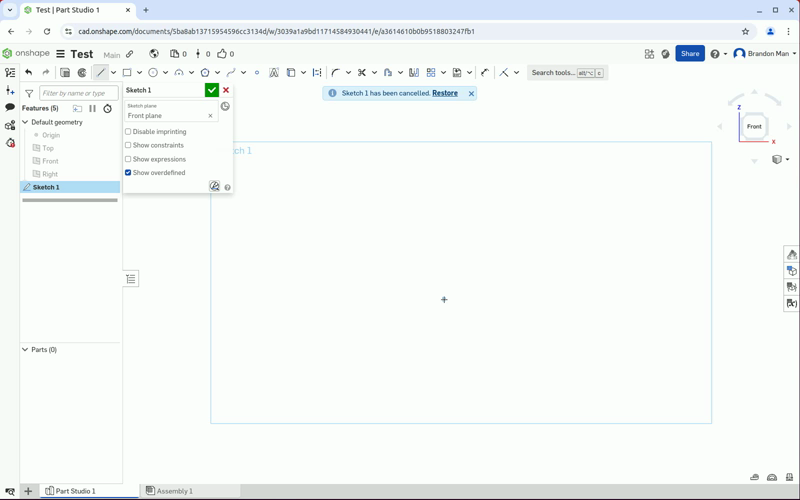
key_down(shift)
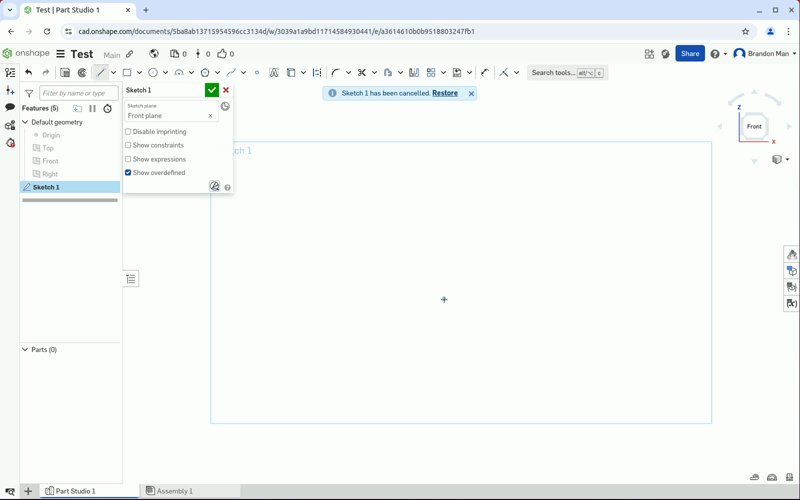
mouse_move(474, 299)
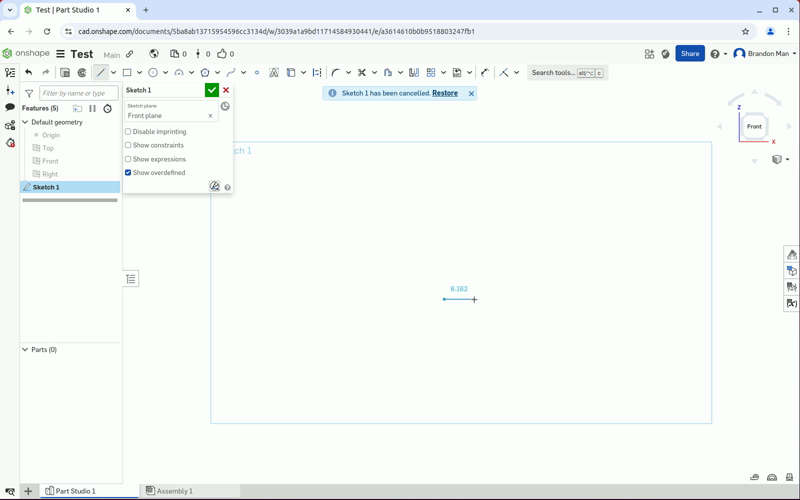
mouse_move(477, 299)
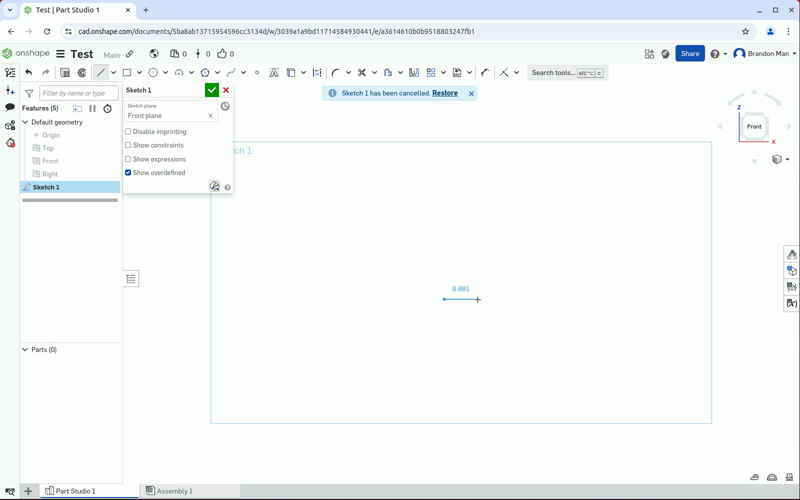
click(477, 299)
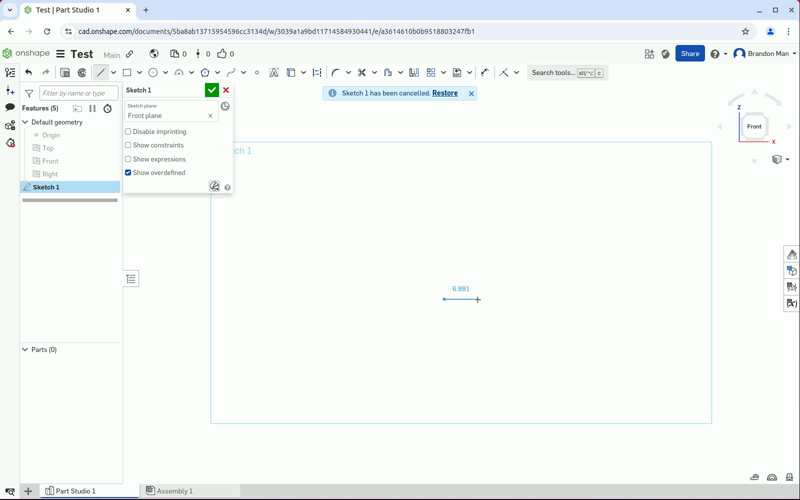
key_up(shift)
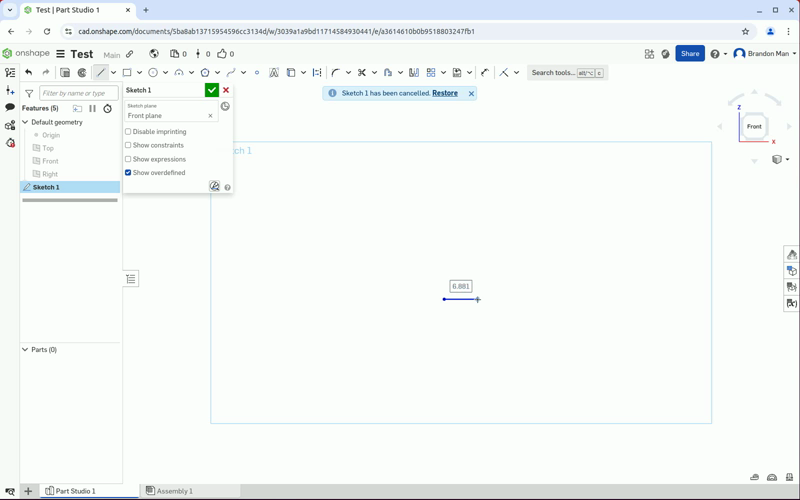
key_down(shift)
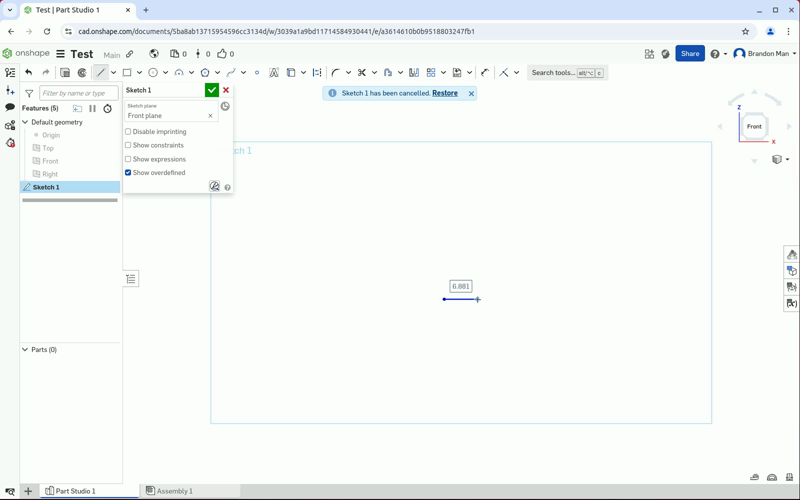
mouse_move(507, 299)
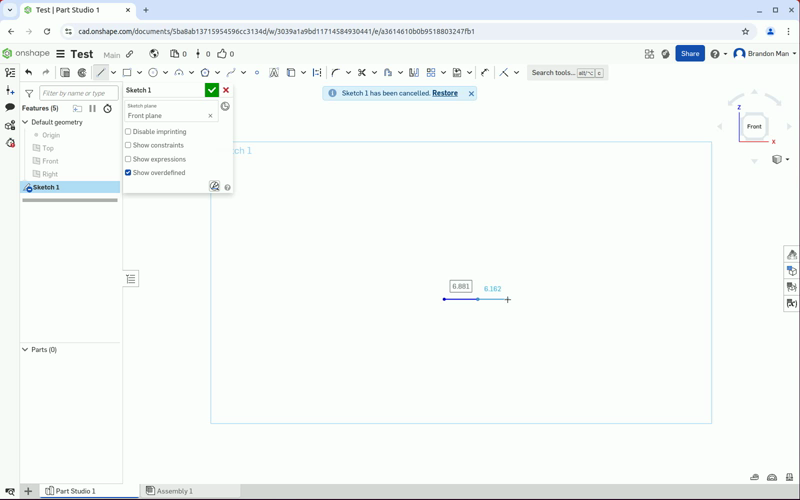
mouse_move(510, 299)
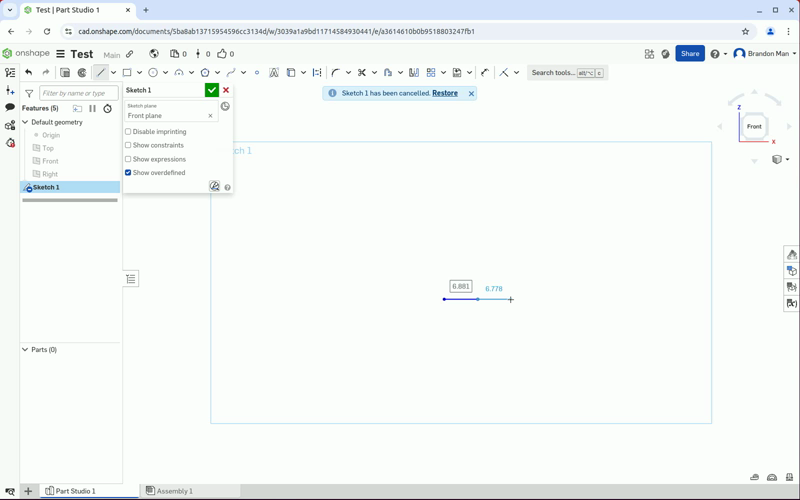
click(510, 299)
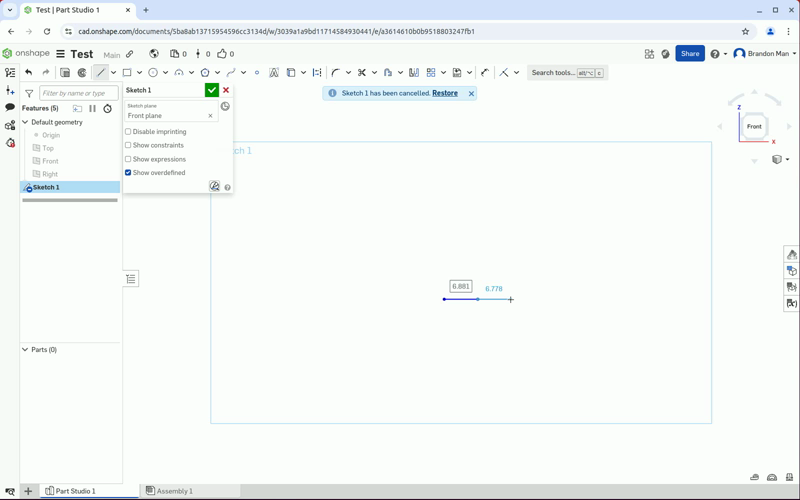
key_up(shift)
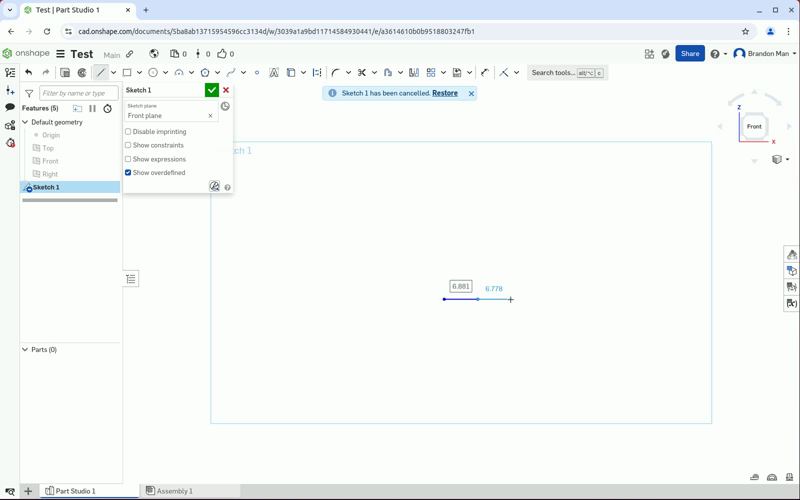
key_down(shift)
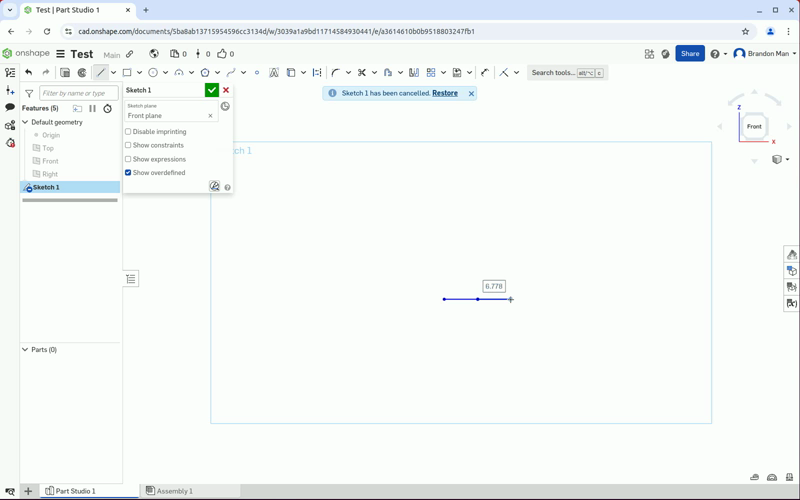
mouse_move(540, 299)
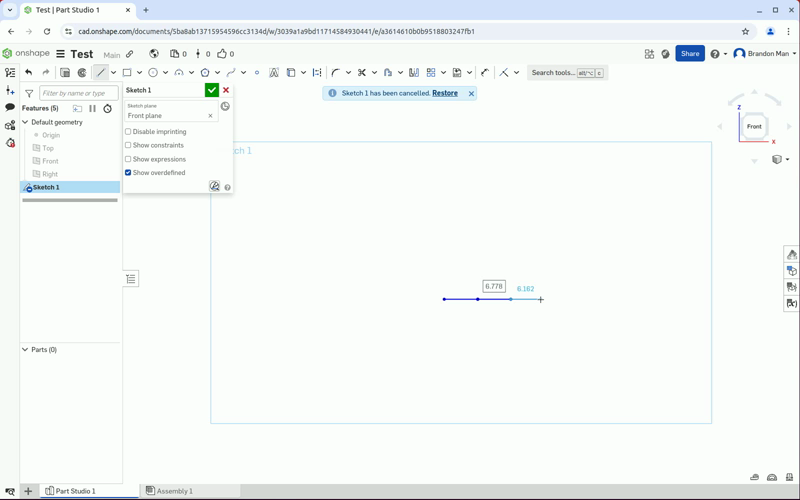
mouse_move(510, 282)
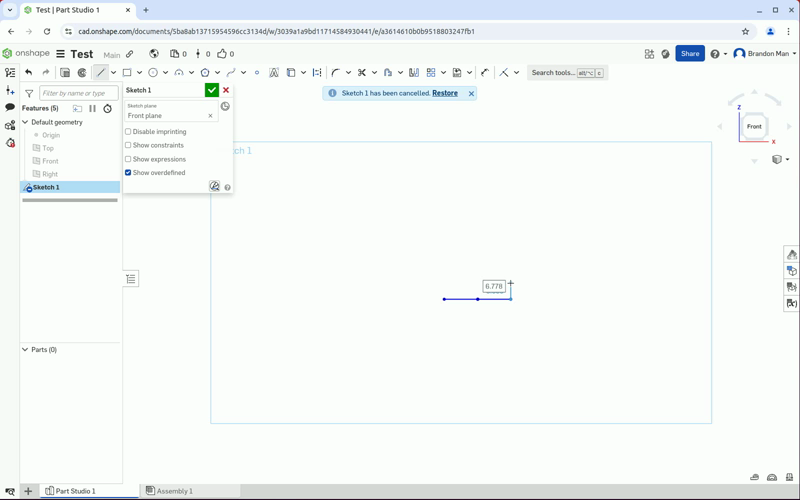
click(510, 282)
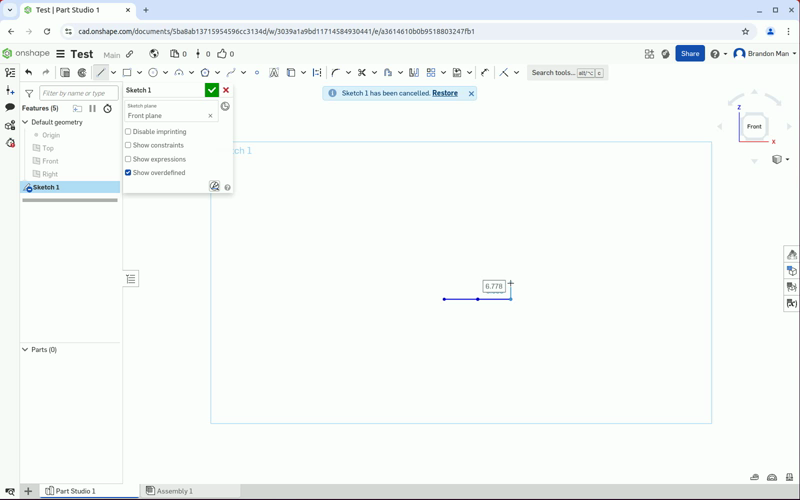
key_up(shift)
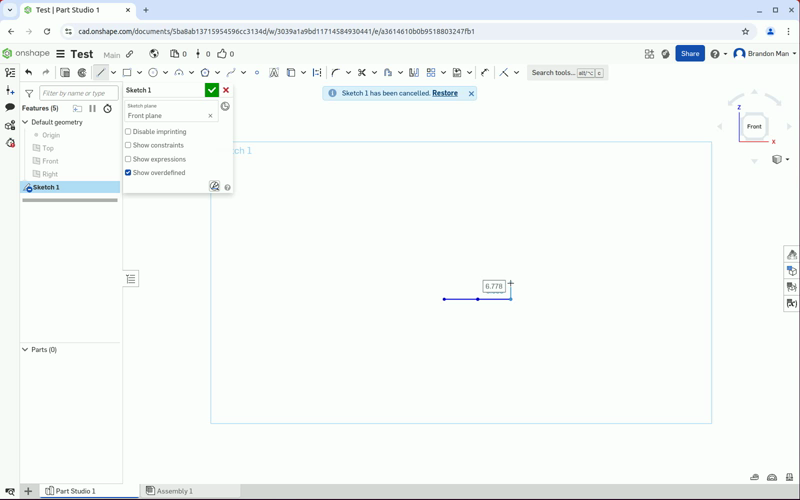
key_down(shift)
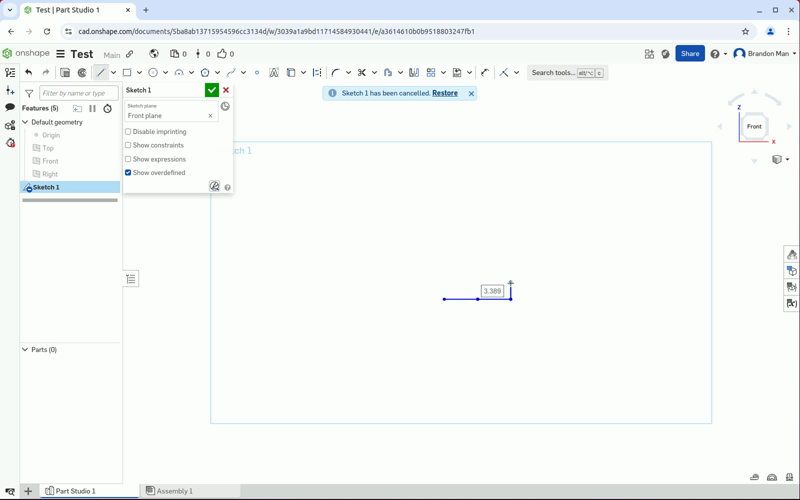
mouse_move(540, 282)
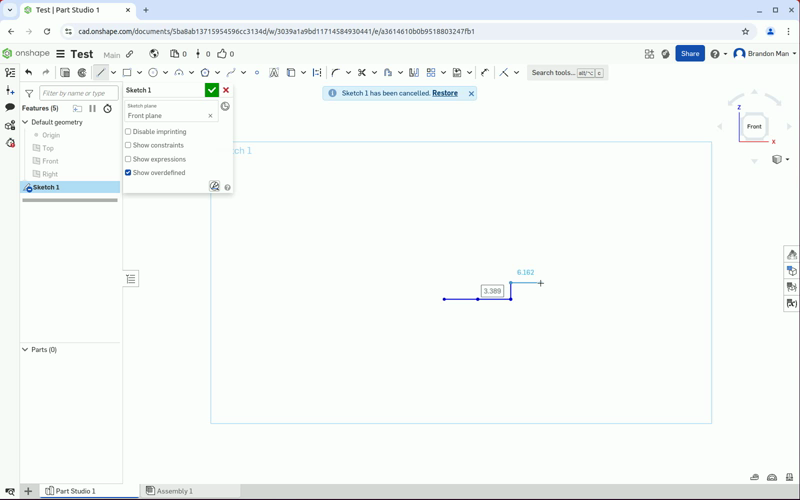
mouse_move(510, 282)
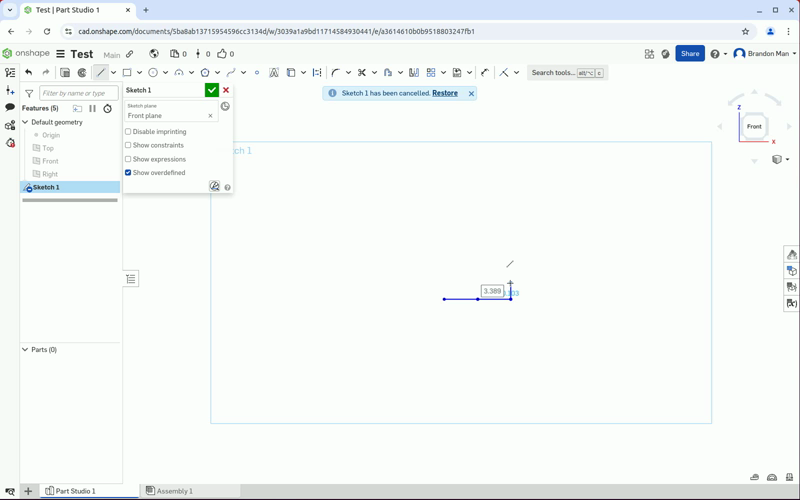
scroll(6)
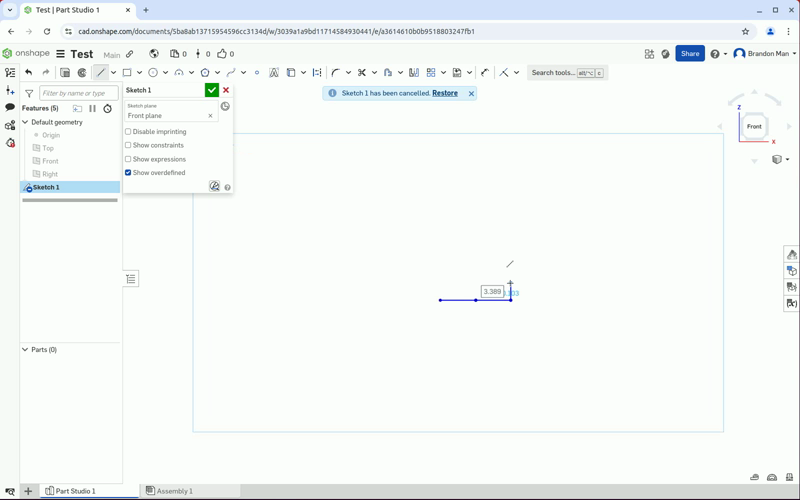
scroll(6)
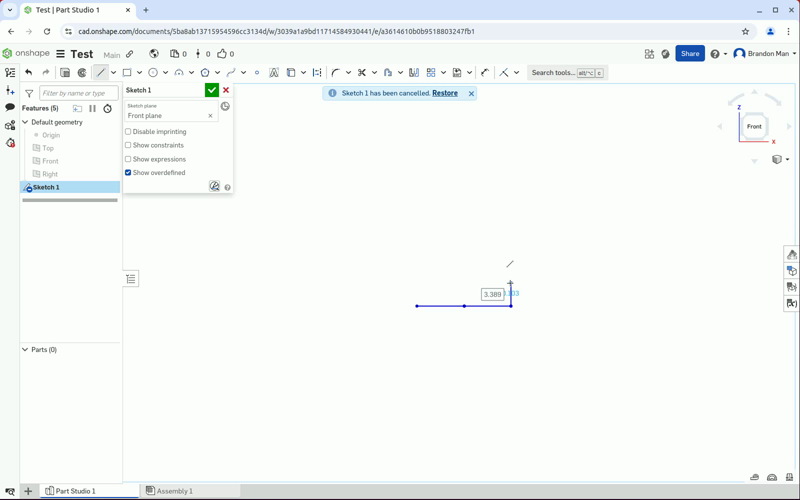
scroll(6)
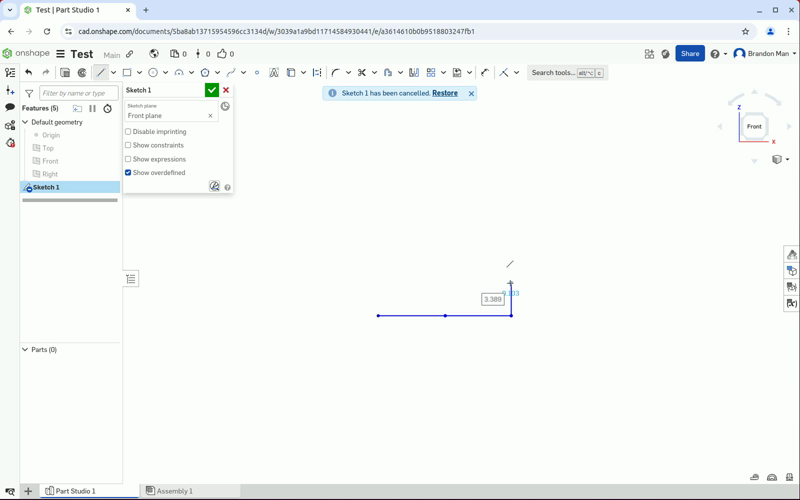
scroll(6)
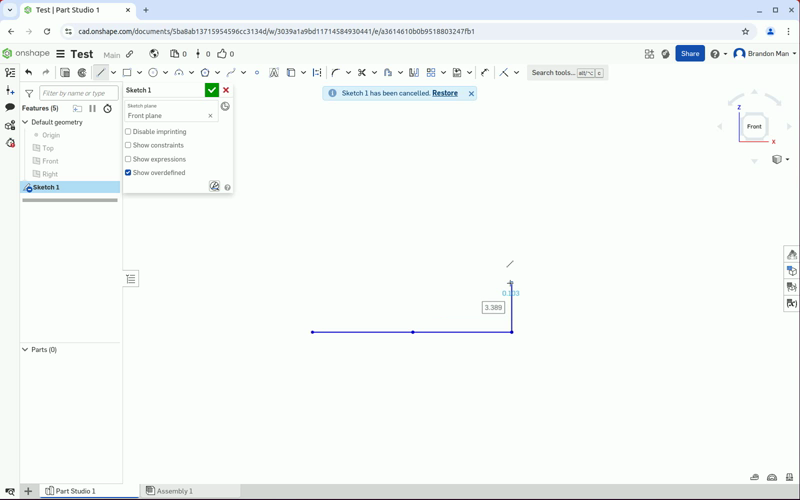
scroll(6)
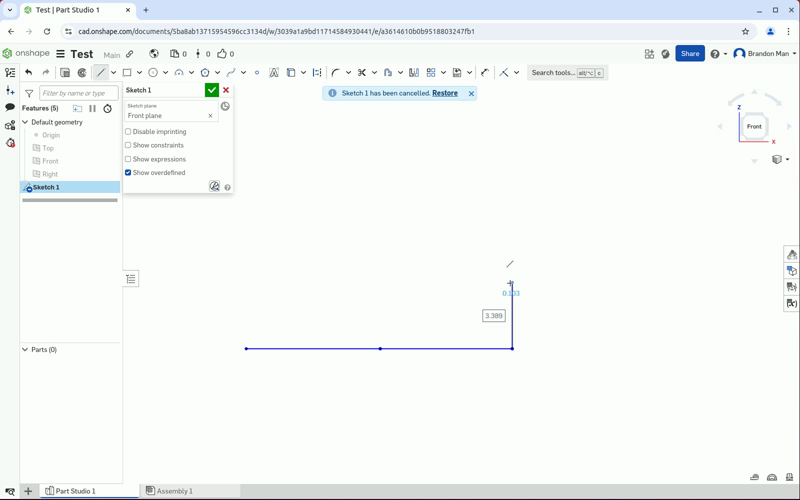
scroll(6)
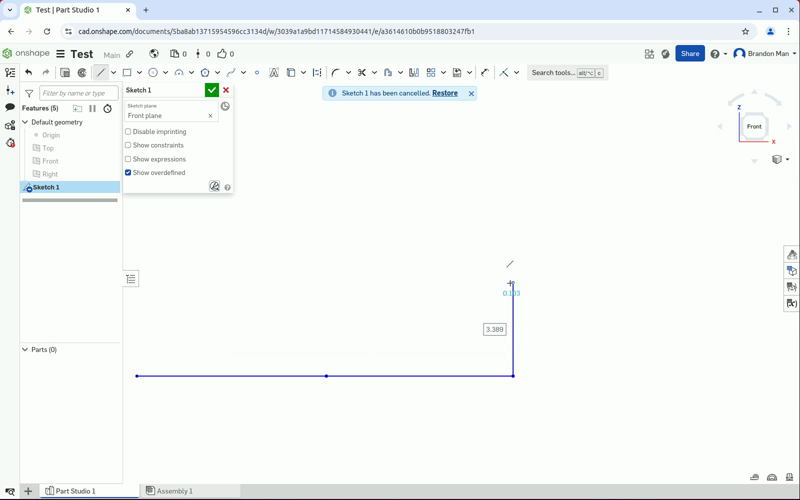
scroll(6)
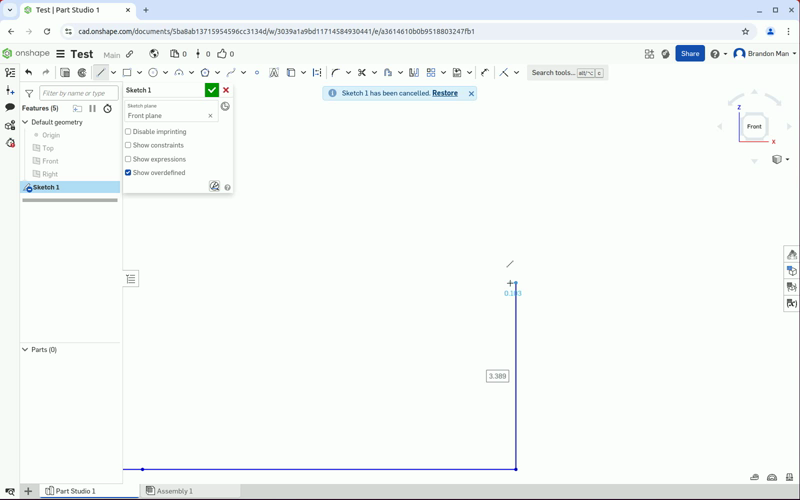
click(510, 282)
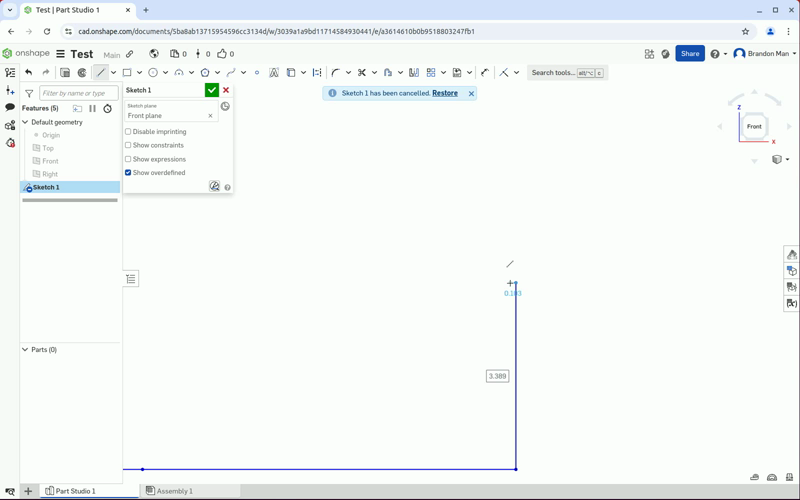
scroll(-6)
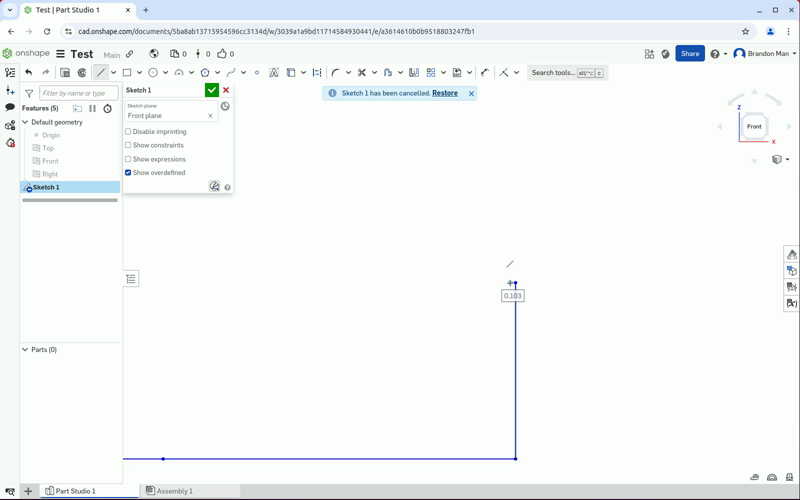
scroll(-6)
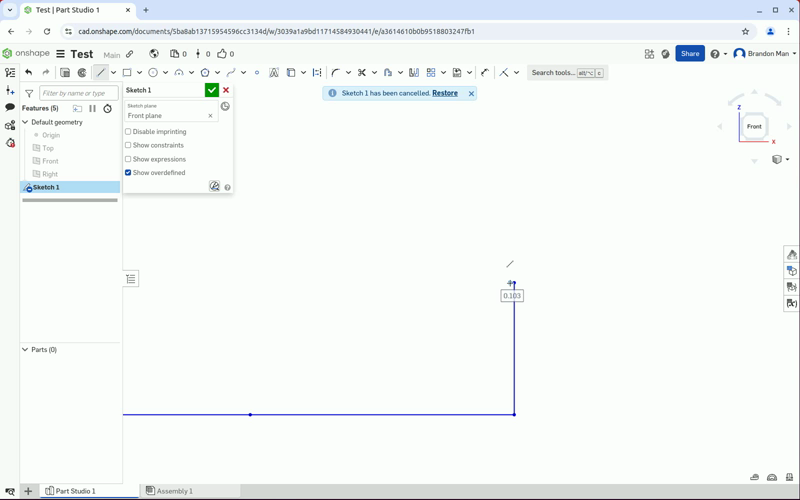
scroll(-6)
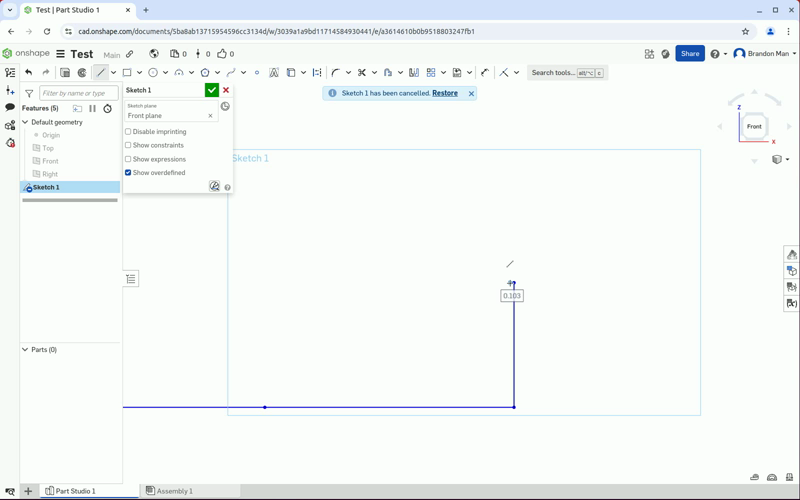
scroll(-6)
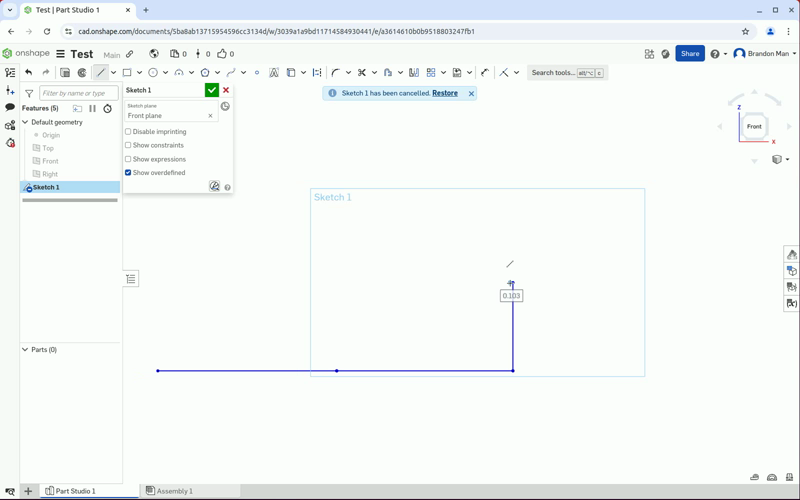
scroll(-6)
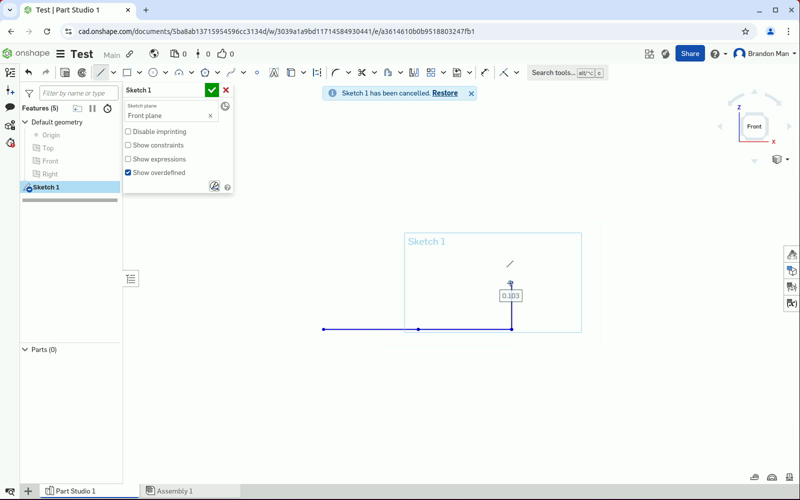
scroll(-6)
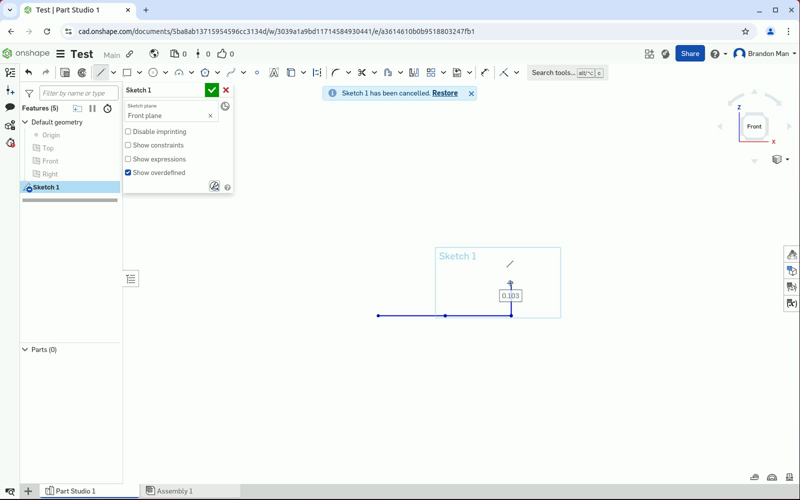
scroll(-6)
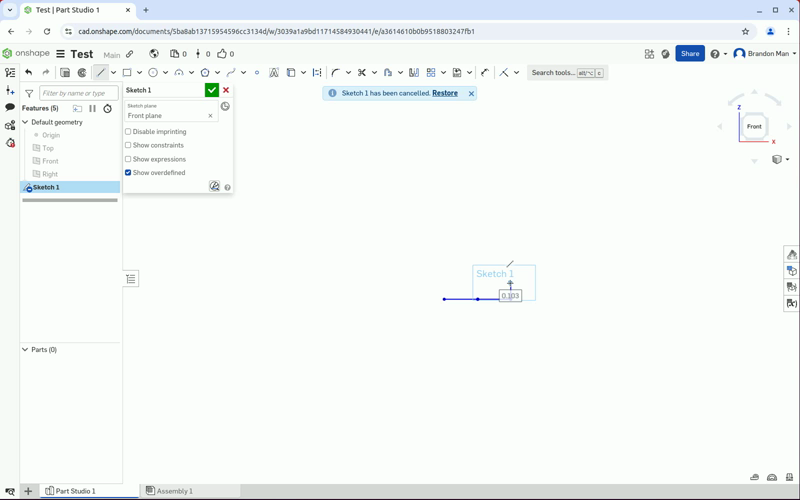
key_up(shift)
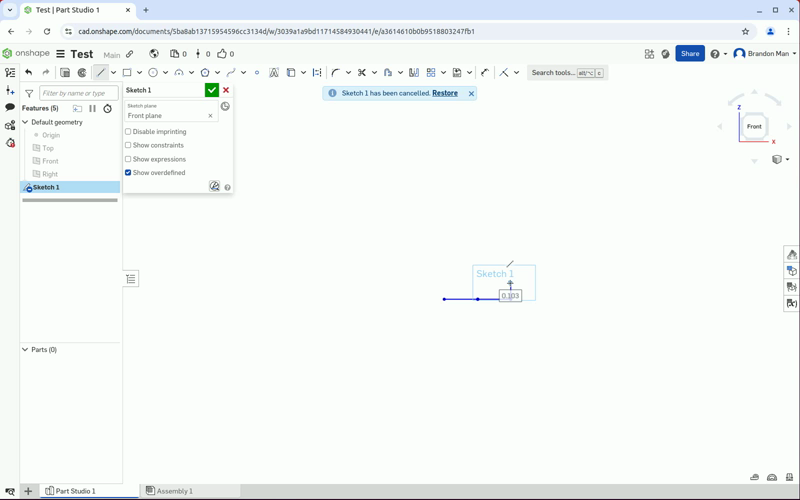
key(esc)
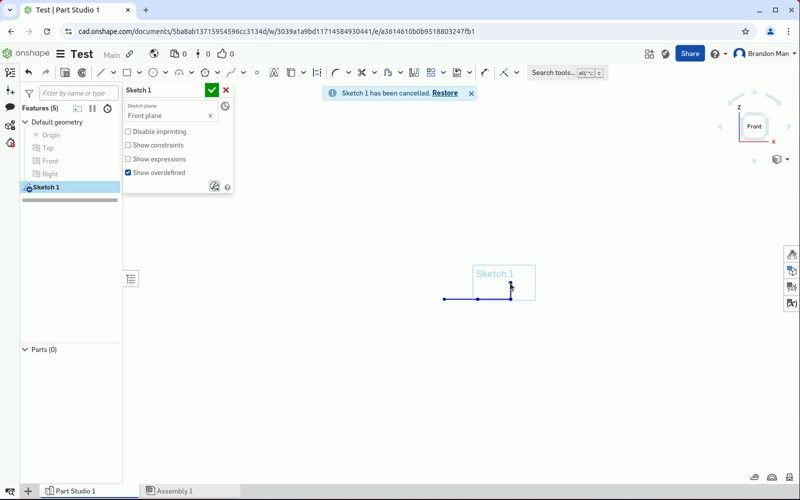
key(a)
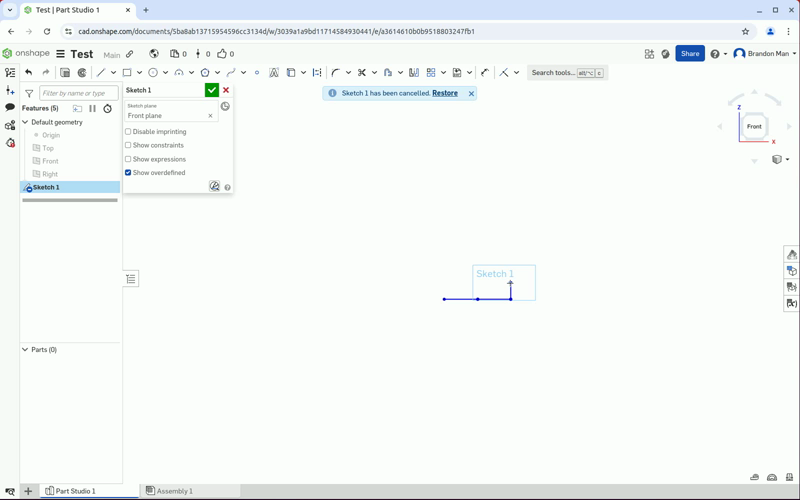
mouse_move(510, 282)
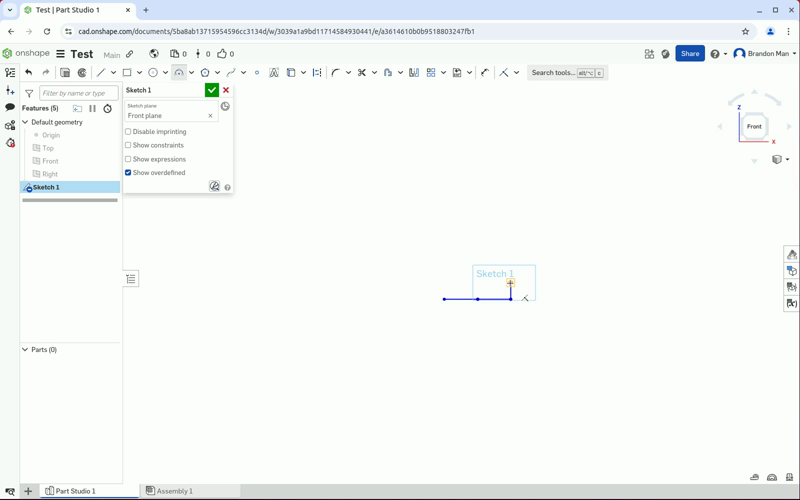
scroll(6)
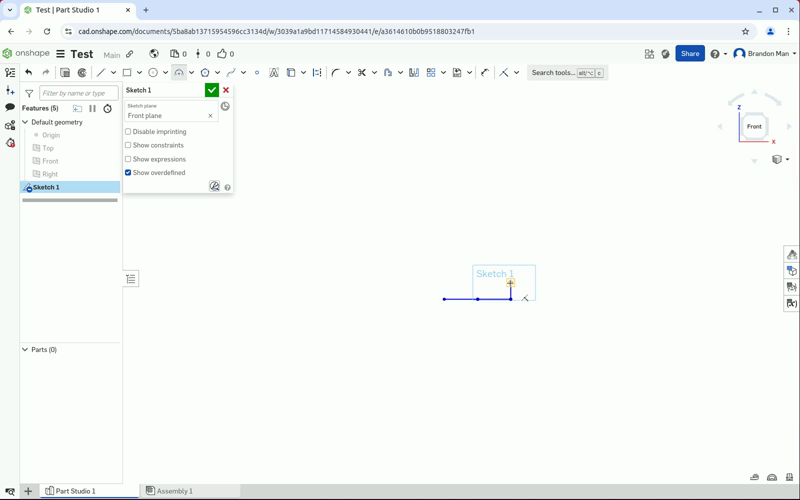
scroll(6)
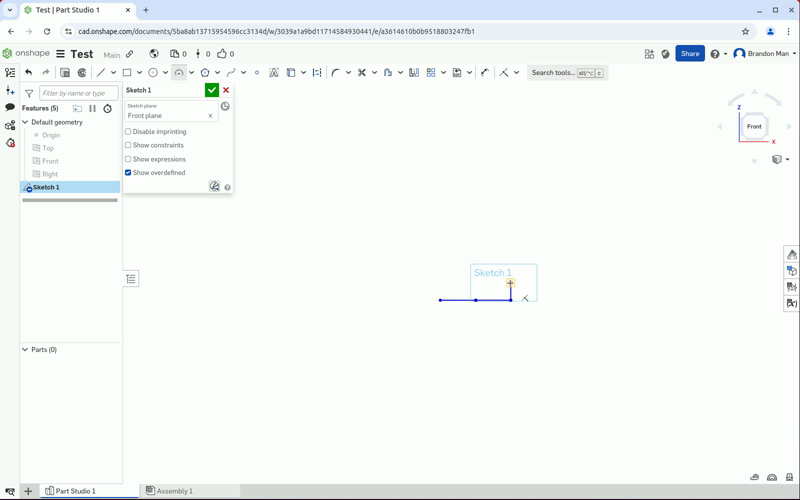
scroll(6)
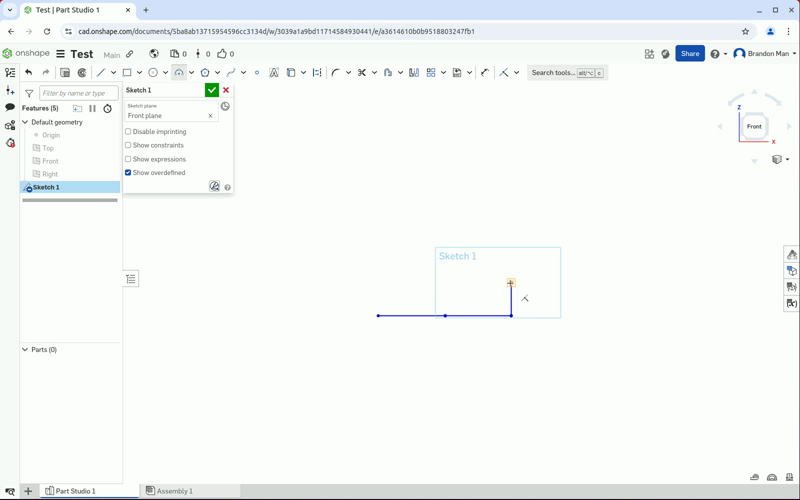
scroll(6)
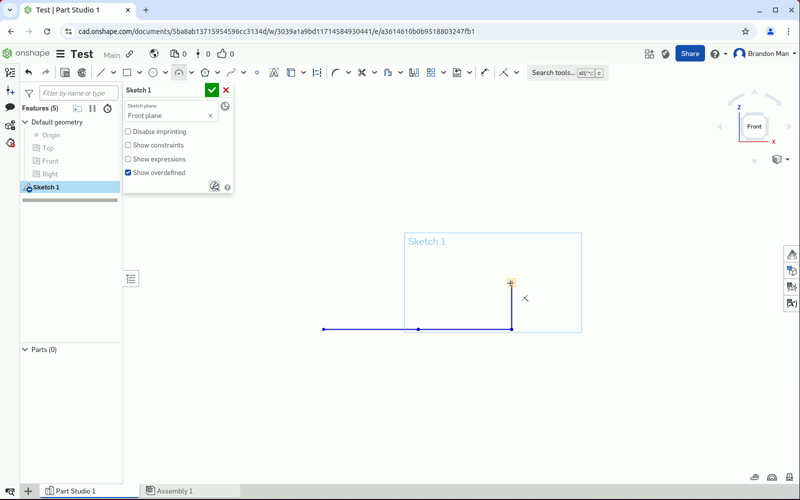
scroll(6)
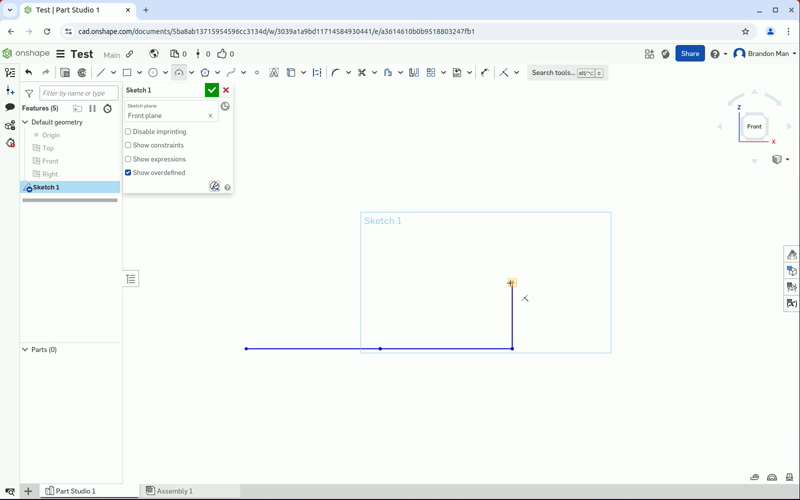
scroll(6)
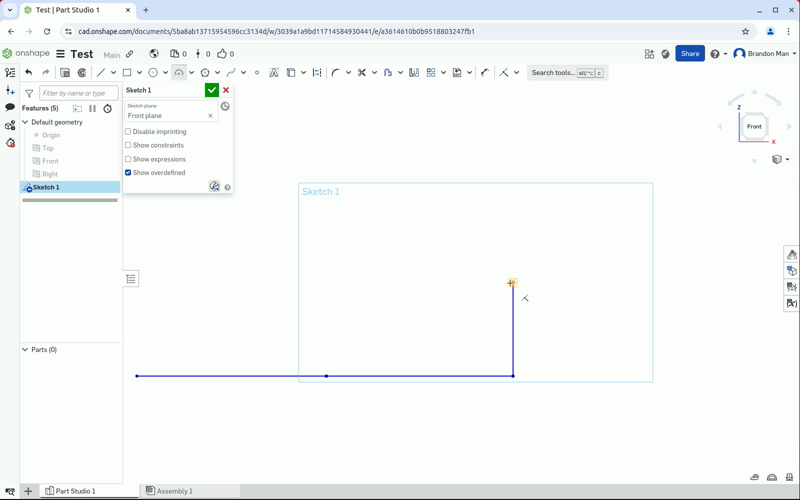
scroll(6)
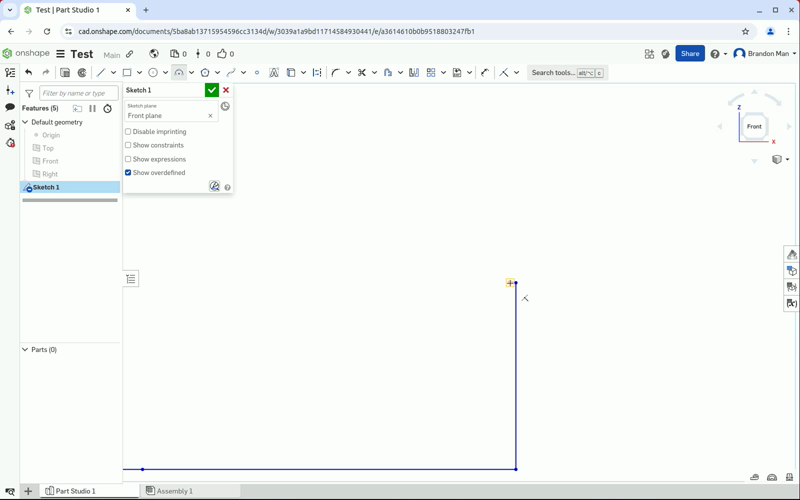
click(510, 282)
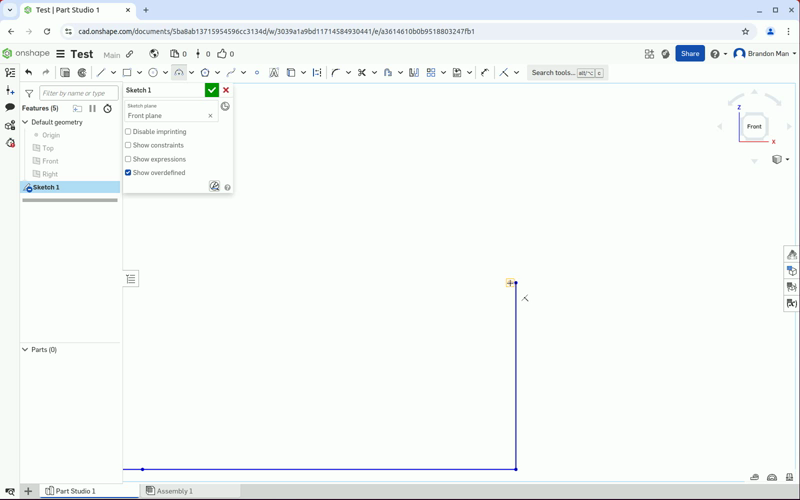
scroll(-6)
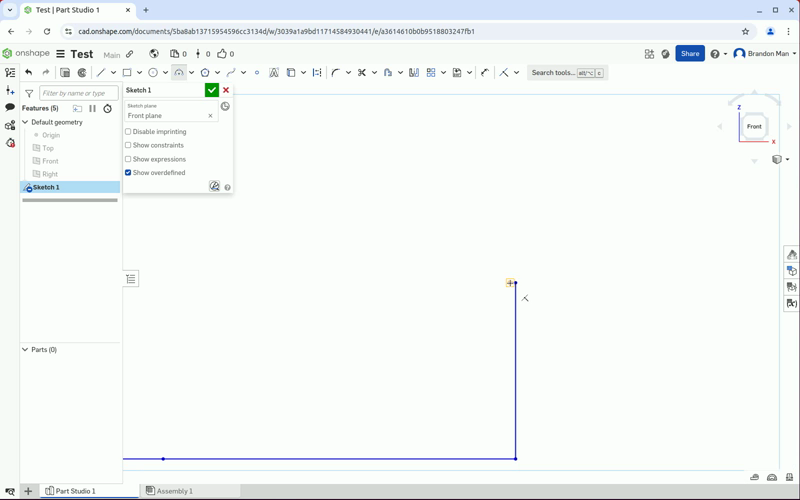
scroll(-6)
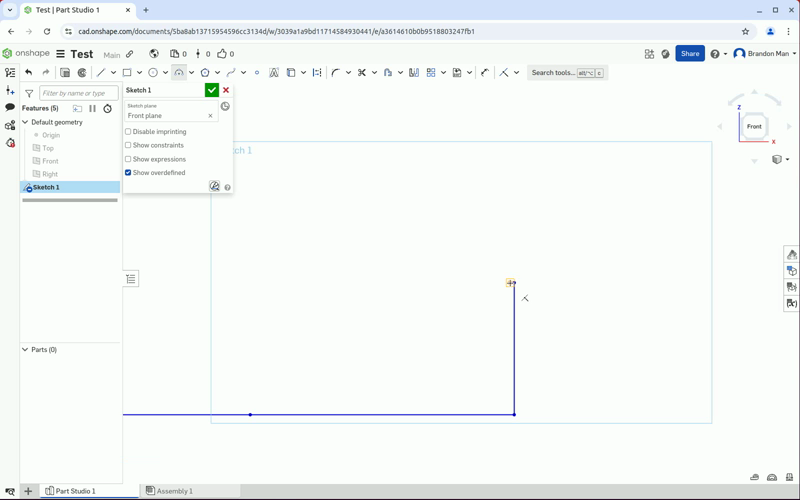
scroll(-6)
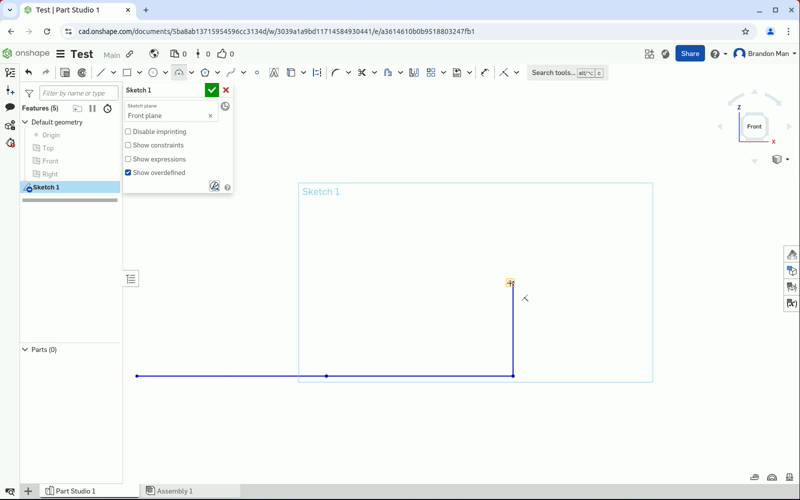
scroll(-6)
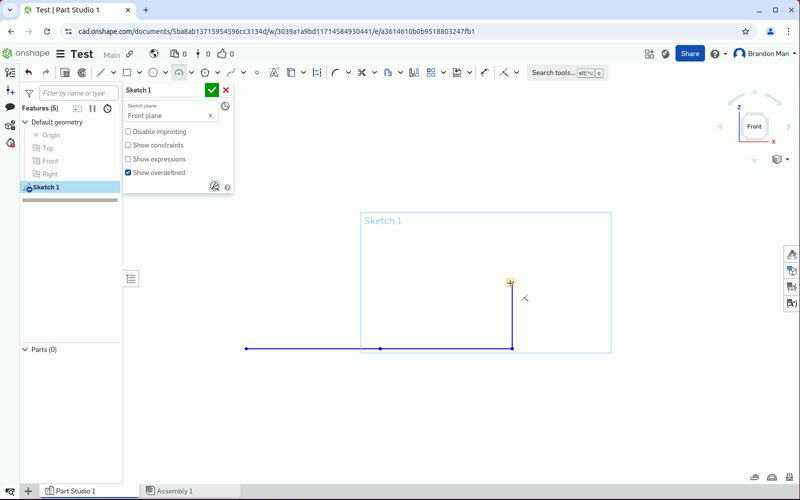
scroll(-6)
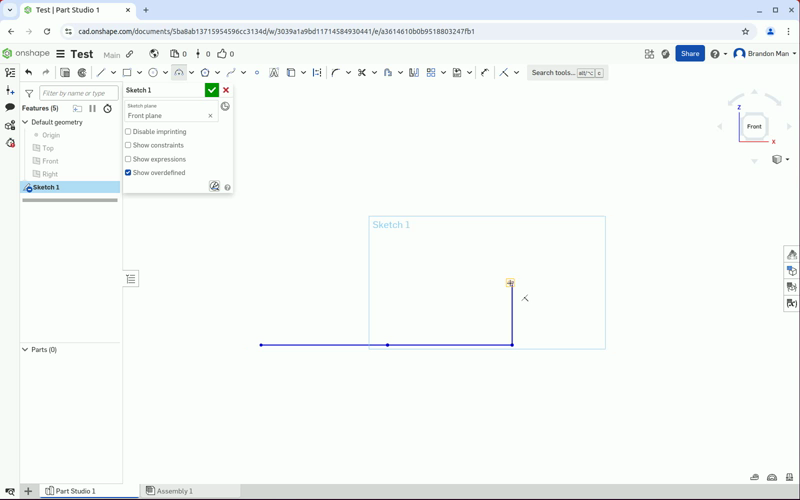
scroll(-6)
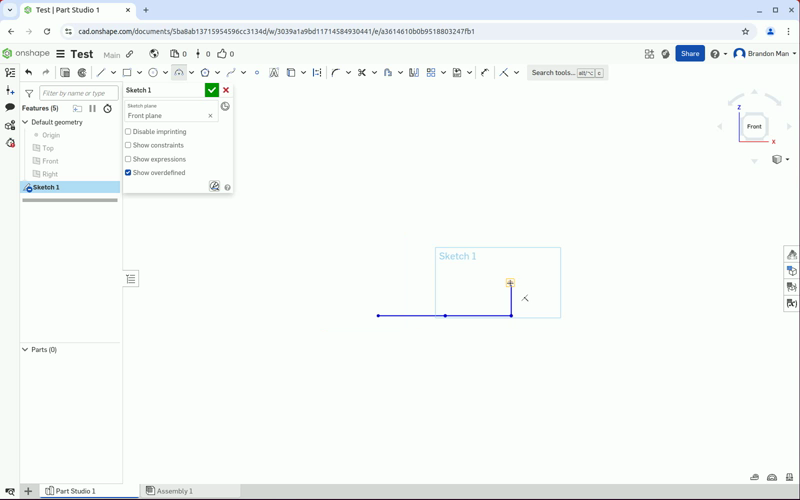
scroll(-6)
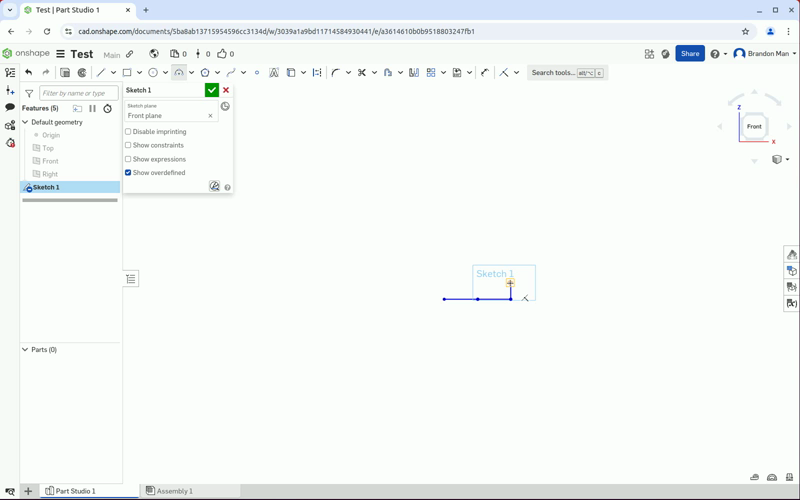
key_down(shift)
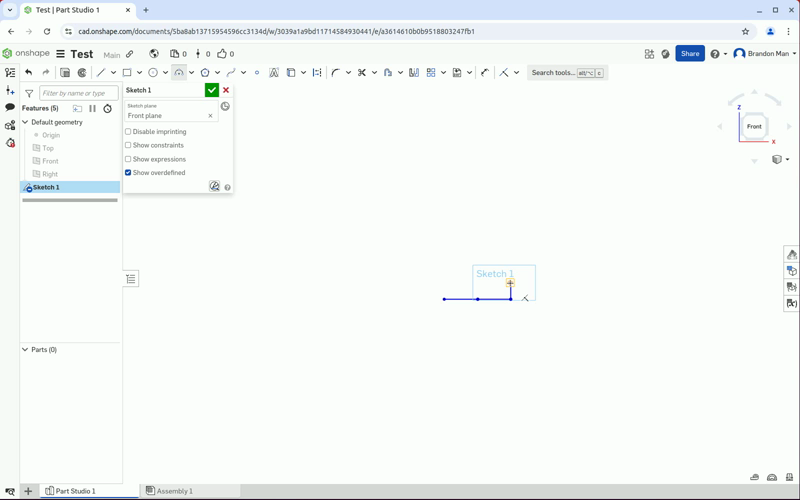
mouse_move(480, 289)
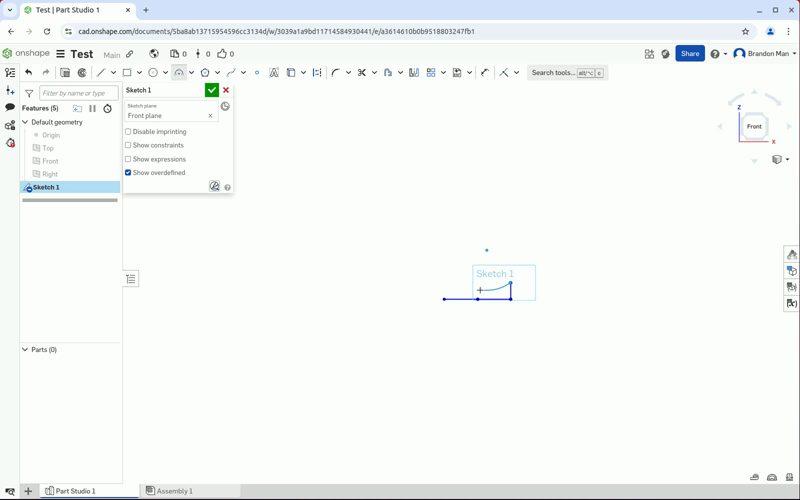
click(480, 289)
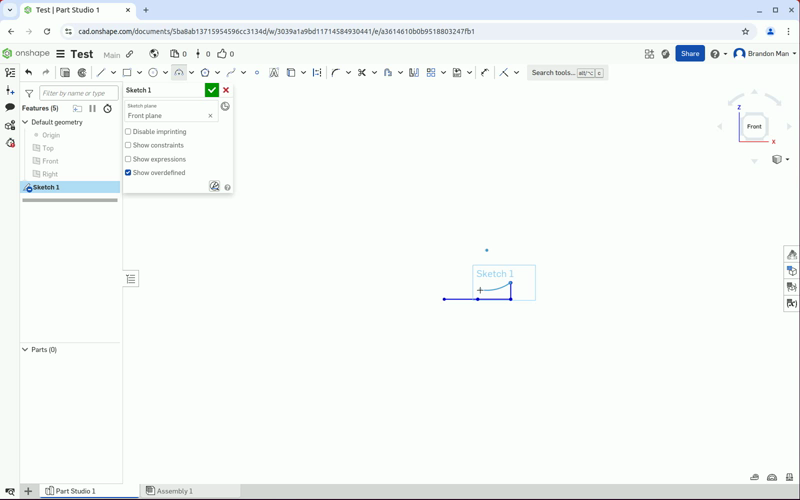
mouse_move(497, 297)
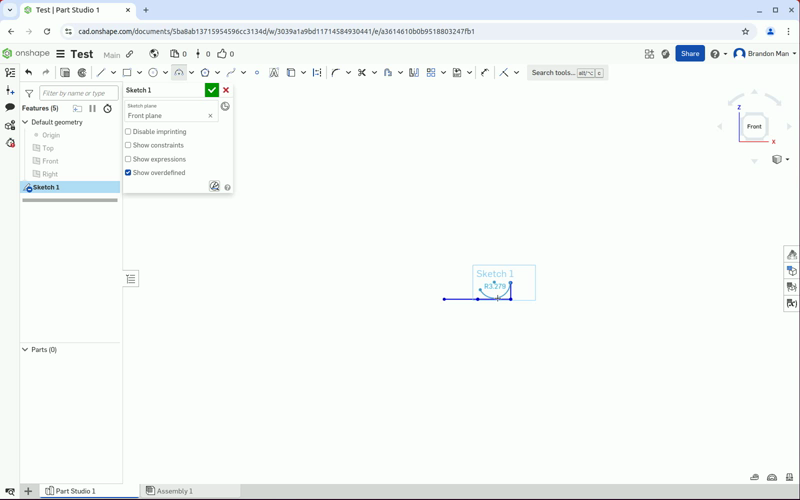
click(497, 297)
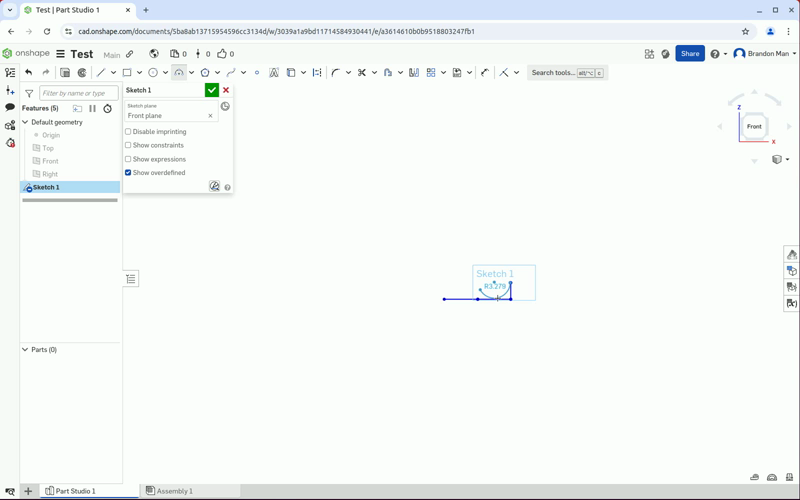
key_up(shift)
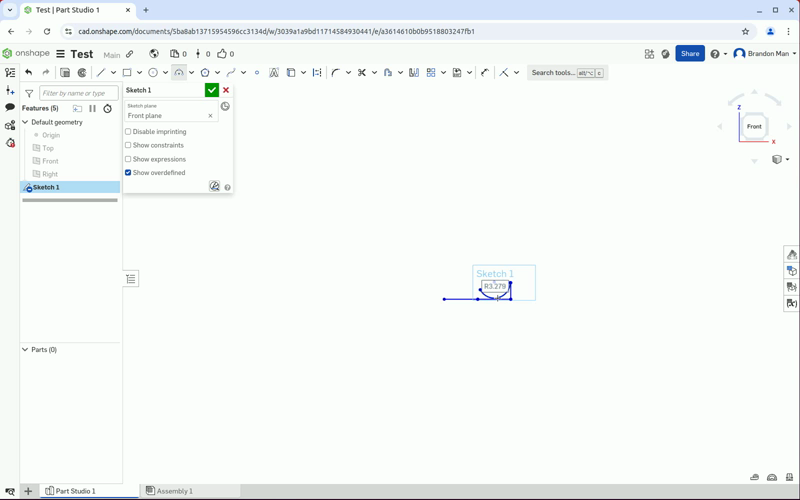
mouse_move(480, 289)
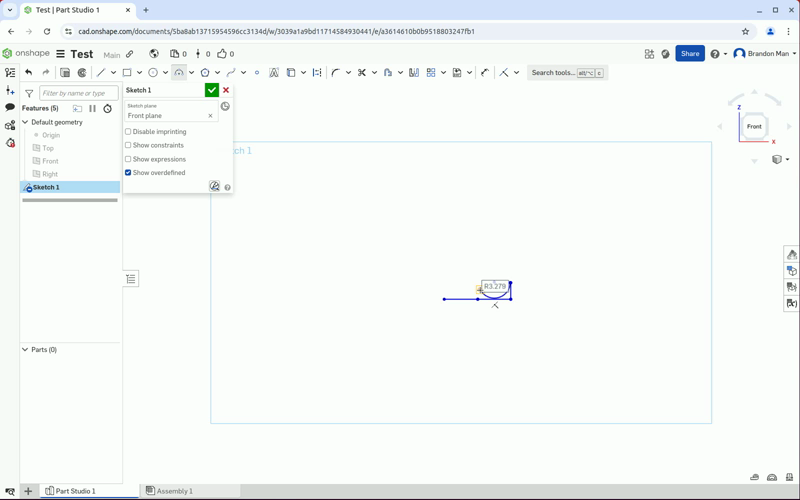
click(480, 289)
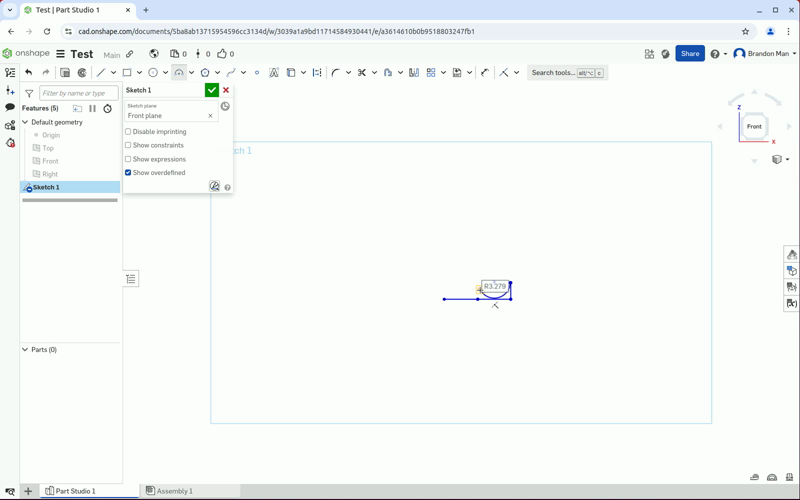
key_down(shift)
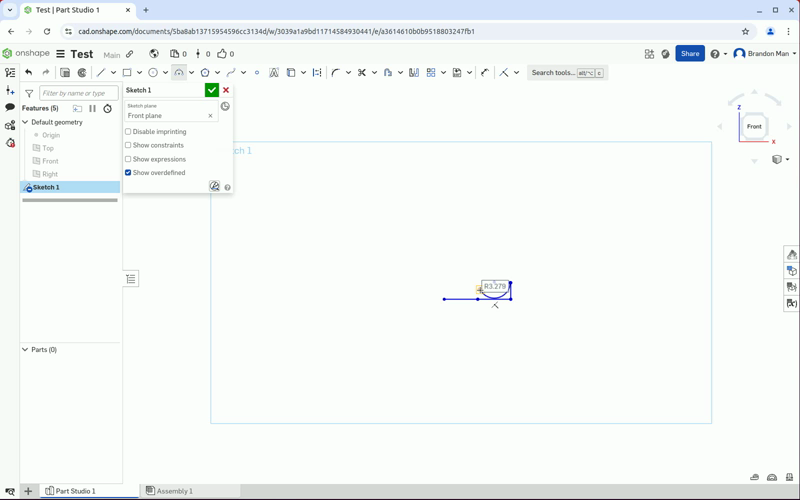
mouse_move(475, 289)
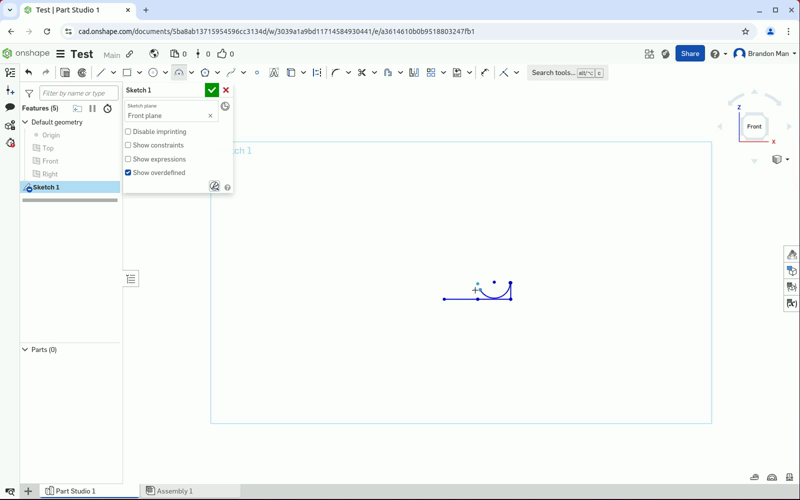
scroll(6)
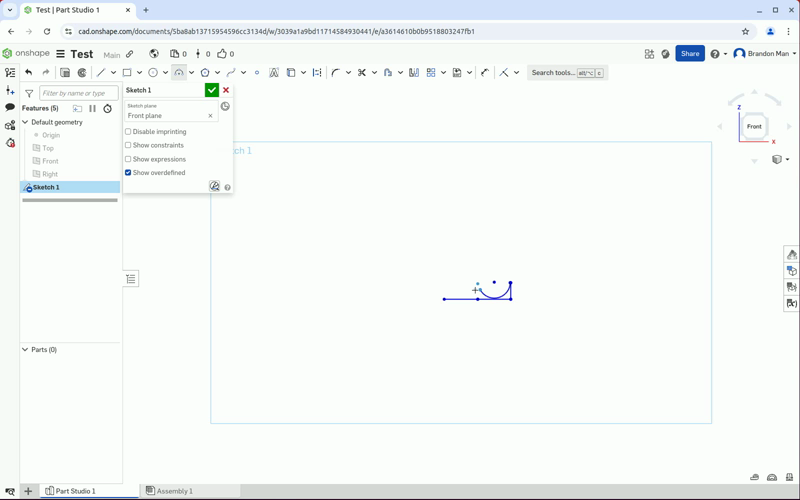
scroll(6)
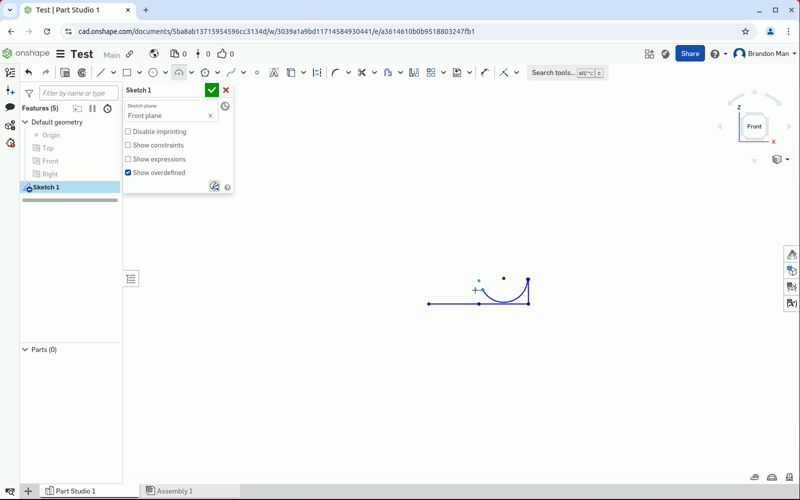
scroll(6)
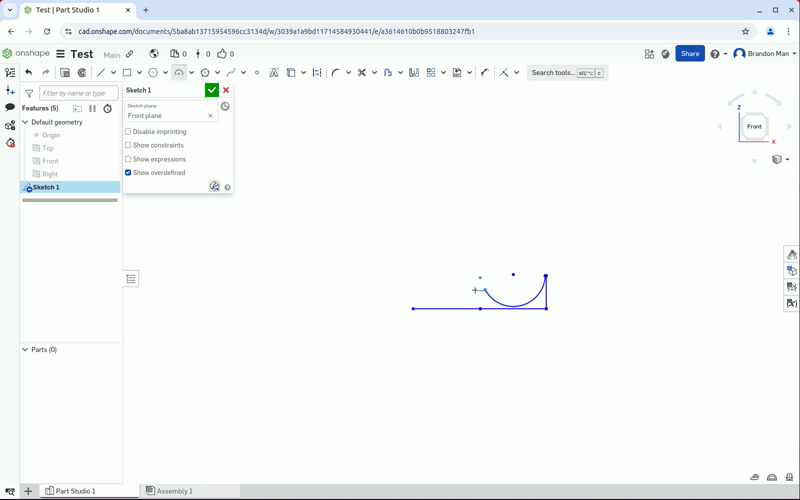
scroll(6)
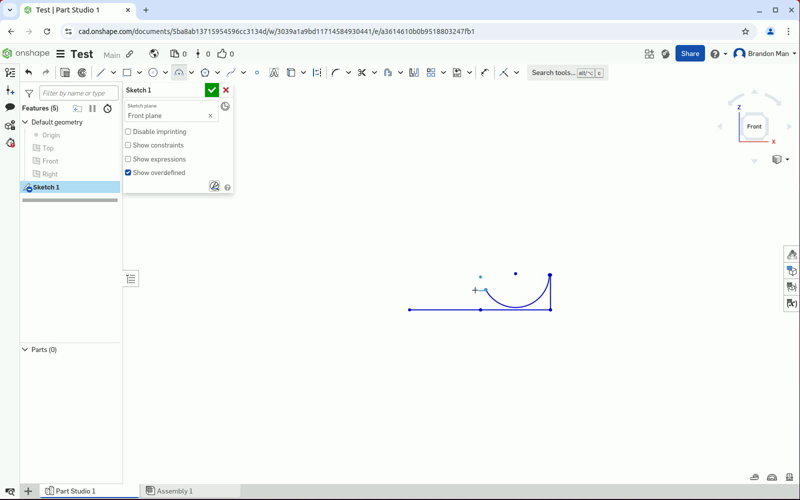
scroll(6)
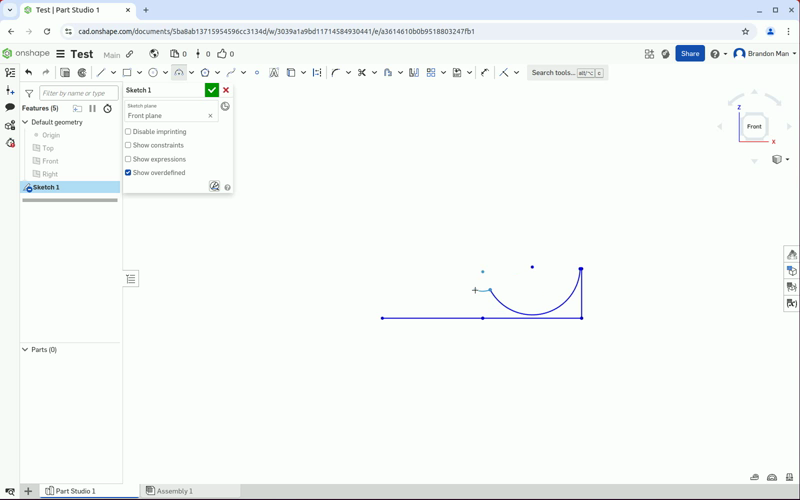
scroll(6)
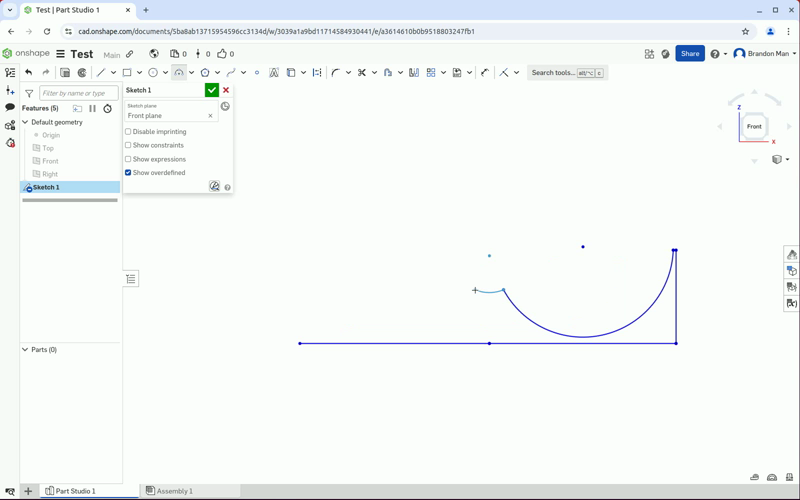
scroll(6)
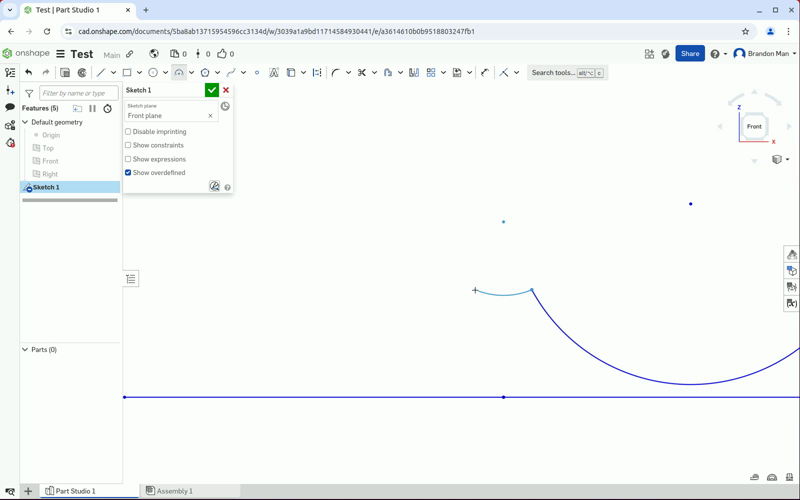
click(475, 289)
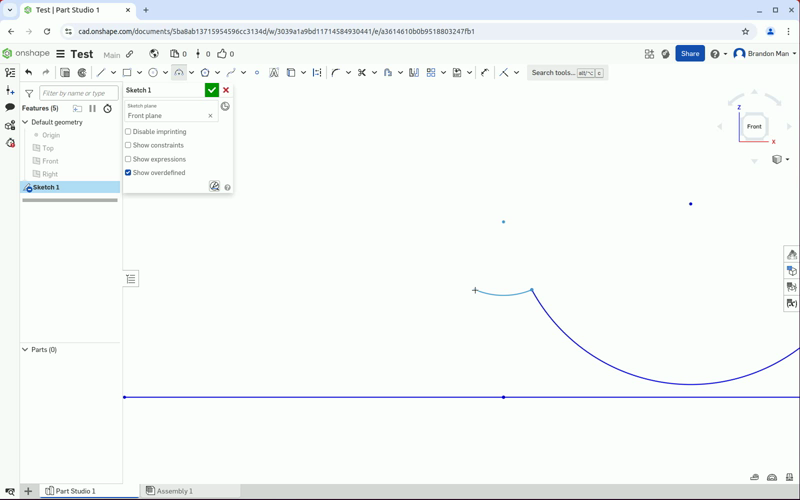
scroll(-6)
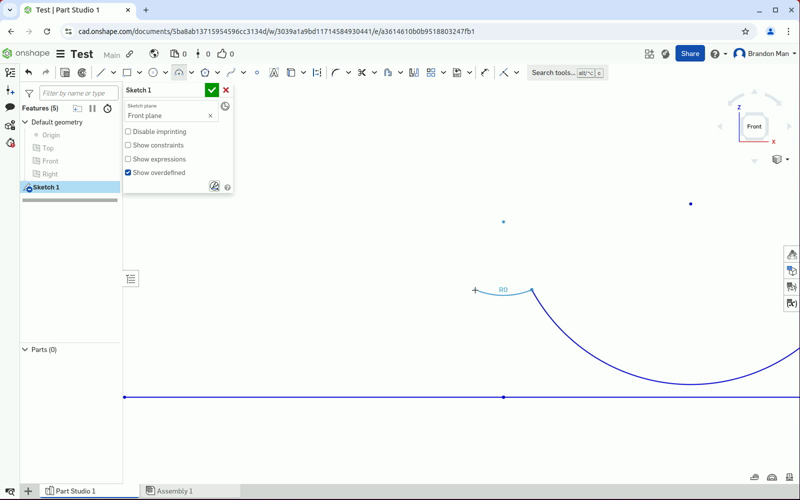
scroll(-6)
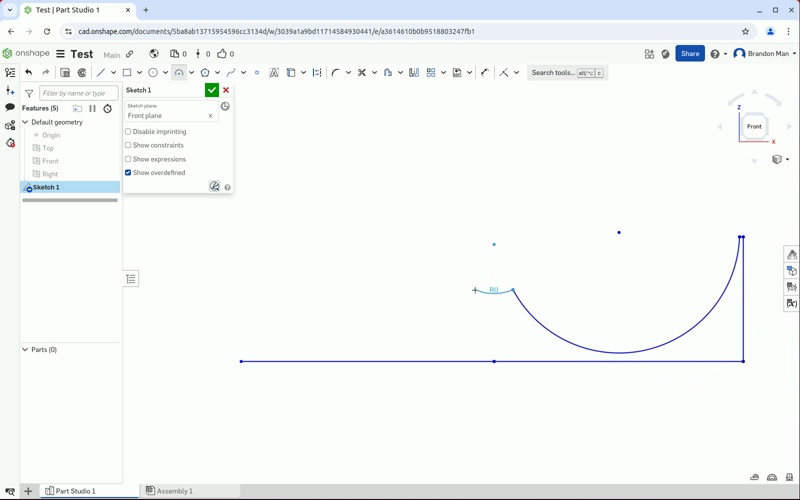
scroll(-6)
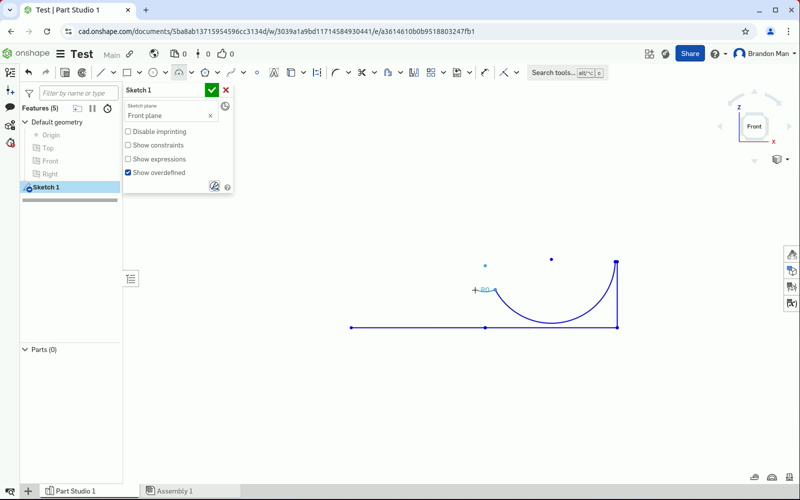
scroll(-6)
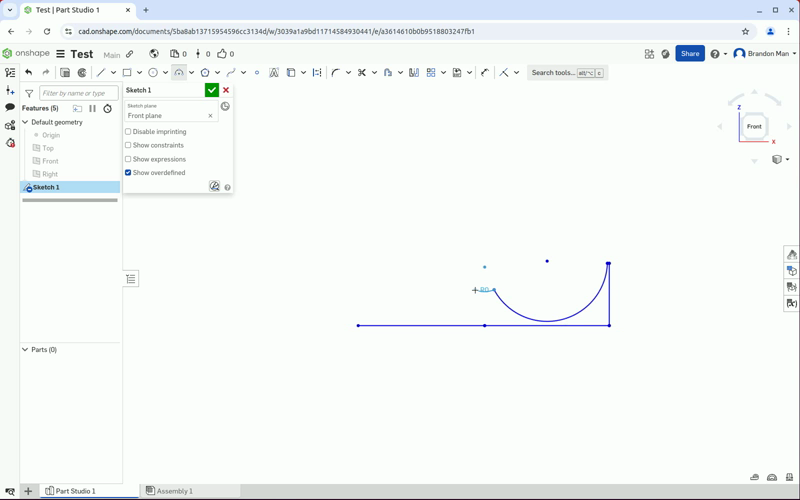
scroll(-6)
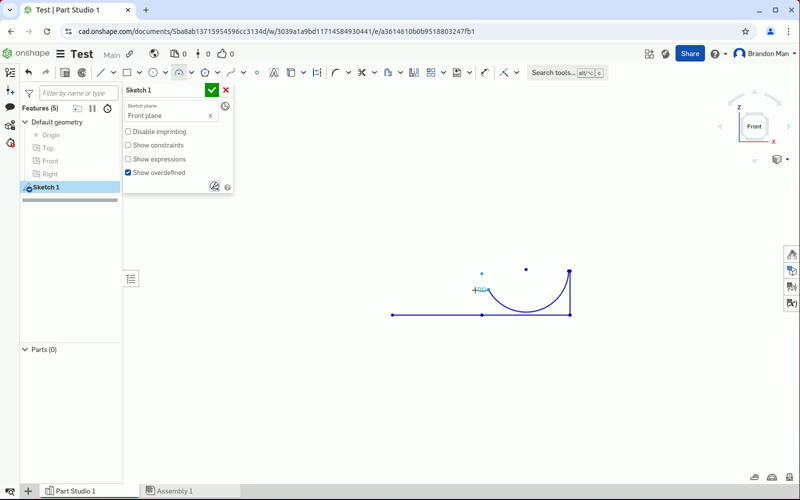
scroll(-6)
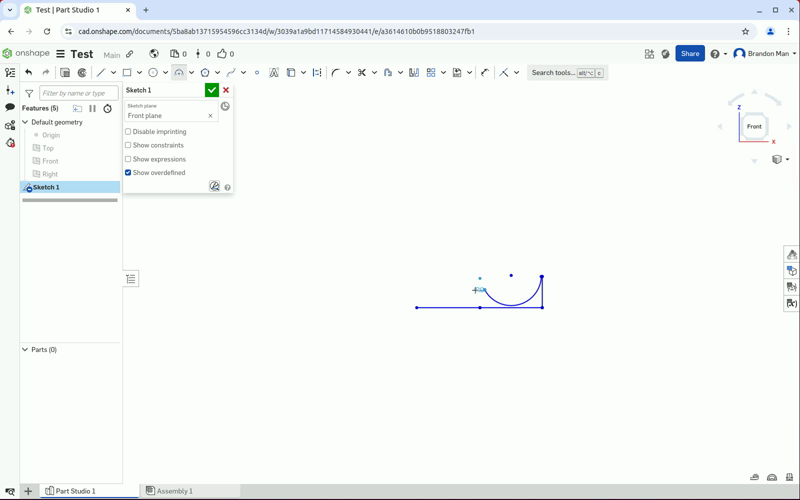
scroll(-6)
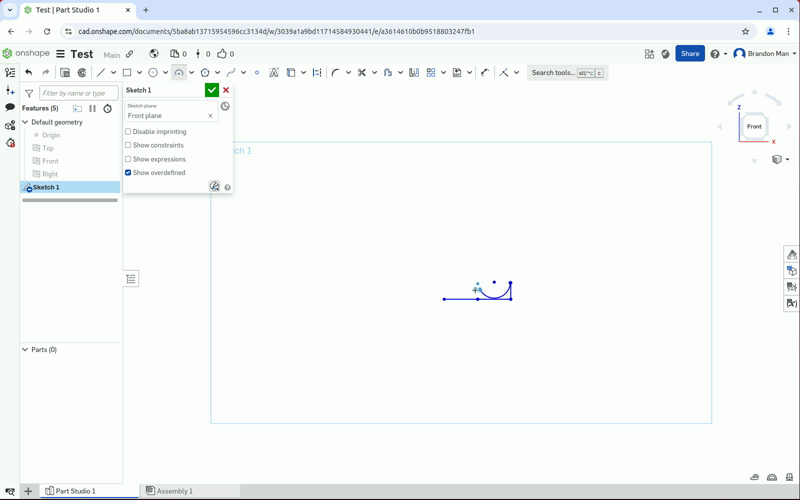
mouse_move(477, 288)
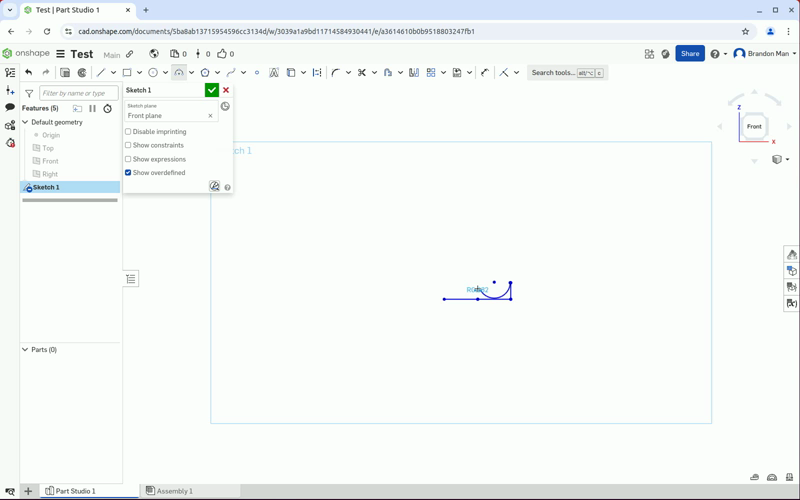
scroll(6)
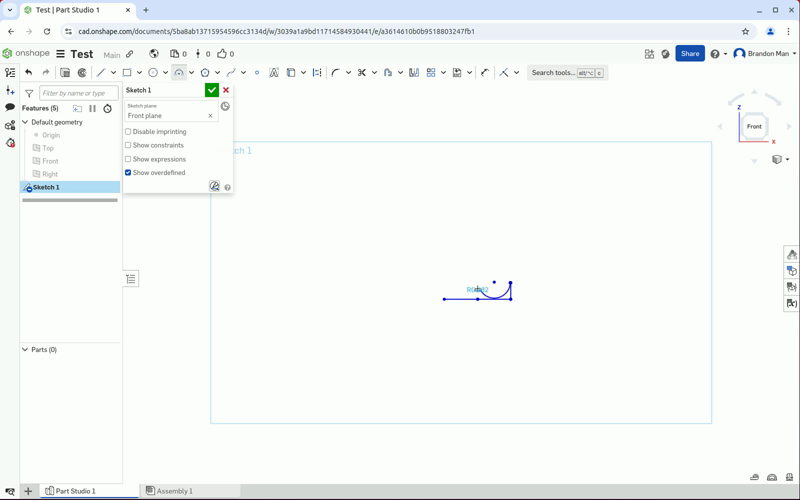
scroll(6)
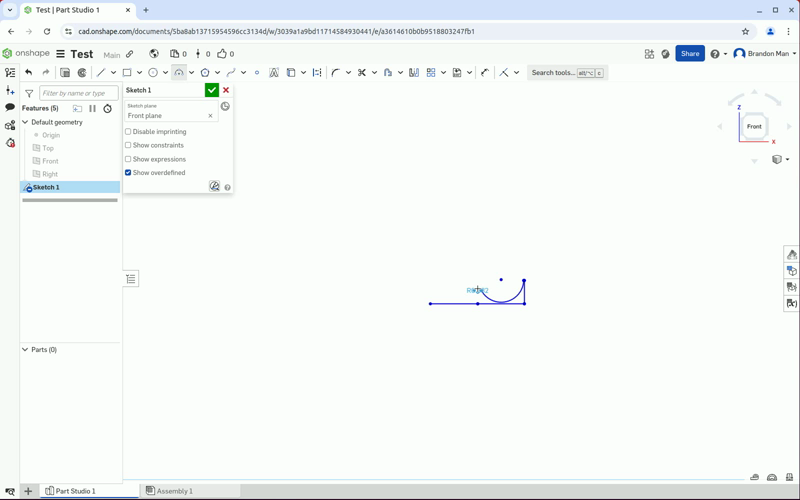
scroll(6)
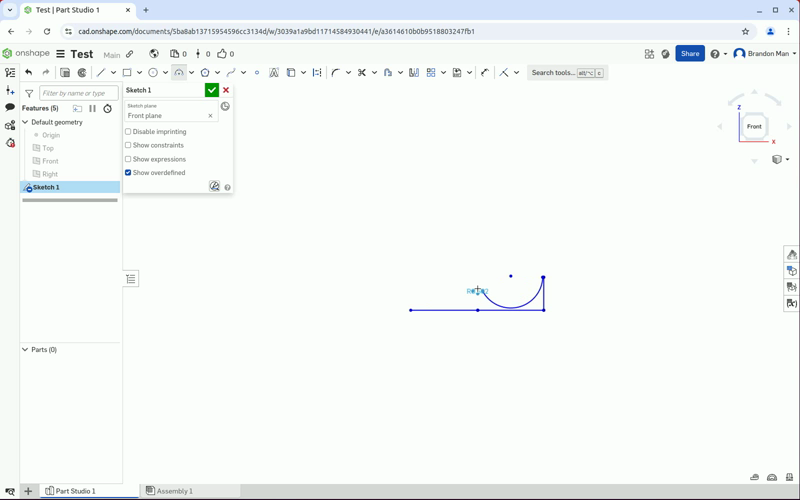
scroll(6)
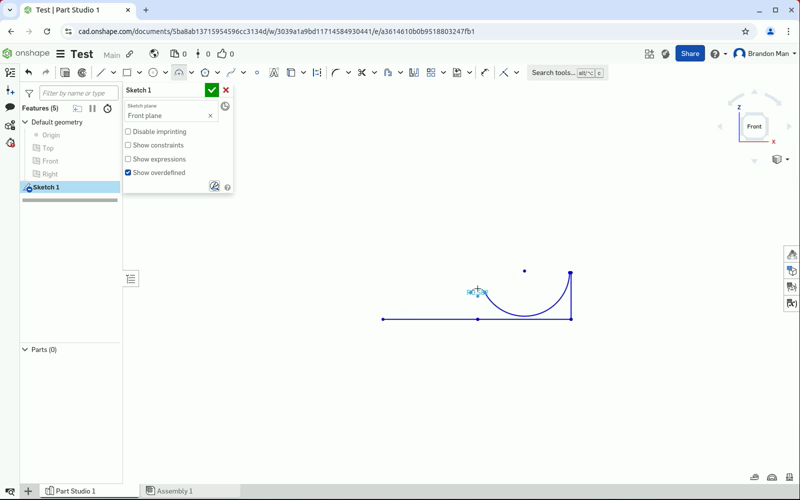
scroll(6)
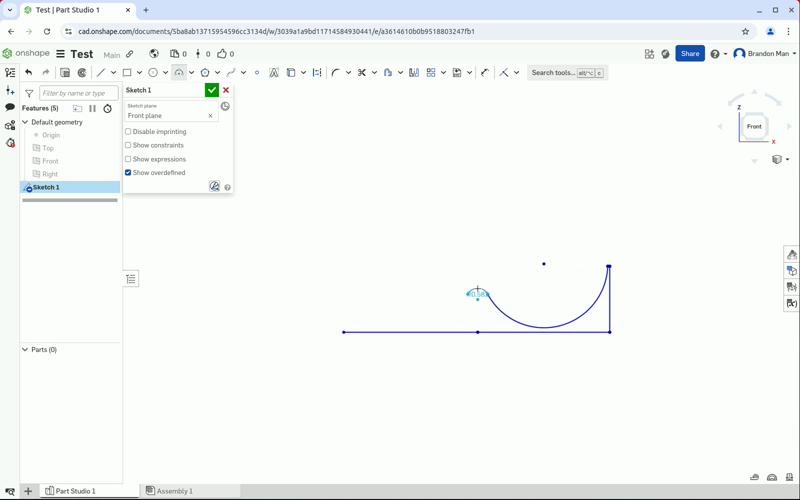
scroll(6)
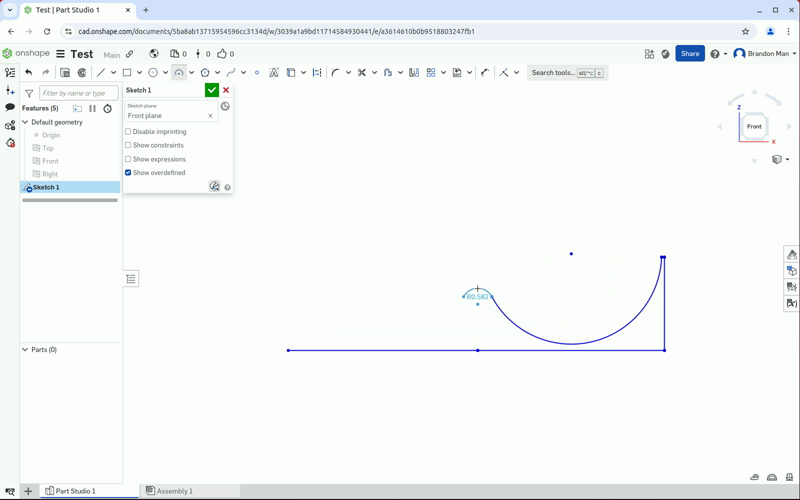
scroll(6)
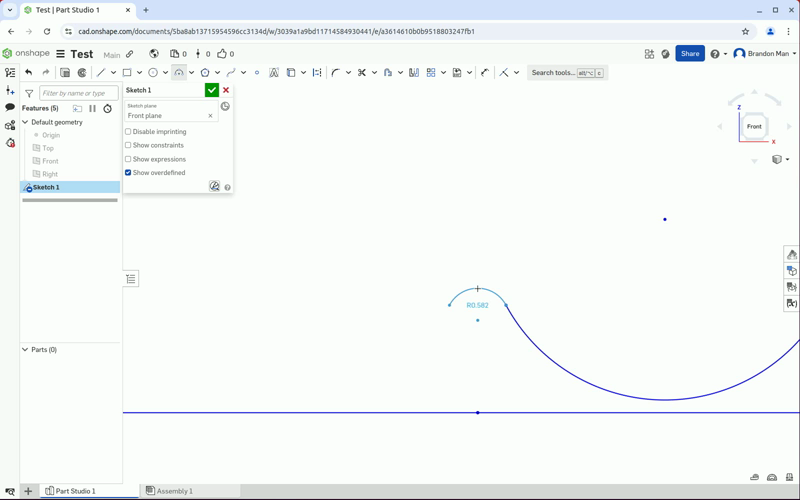
click(477, 288)
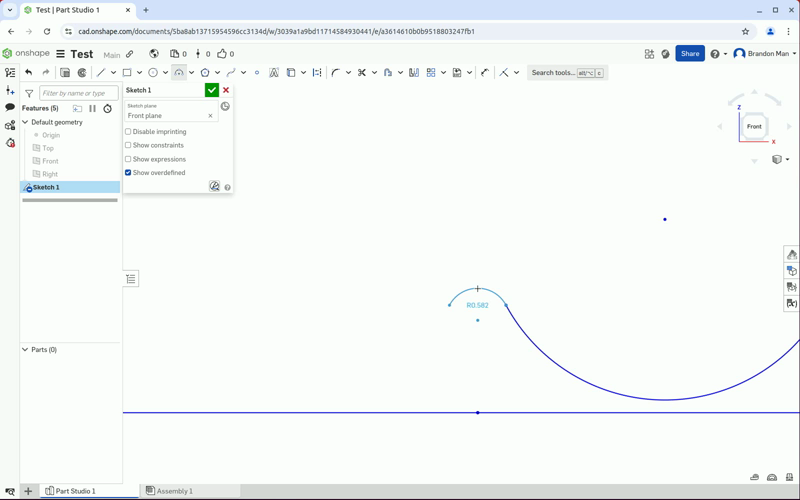
scroll(-6)
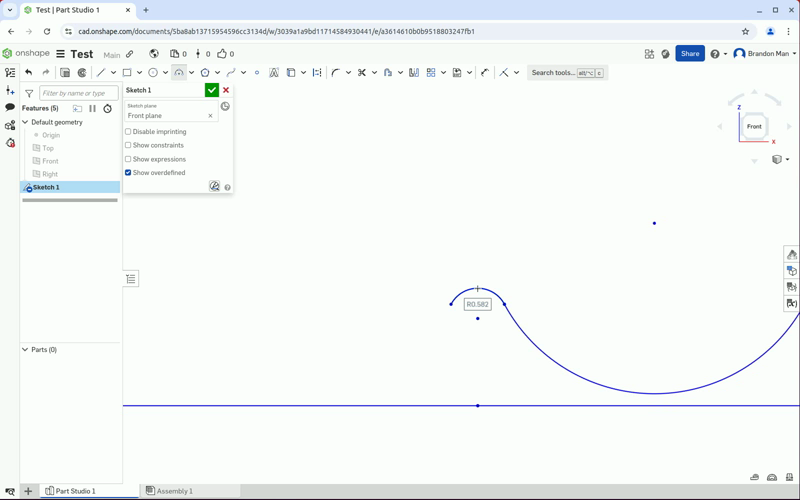
scroll(-6)
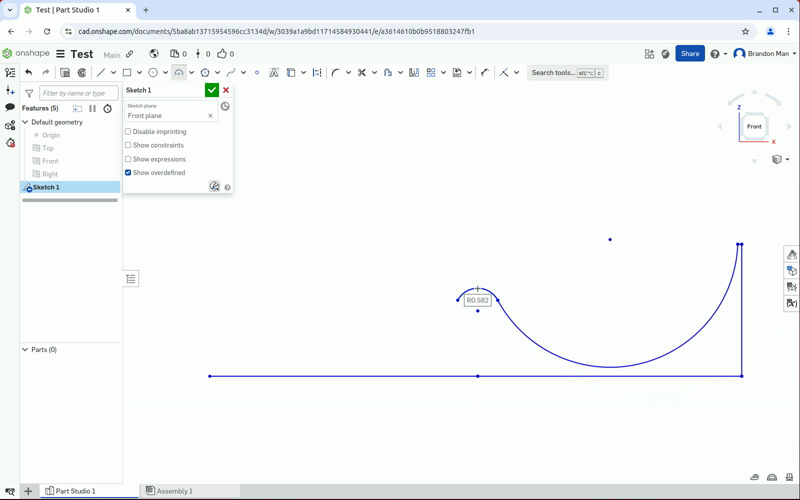
scroll(-6)
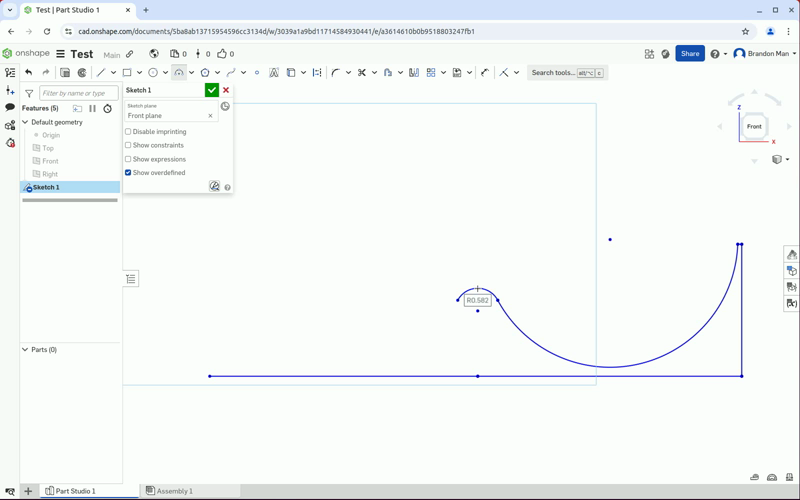
scroll(-6)
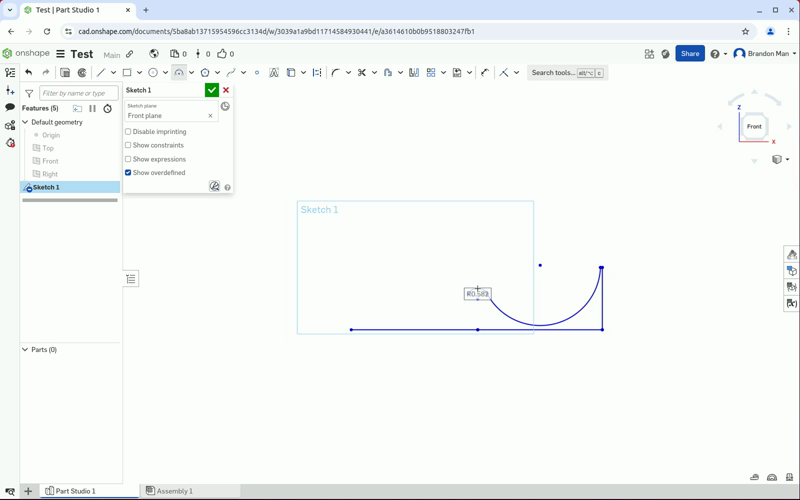
scroll(-6)
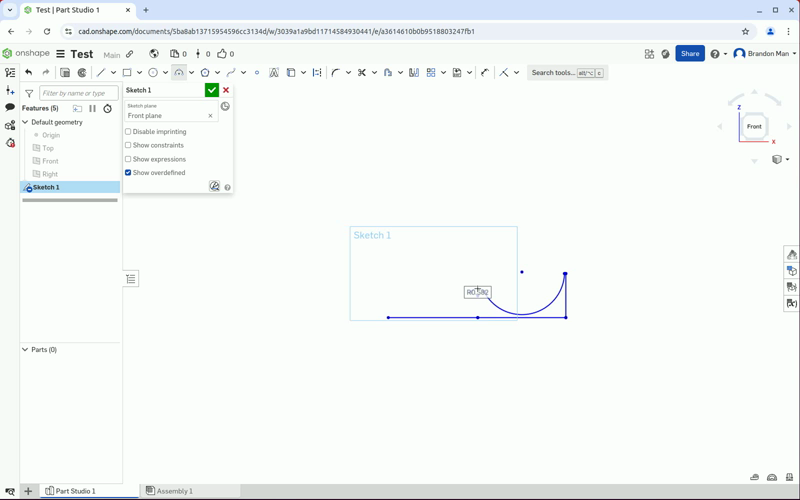
scroll(-6)
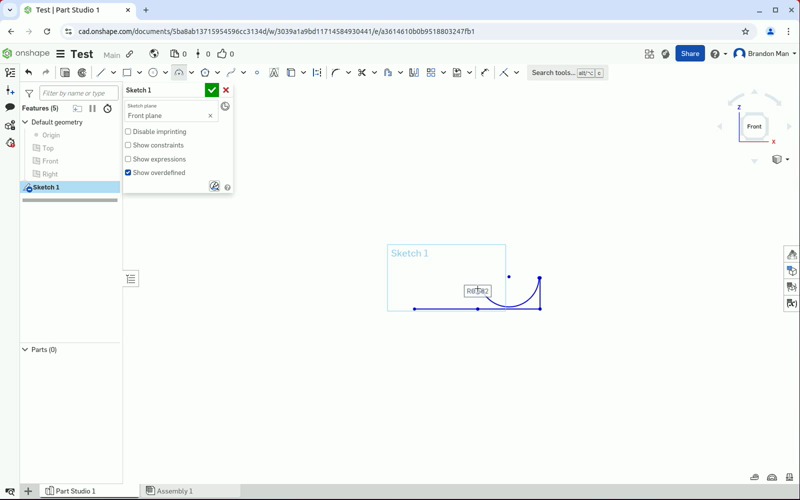
scroll(-6)
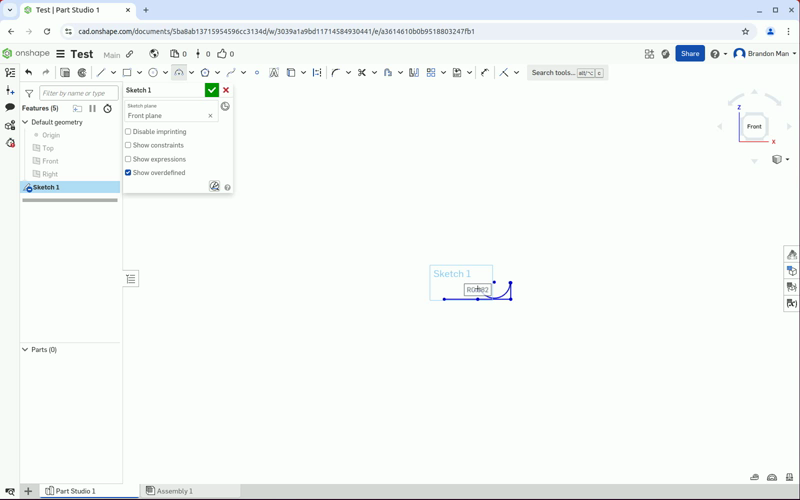
key_up(shift)
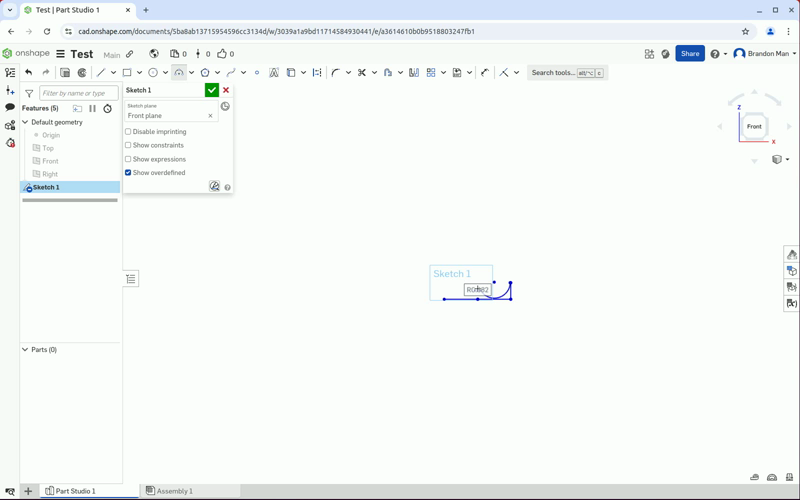
mouse_move(475, 289)
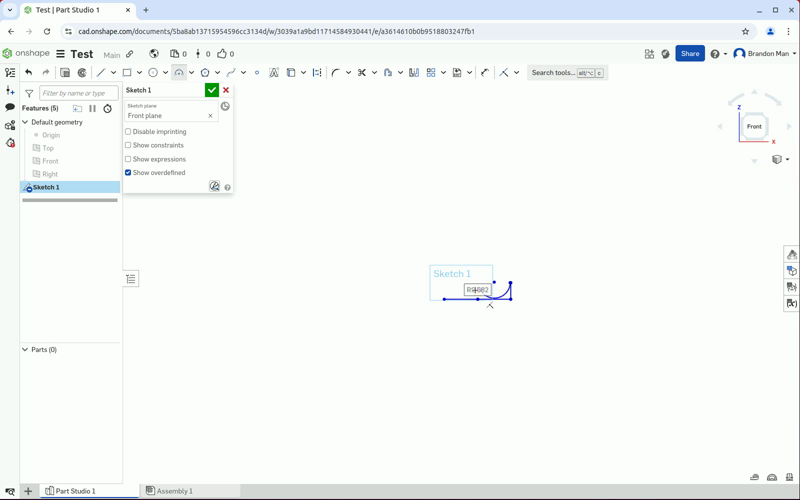
scroll(6)
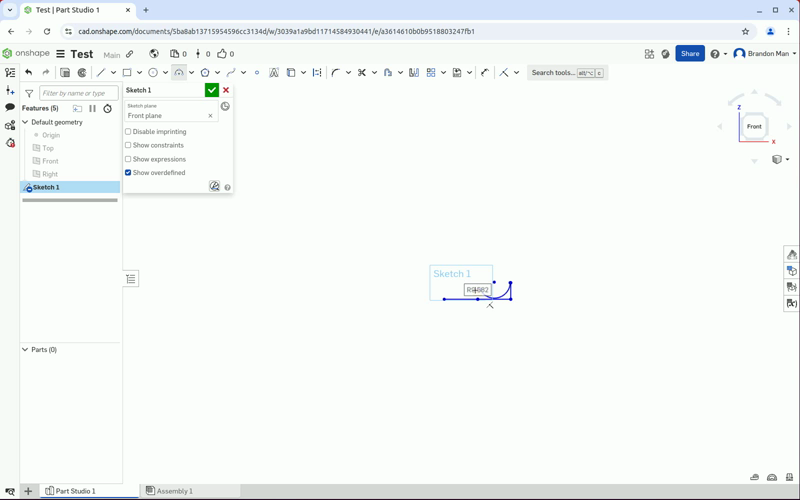
scroll(6)
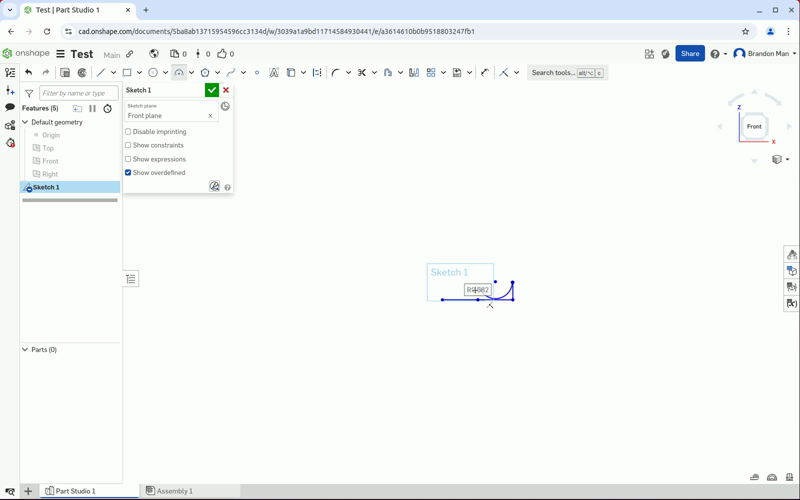
scroll(6)
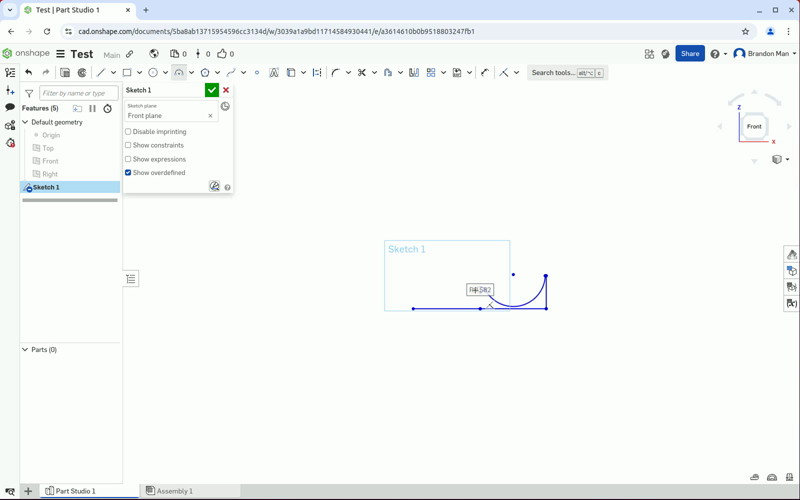
scroll(6)
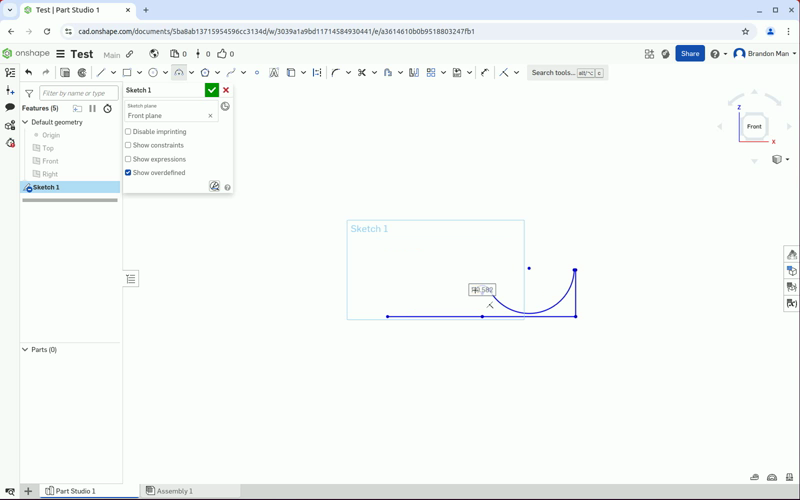
scroll(6)
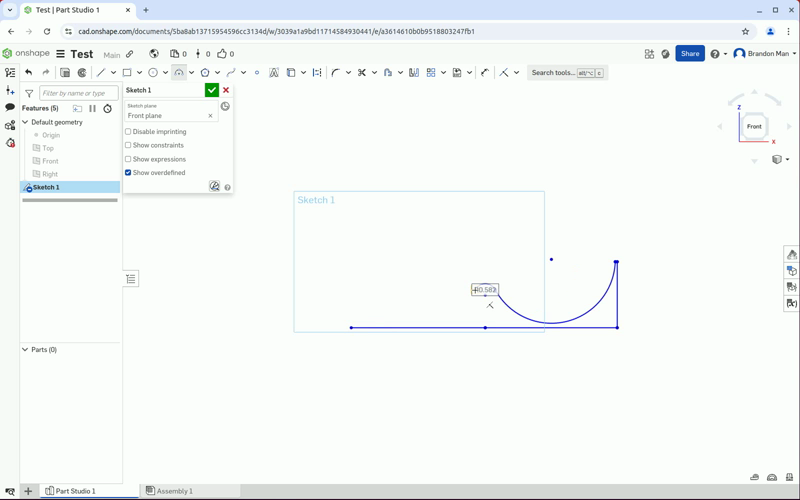
scroll(6)
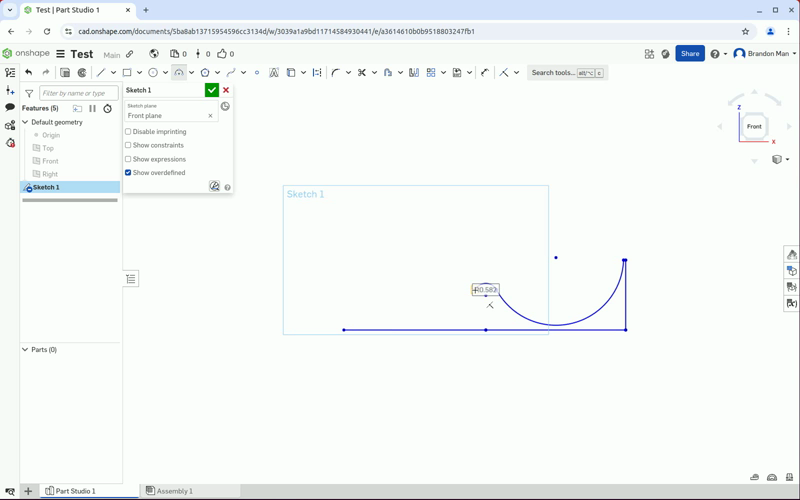
scroll(6)
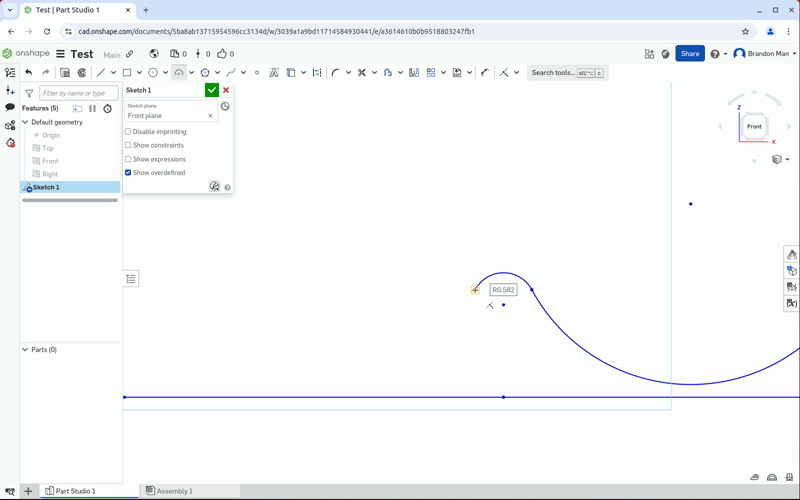
click(475, 289)
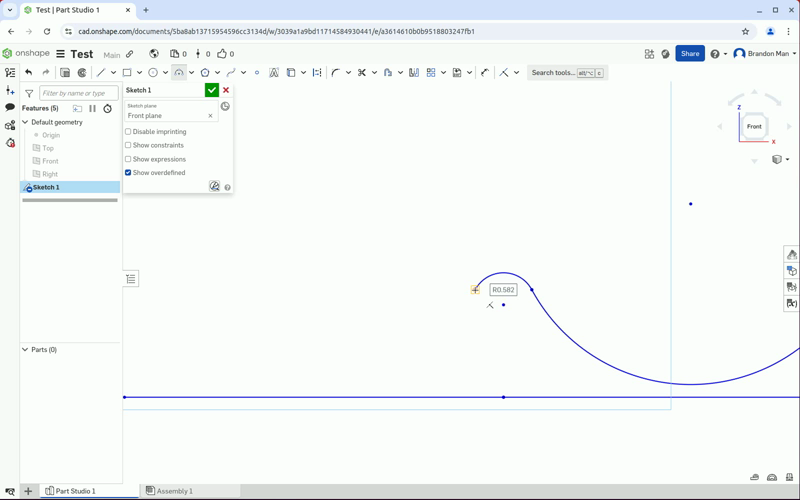
scroll(-6)
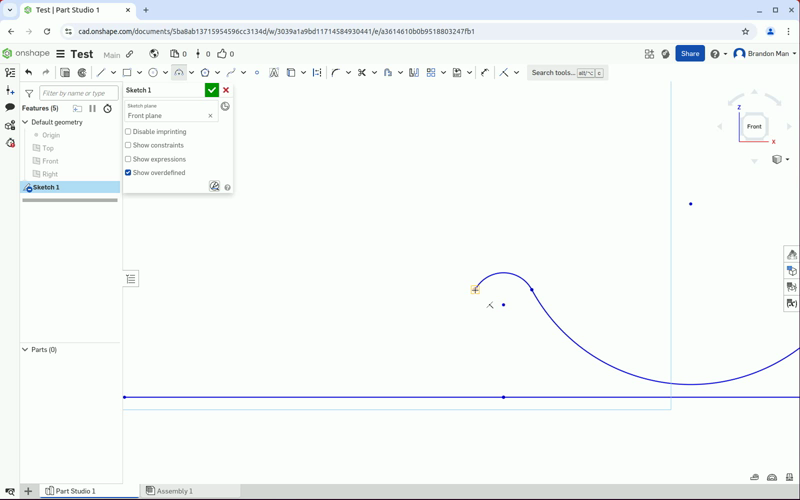
scroll(-6)
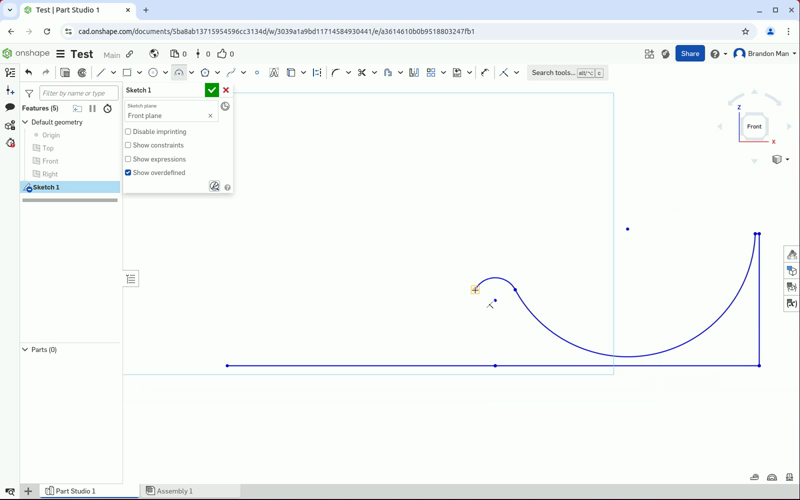
scroll(-6)
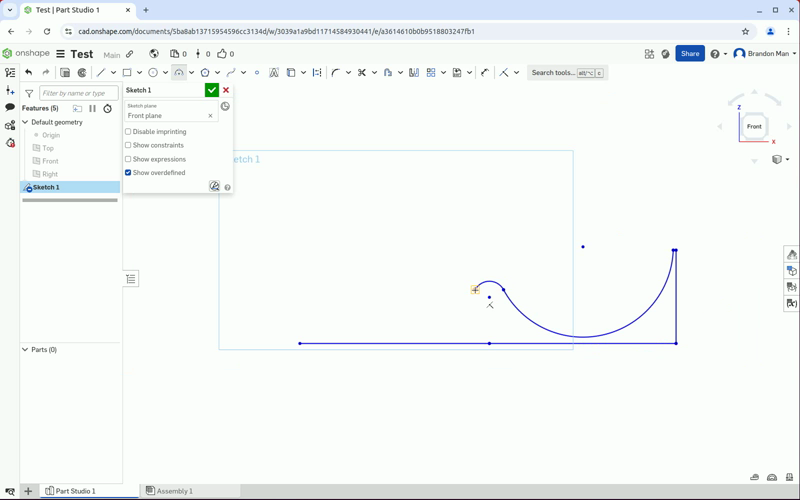
scroll(-6)
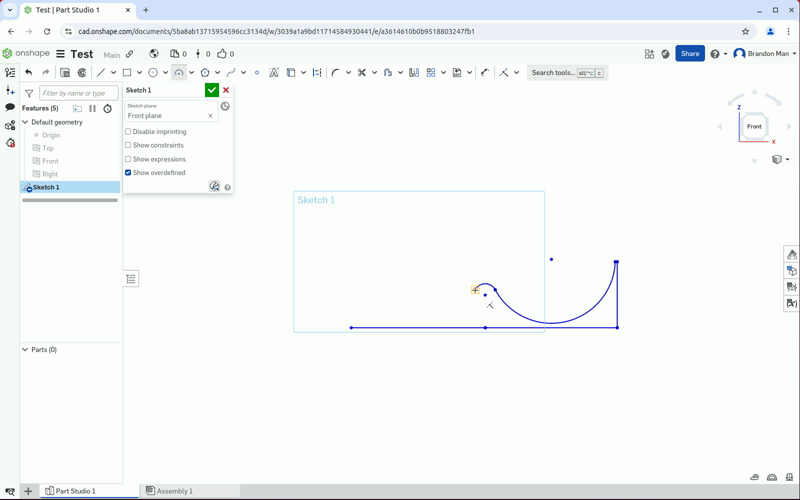
scroll(-6)
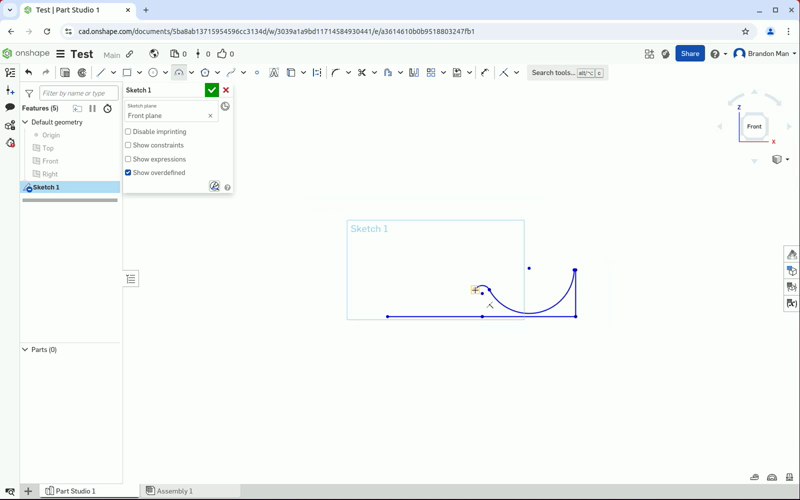
scroll(-6)
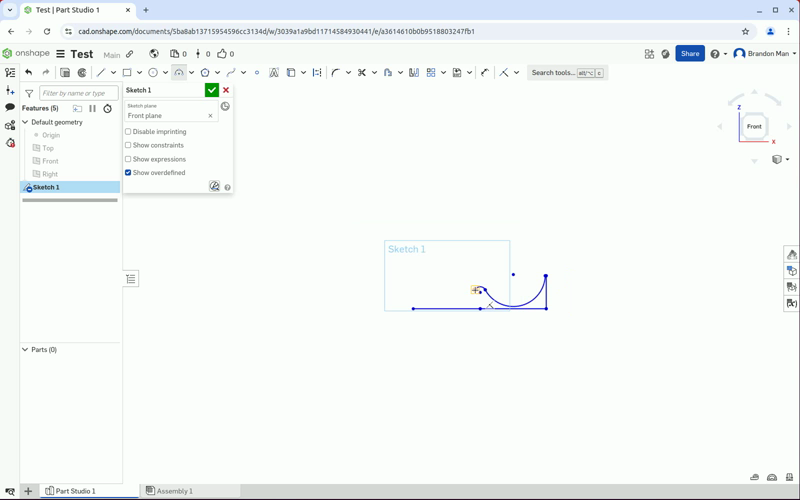
scroll(-6)
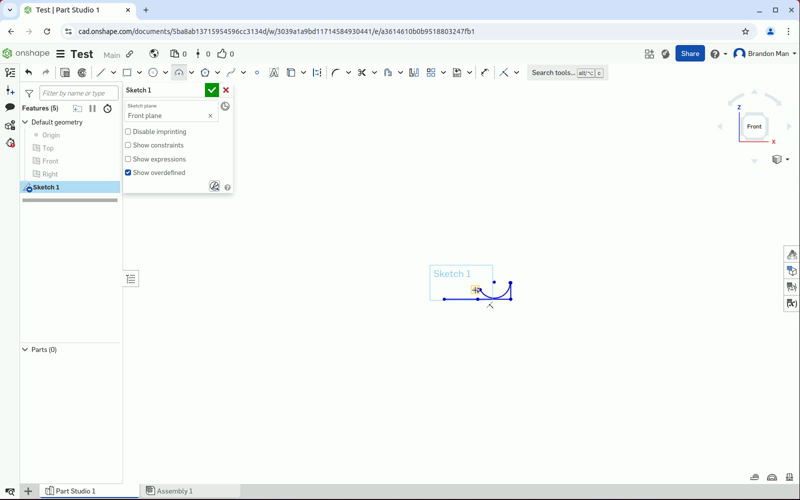
key_down(shift)
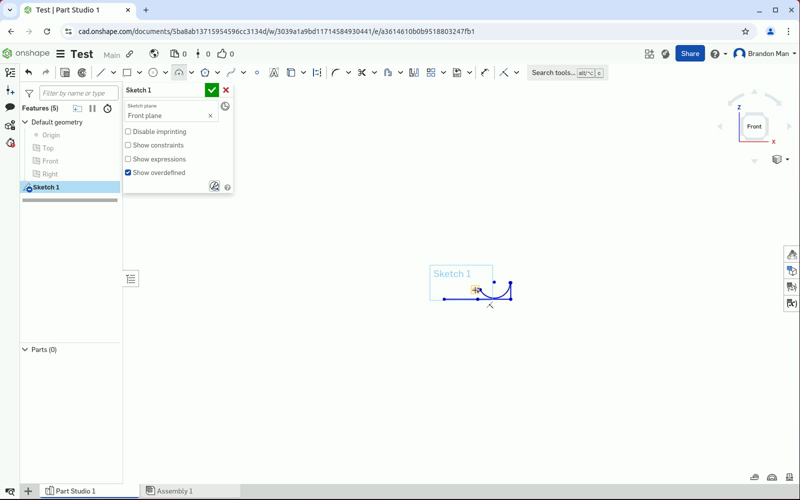
mouse_move(445, 282)
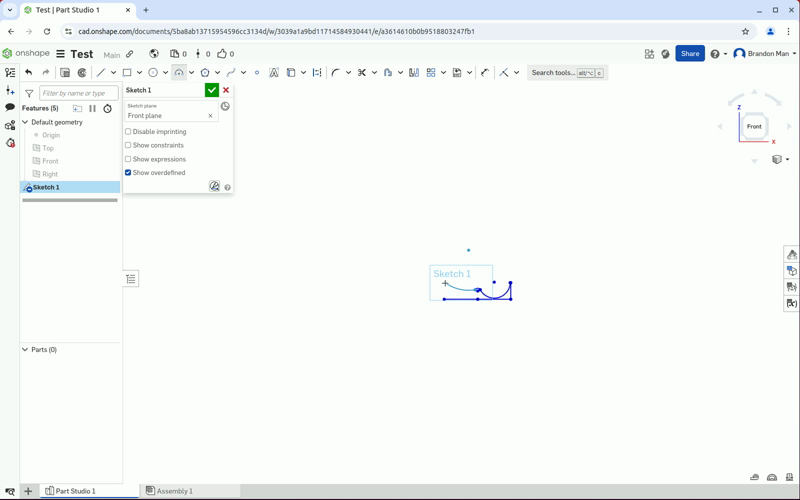
click(445, 282)
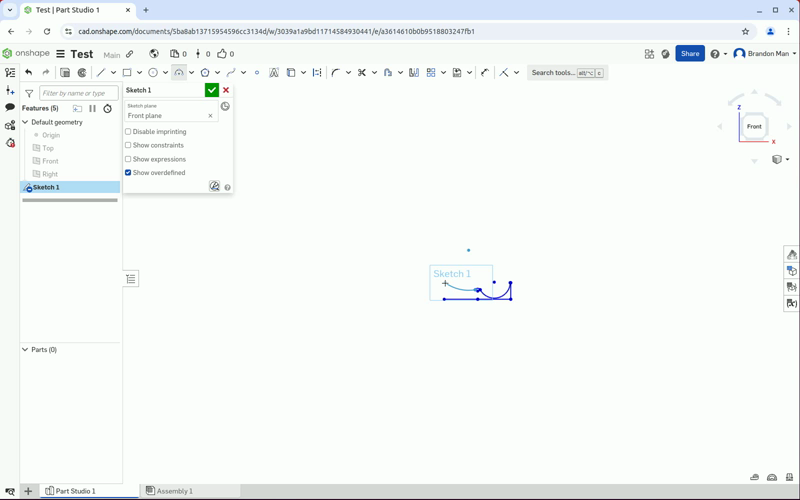
mouse_move(457, 297)
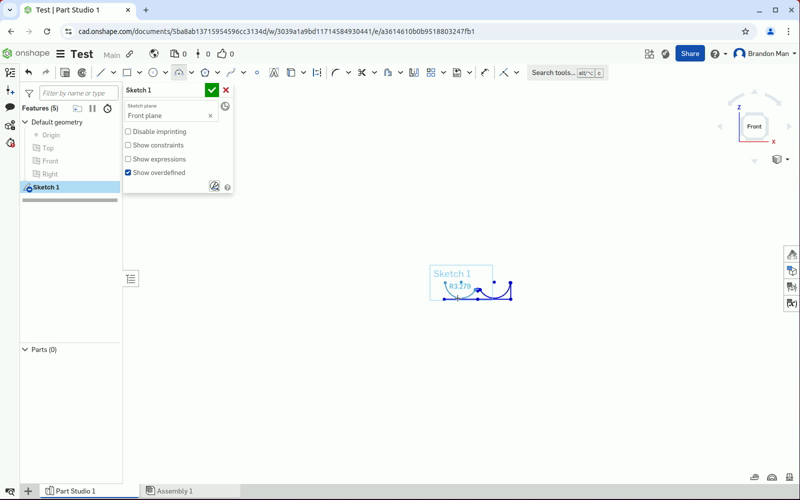
click(457, 297)
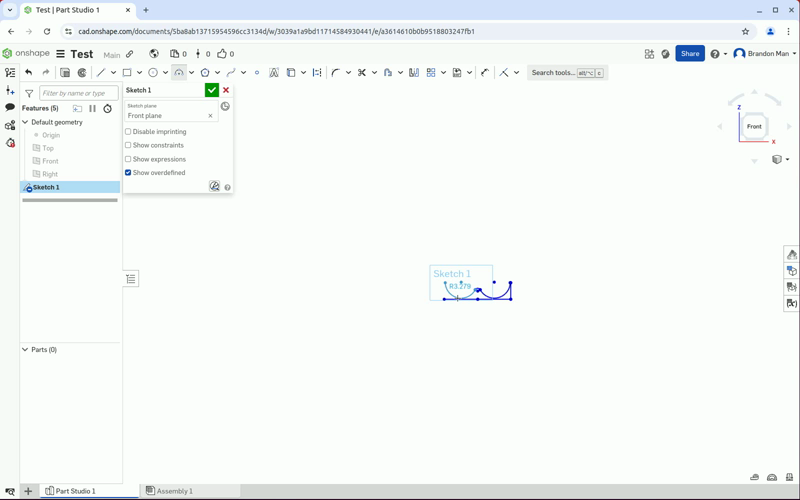
key_up(shift)
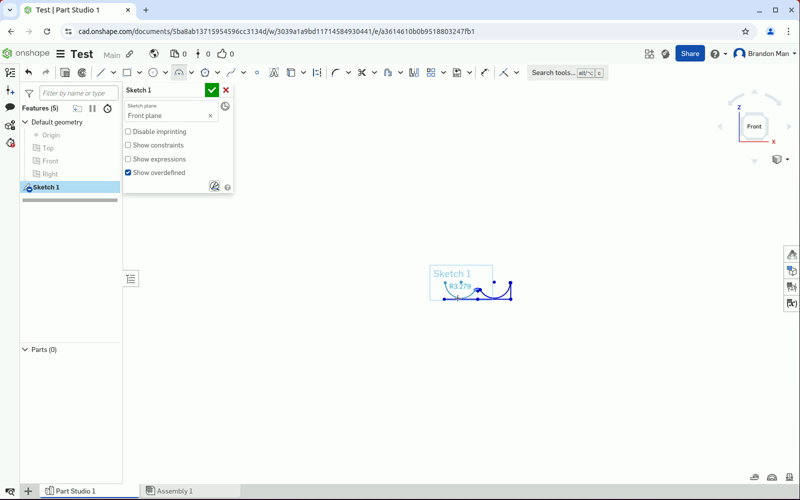
key(esc)
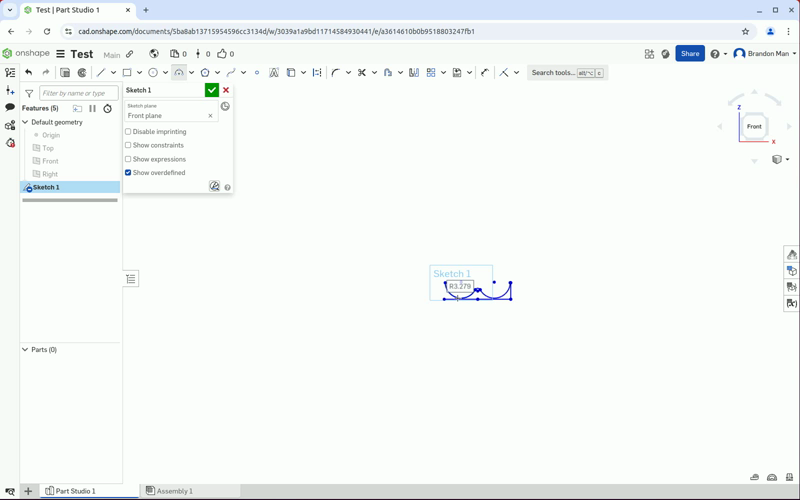
key(l)
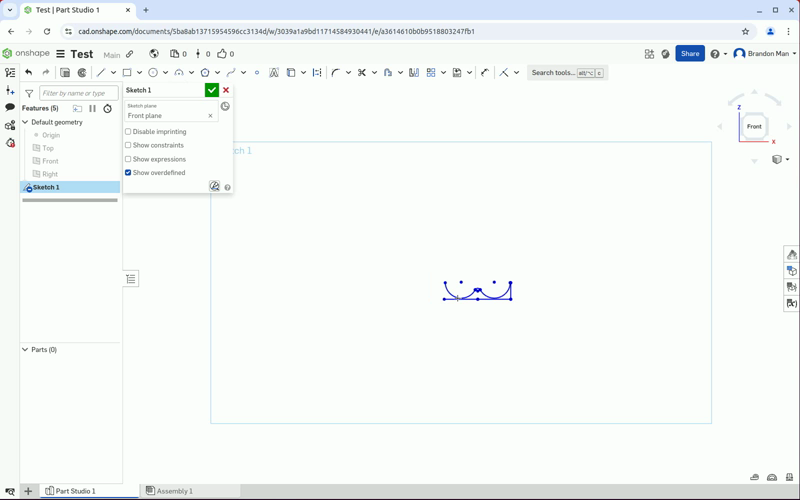
mouse_move(445, 282)
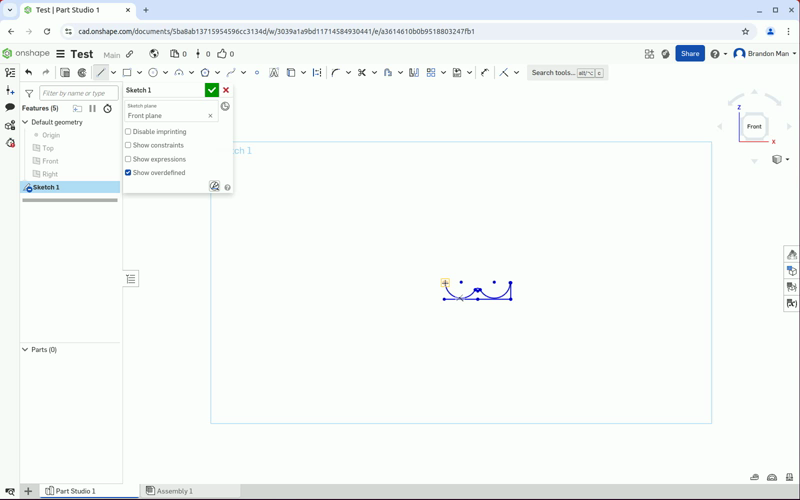
click(445, 282)
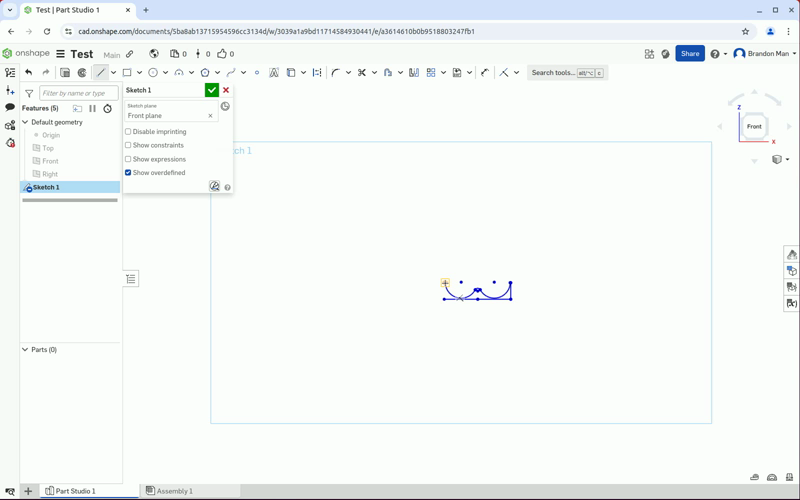
key_down(shift)
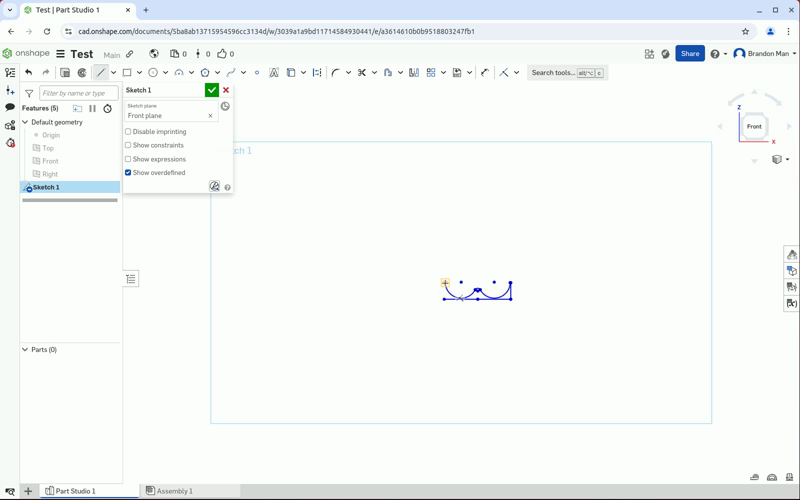
mouse_move(475, 282)
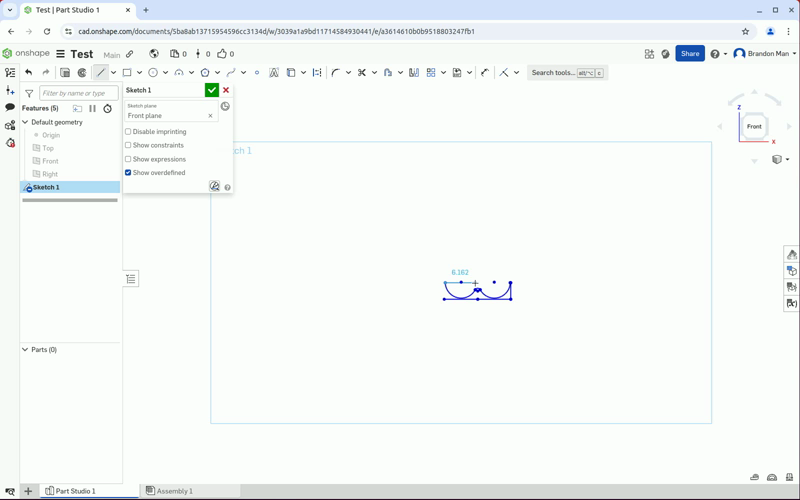
mouse_move(444, 282)
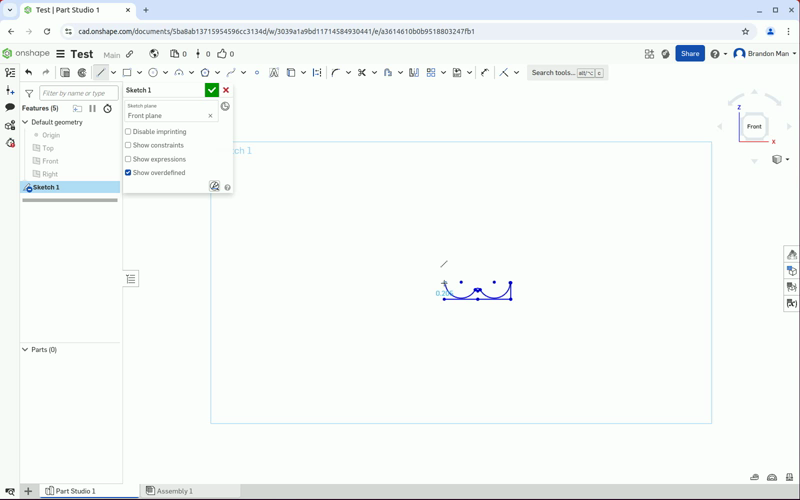
scroll(6)
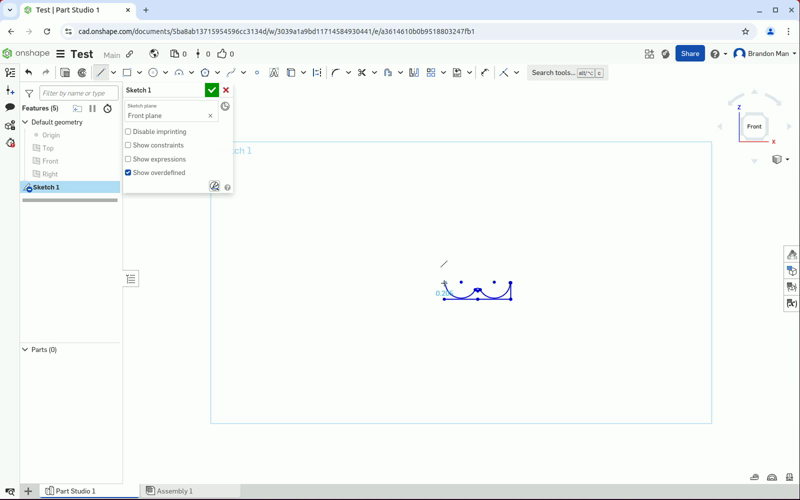
scroll(6)
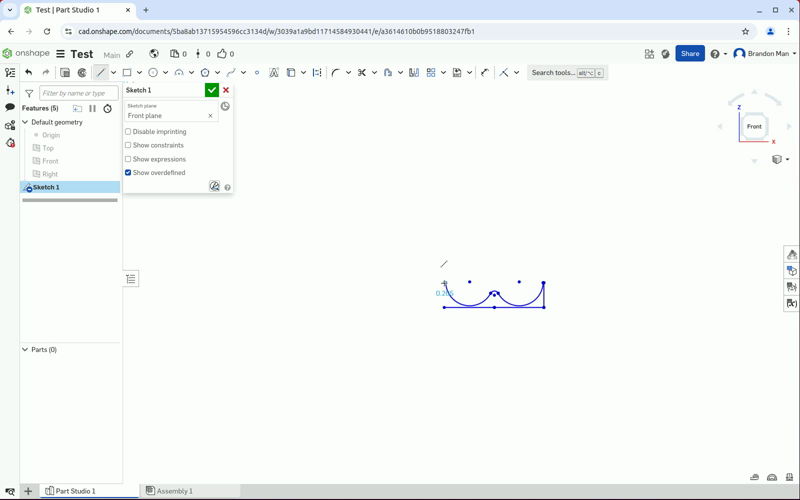
scroll(6)
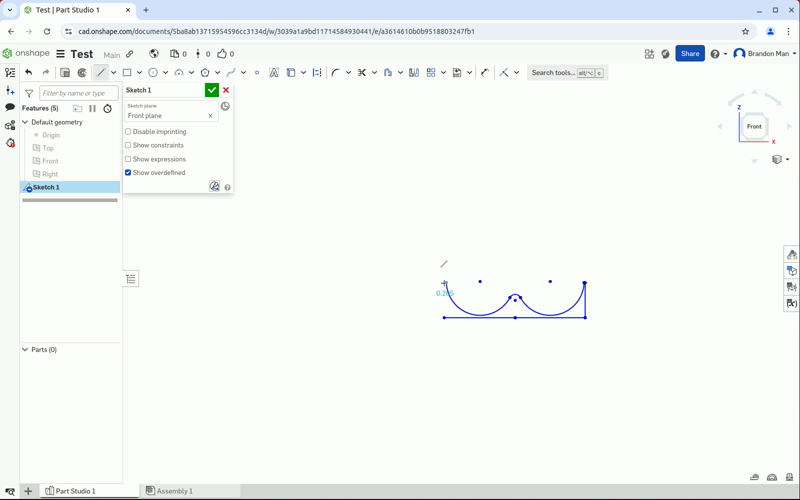
scroll(6)
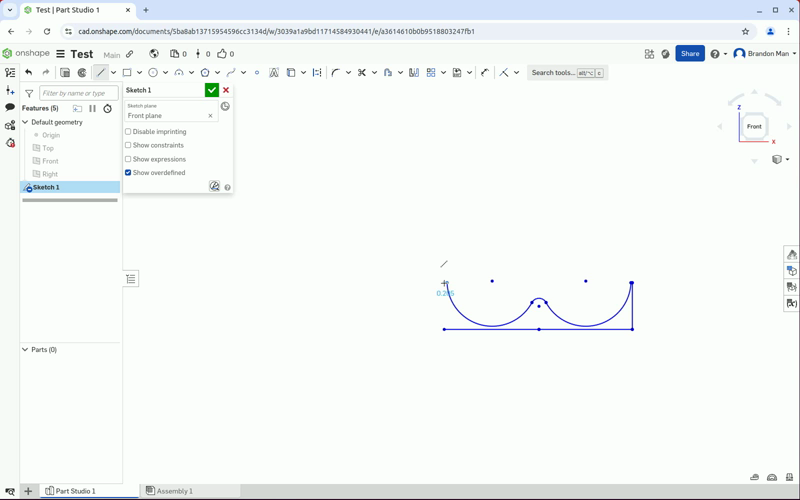
scroll(6)
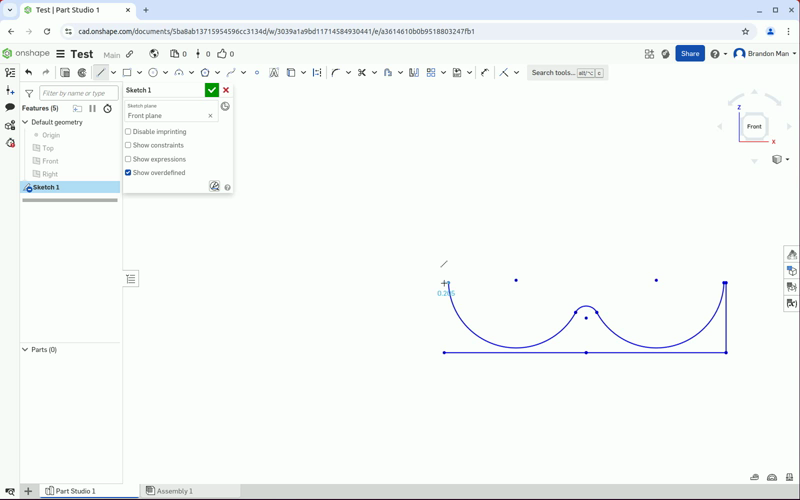
scroll(6)
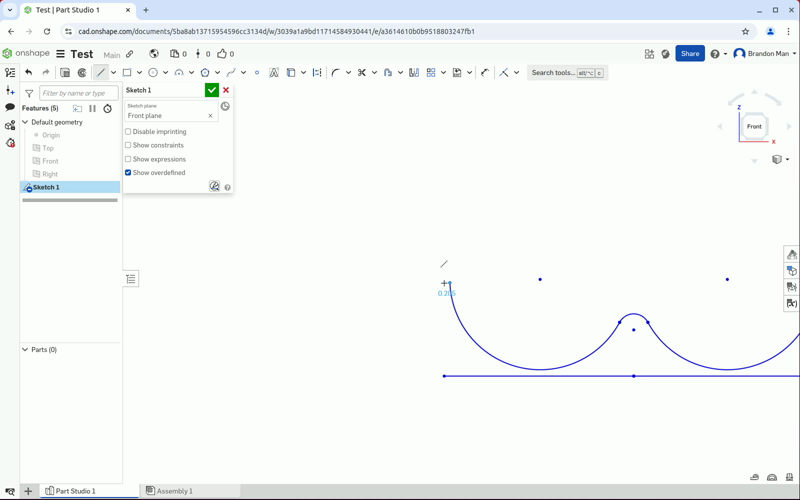
scroll(6)
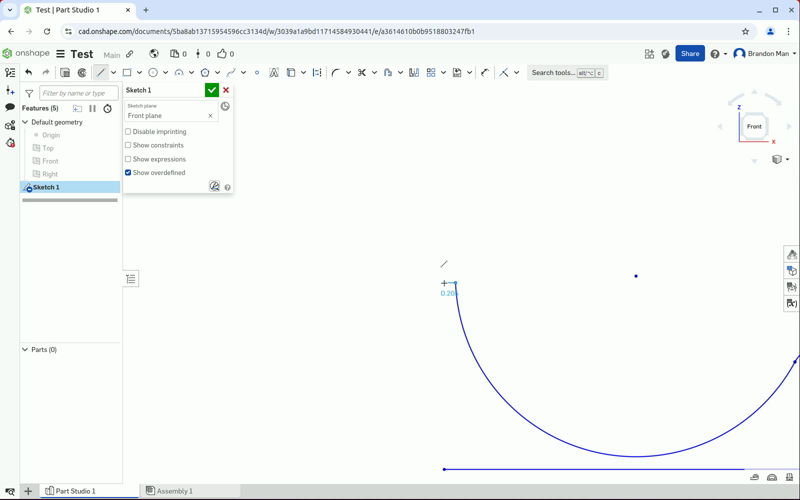
click(444, 282)
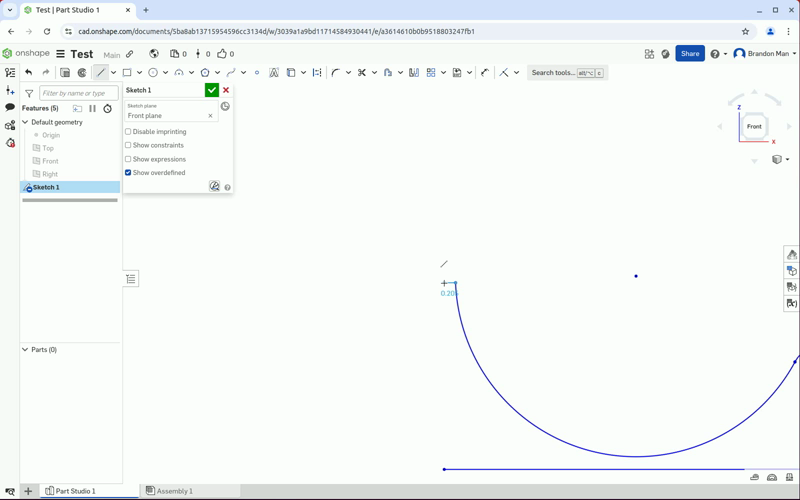
scroll(-6)
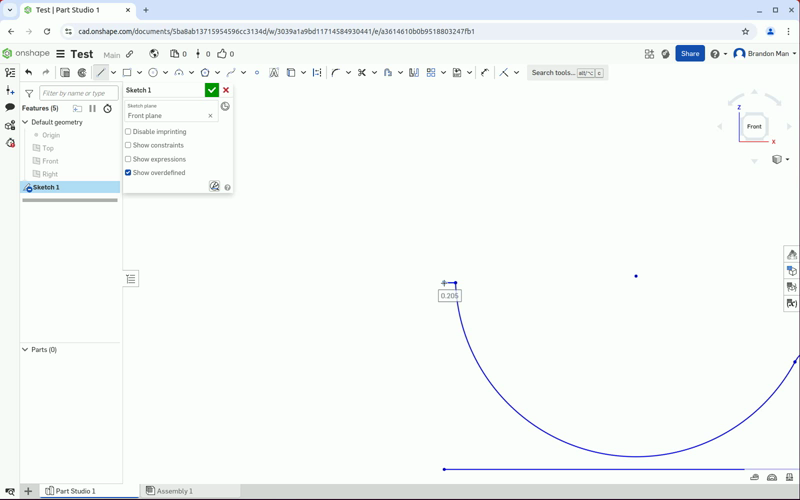
scroll(-6)
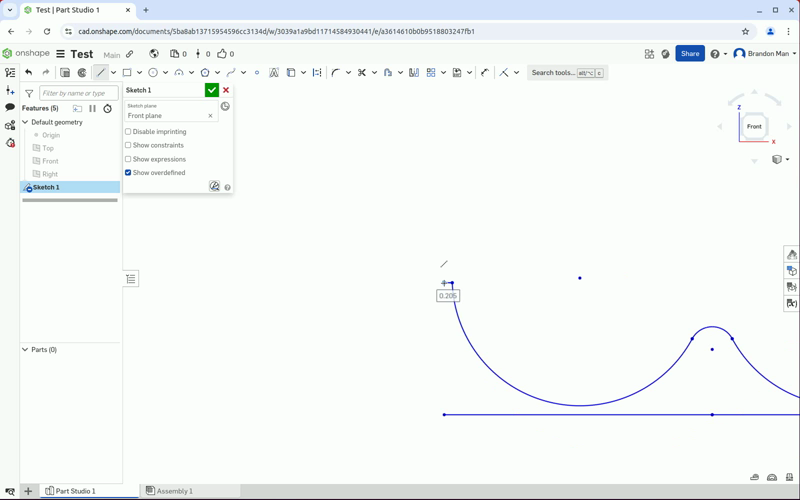
scroll(-6)
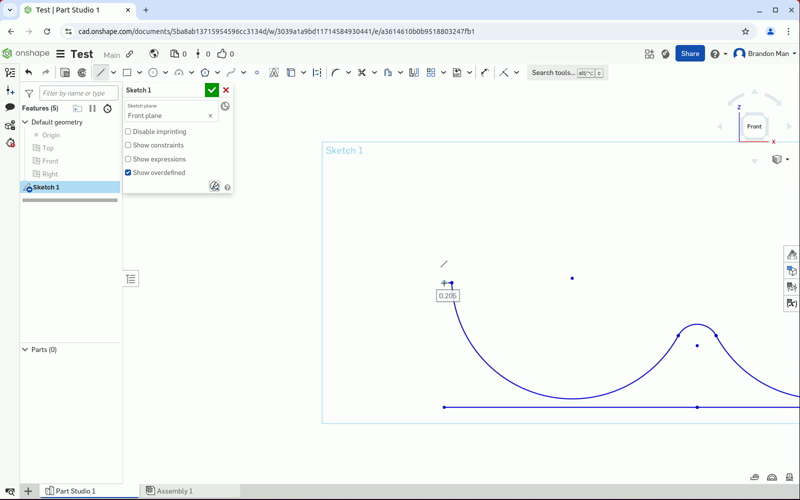
scroll(-6)
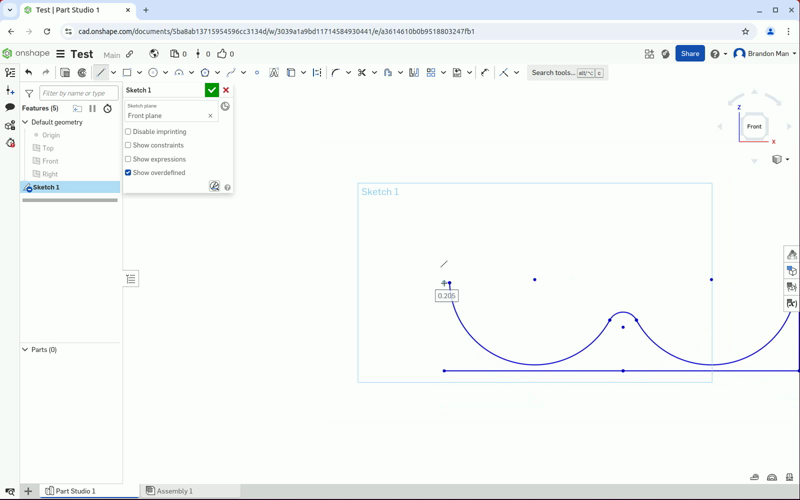
scroll(-6)
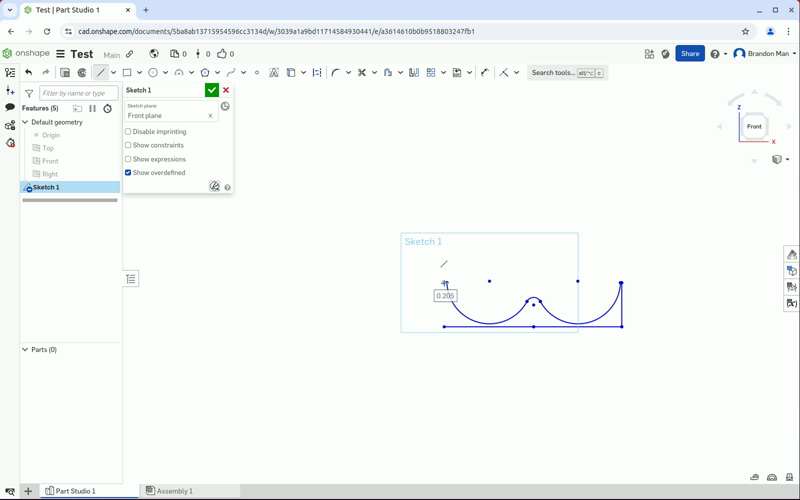
scroll(-6)
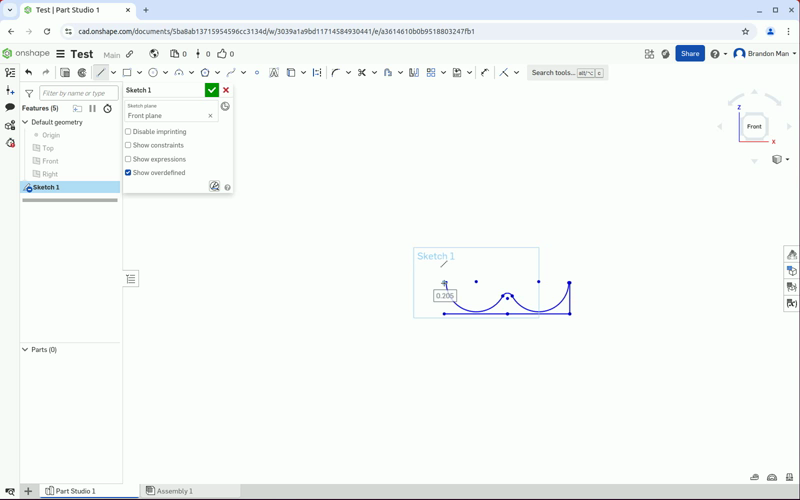
scroll(-6)
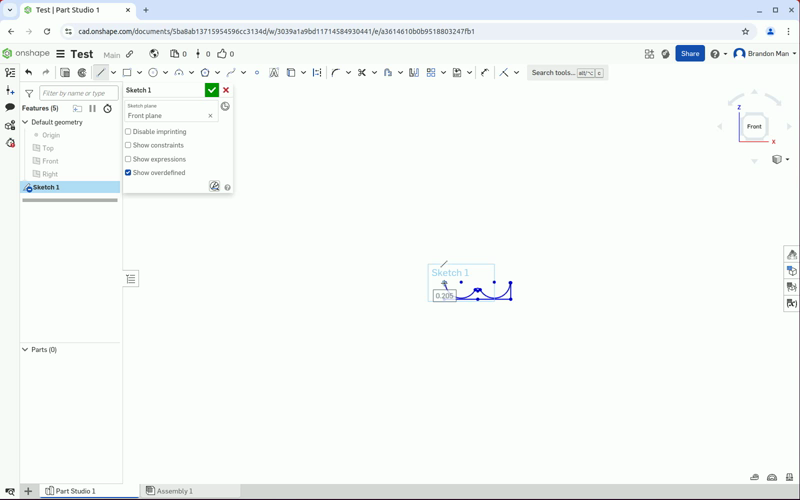
key_up(shift)
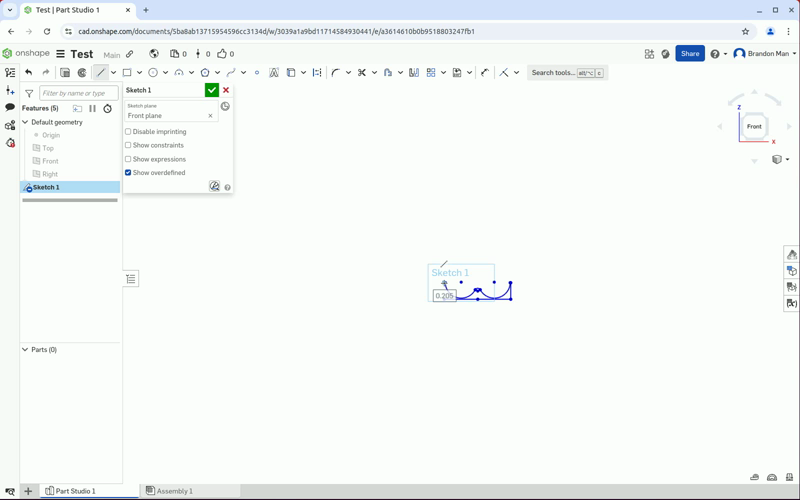
mouse_move(474, 282)
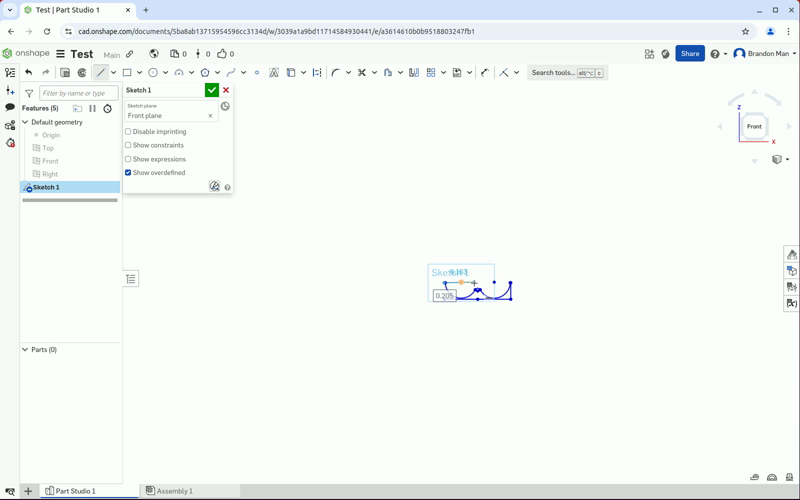
key_down(shift)
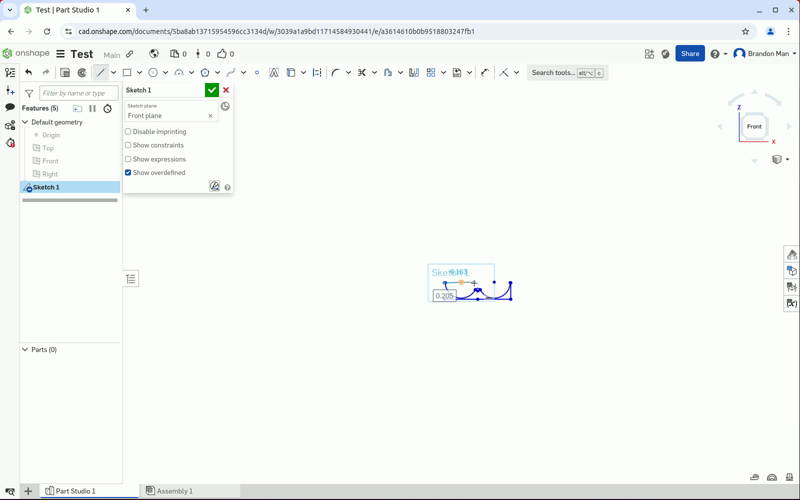
mouse_move(444, 299)
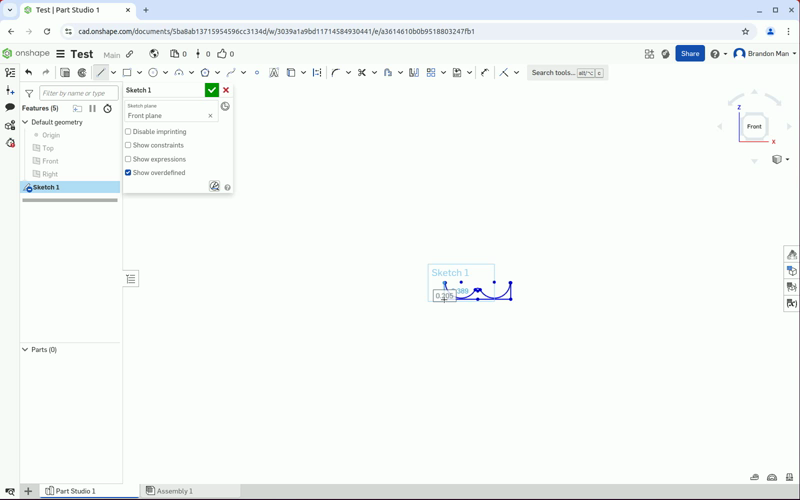
key_up(shift)
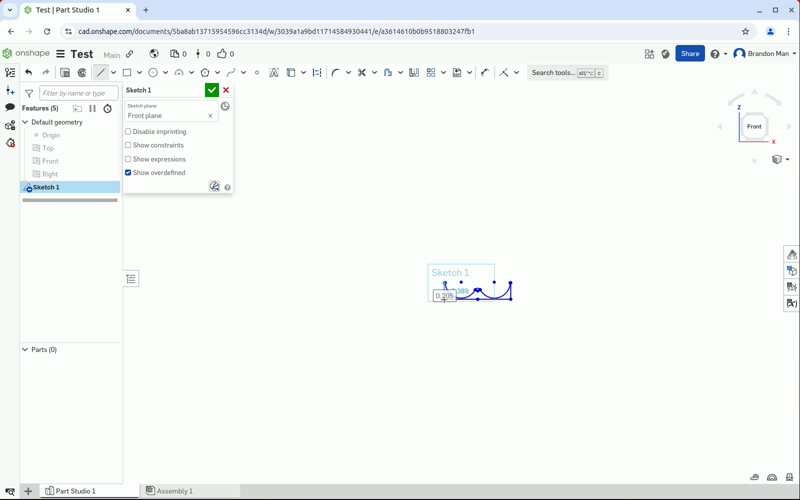
click(444, 299)
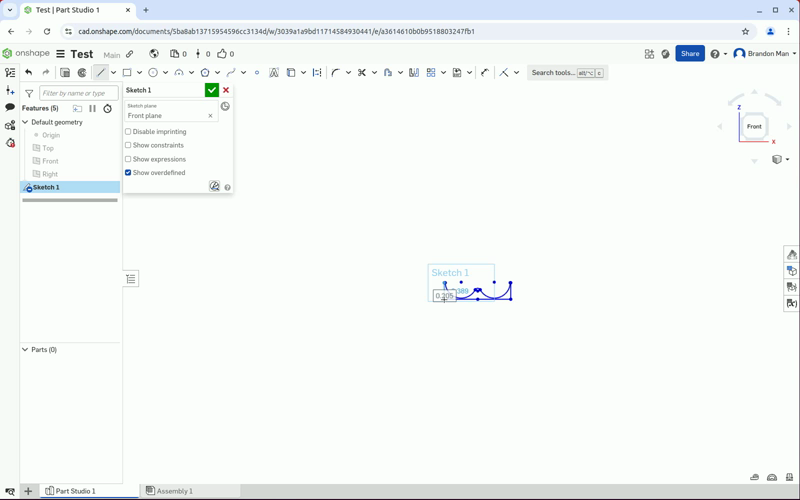
key(esc)
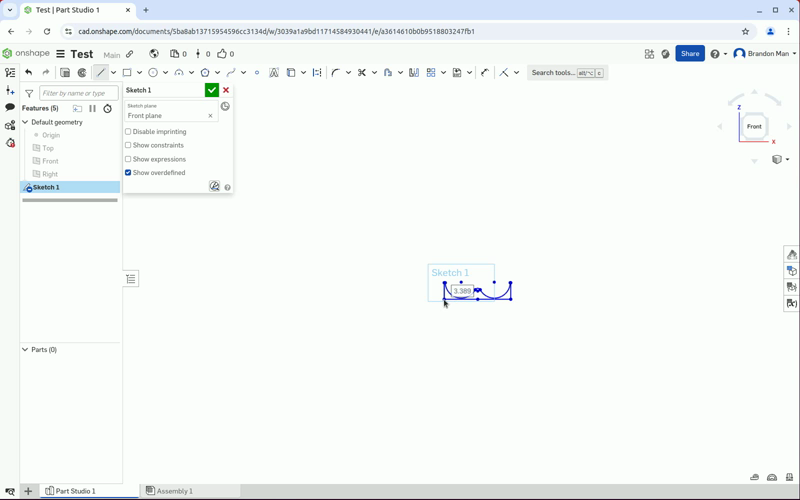
mouse_move(473, 295)
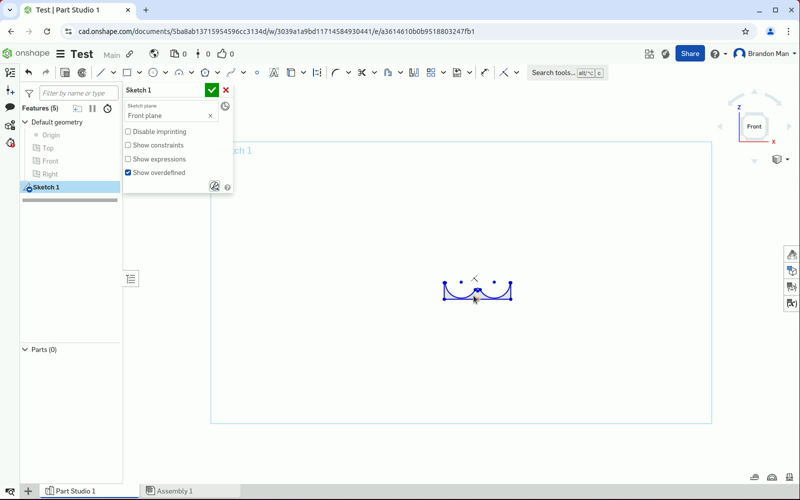
scroll(6)
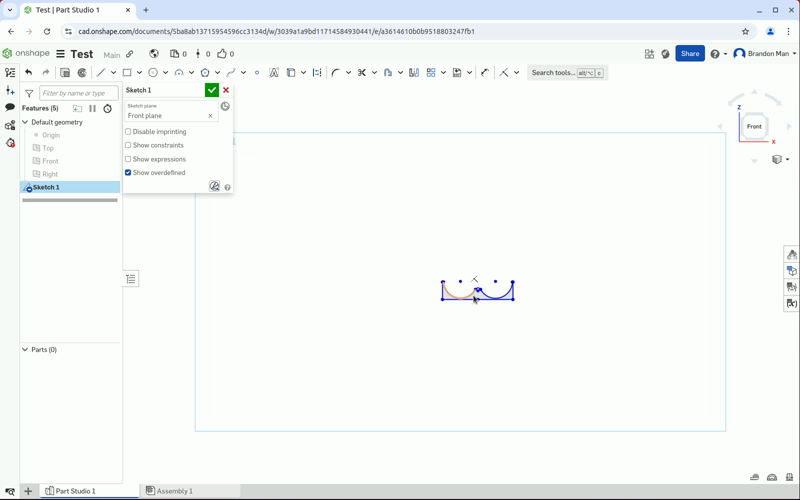
scroll(6)
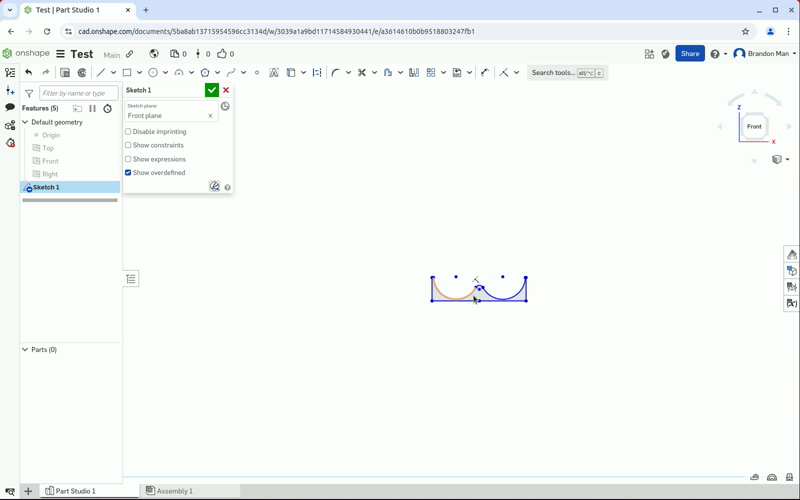
scroll(6)
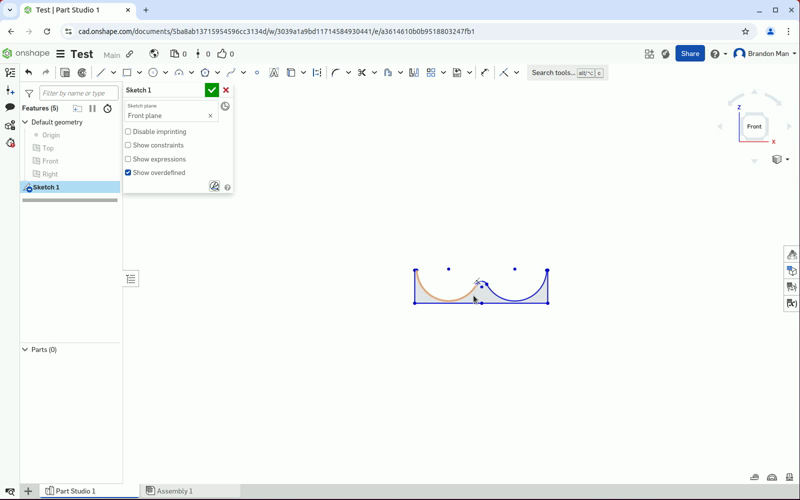
scroll(6)
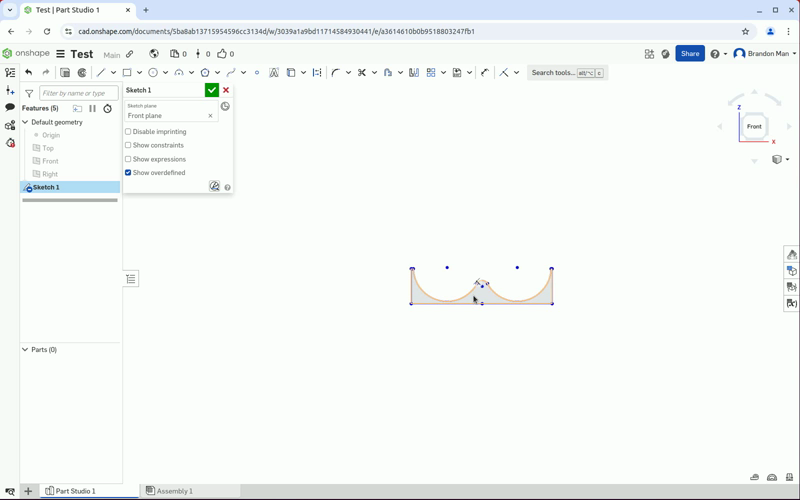
scroll(6)
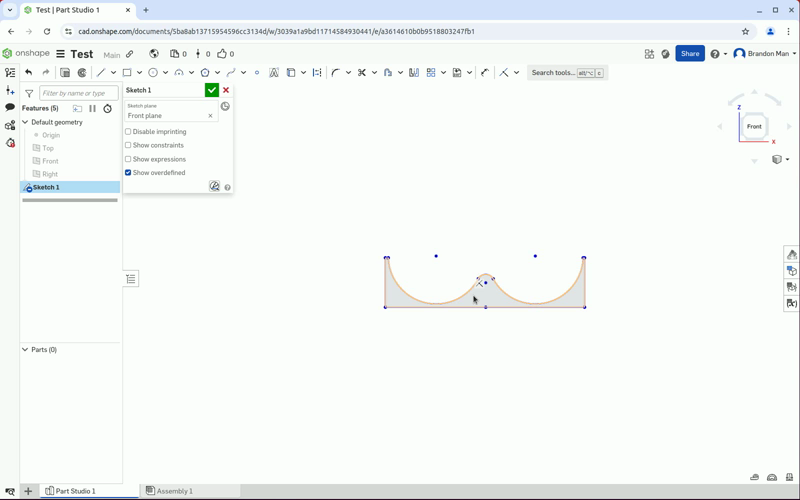
scroll(6)
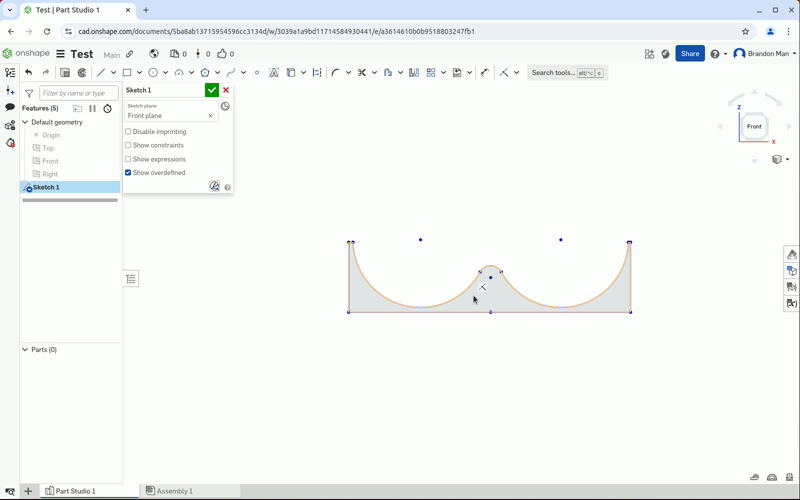
scroll(6)
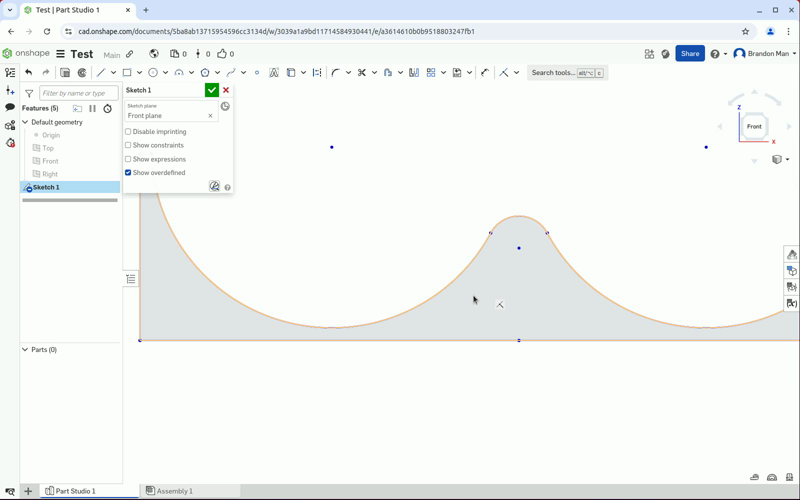
click(473, 295)
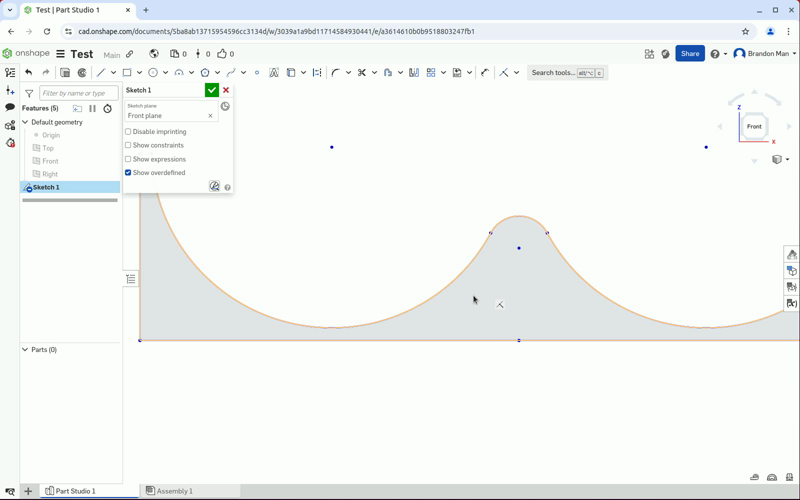
scroll(-6)
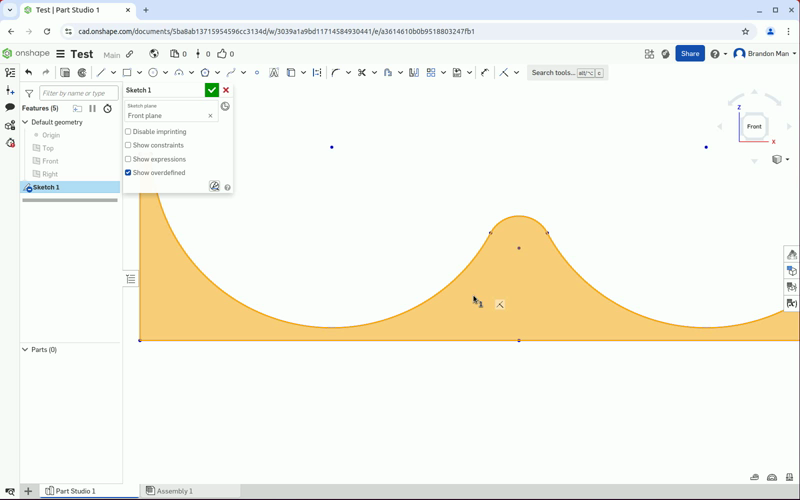
scroll(-6)
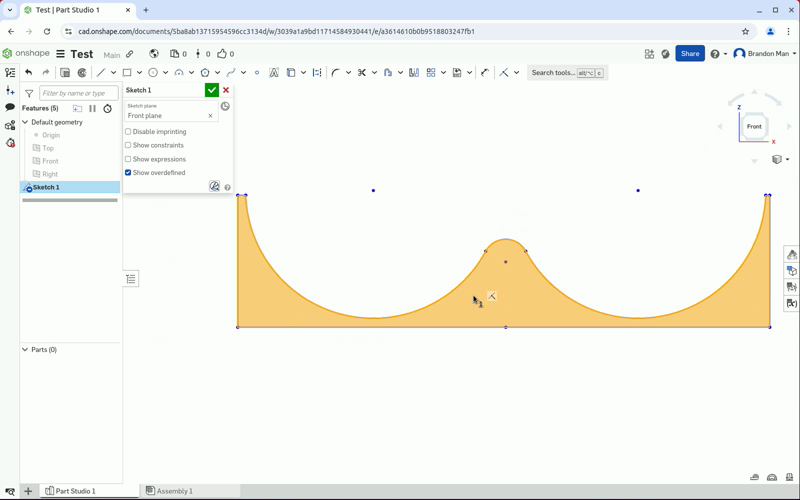
scroll(-6)
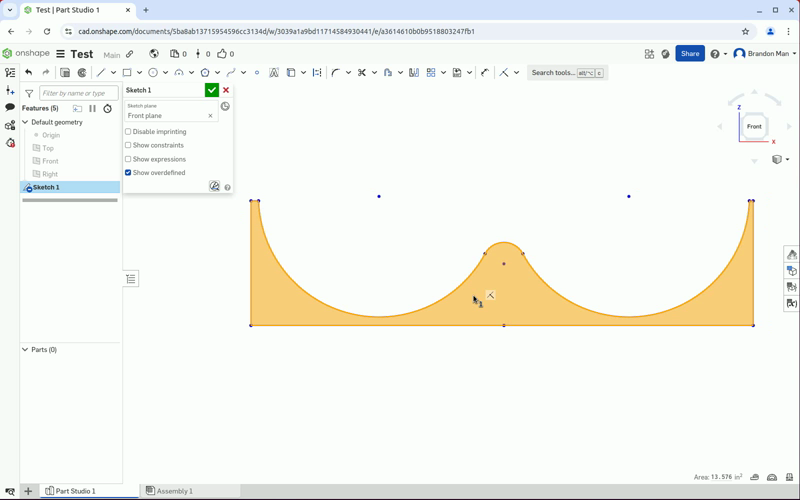
scroll(-6)
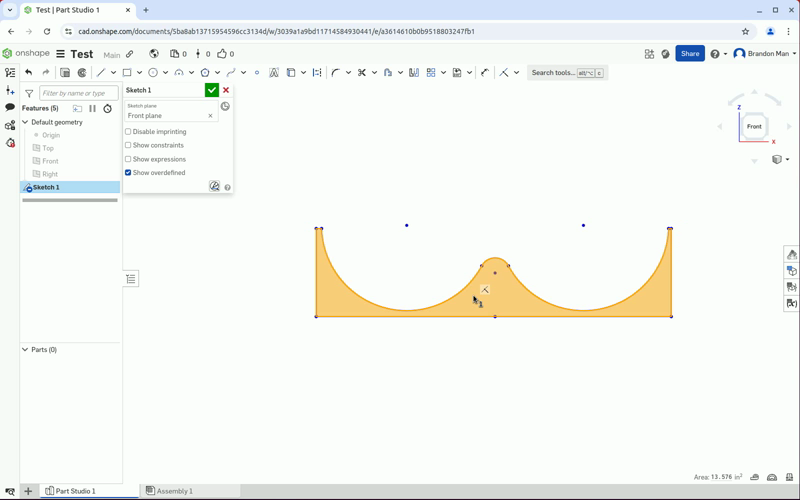
scroll(-6)
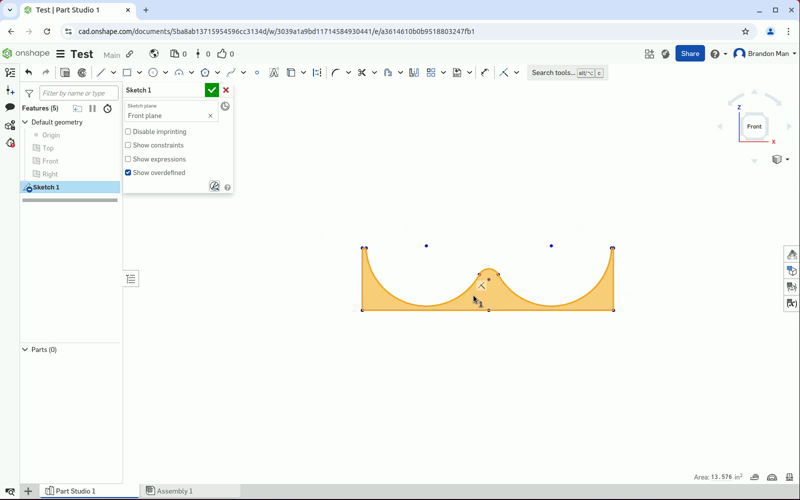
scroll(-6)
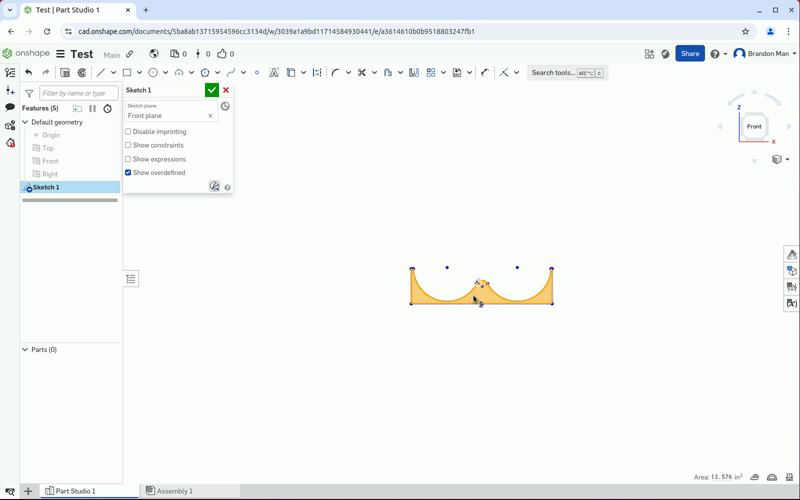
scroll(-6)
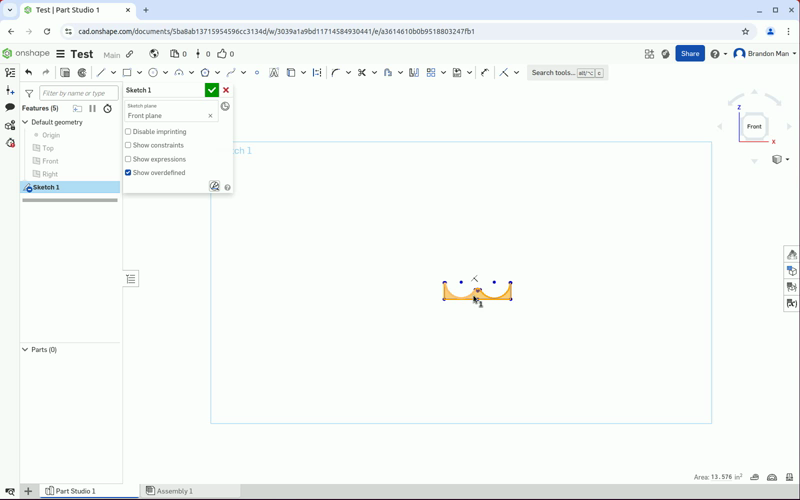
mouse_move(73, 352)
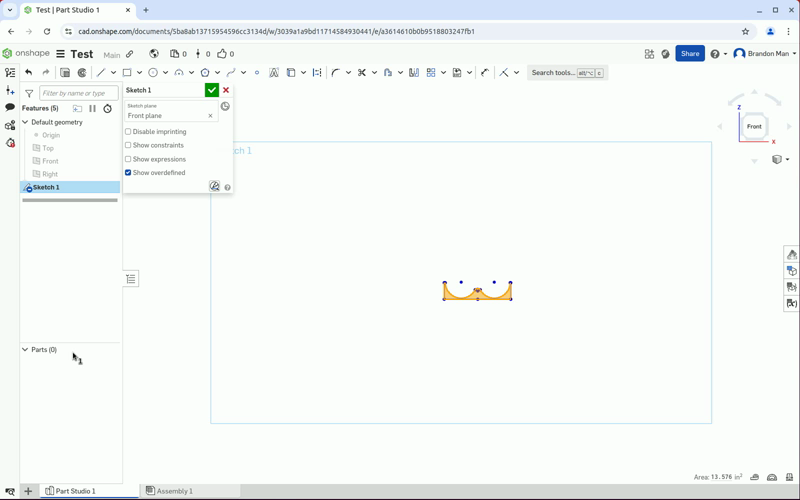
key(shift+y)
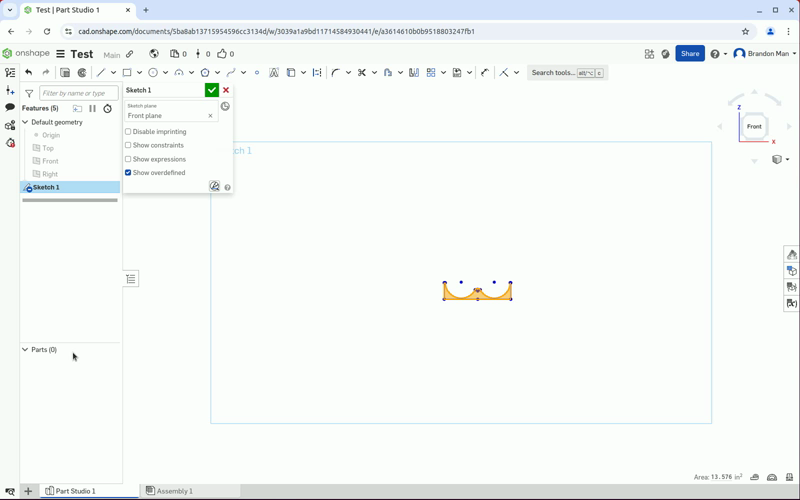
key(shift+e)
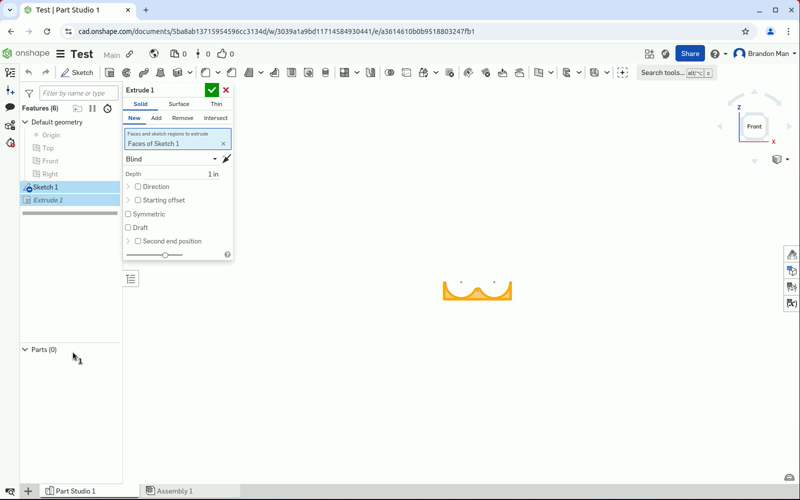
mouse_move(143, 106)
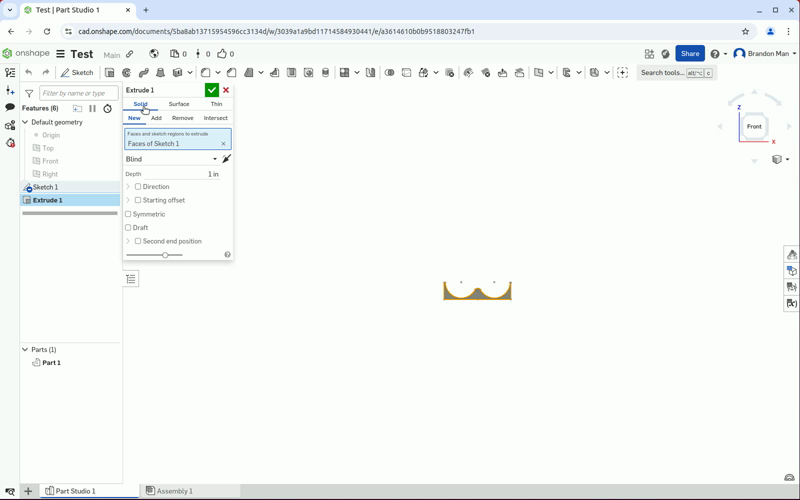
click(143, 106)
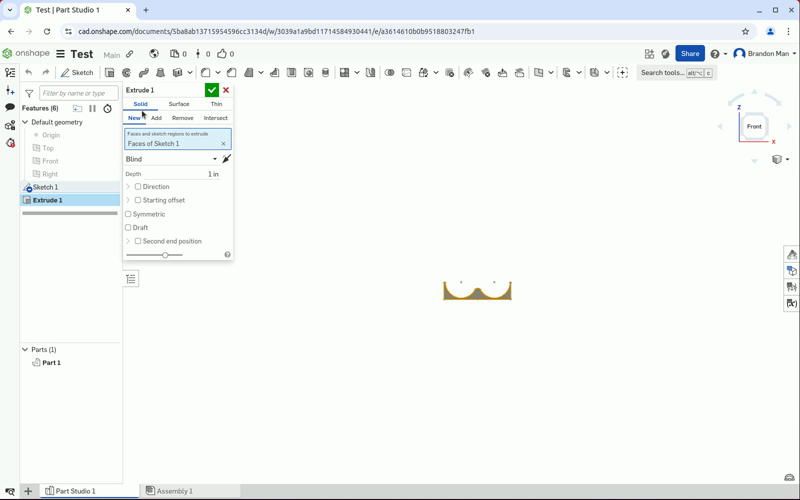
mouse_move(137, 120)
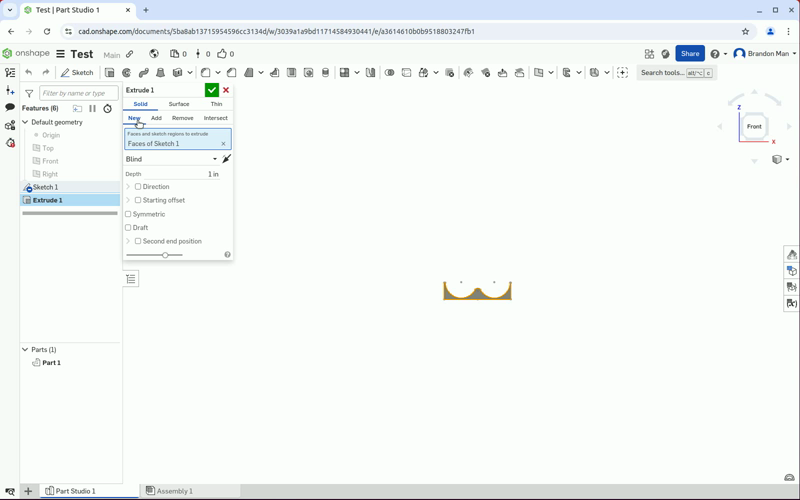
click(137, 120)
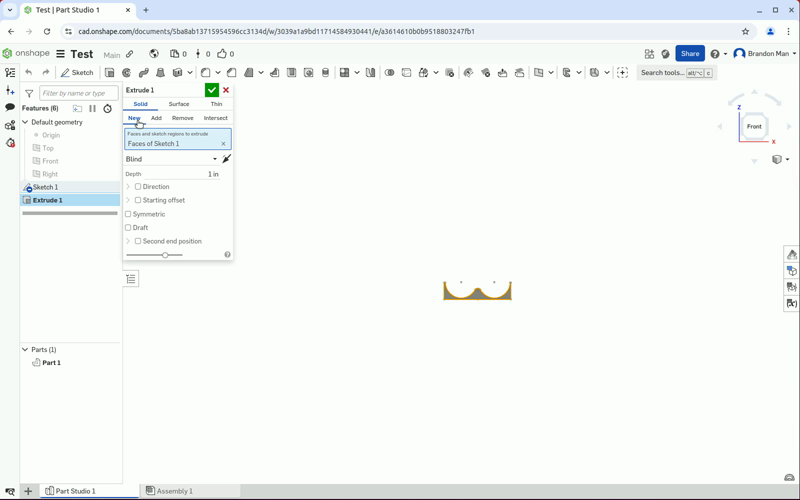
key(tab, 4)
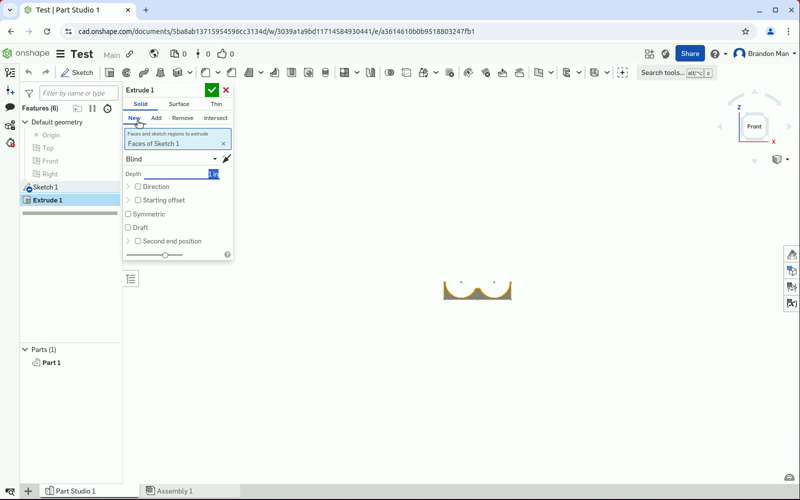
text(23.108)
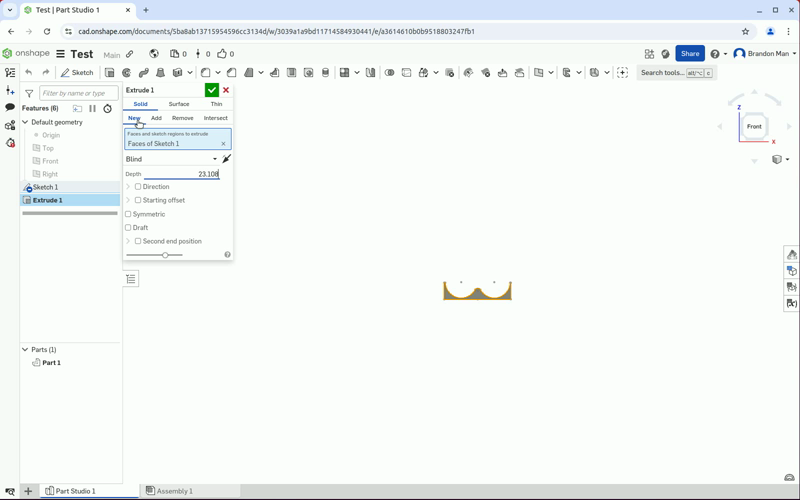
key(enter)
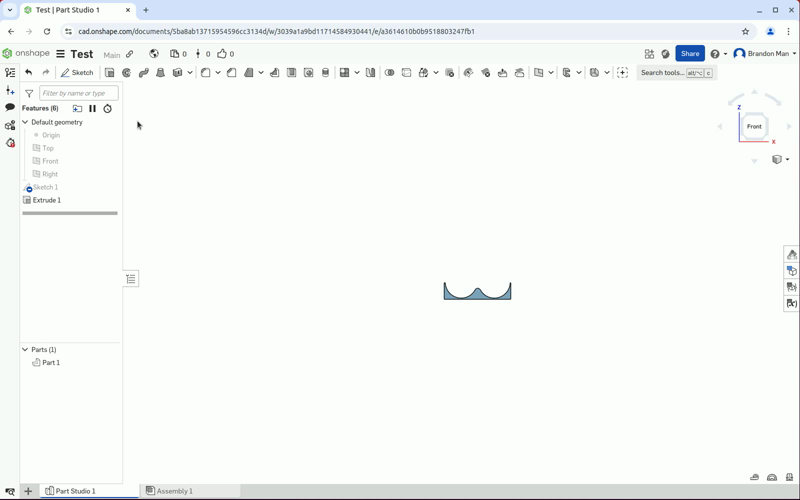
key(shift+h)
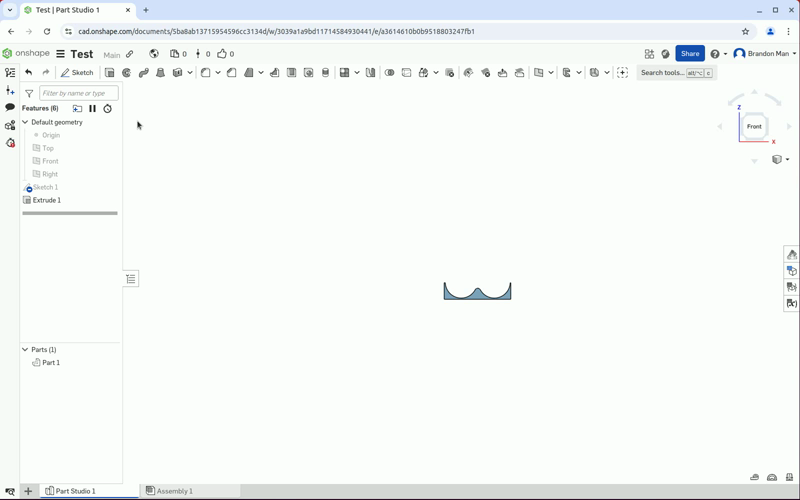
key(shift+h)
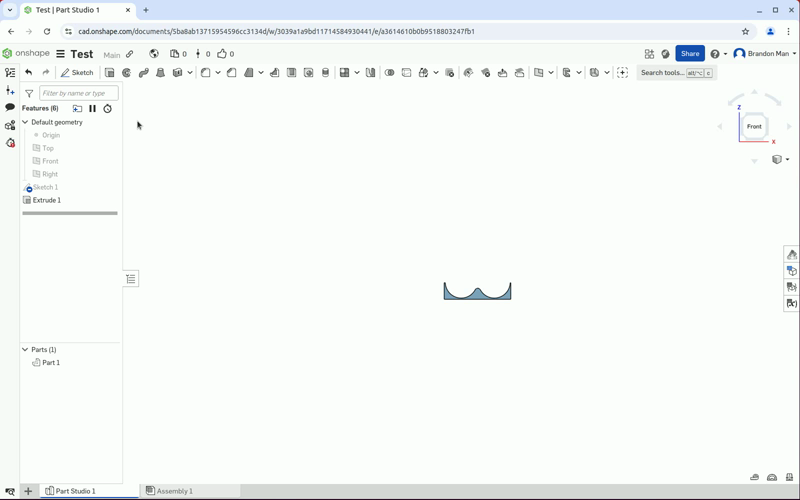
mouse_move(73, 189)
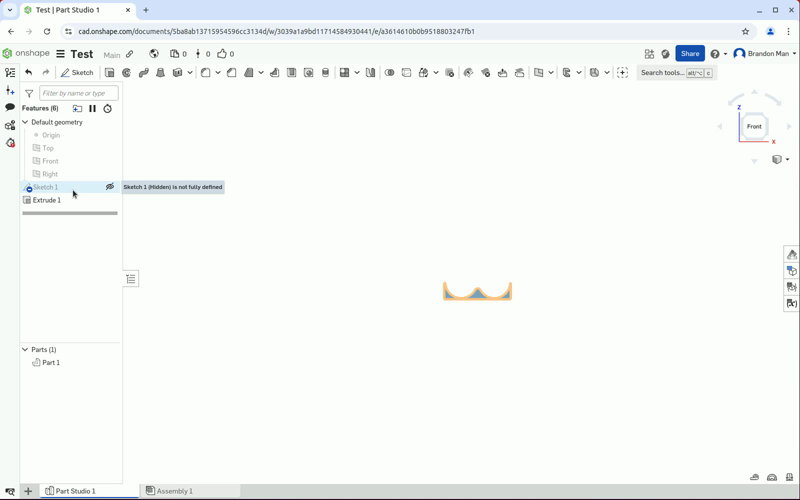
click(73, 189)
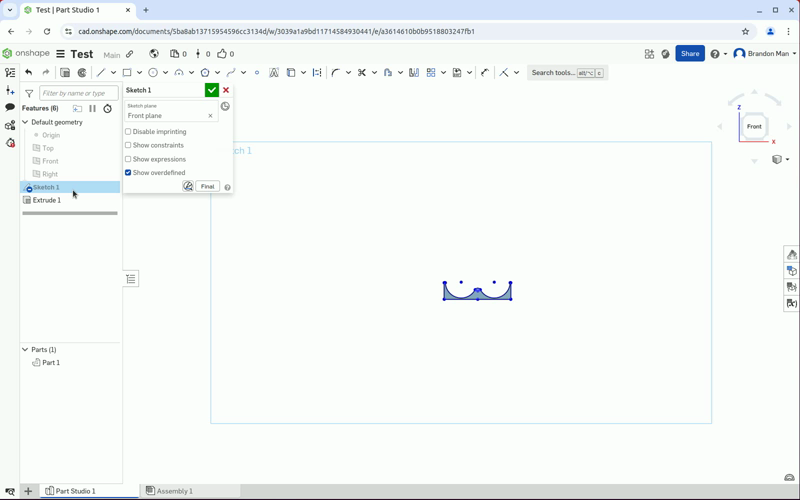
mouse_move(229, 92)
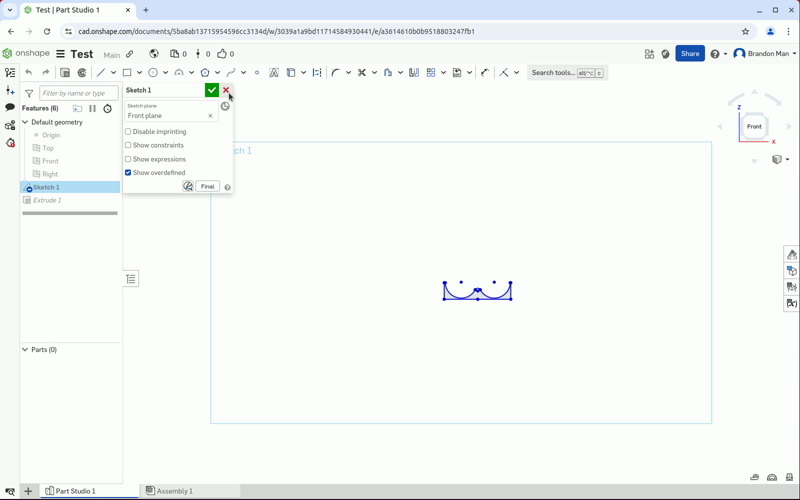
click(229, 92)
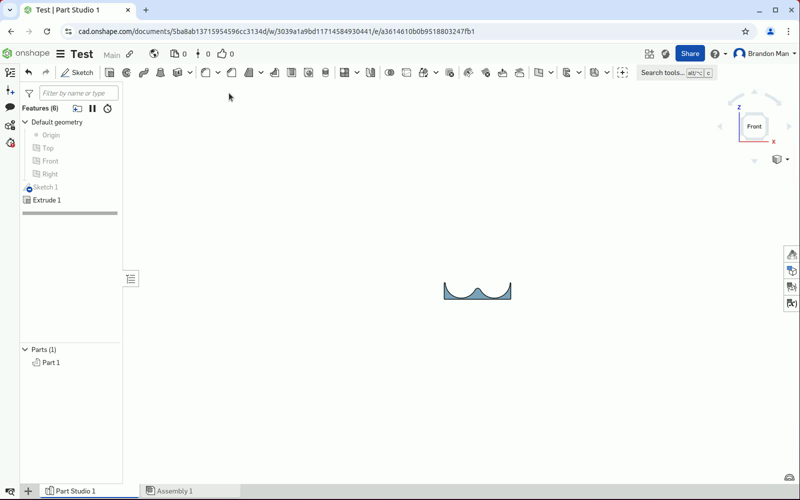
mouse_move(73, 352)
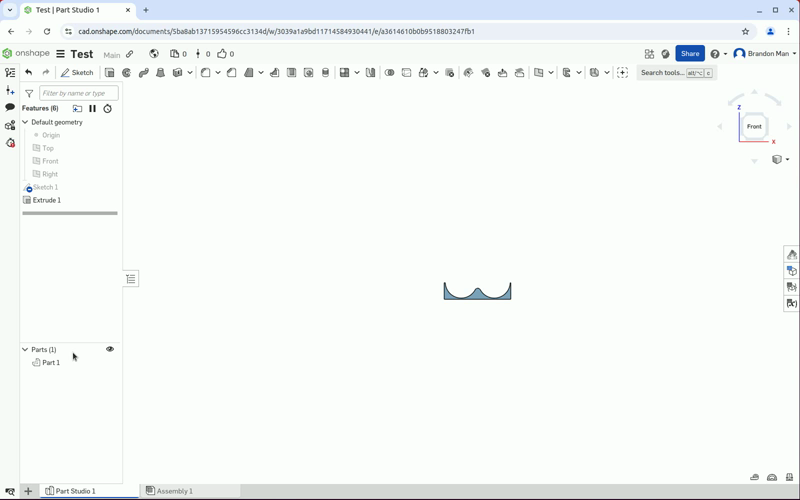
key(y)
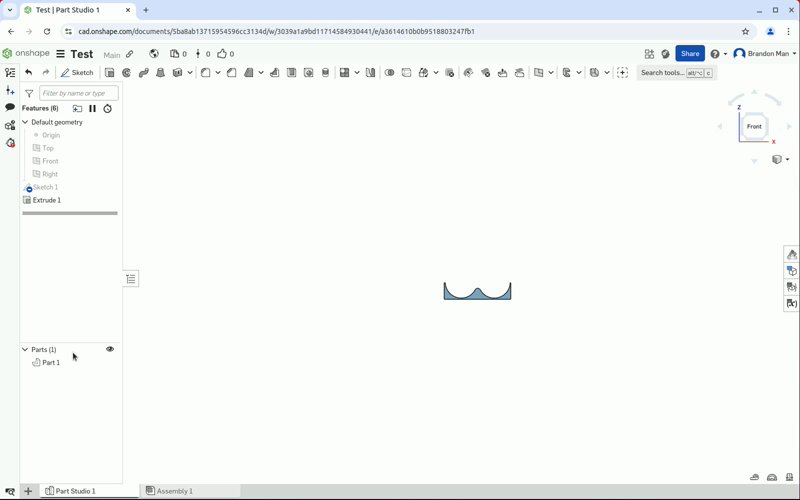
key(shift+p)
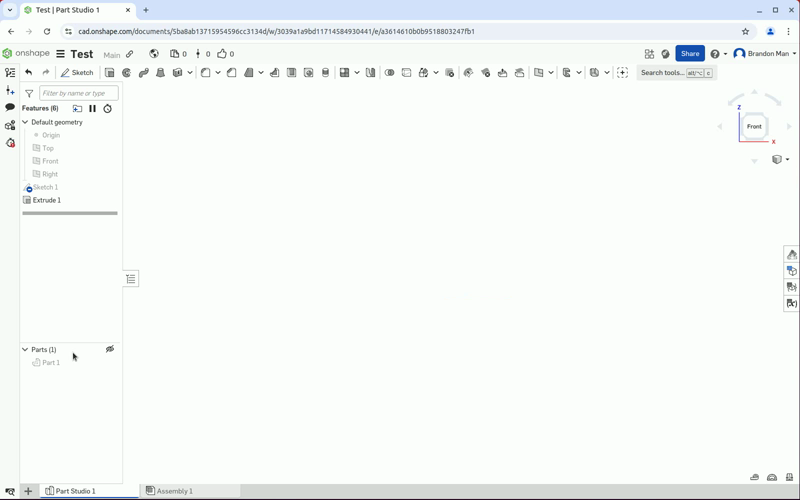
key(space)
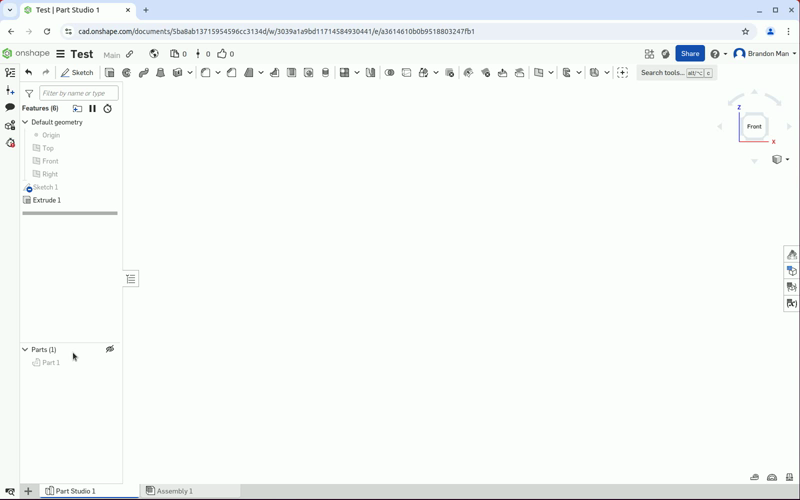
key_down(shift)
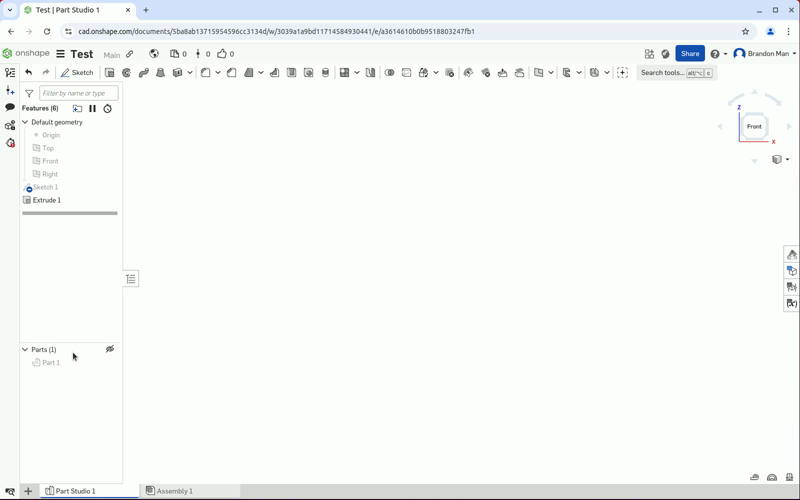
key(left)
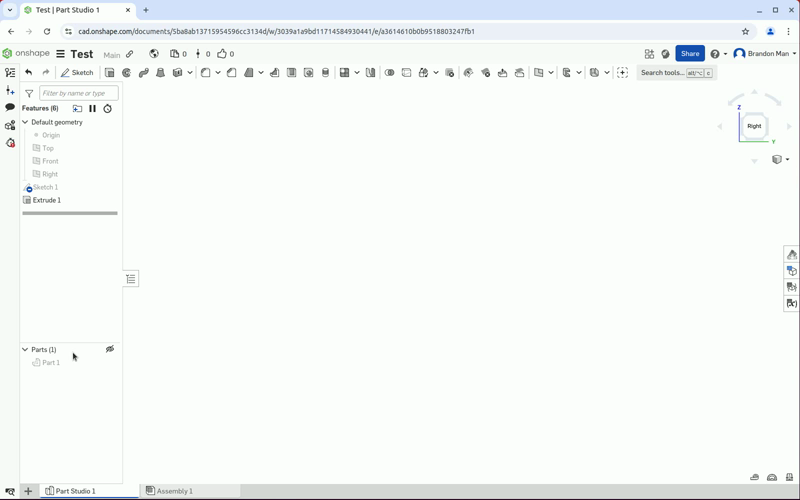
key_up(shift)
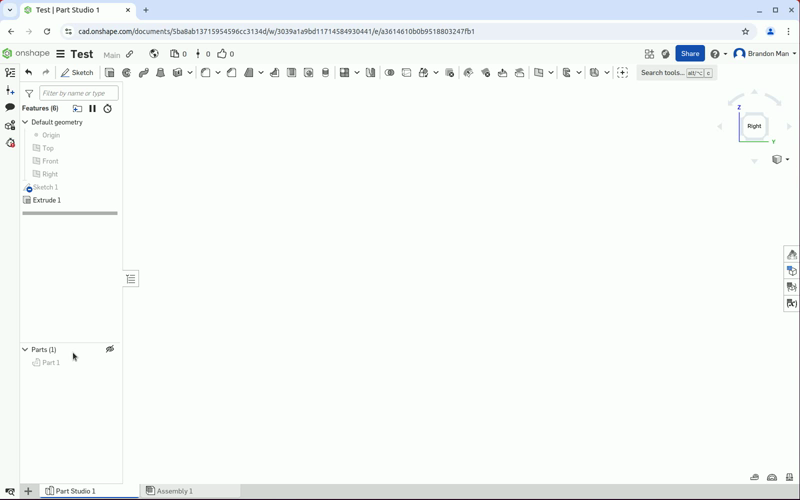
mouse_move(73, 352)
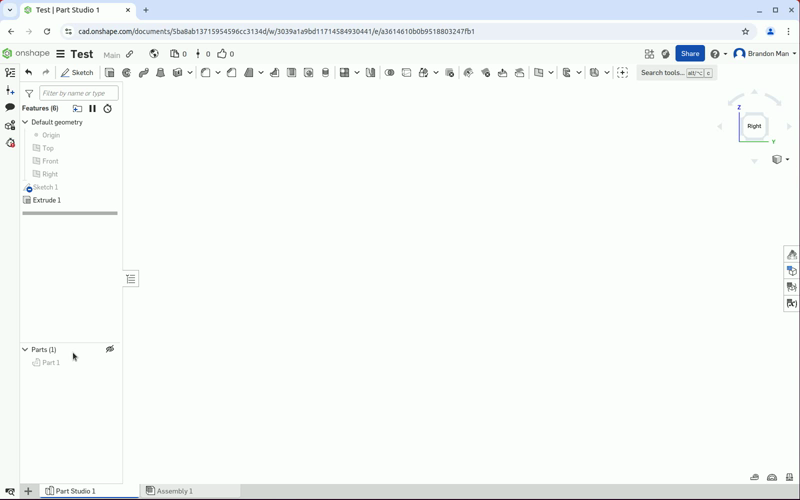
key(shift+y)
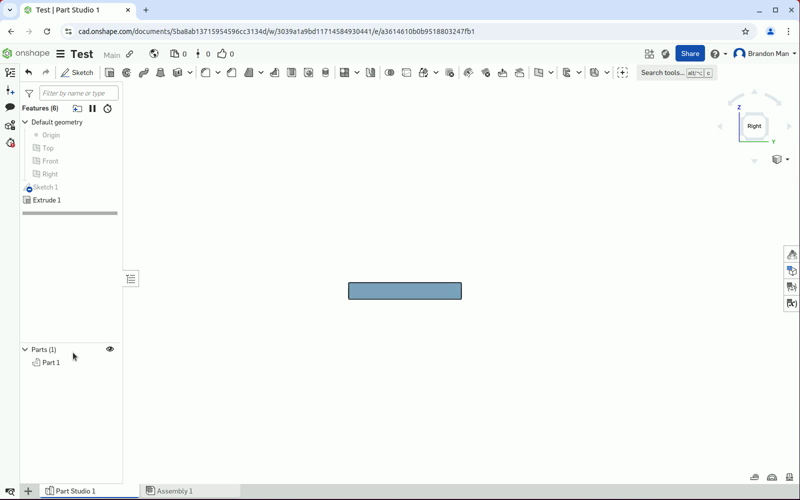
mouse_move(541, 75)
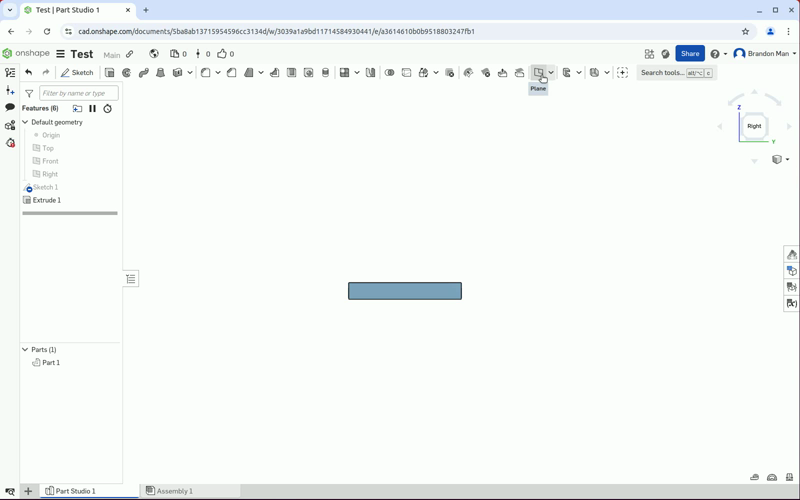
click(541, 75)
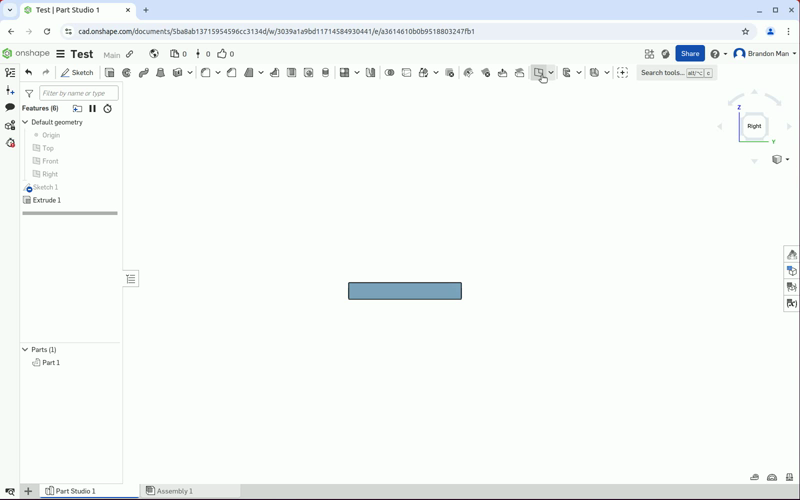
mouse_move(73, 176)
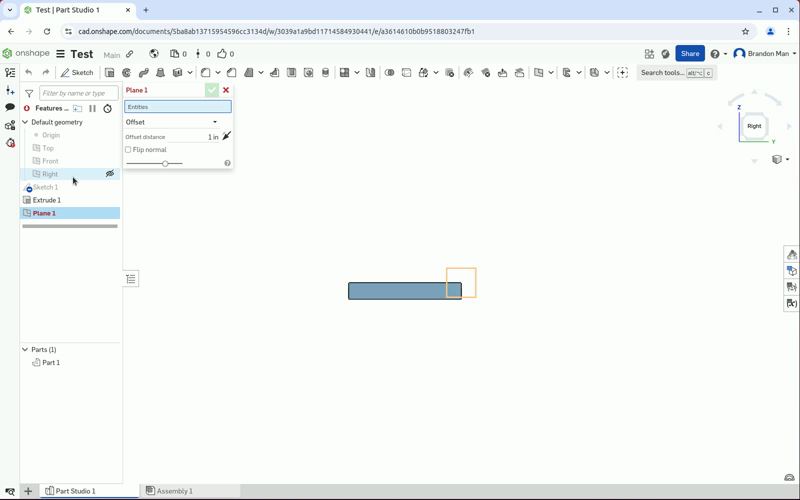
click(73, 176)
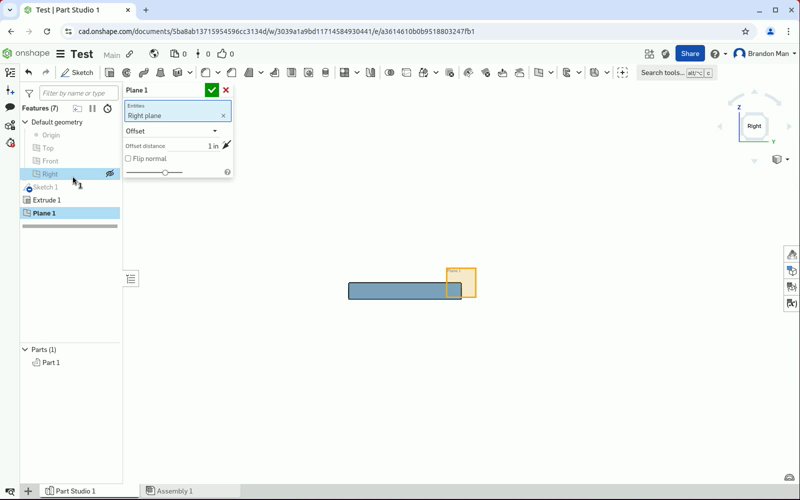
key(tab, 2)
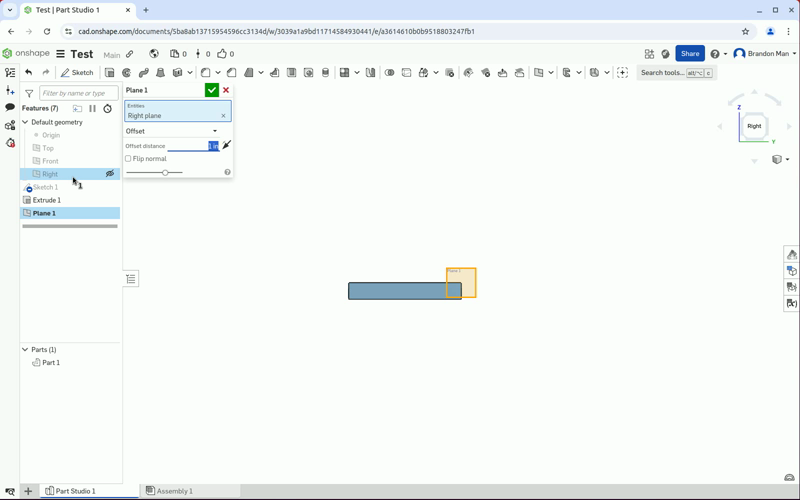
text(10.106)
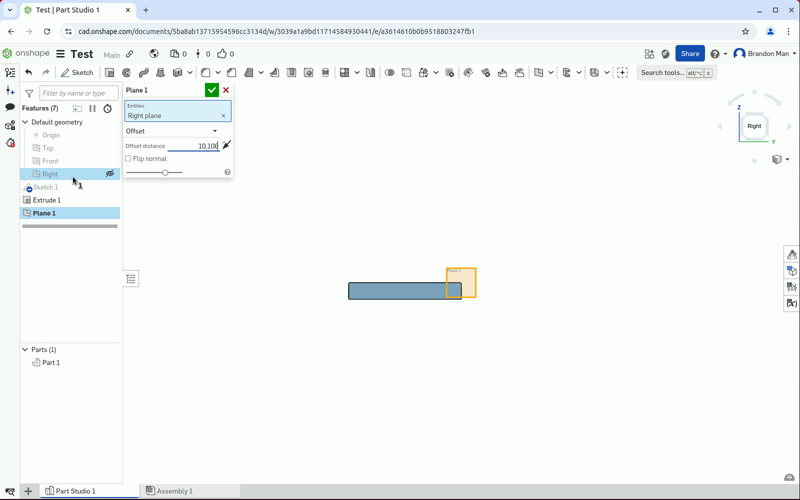
key(enter, 2)
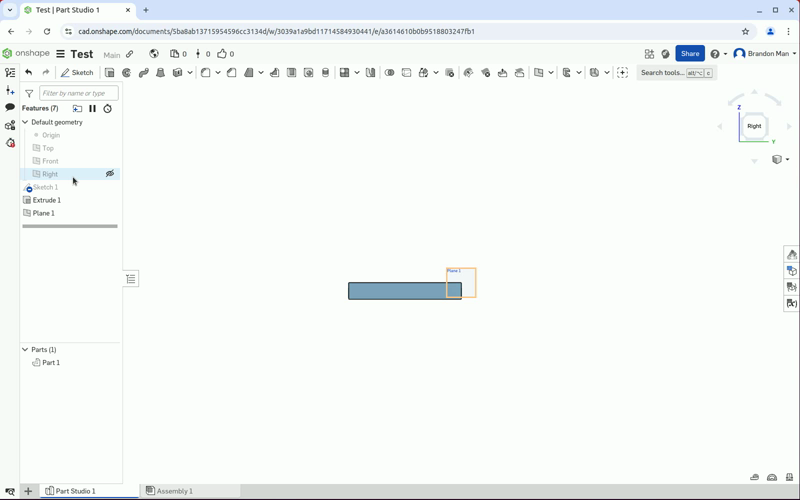
key(shift+s)
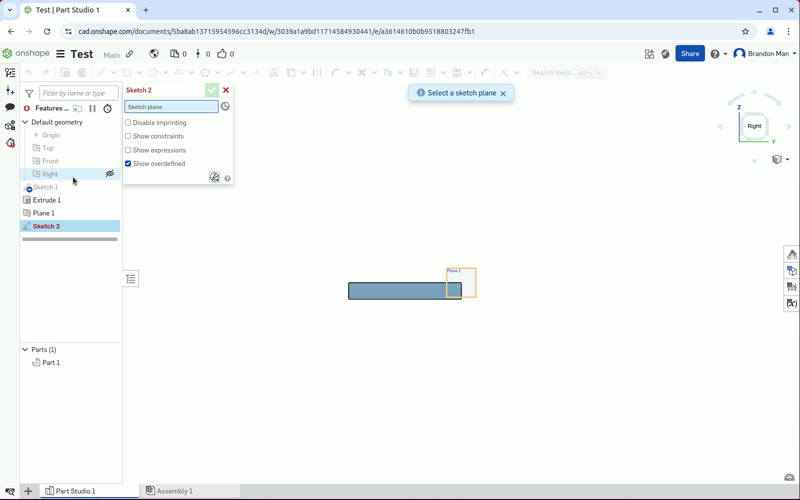
mouse_move(73, 215)
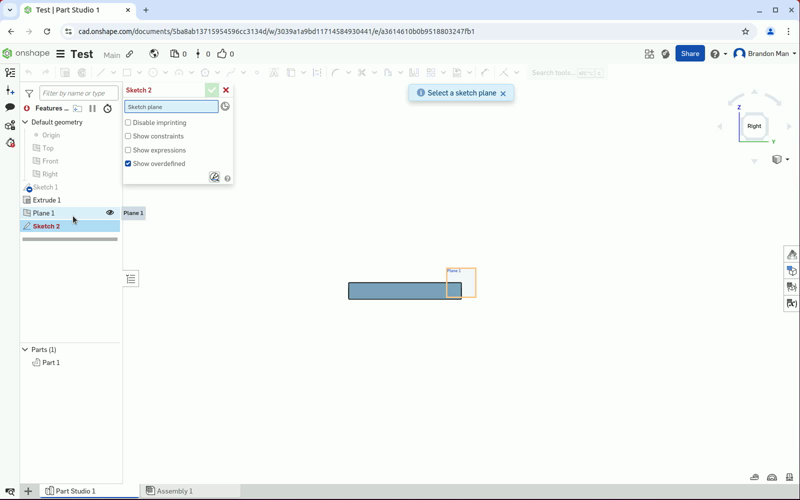
click(73, 215)
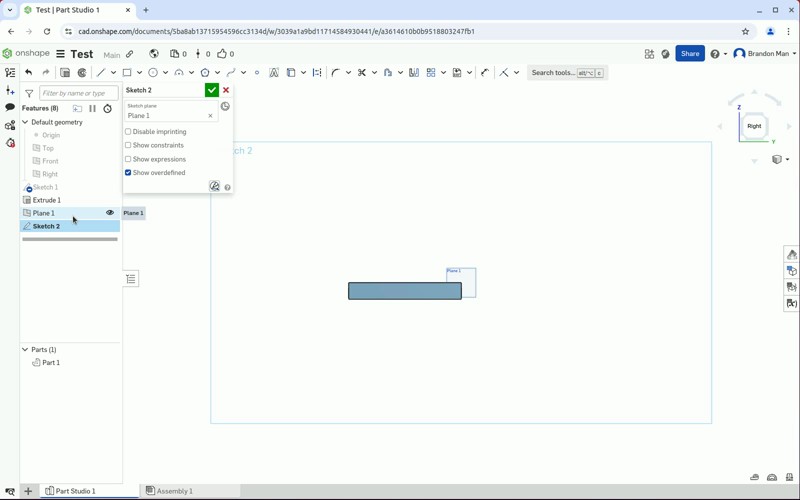
mouse_move(73, 352)
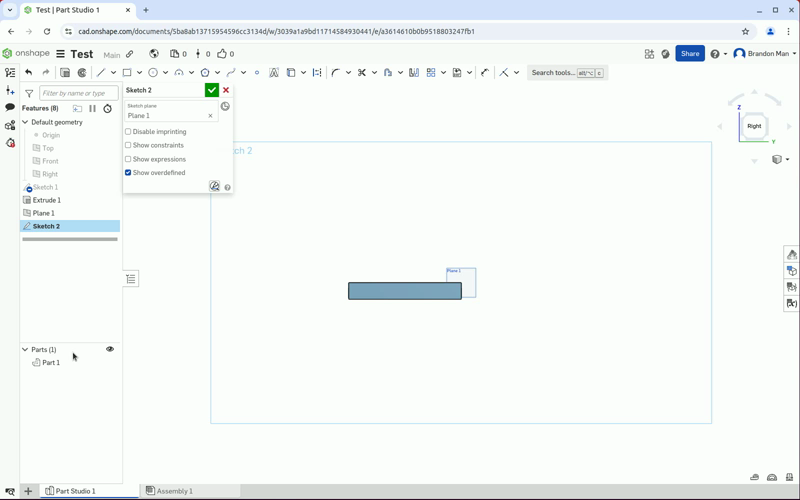
key(y)
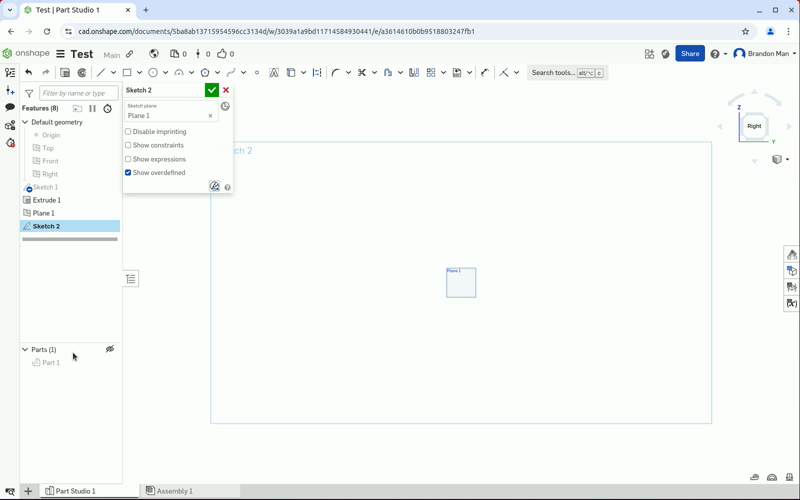
key(l)
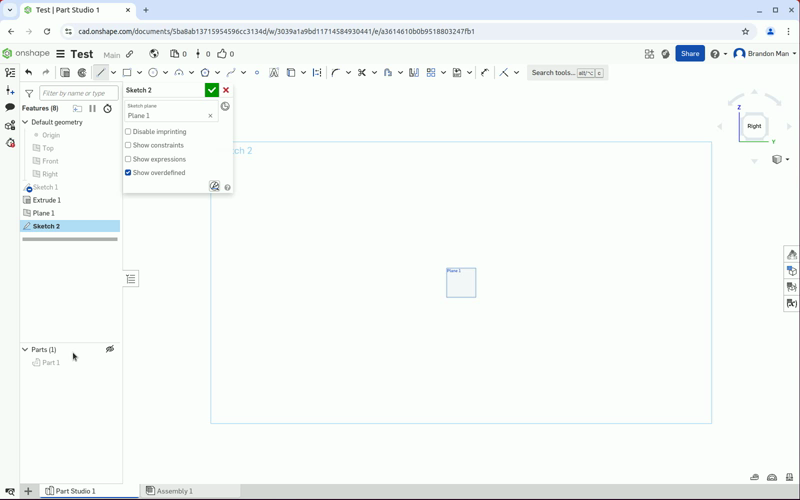
key_down(shift)
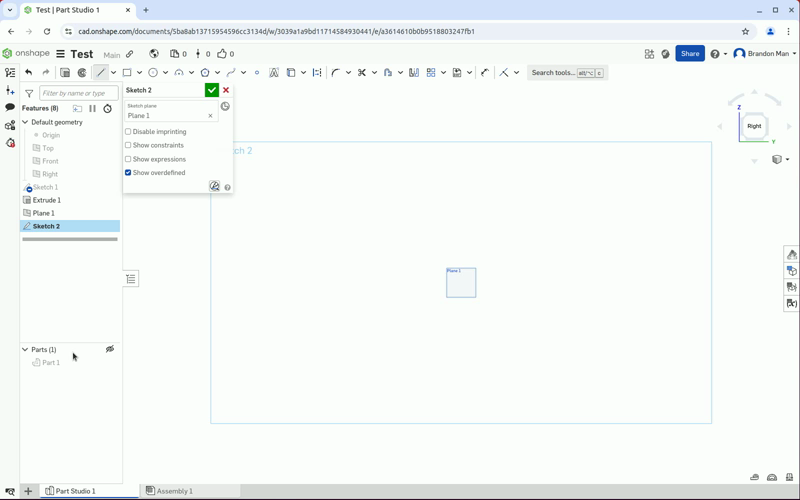
mouse_move(348, 299)
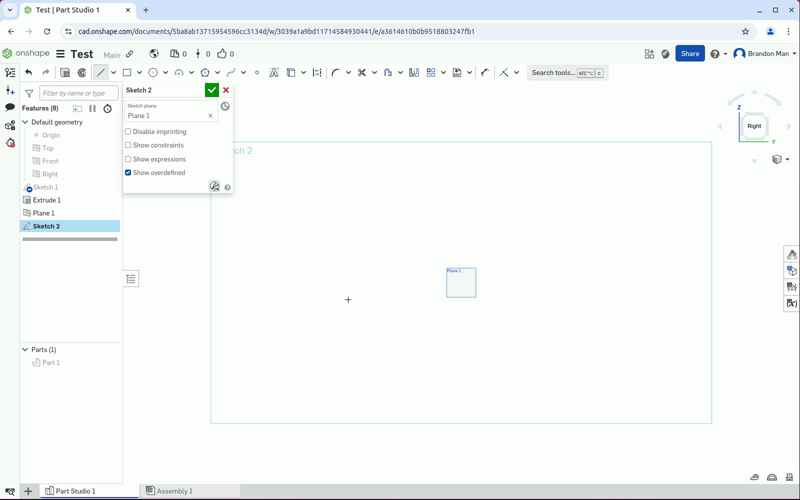
click(348, 299)
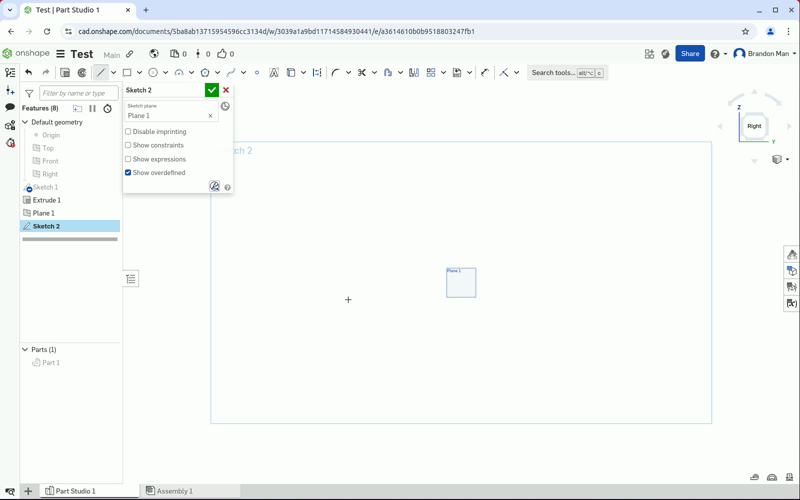
key_up(shift)
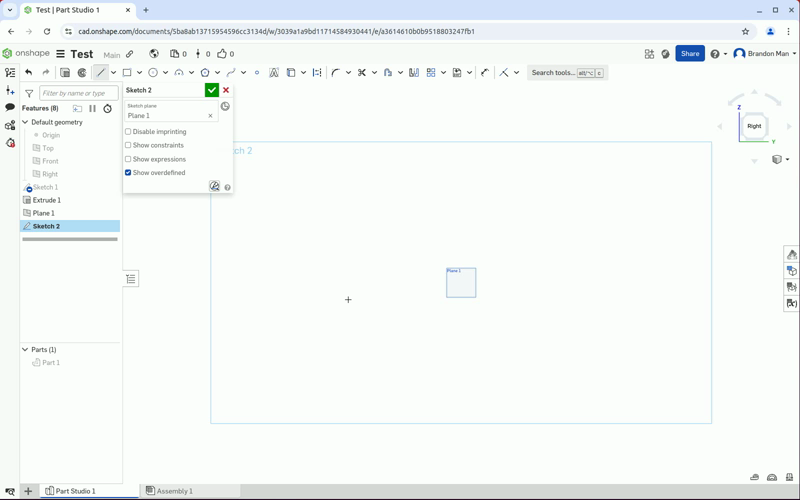
key_down(shift)
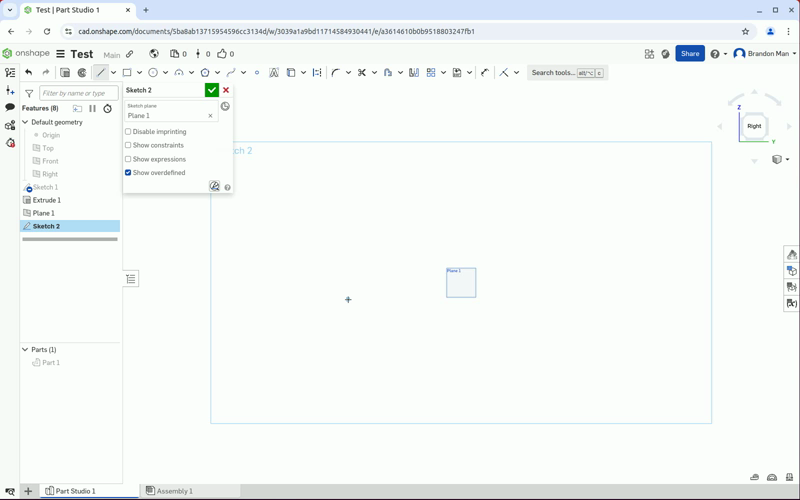
mouse_move(378, 299)
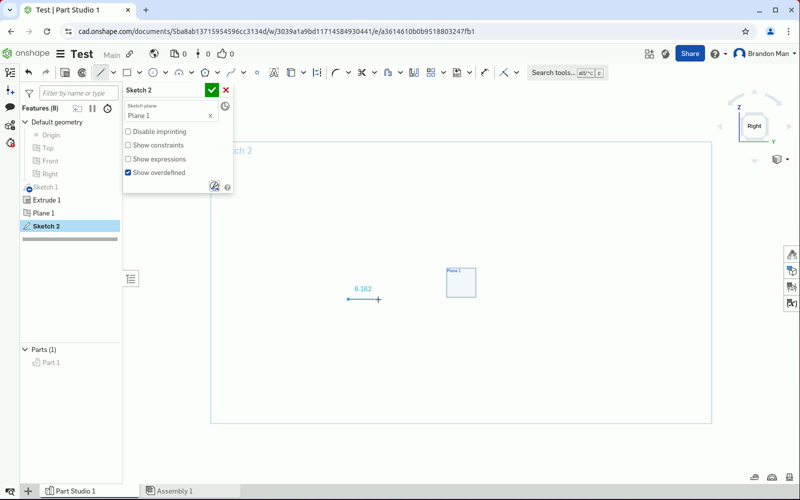
mouse_move(349, 299)
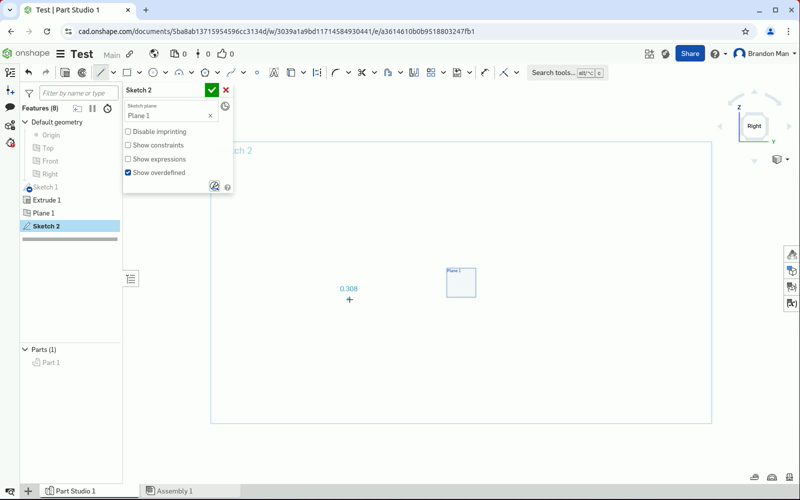
scroll(6)
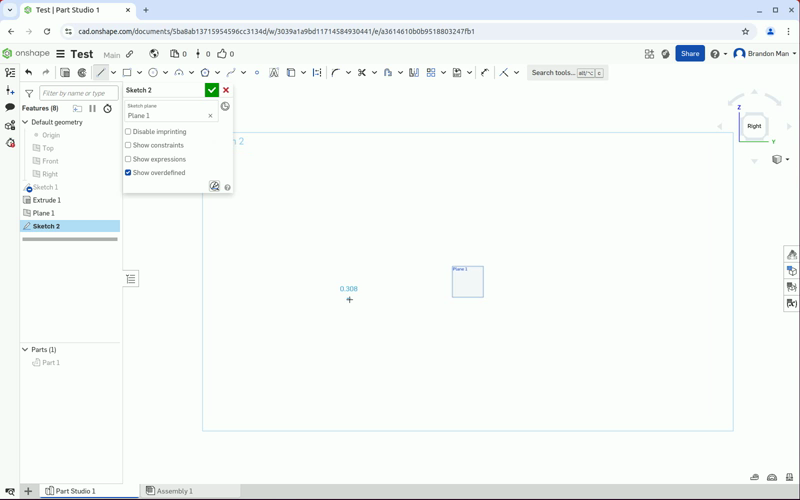
scroll(6)
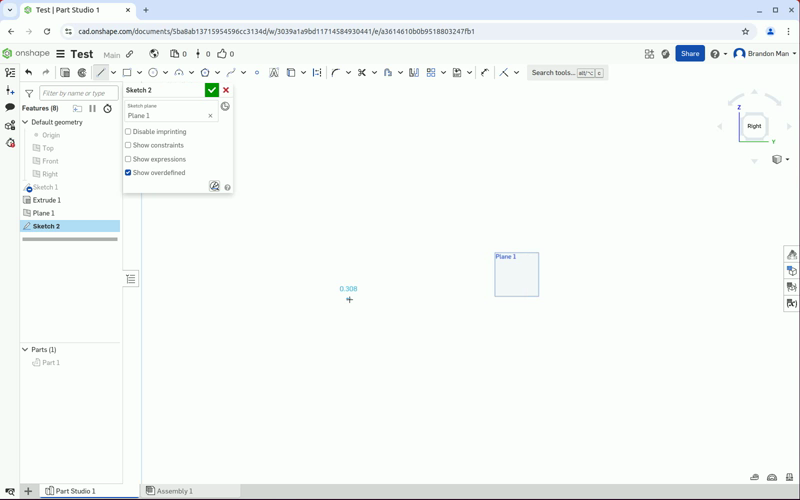
scroll(6)
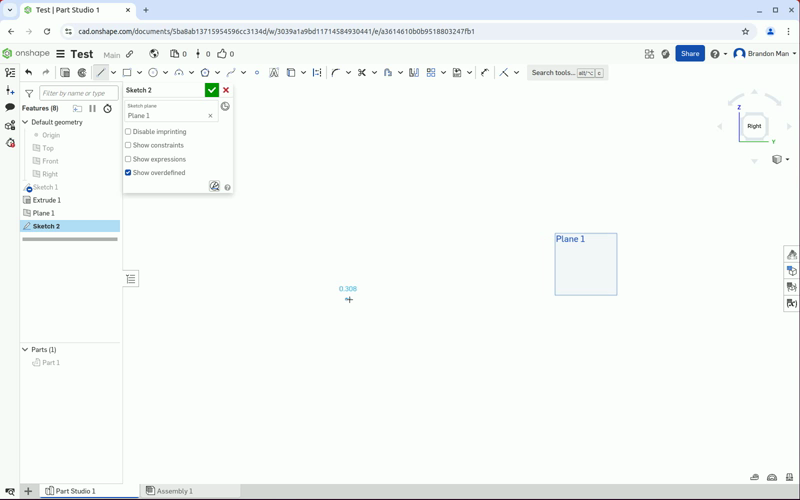
scroll(6)
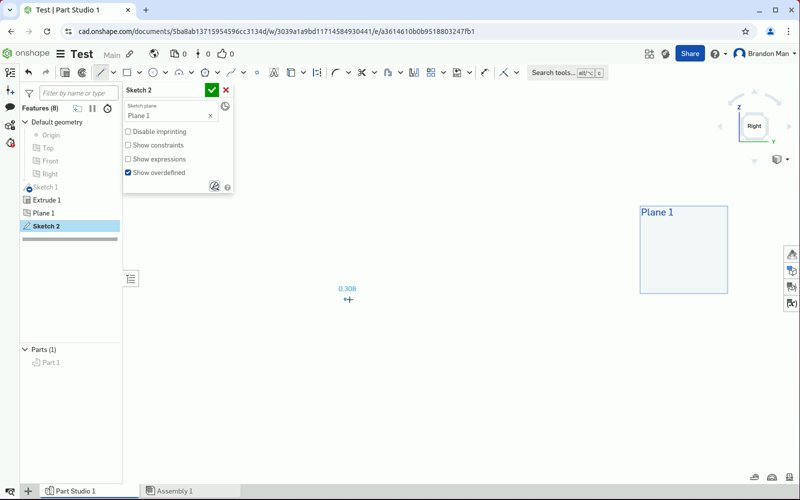
scroll(6)
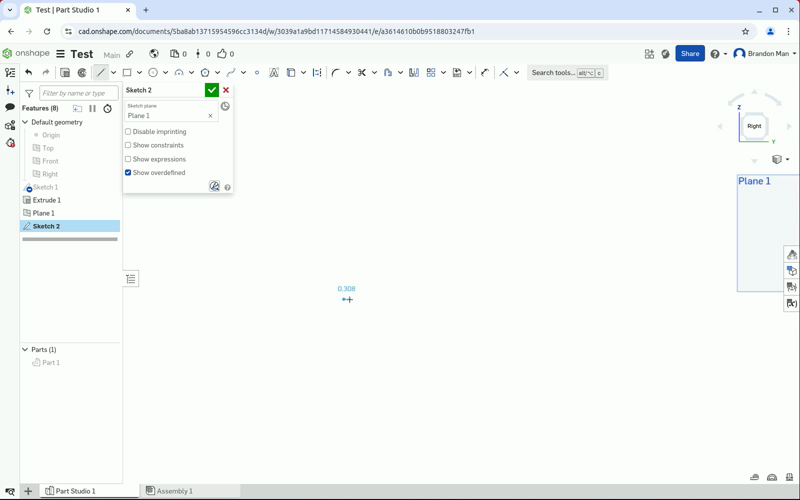
scroll(6)
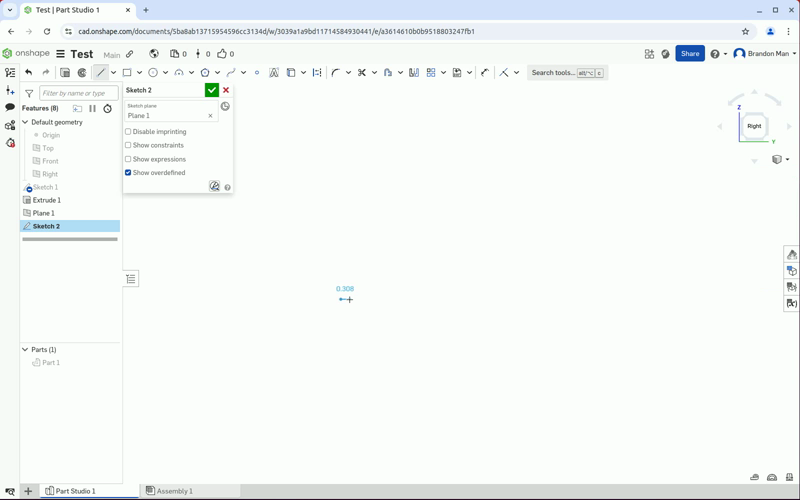
scroll(6)
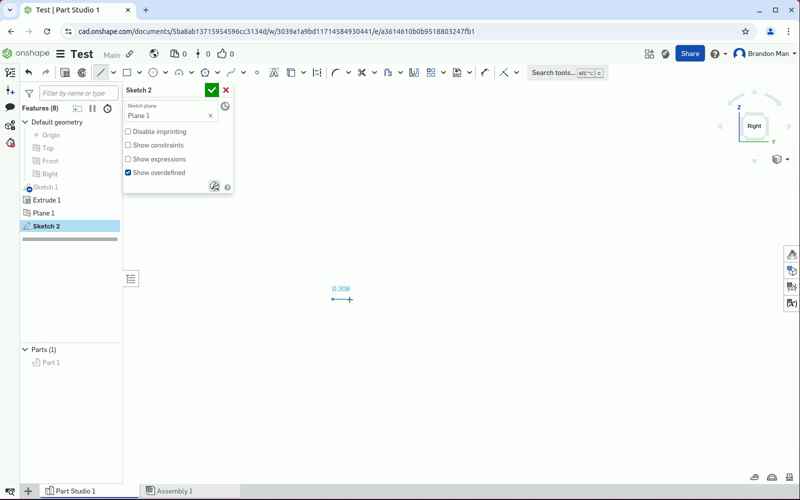
click(349, 299)
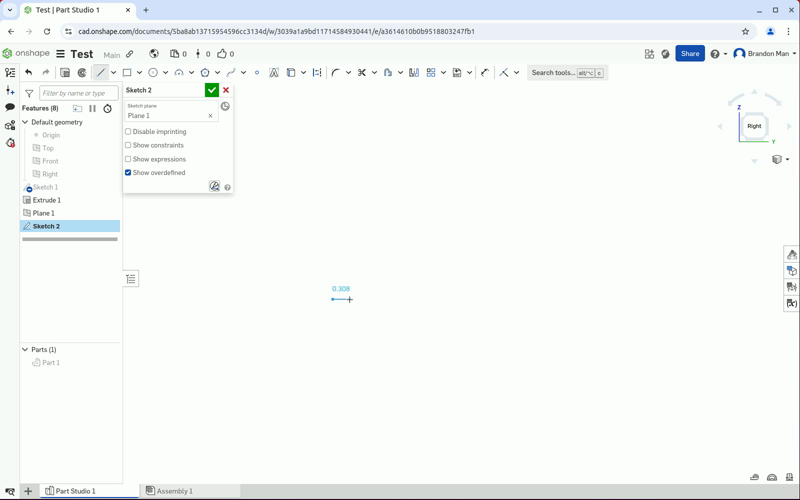
scroll(-6)
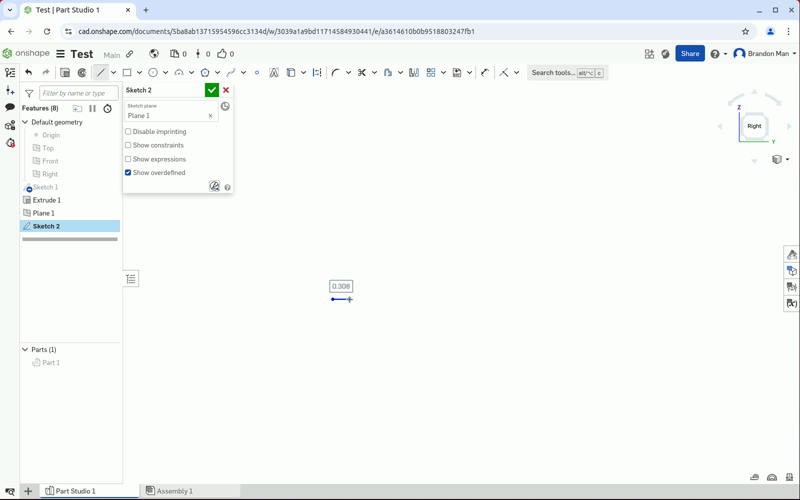
scroll(-6)
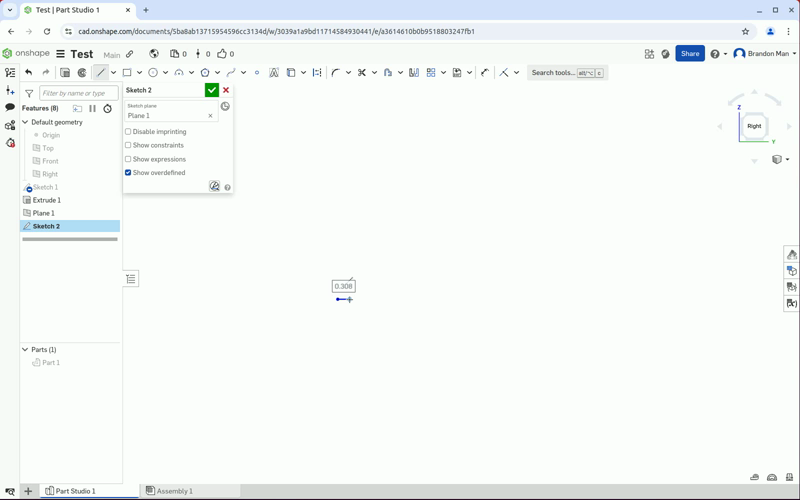
scroll(-6)
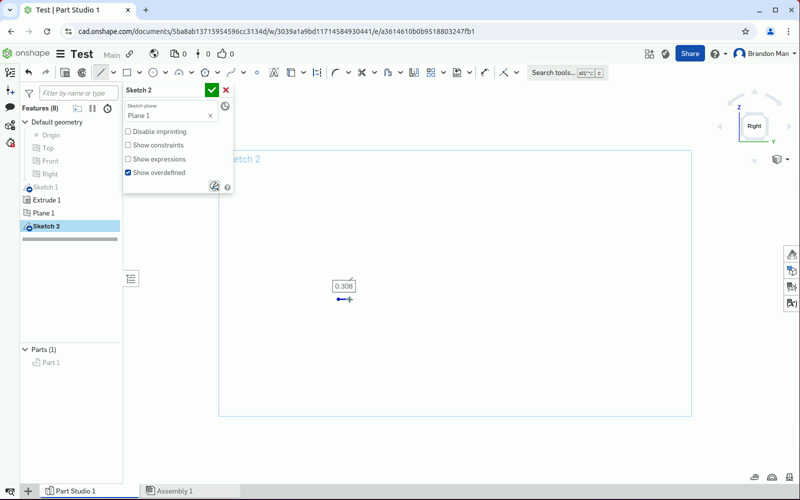
scroll(-6)
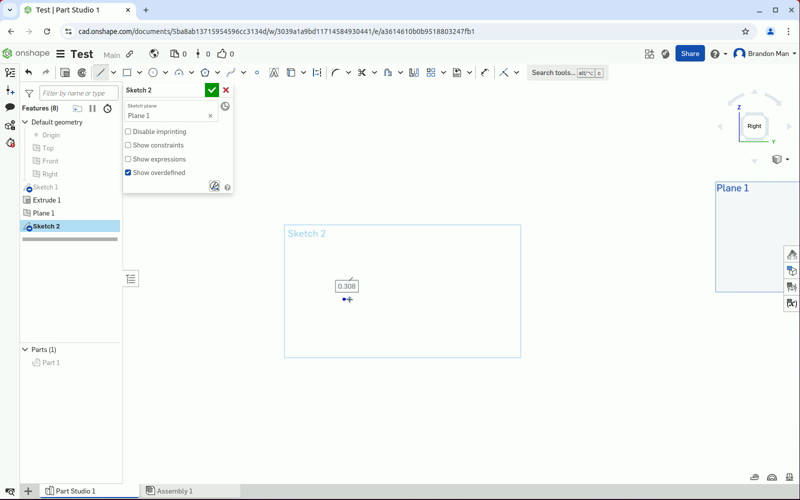
scroll(-6)
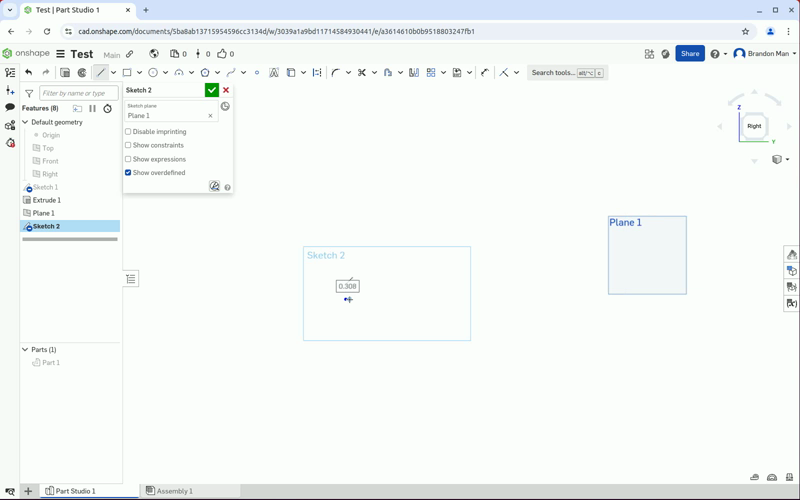
scroll(-6)
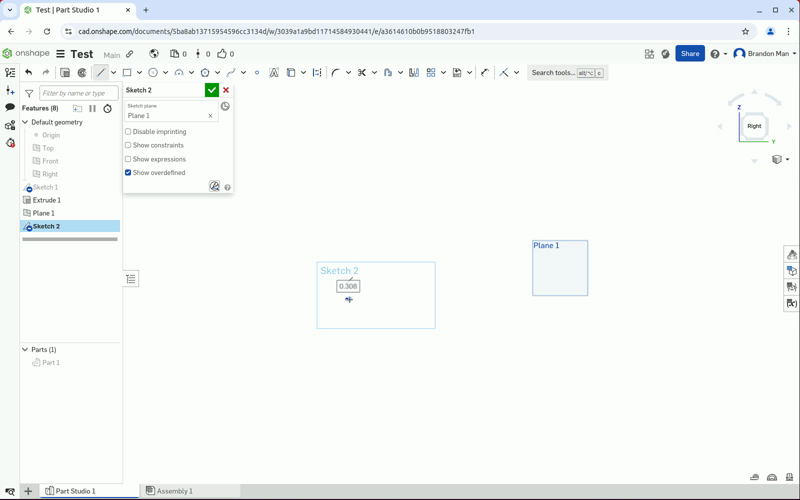
scroll(-6)
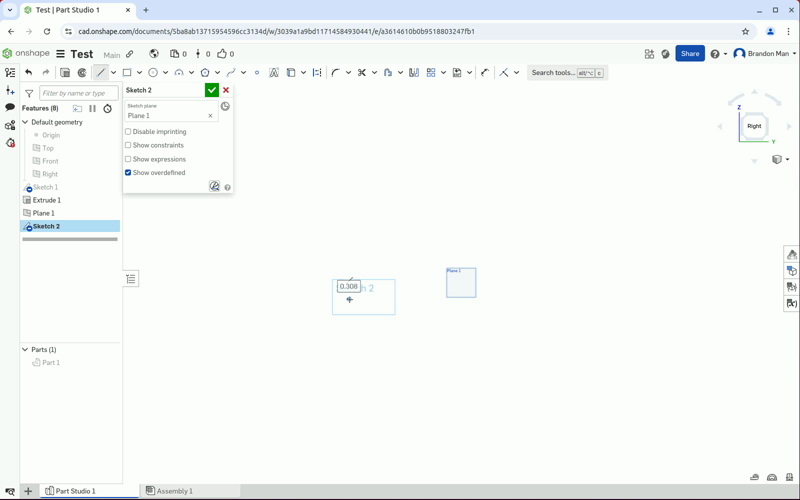
key_up(shift)
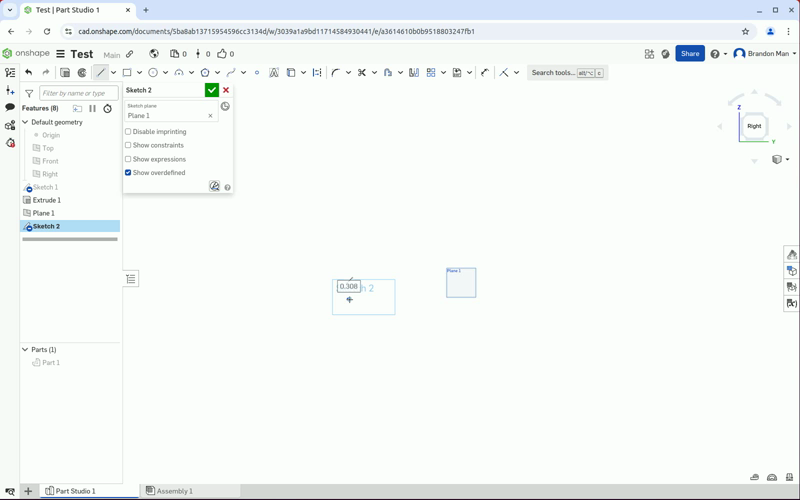
key_down(shift)
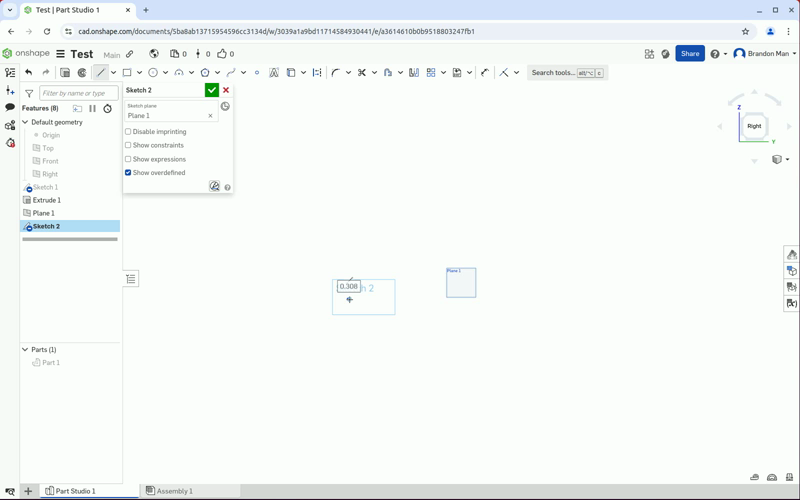
mouse_move(379, 299)
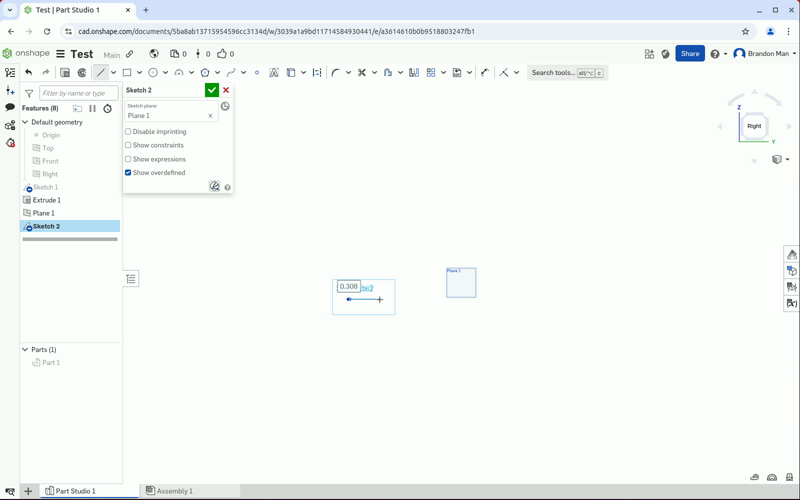
mouse_move(349, 282)
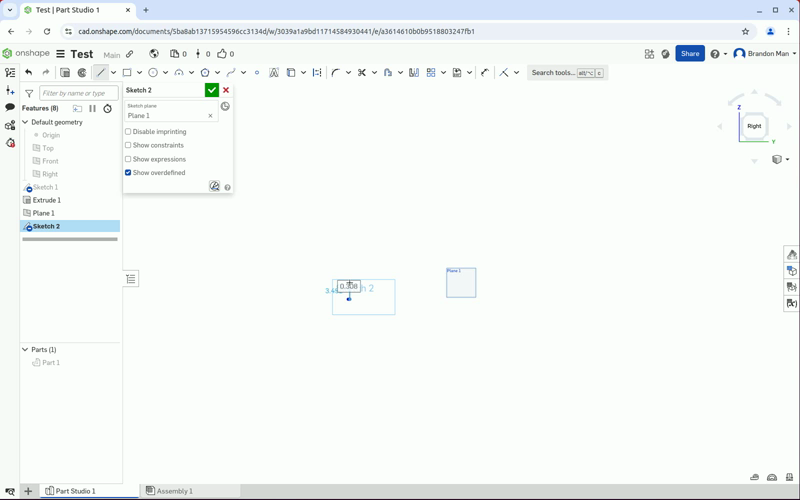
click(349, 282)
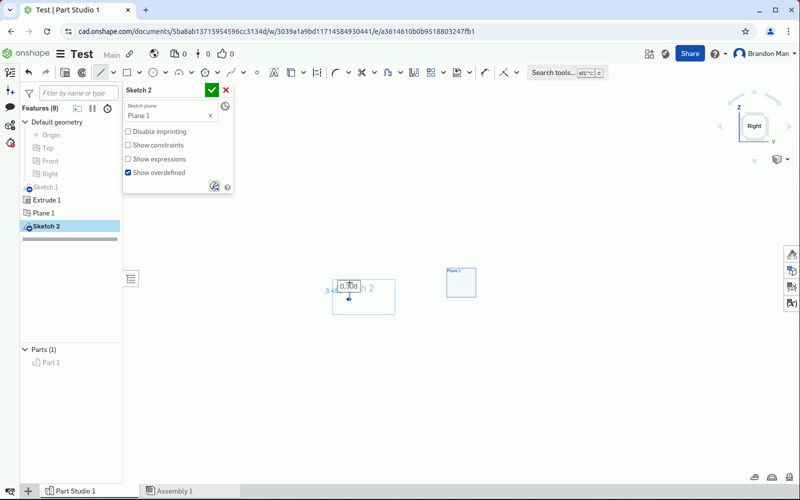
key_up(shift)
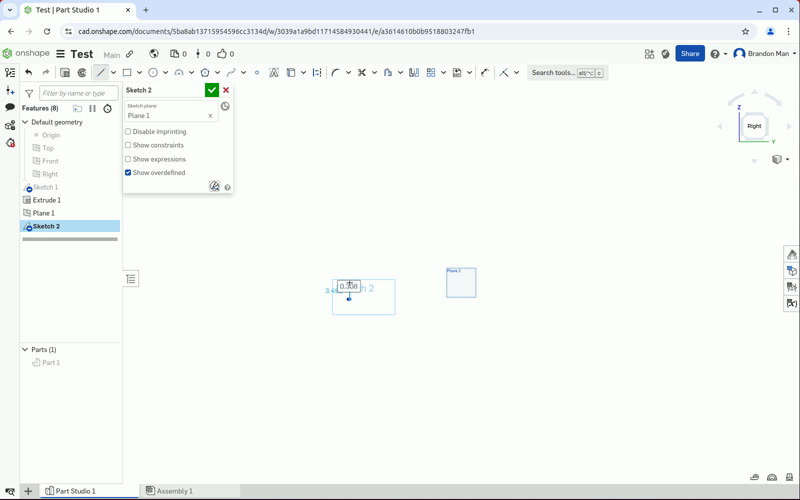
key_down(shift)
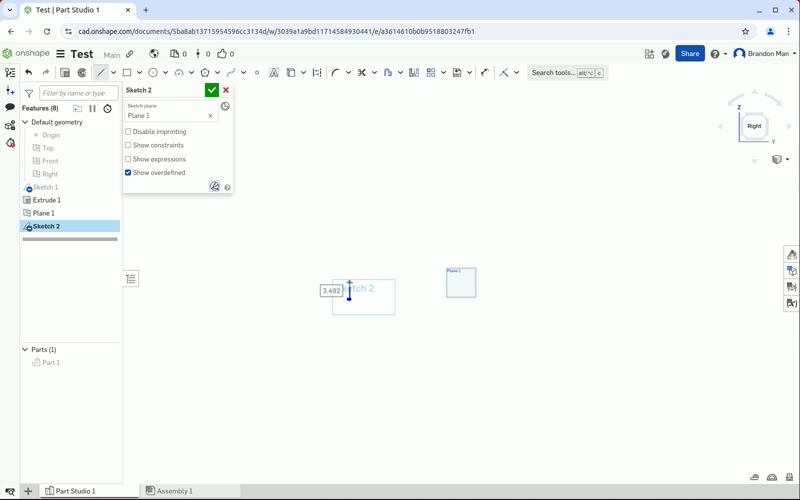
mouse_move(379, 282)
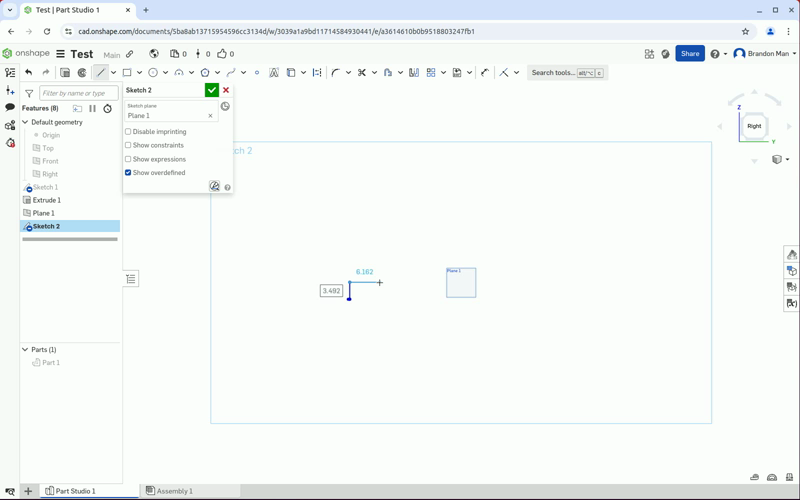
mouse_move(348, 282)
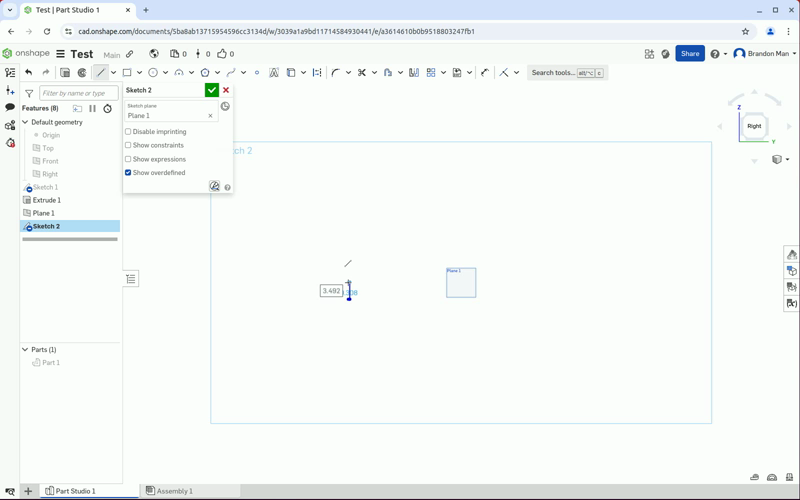
scroll(6)
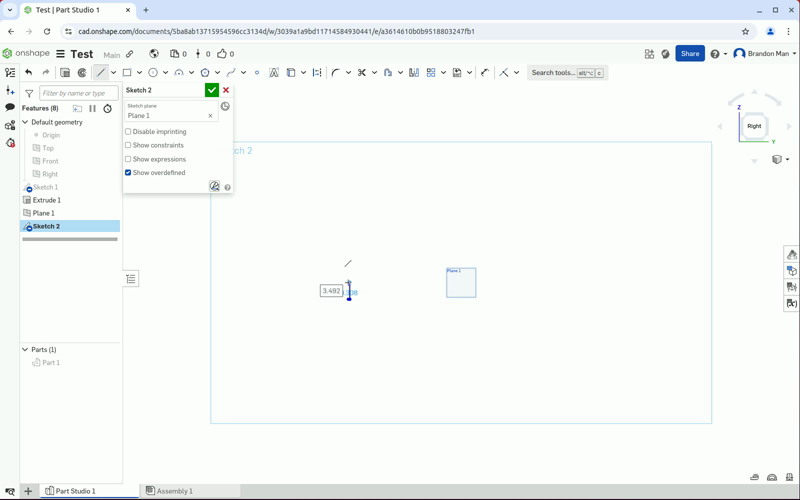
scroll(6)
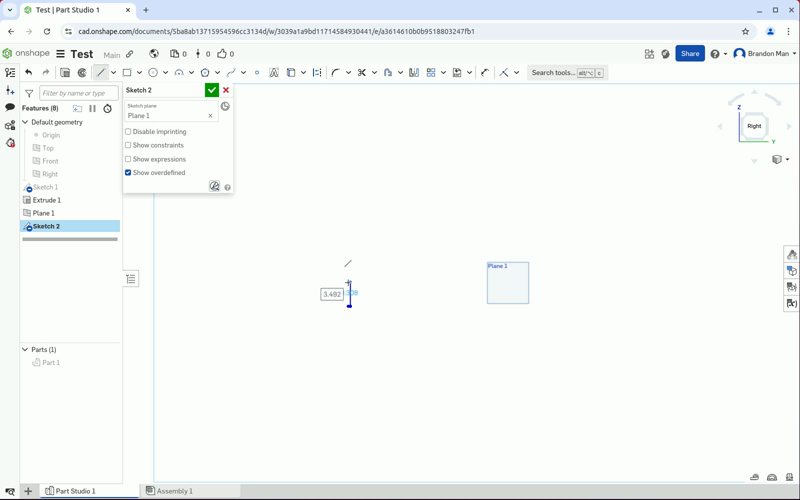
scroll(6)
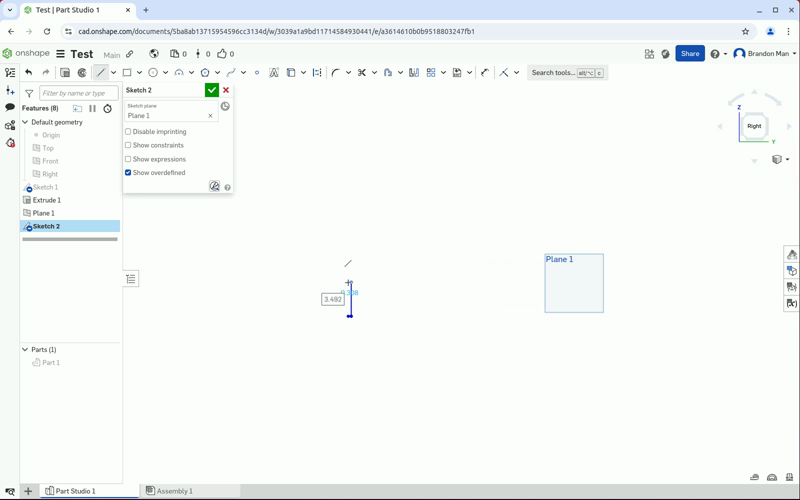
scroll(6)
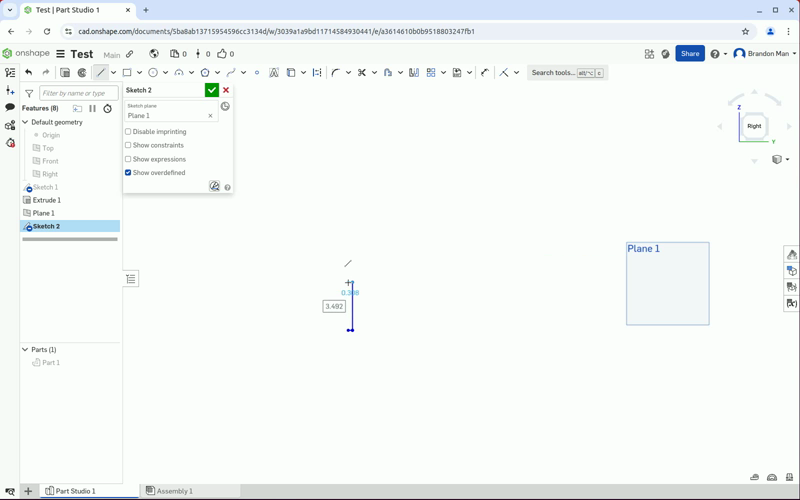
scroll(6)
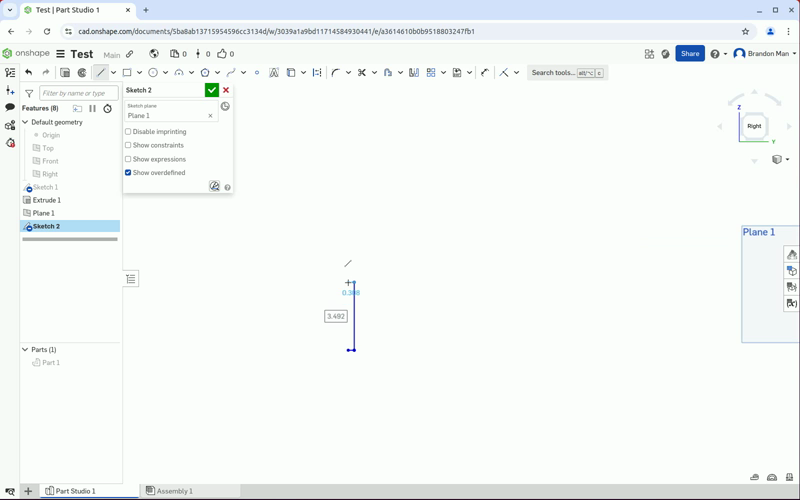
scroll(6)
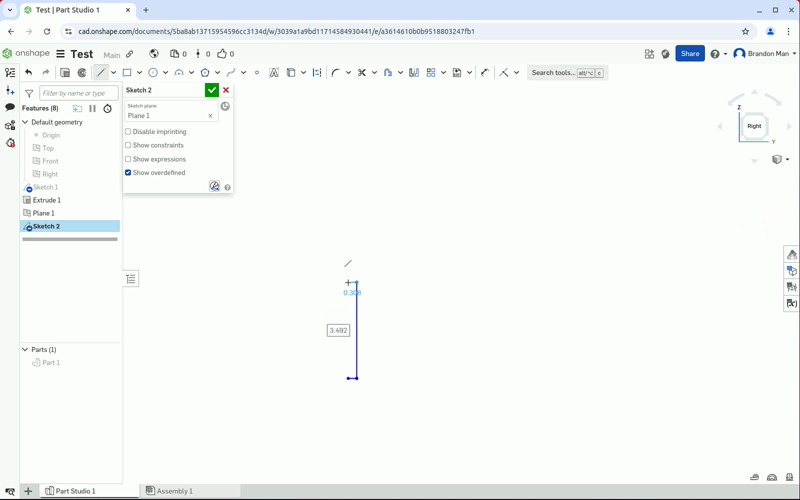
scroll(6)
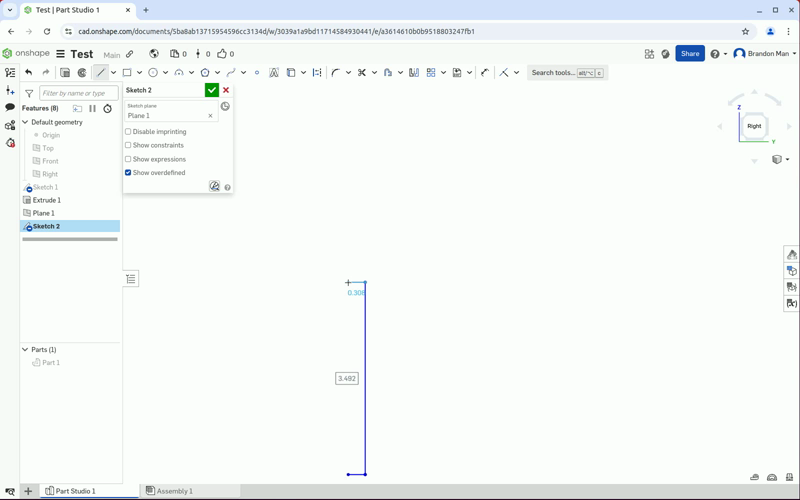
click(348, 282)
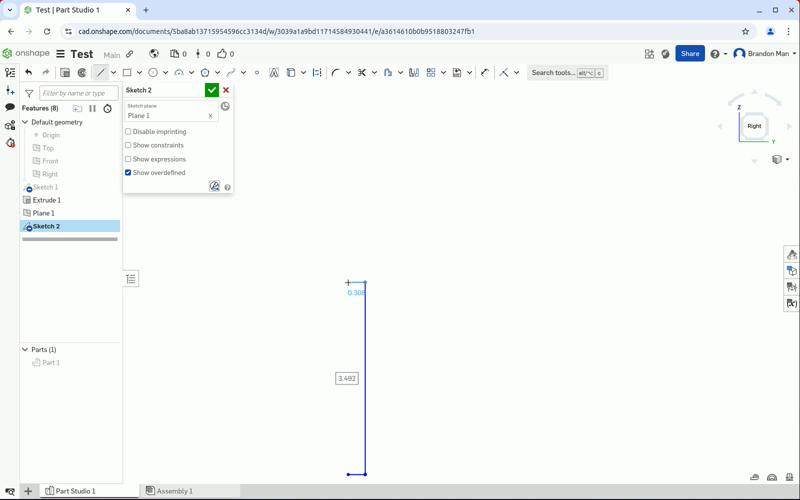
scroll(-6)
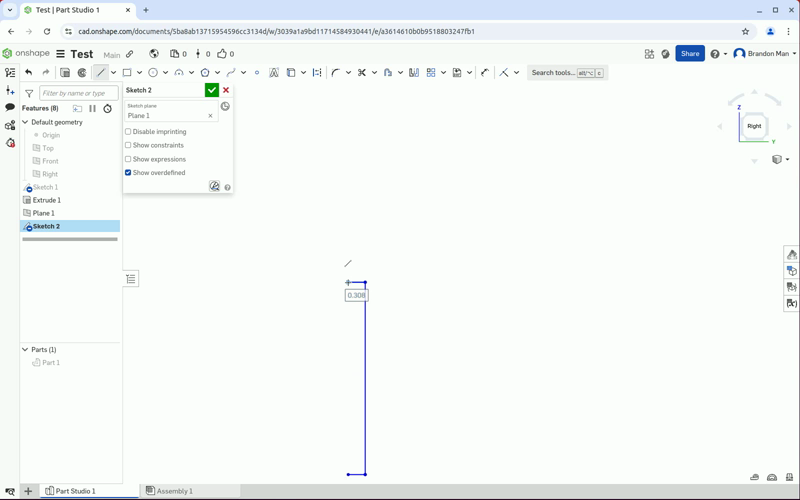
scroll(-6)
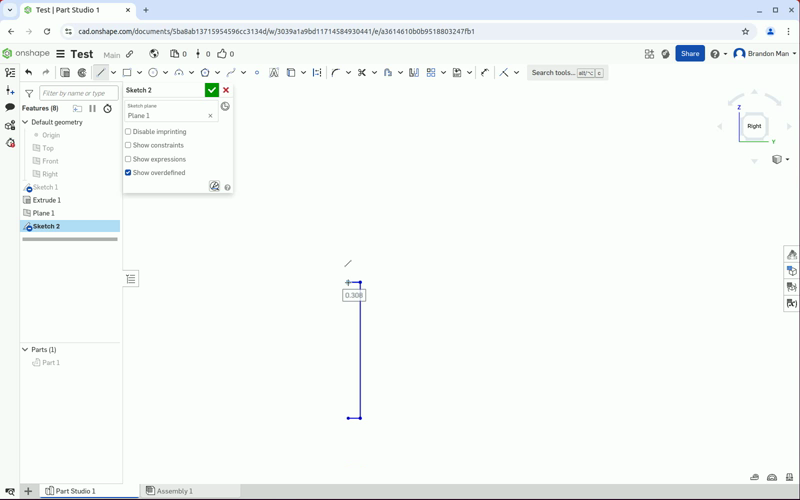
scroll(-6)
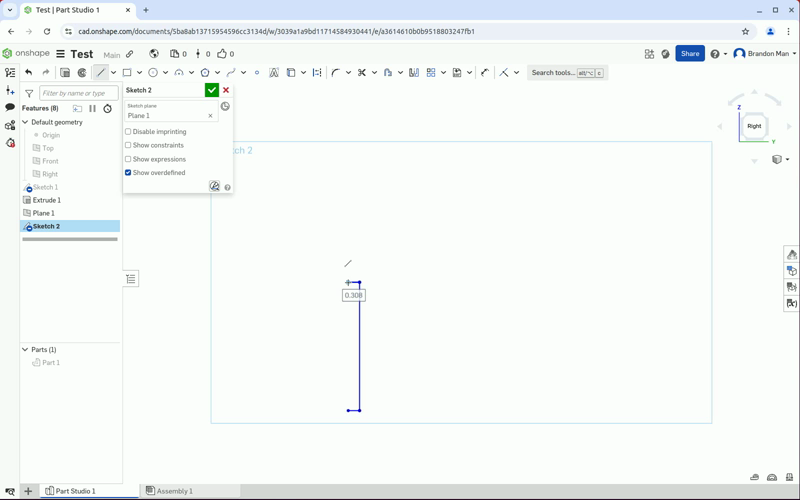
scroll(-6)
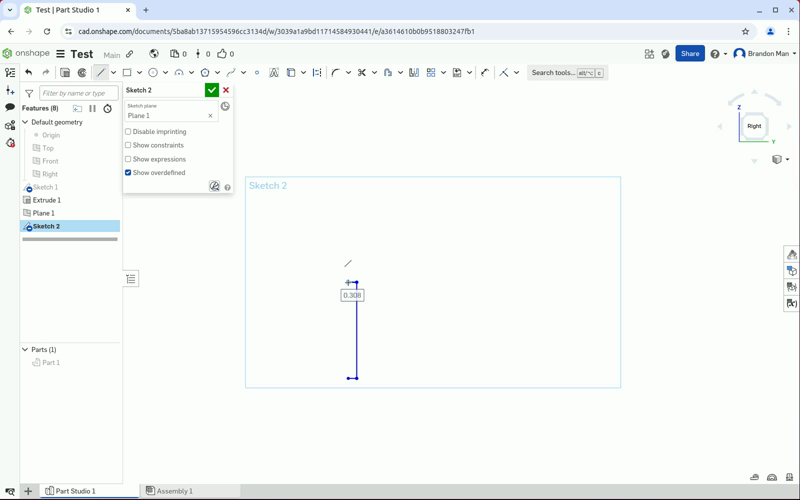
scroll(-6)
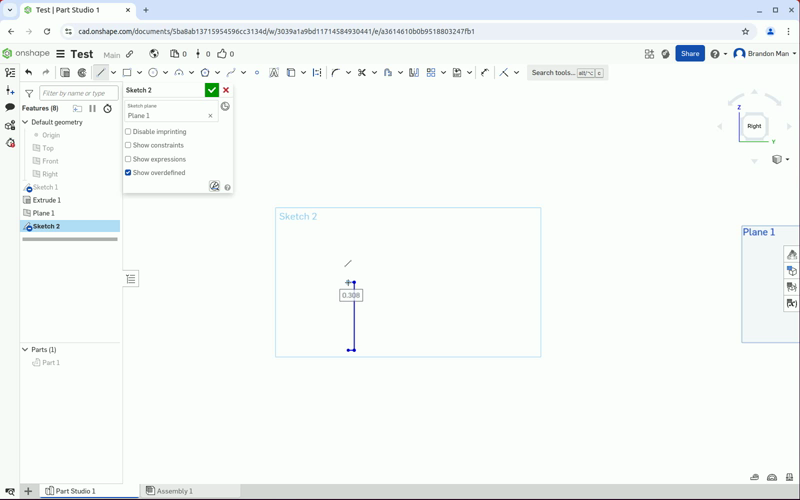
scroll(-6)
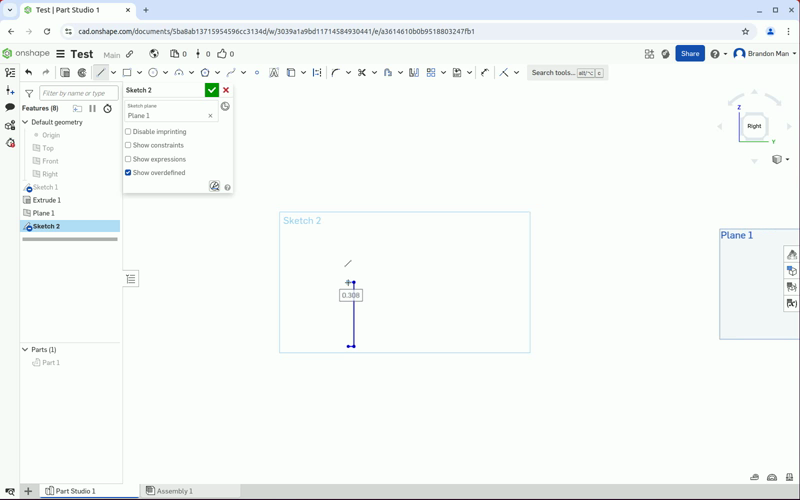
scroll(-6)
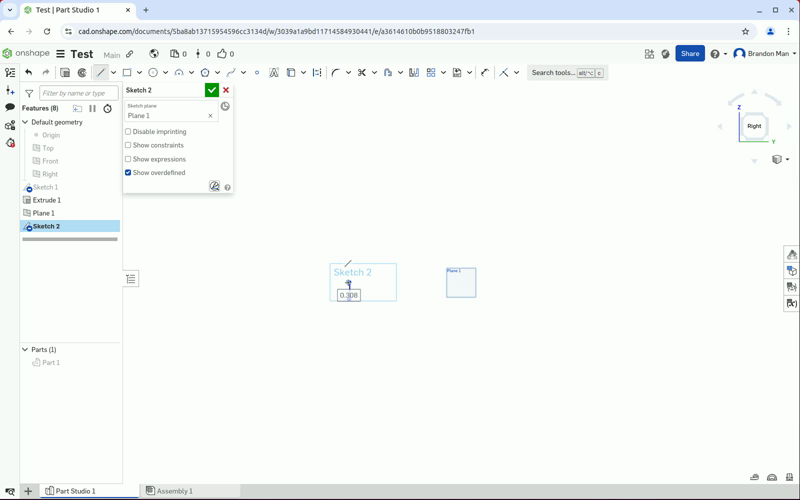
key_up(shift)
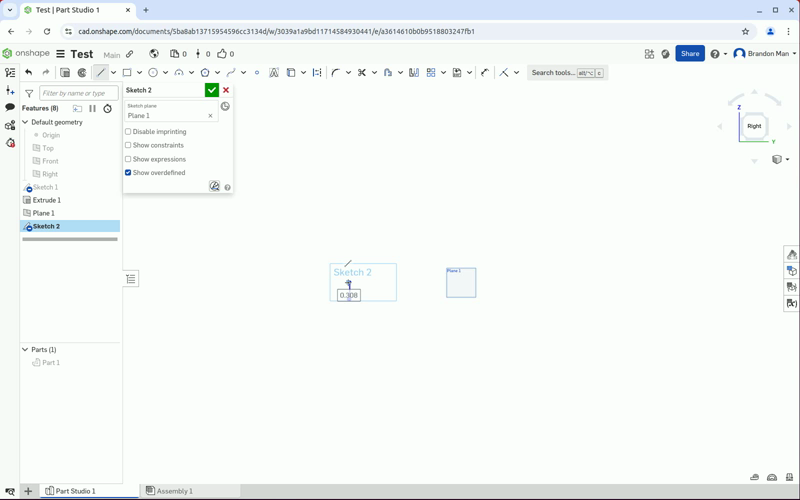
mouse_move(378, 282)
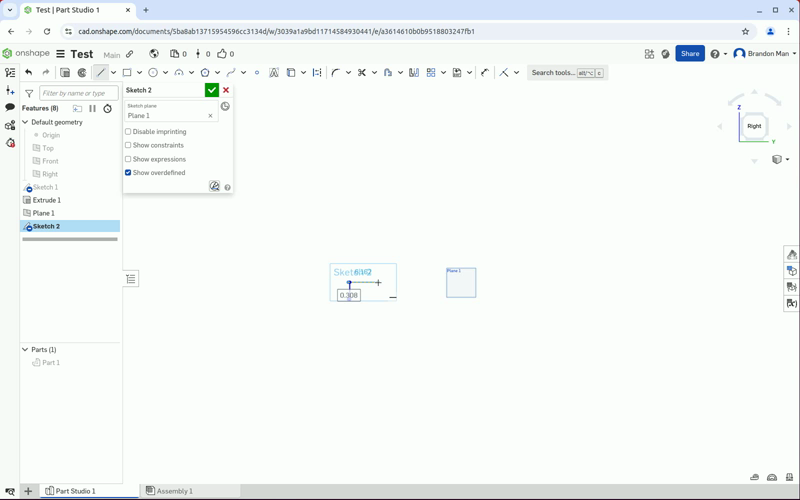
key_down(shift)
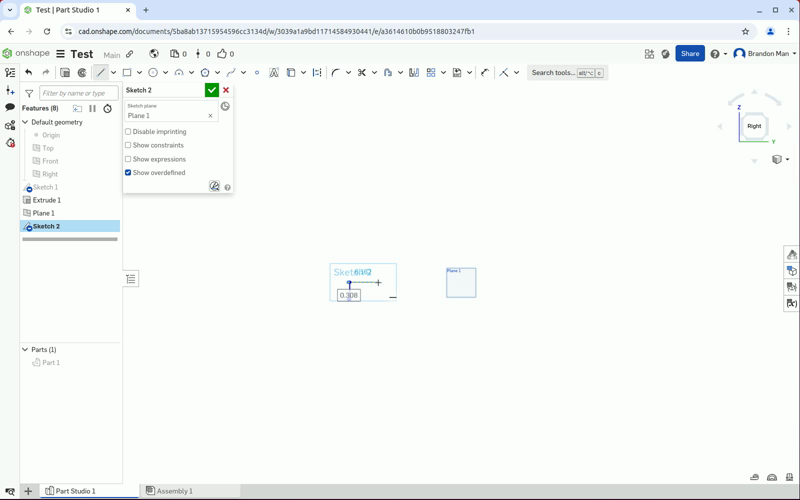
mouse_move(348, 299)
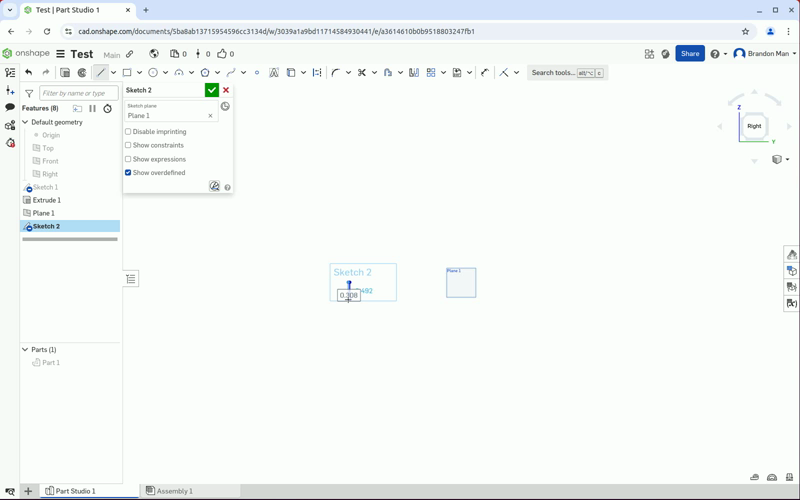
scroll(6)
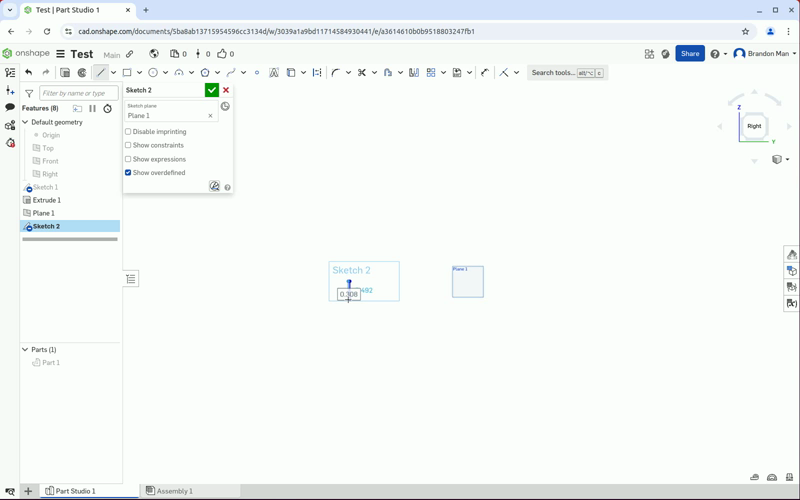
scroll(6)
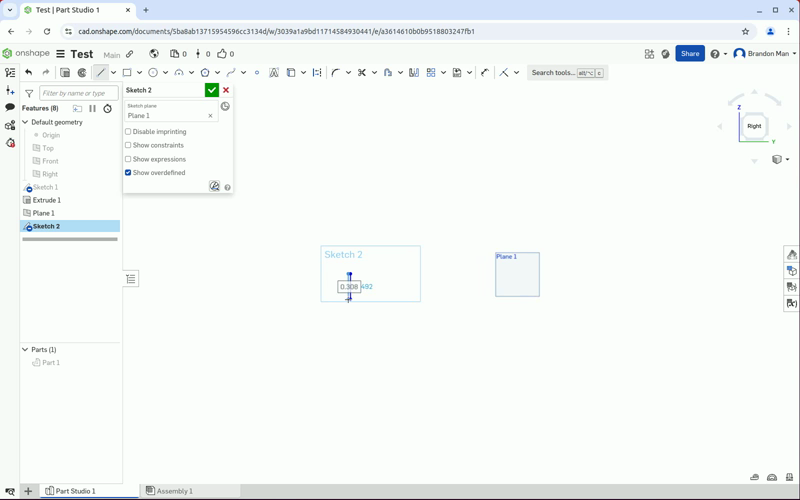
scroll(6)
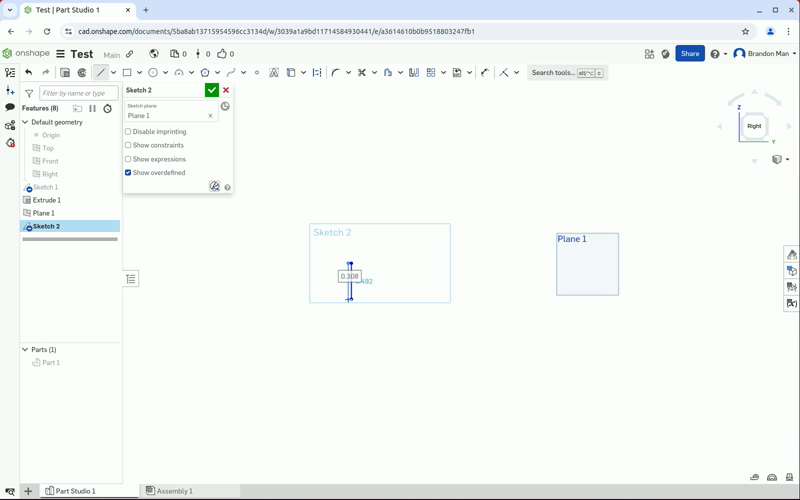
scroll(6)
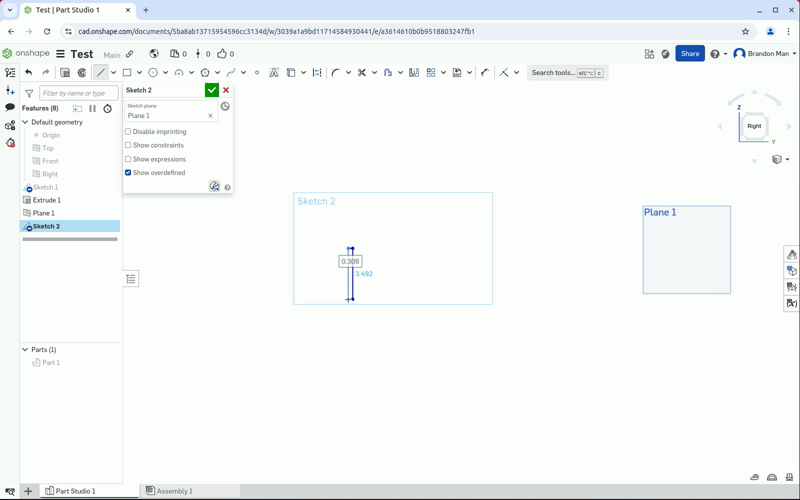
scroll(6)
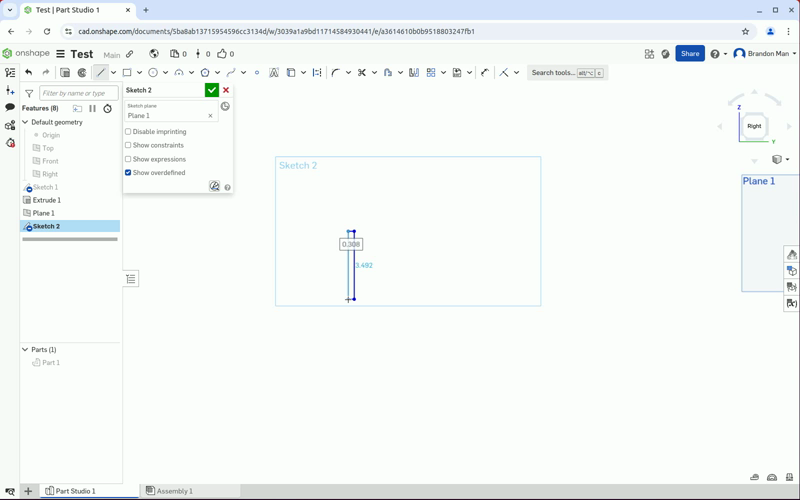
scroll(6)
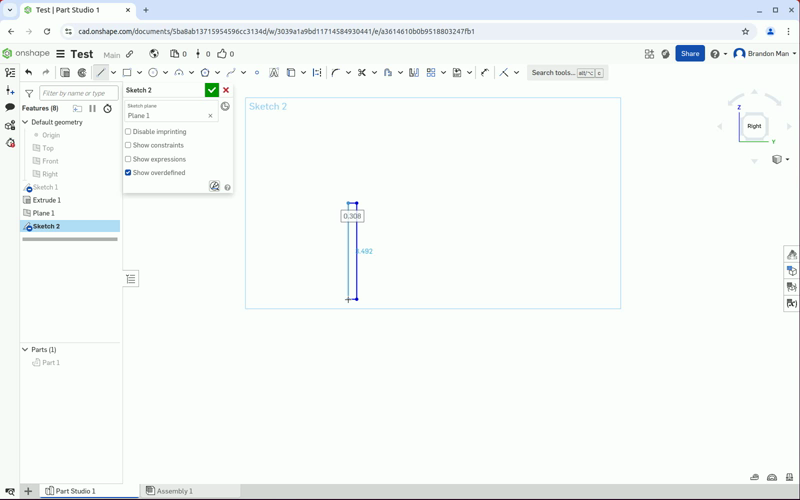
scroll(6)
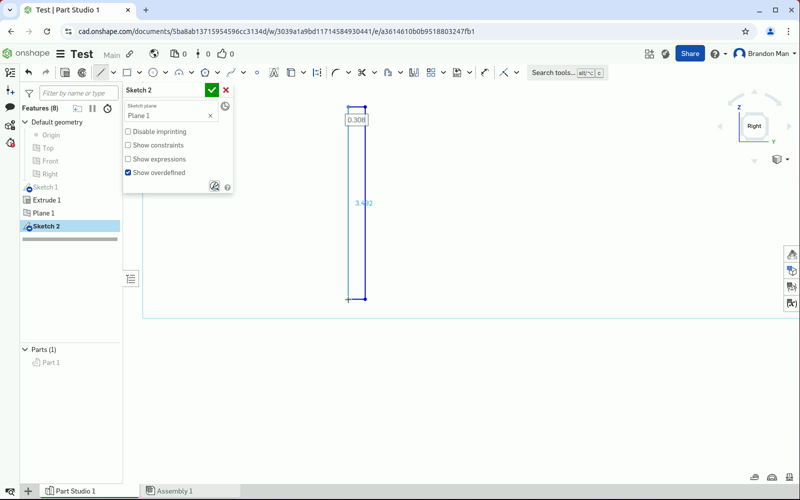
key_up(shift)
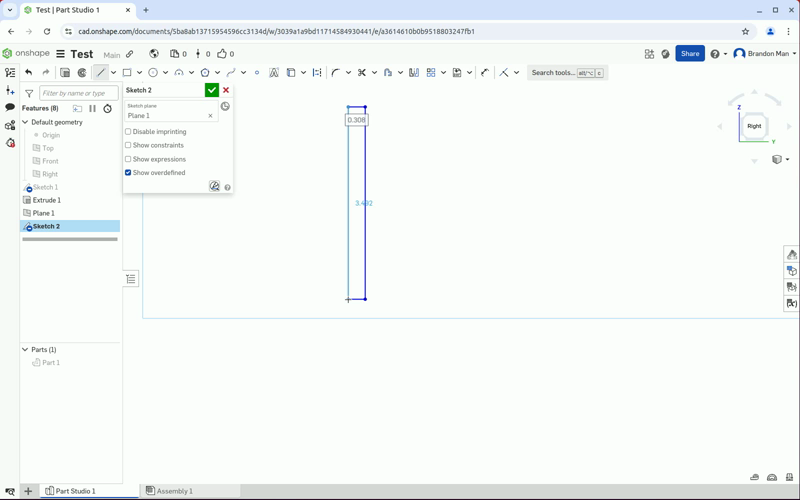
click(348, 299)
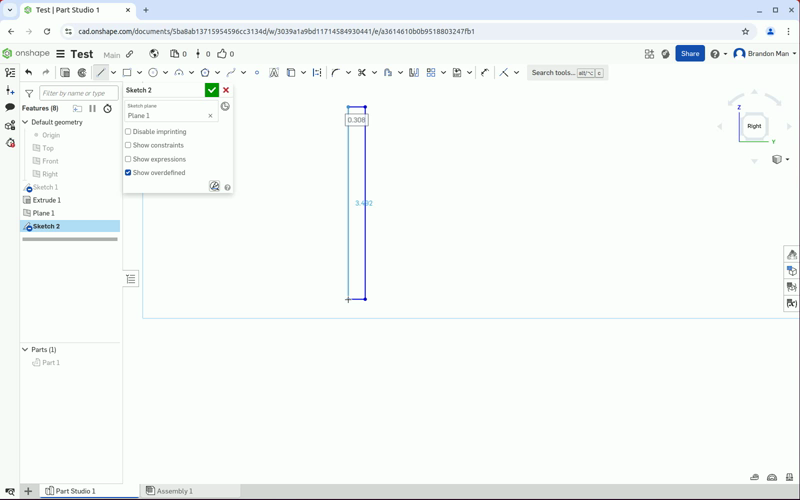
scroll(-6)
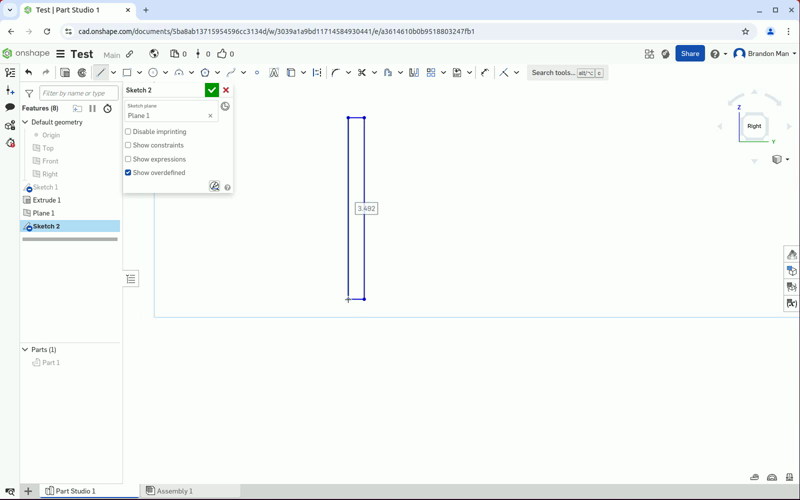
scroll(-6)
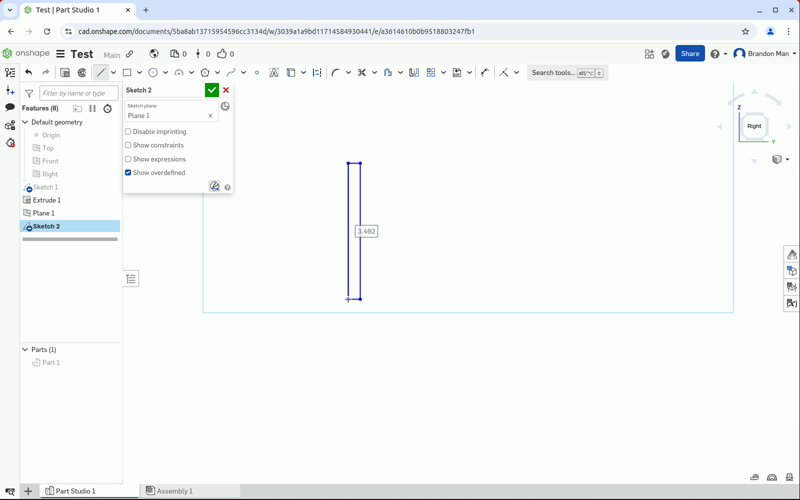
scroll(-6)
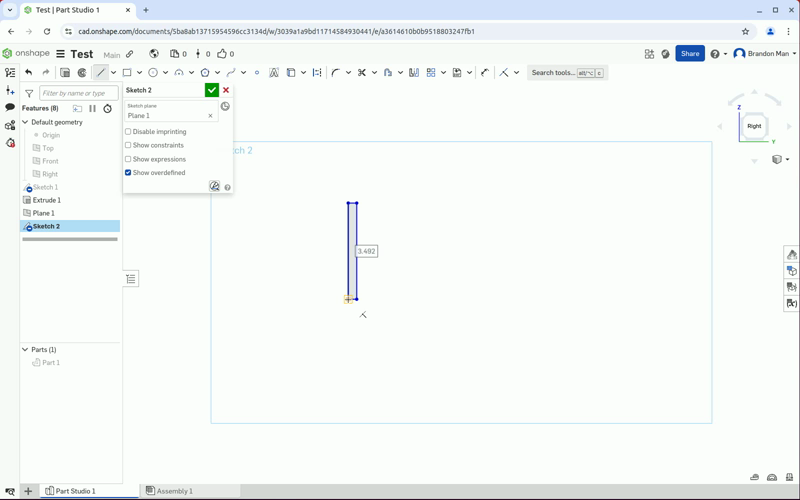
scroll(-6)
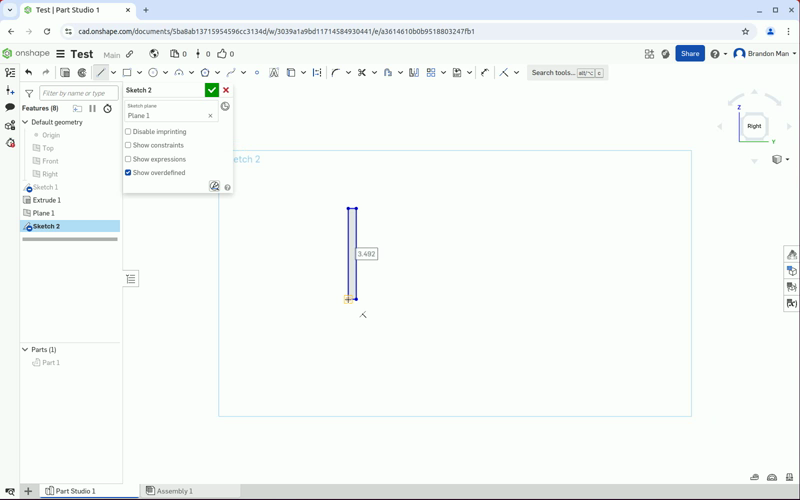
scroll(-6)
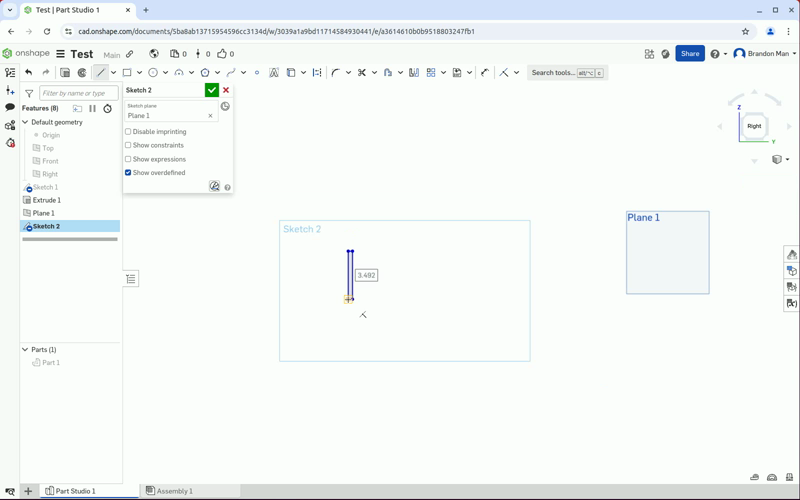
scroll(-6)
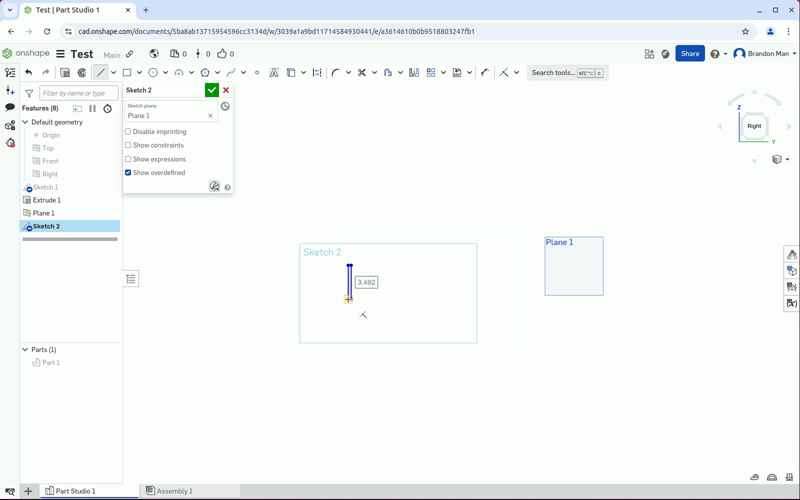
scroll(-6)
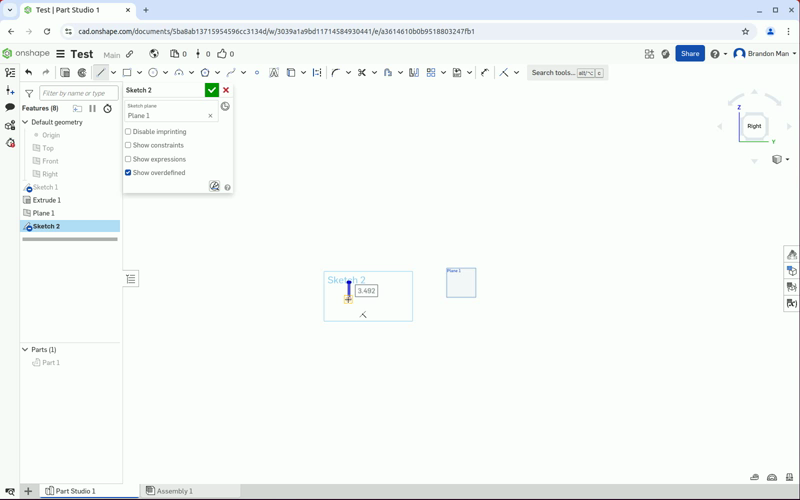
key(esc)
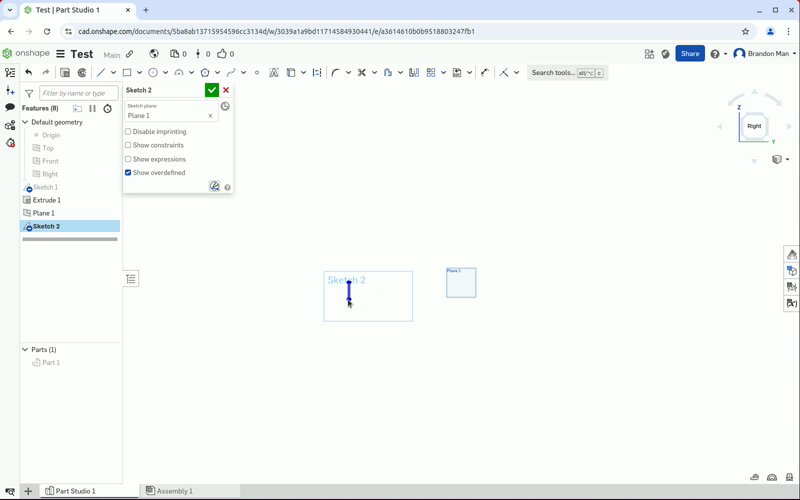
mouse_move(348, 290)
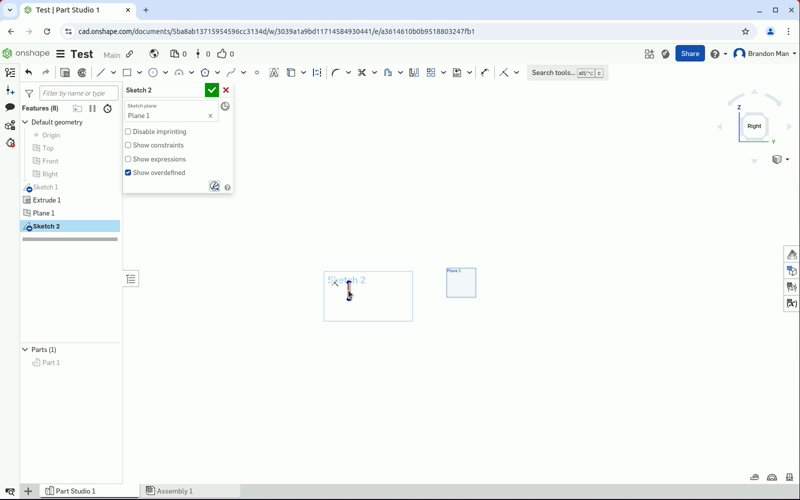
scroll(6)
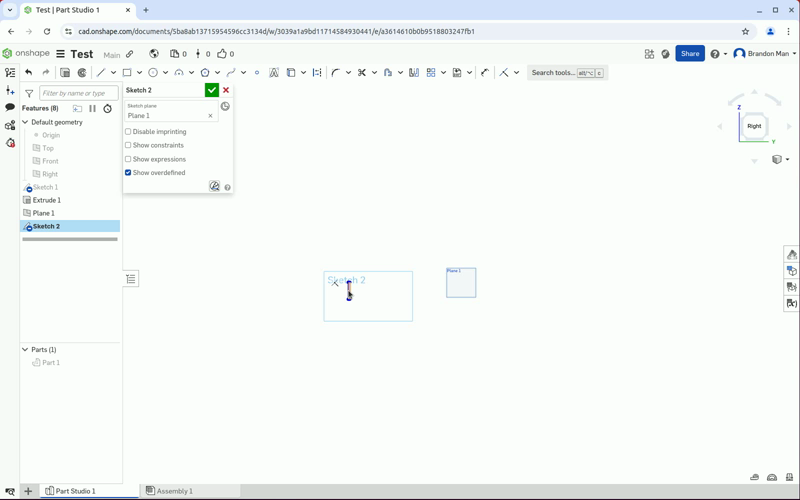
scroll(6)
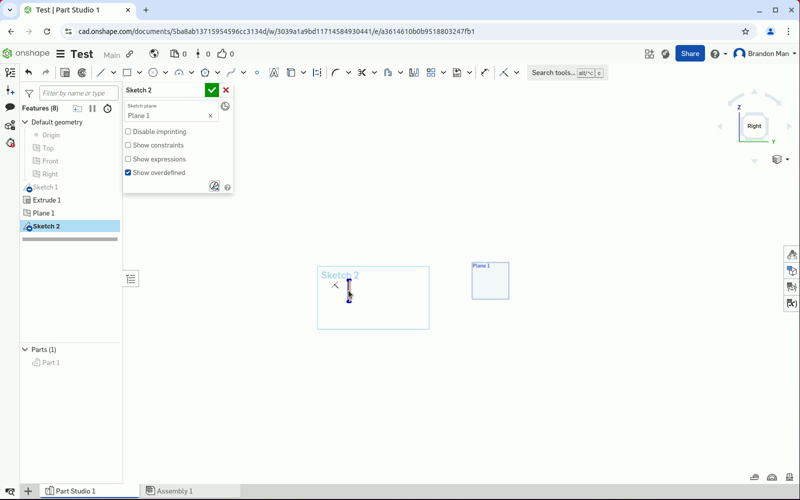
scroll(6)
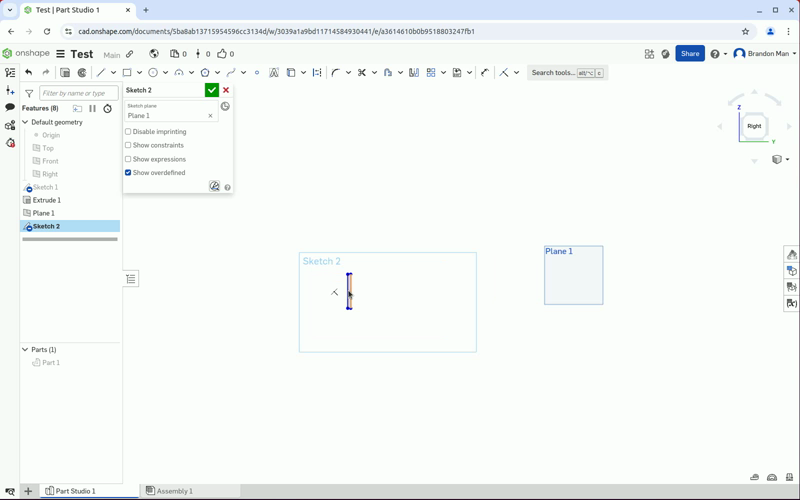
scroll(6)
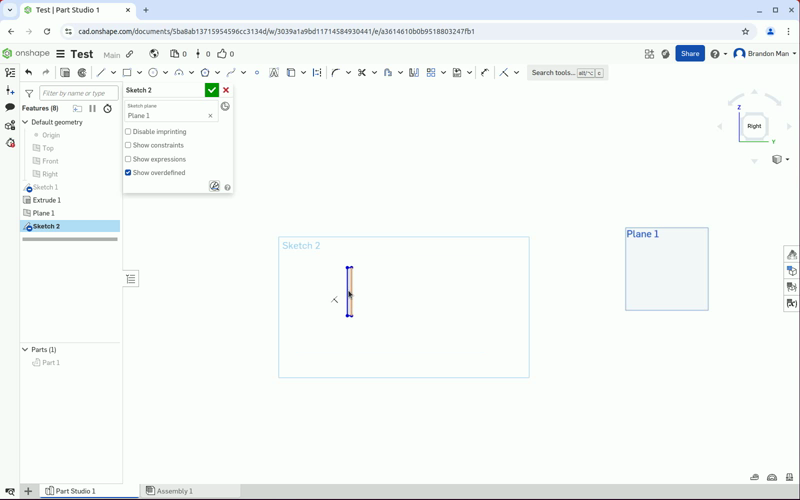
scroll(6)
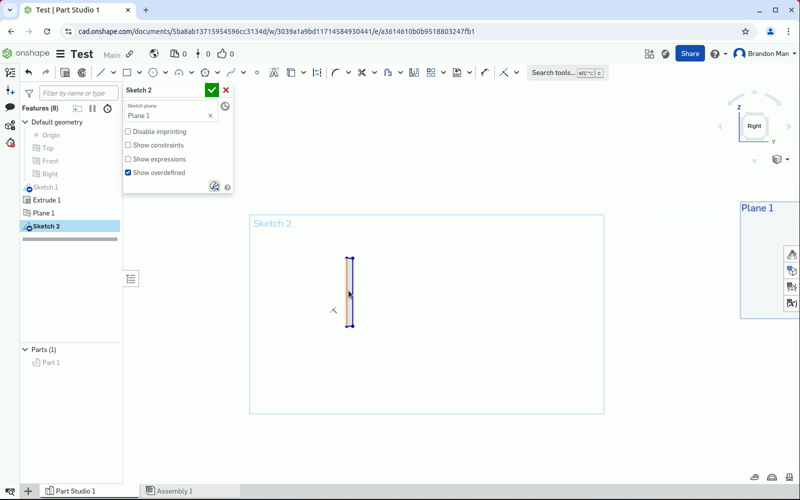
scroll(6)
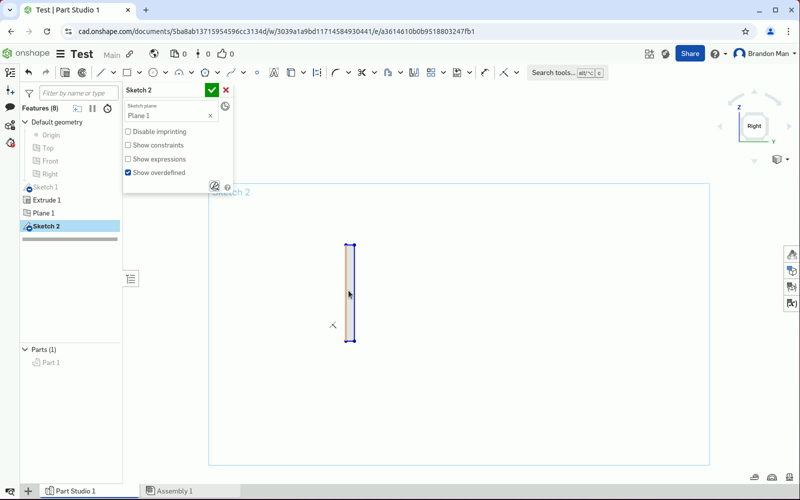
scroll(6)
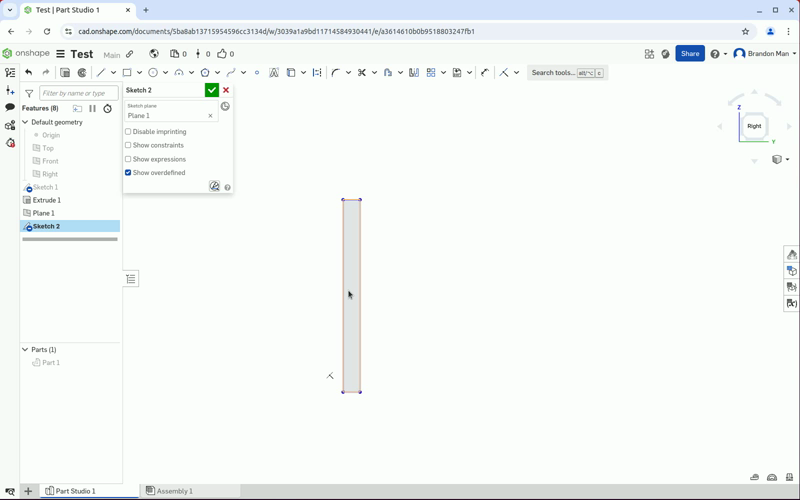
click(348, 290)
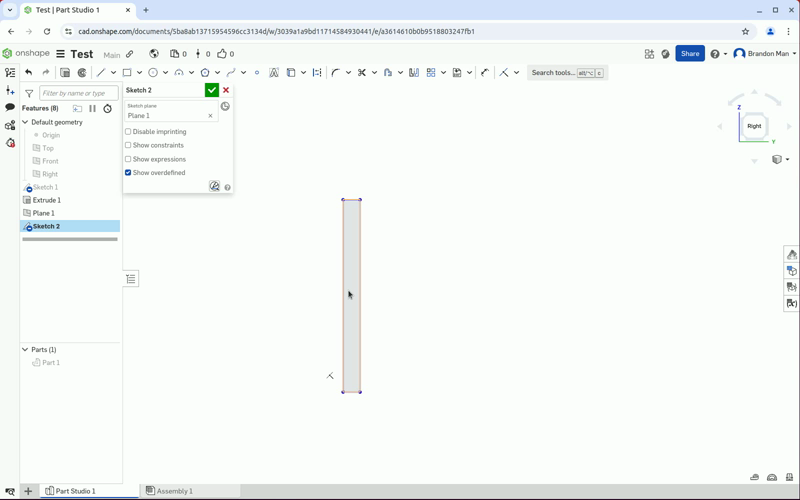
scroll(-6)
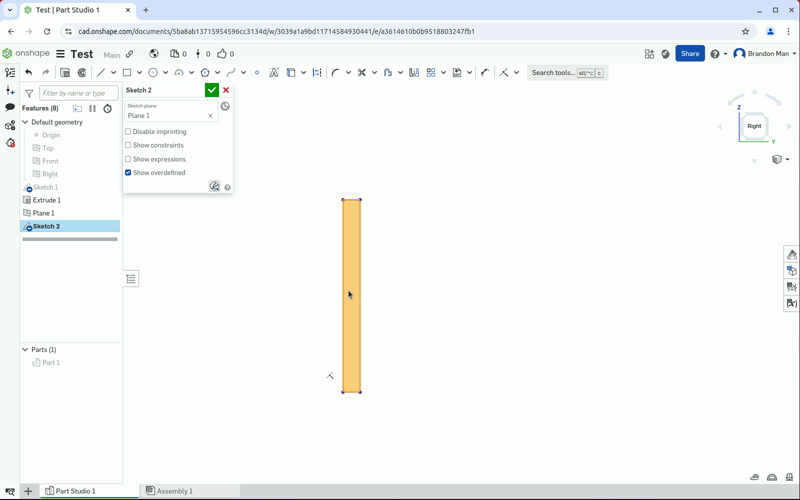
scroll(-6)
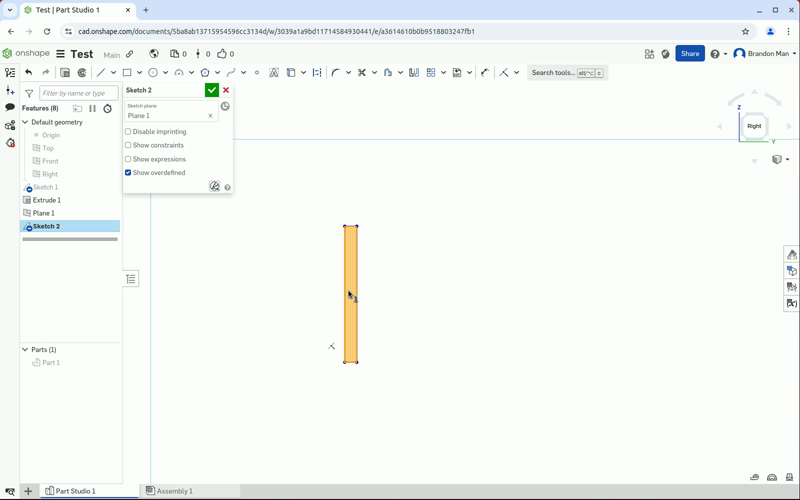
scroll(-6)
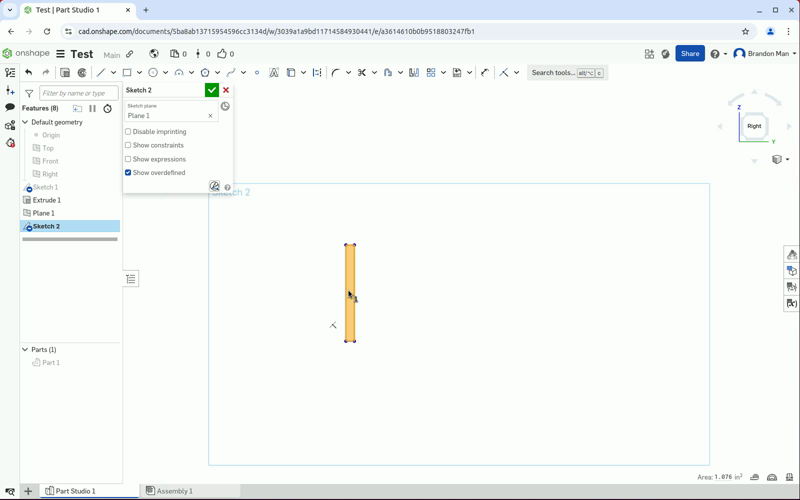
scroll(-6)
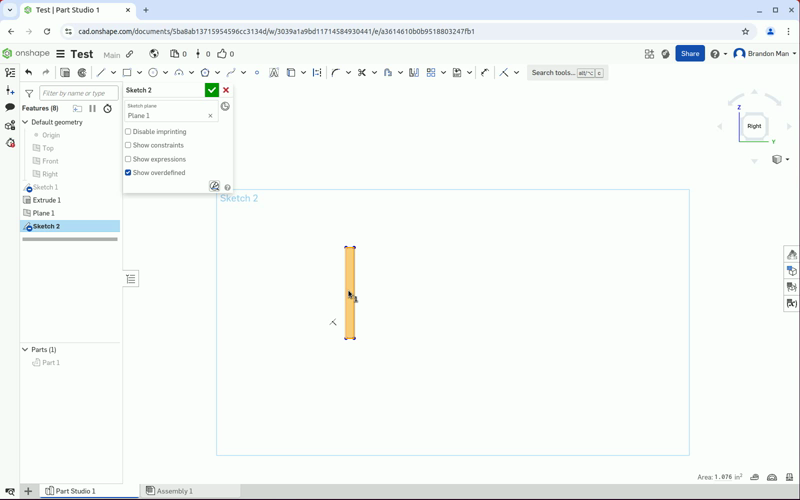
scroll(-6)
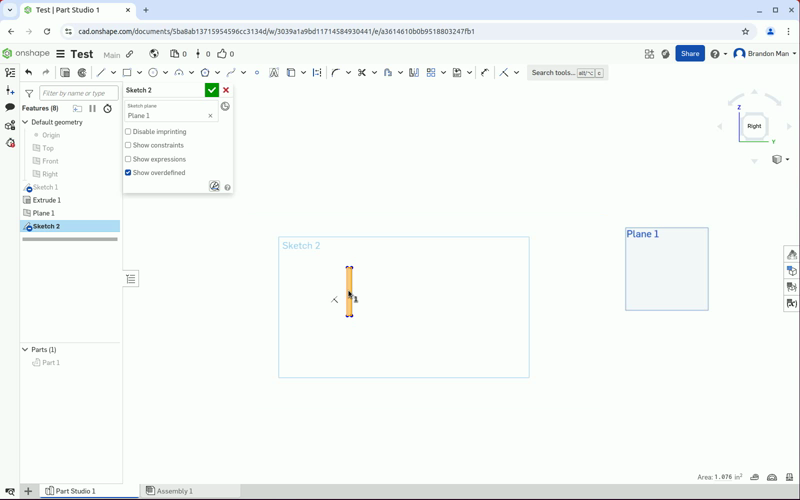
scroll(-6)
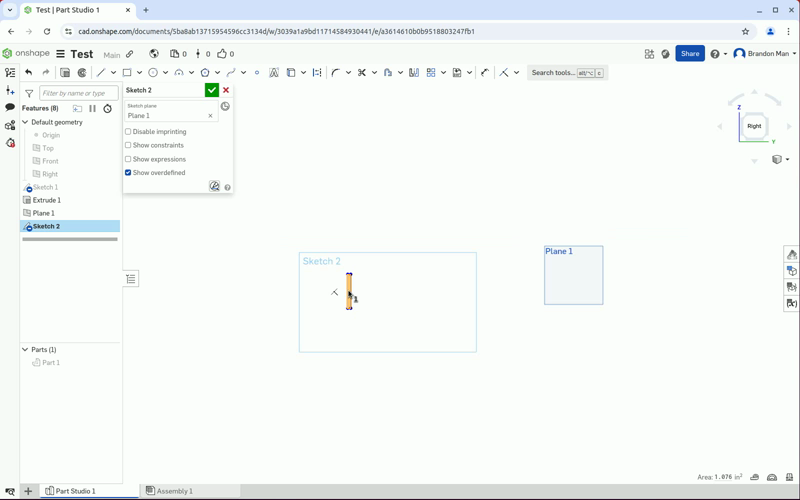
scroll(-6)
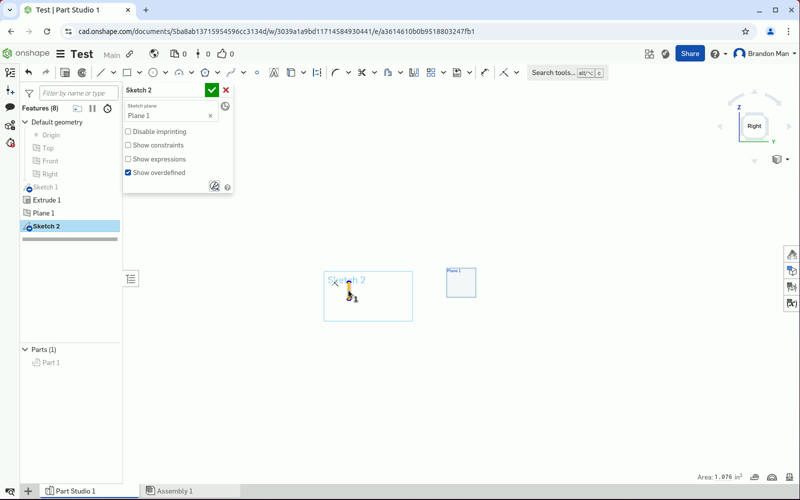
mouse_move(73, 352)
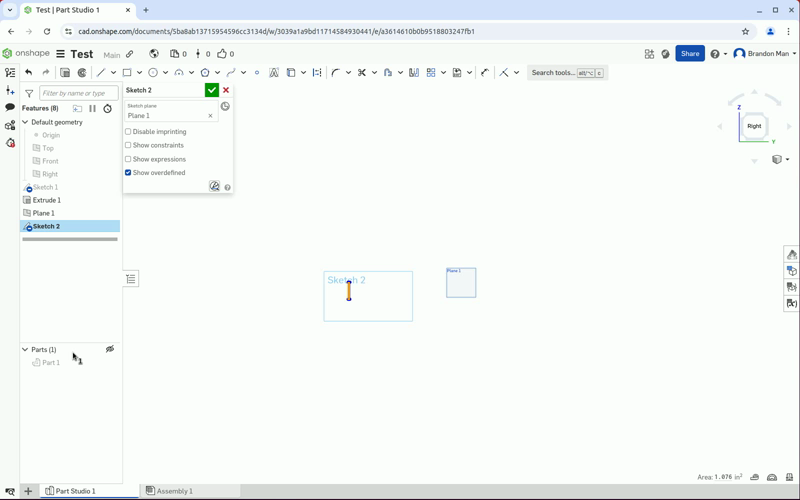
key(shift+y)
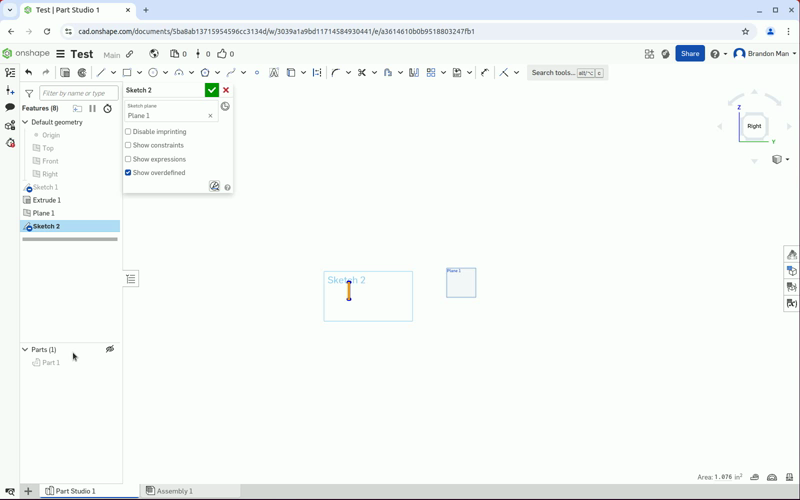
key(shift+e)
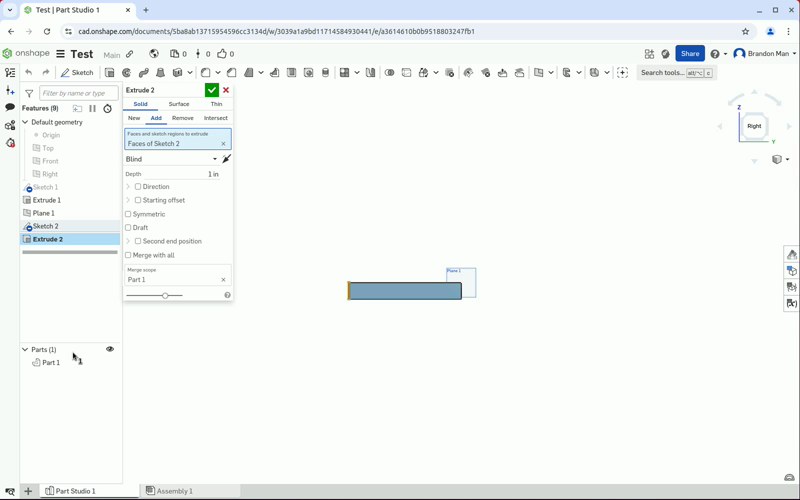
mouse_move(143, 106)
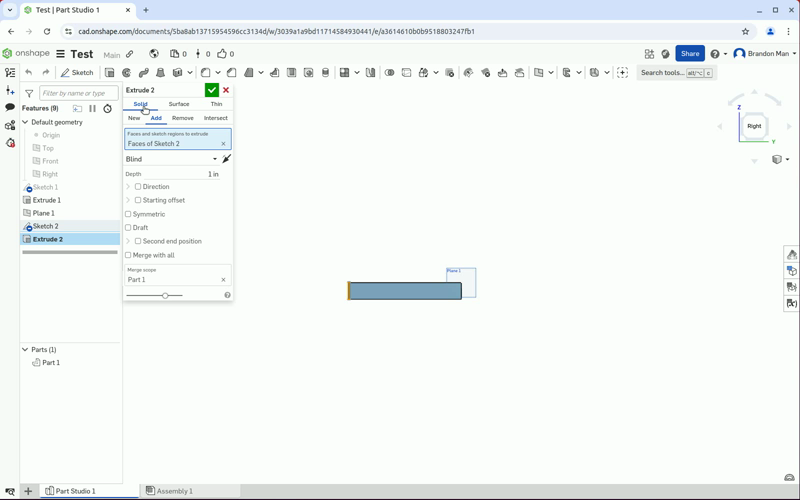
click(143, 106)
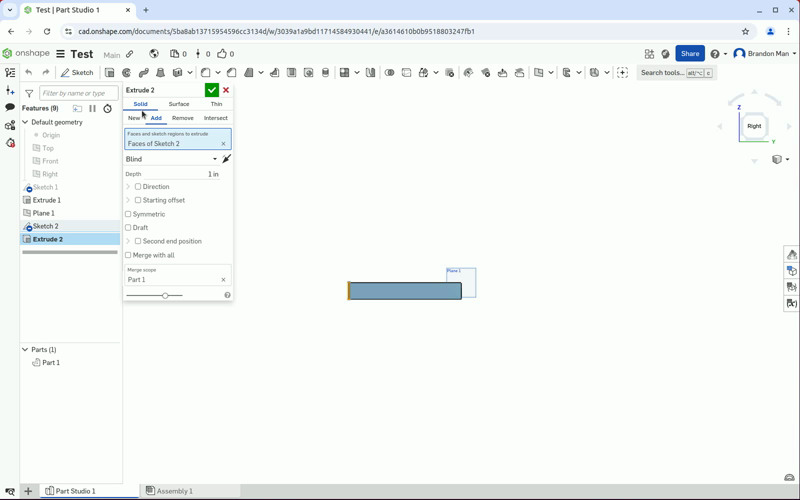
mouse_move(137, 120)
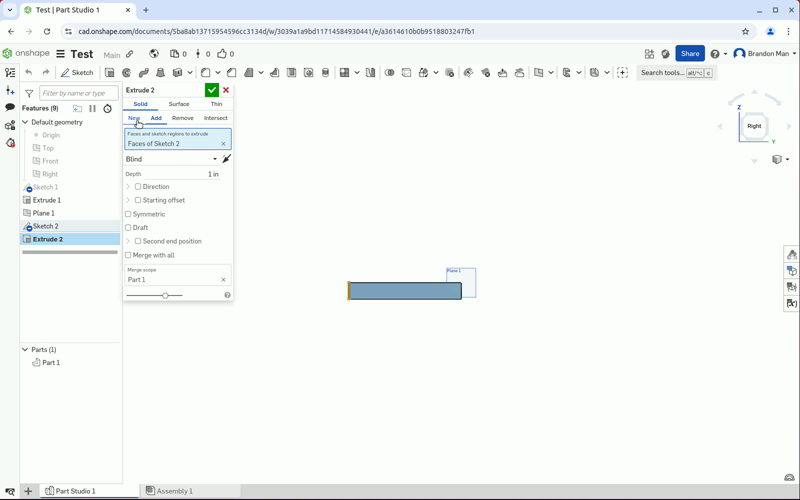
click(137, 120)
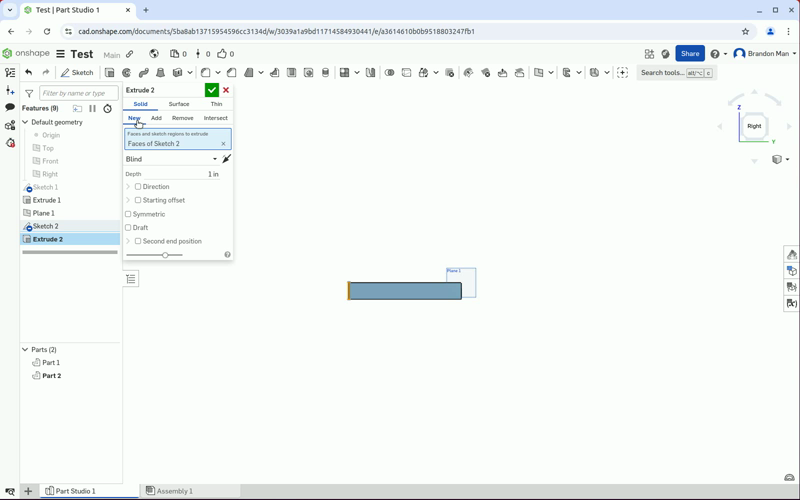
key(tab, 4)
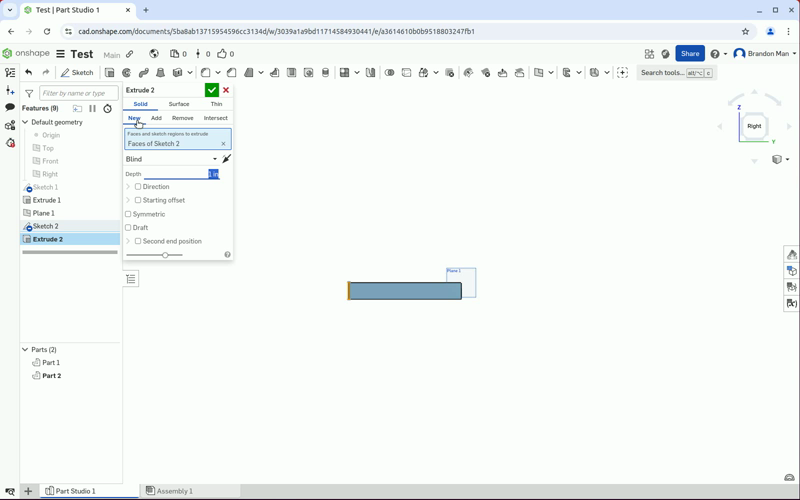
text(-13.48)
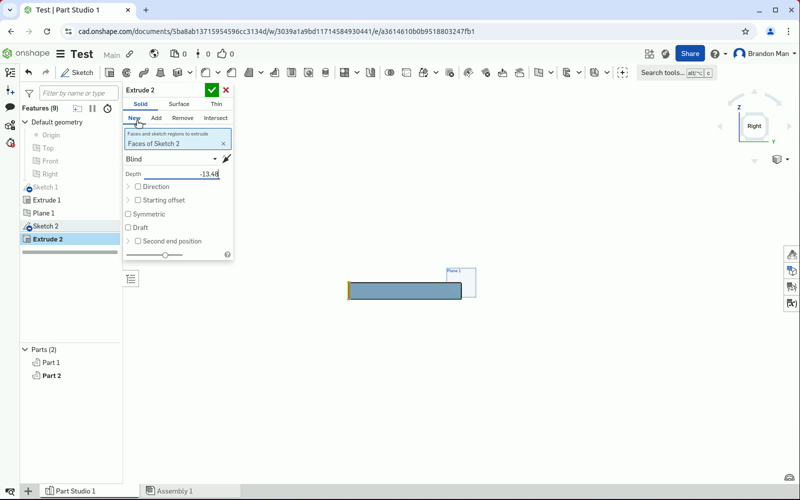
key(enter)
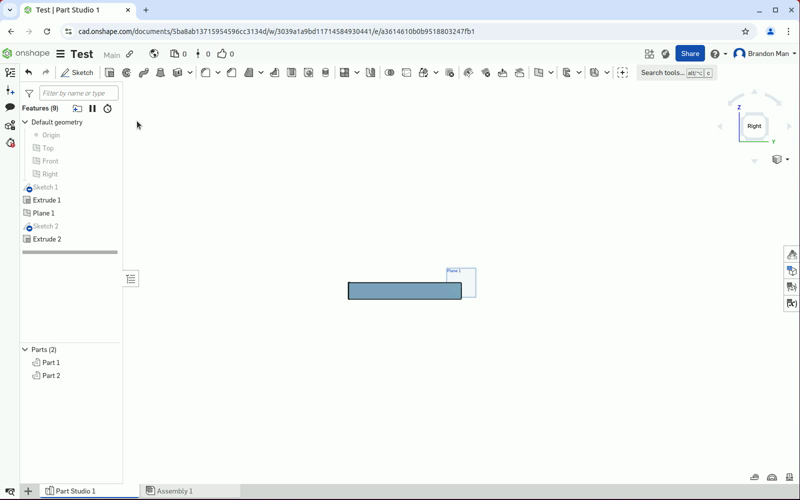
key(shift+h)
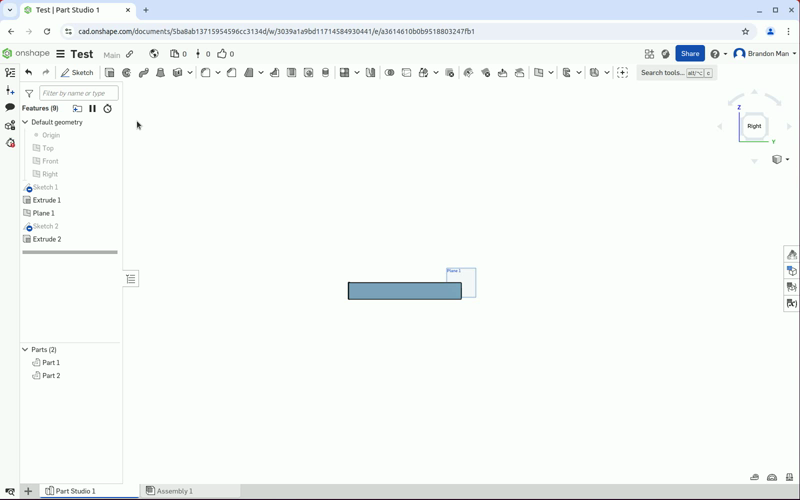
key(shift+h)
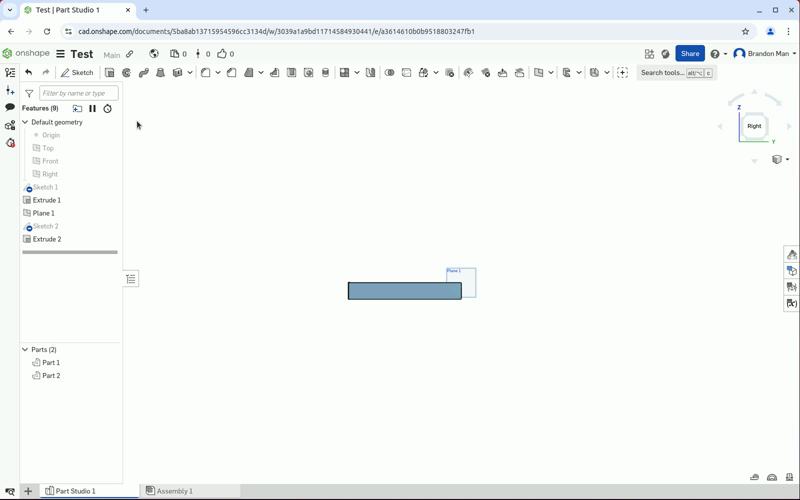
mouse_move(73, 189)
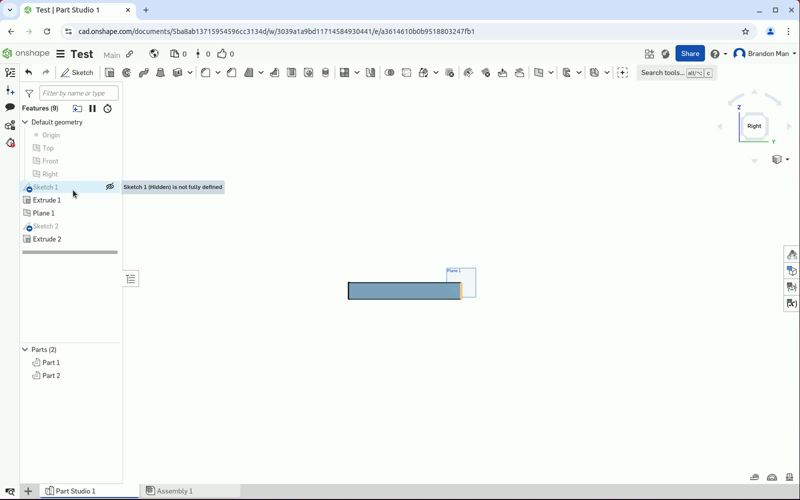
click(73, 189)
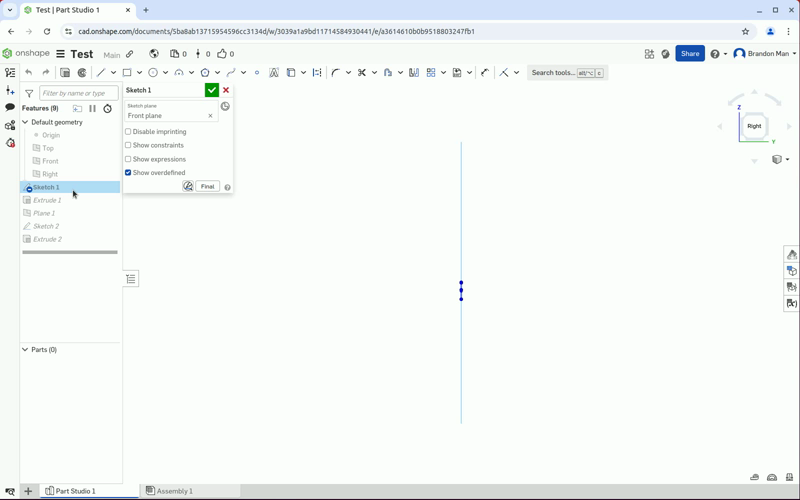
mouse_move(229, 92)
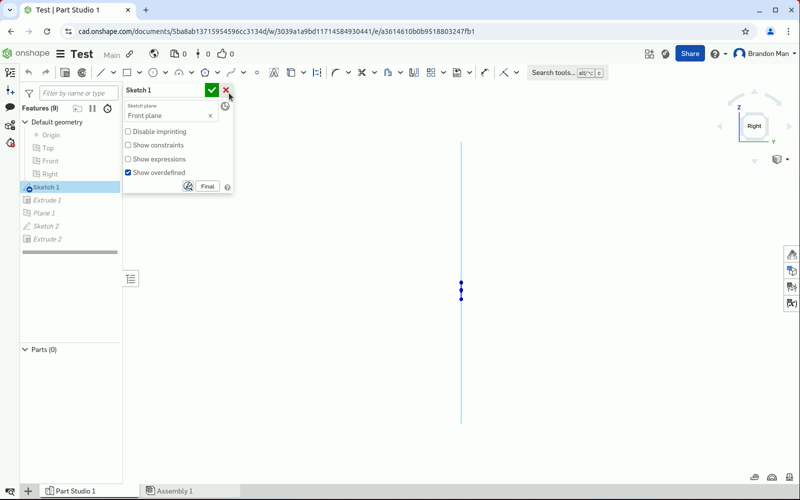
click(229, 92)
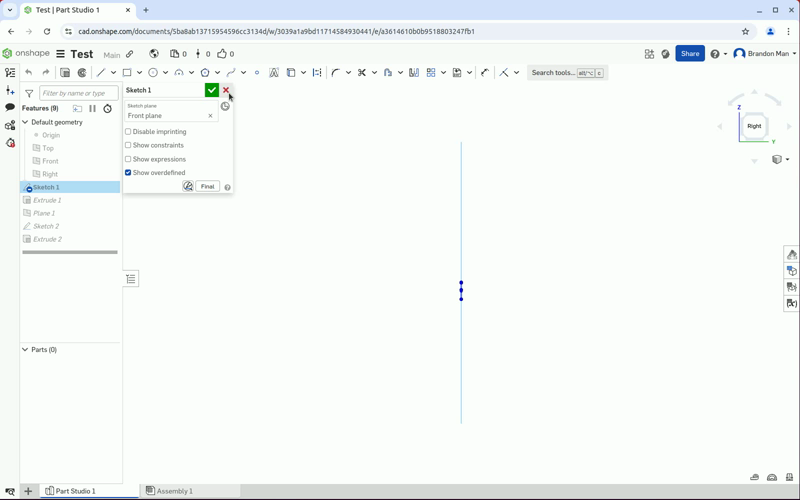
key(shift+s)
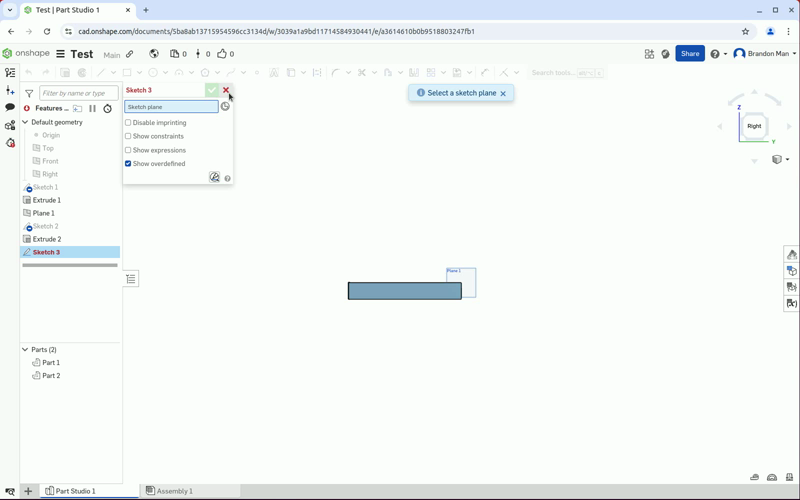
mouse_move(73, 215)
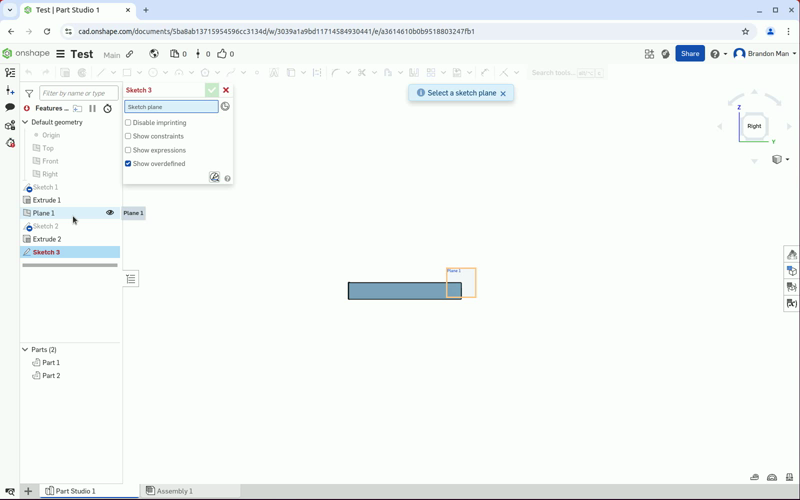
click(73, 215)
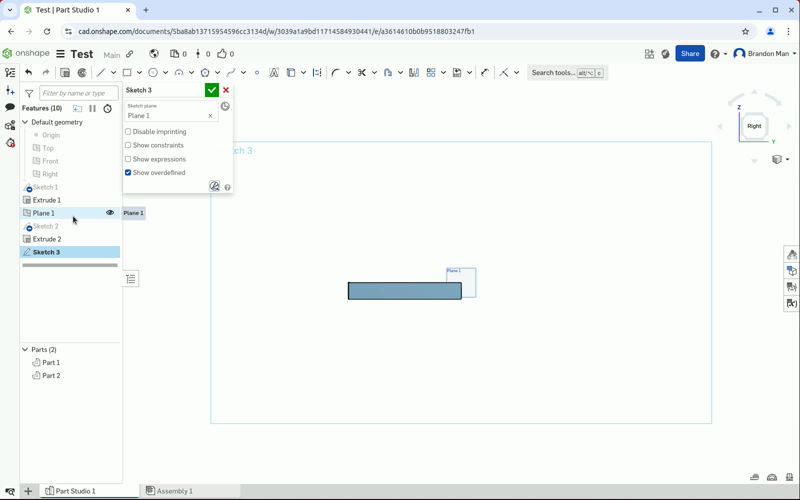
mouse_move(73, 352)
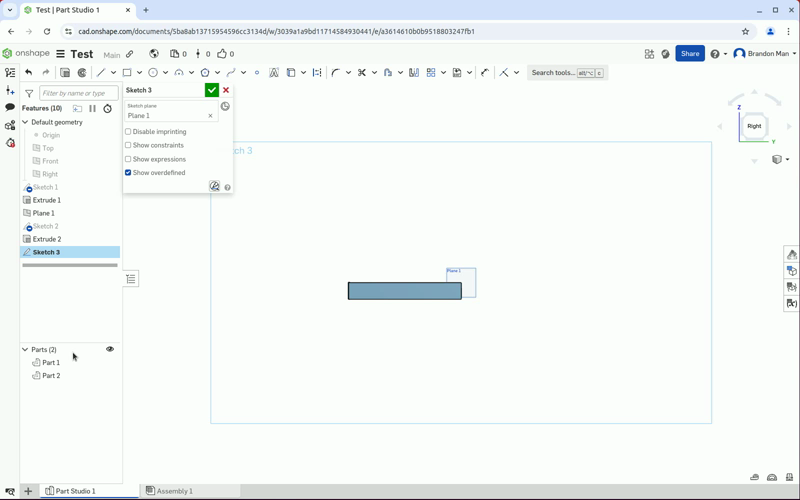
key(y)
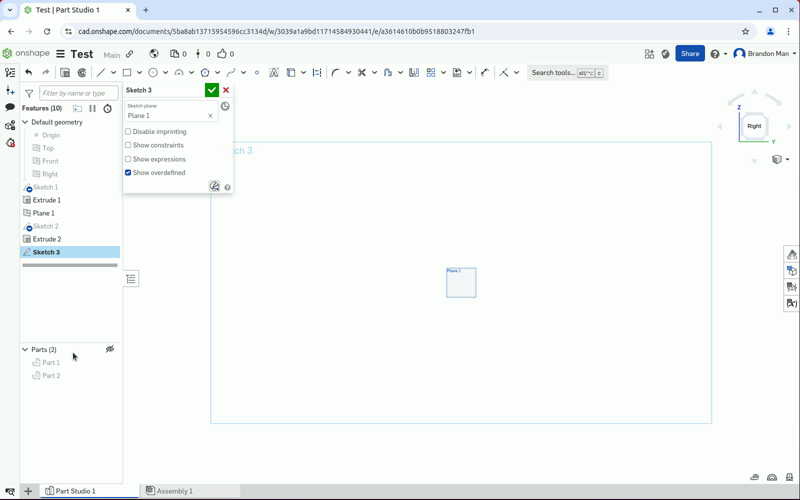
key(l)
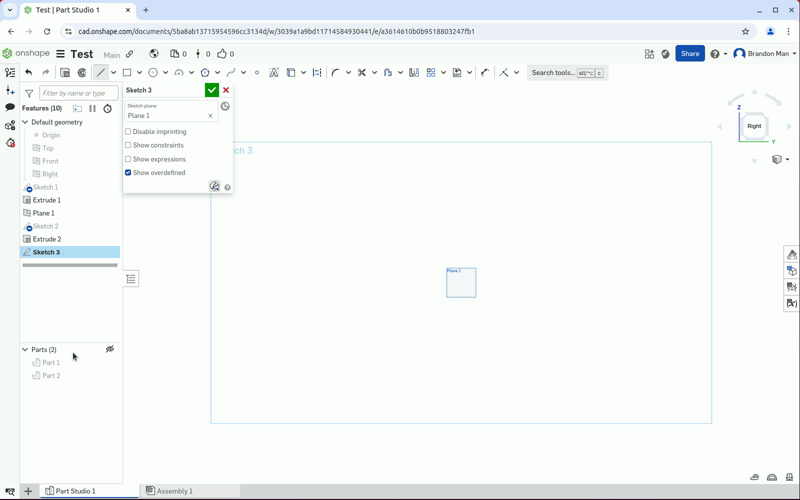
key_down(shift)
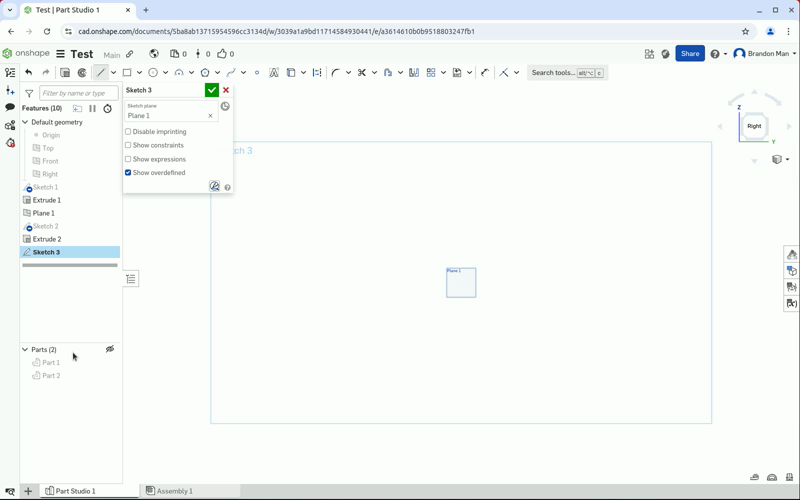
mouse_move(459, 299)
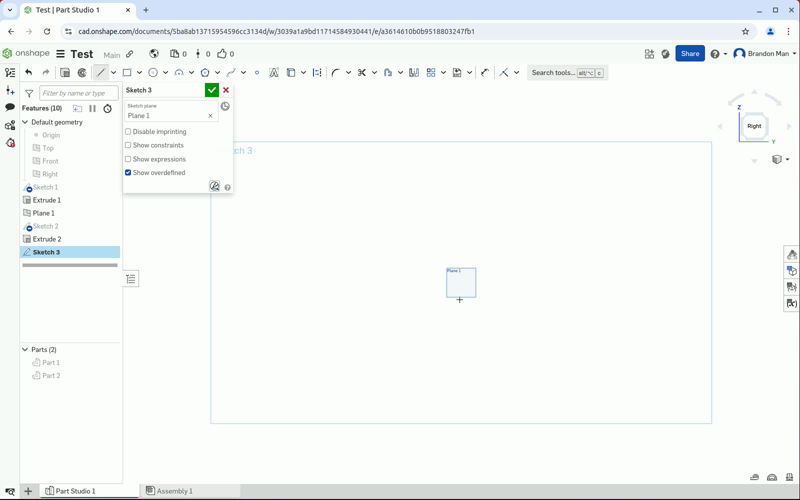
click(459, 299)
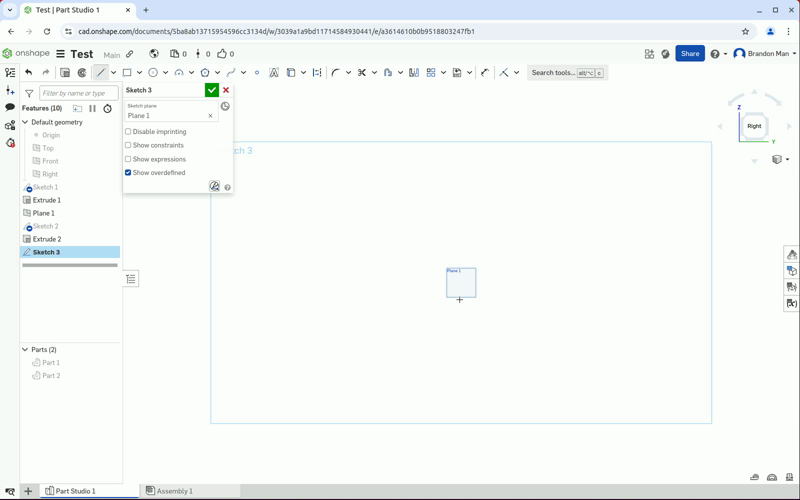
key_up(shift)
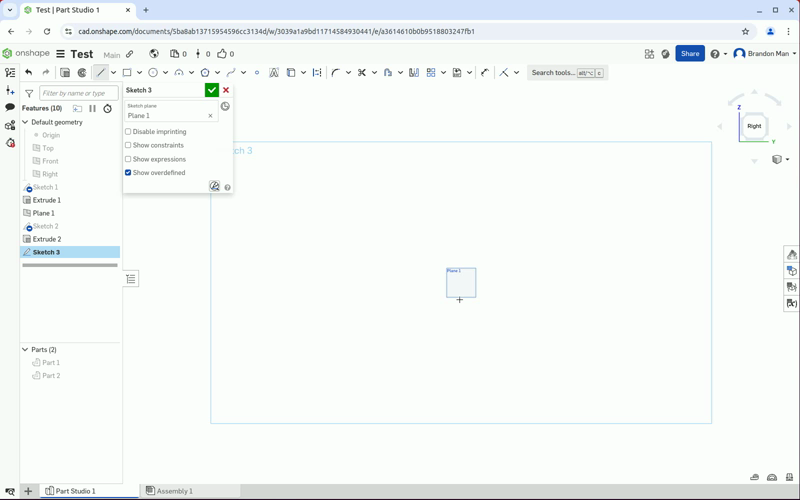
key_down(shift)
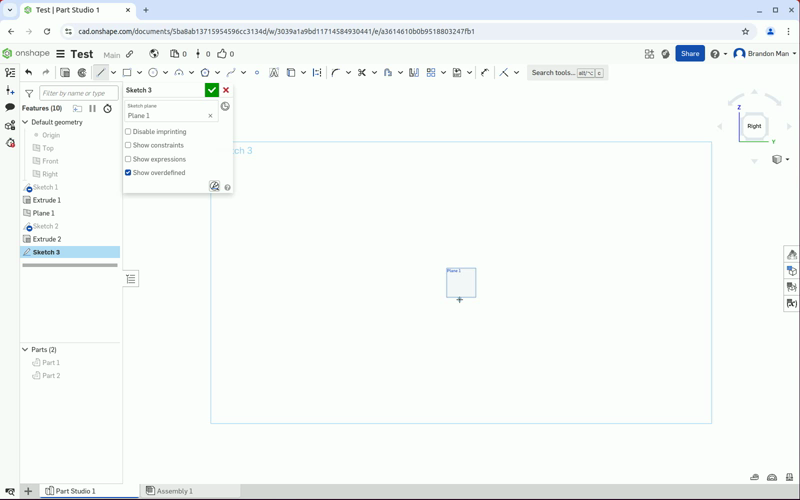
mouse_move(489, 299)
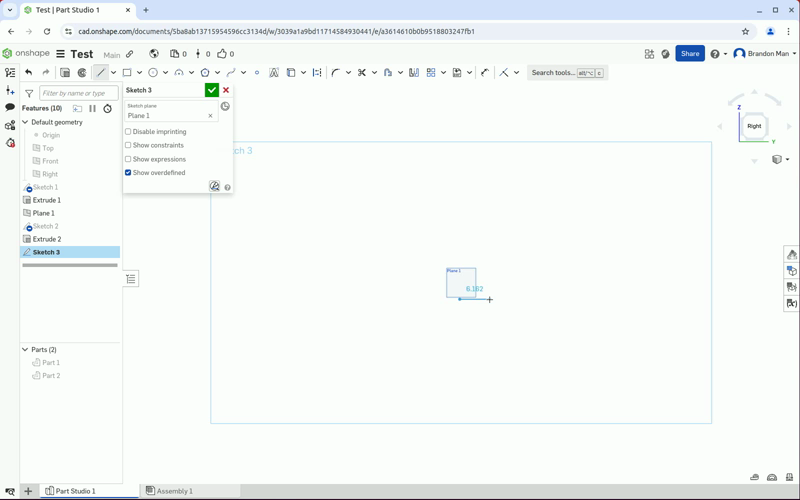
mouse_move(461, 299)
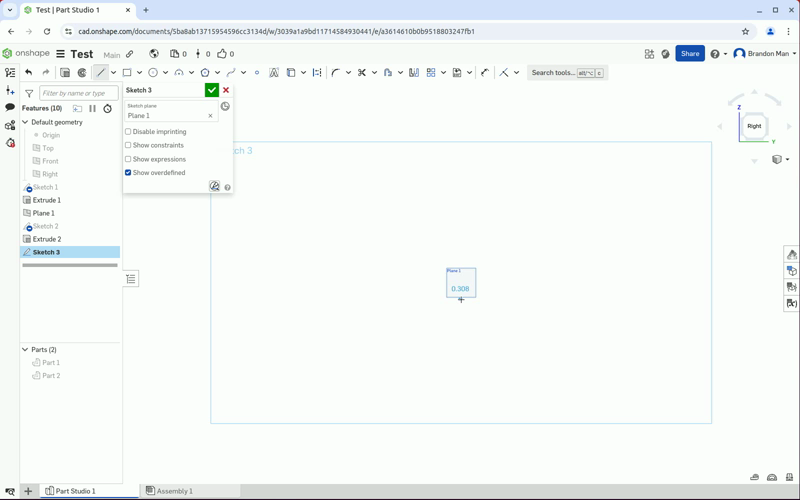
scroll(6)
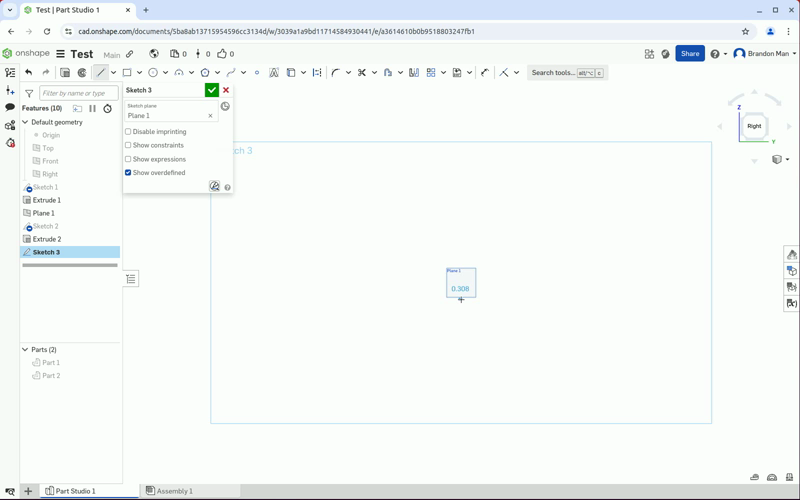
scroll(6)
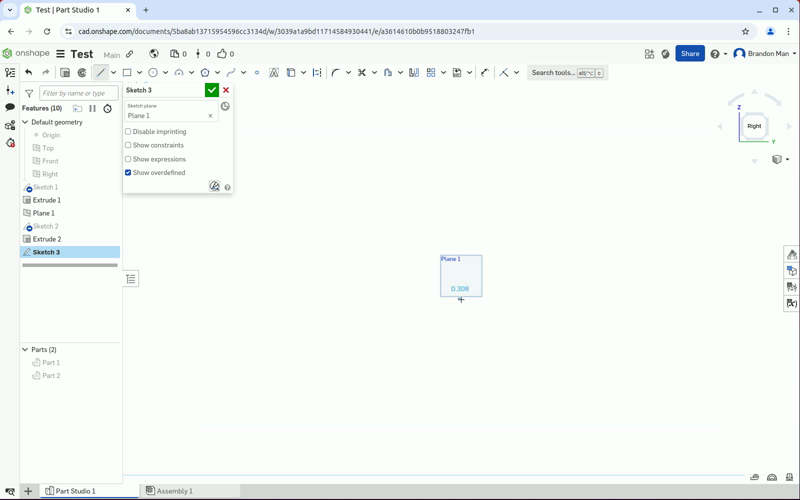
scroll(6)
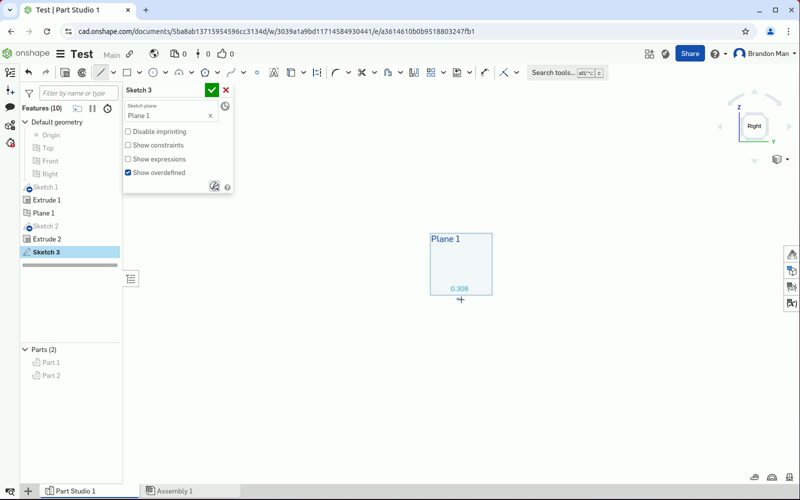
scroll(6)
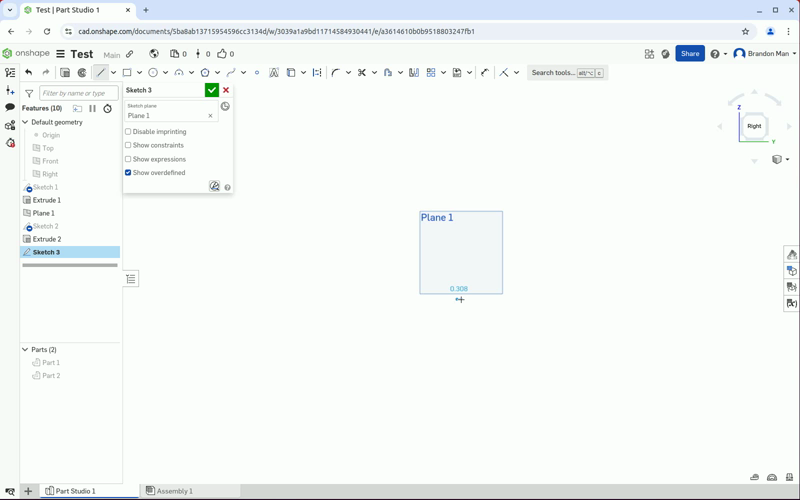
scroll(6)
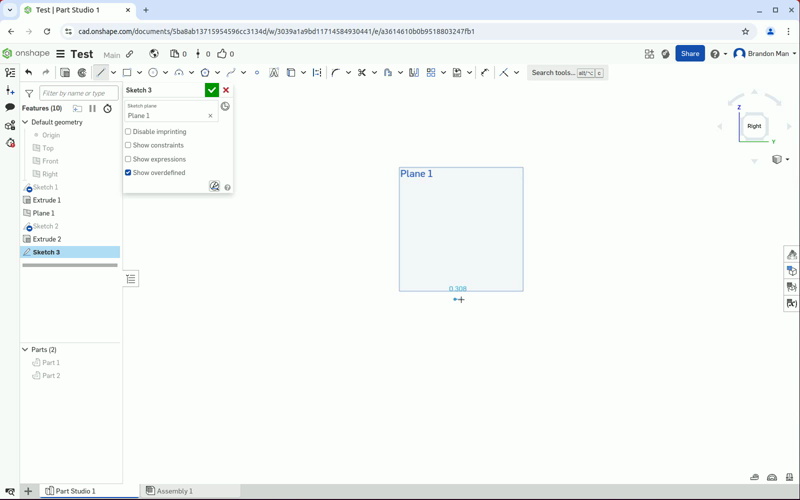
scroll(6)
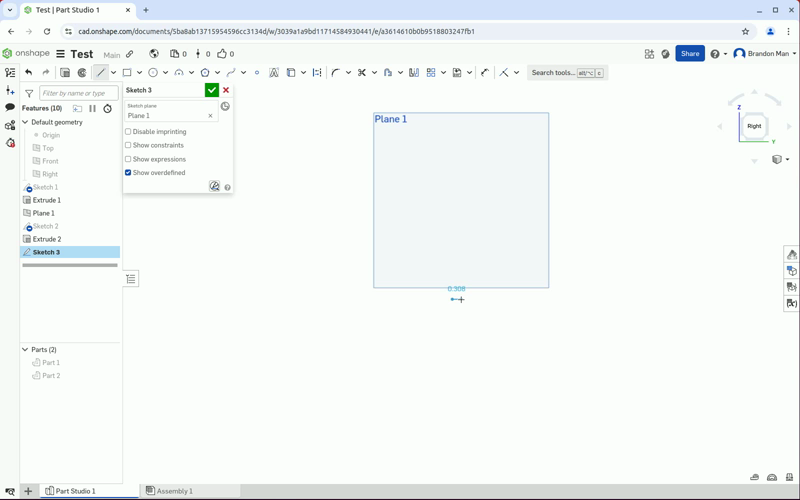
scroll(6)
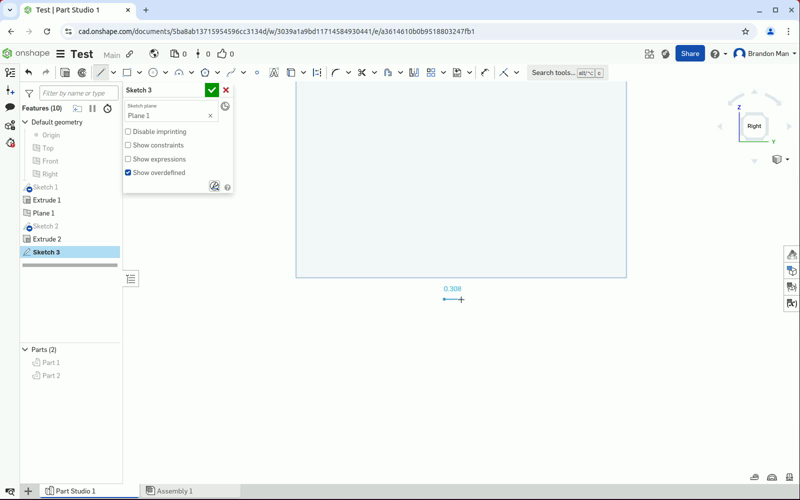
click(461, 299)
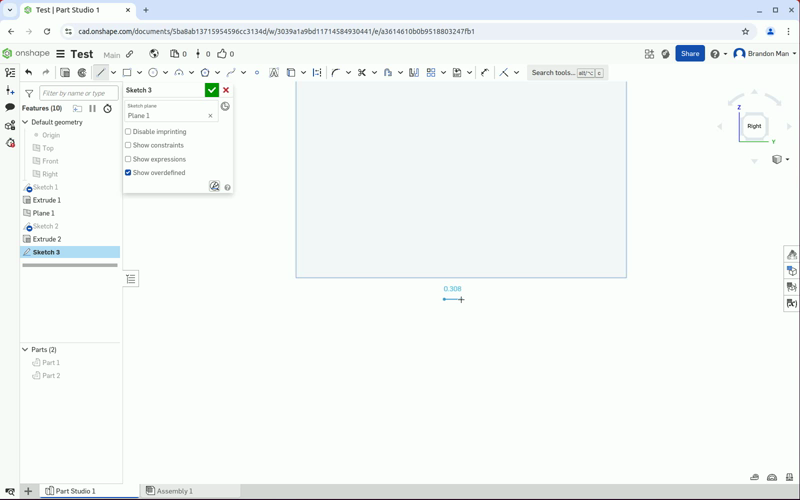
scroll(-6)
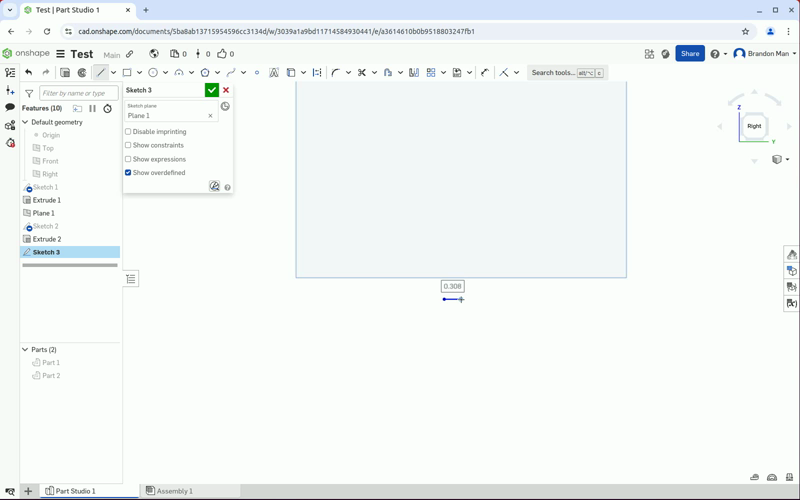
scroll(-6)
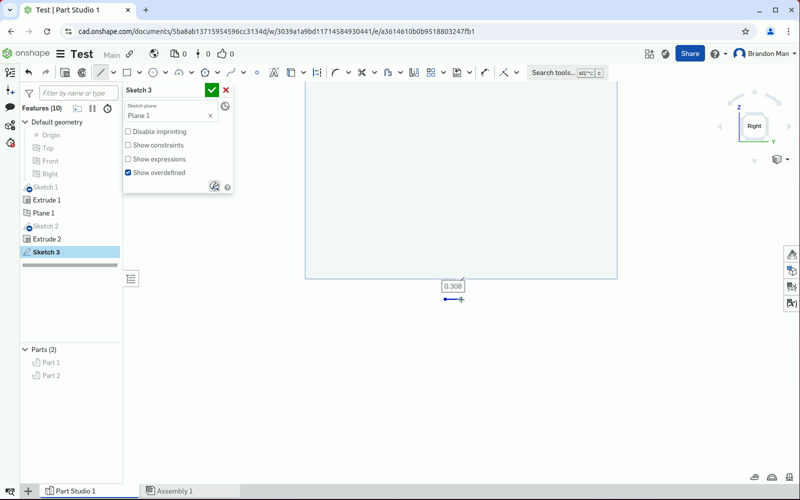
scroll(-6)
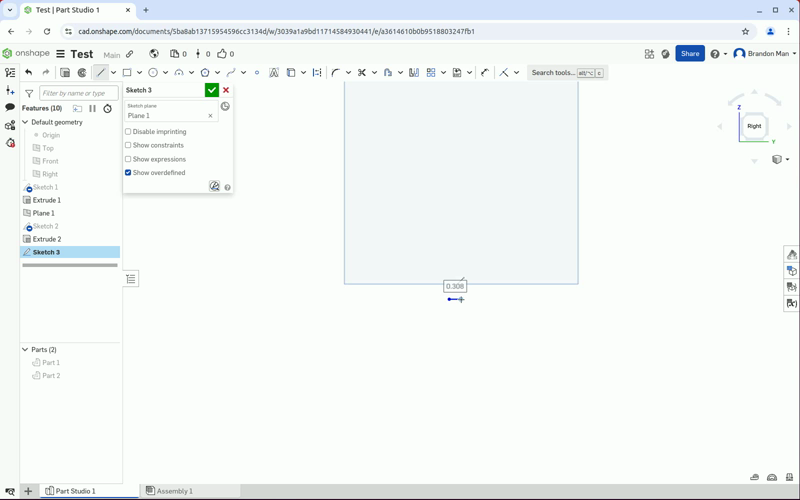
scroll(-6)
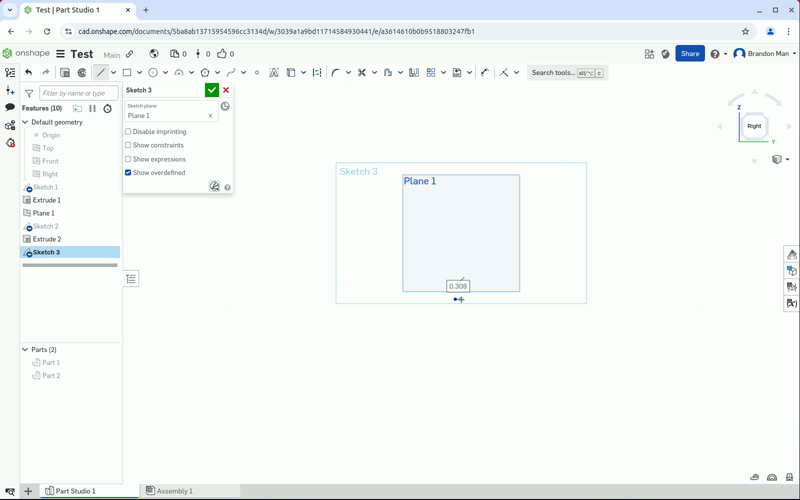
scroll(-6)
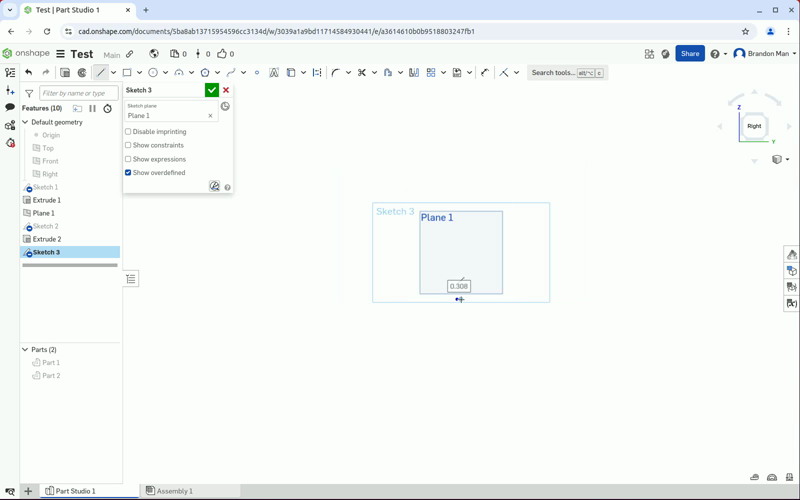
scroll(-6)
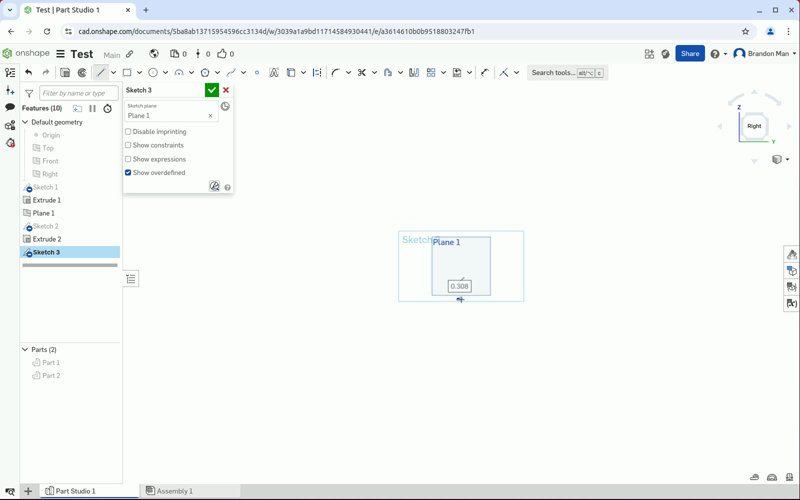
scroll(-6)
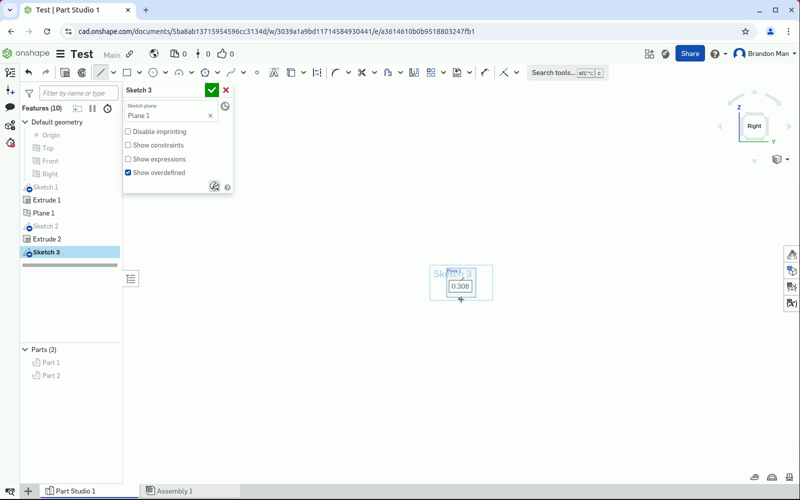
key_up(shift)
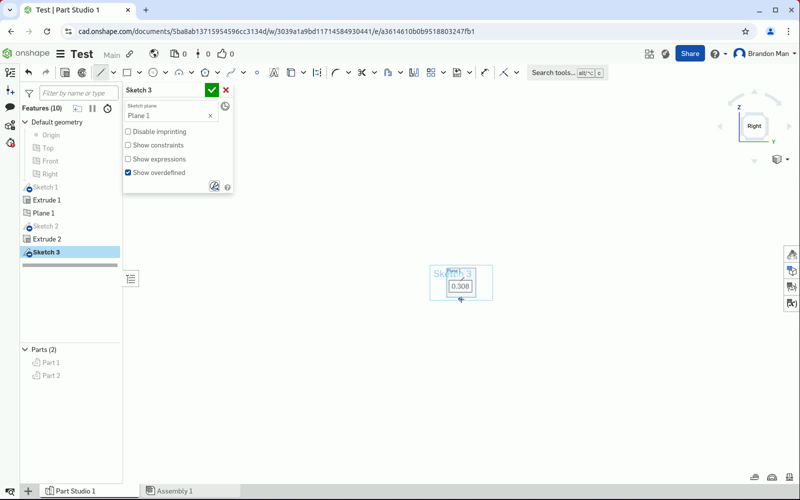
key_down(shift)
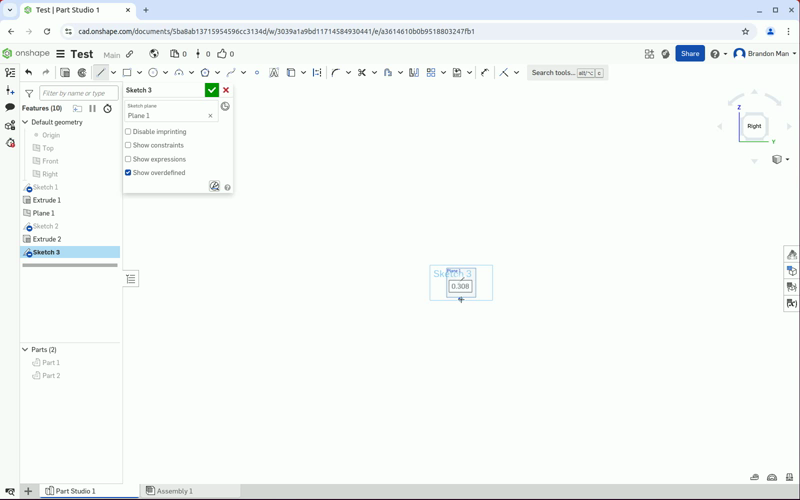
mouse_move(491, 299)
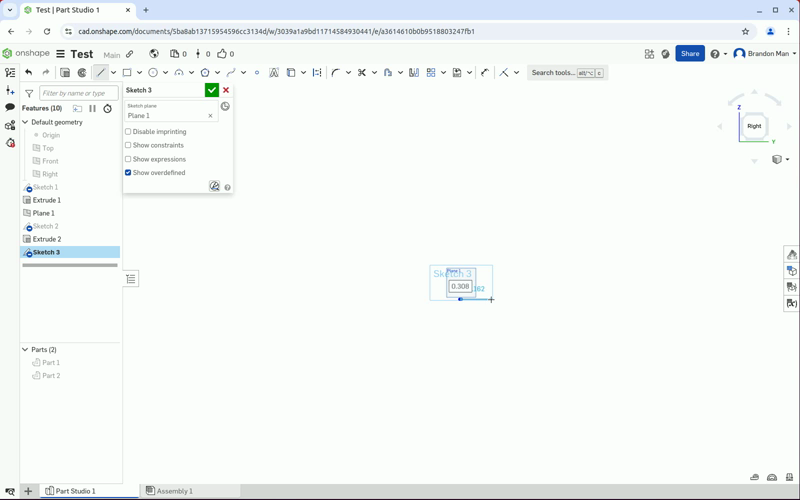
mouse_move(461, 282)
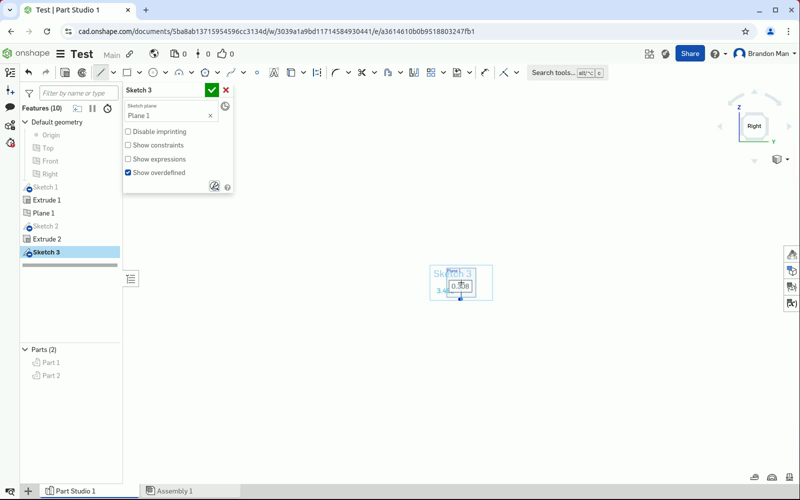
click(461, 282)
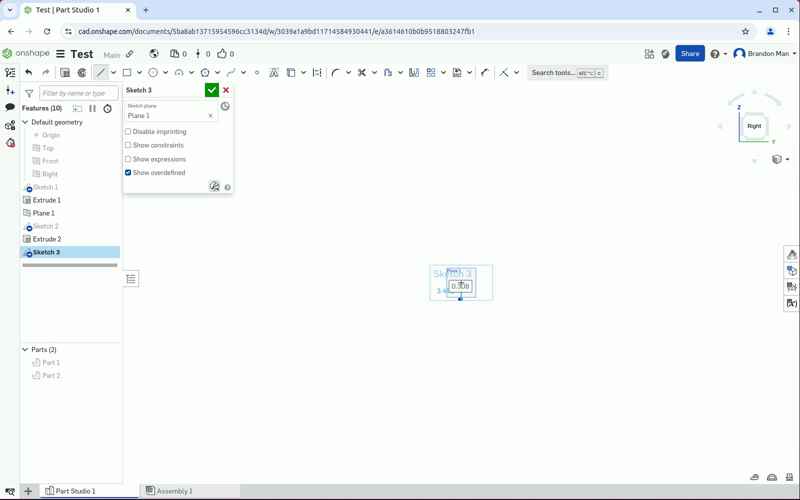
key_up(shift)
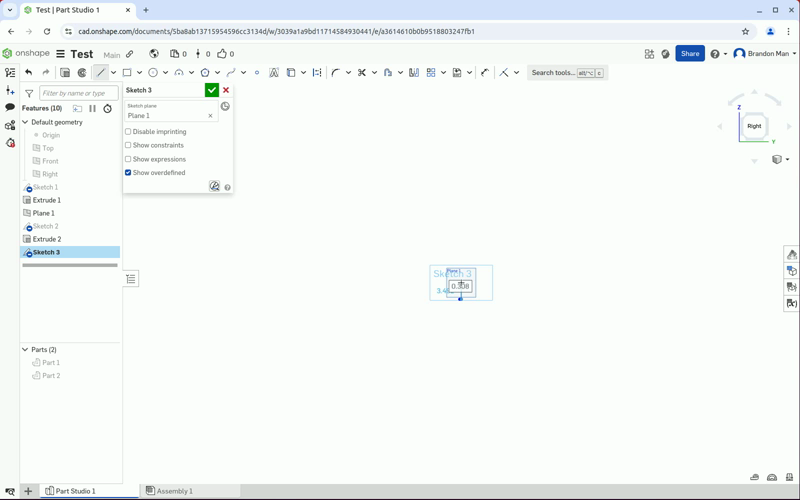
key_down(shift)
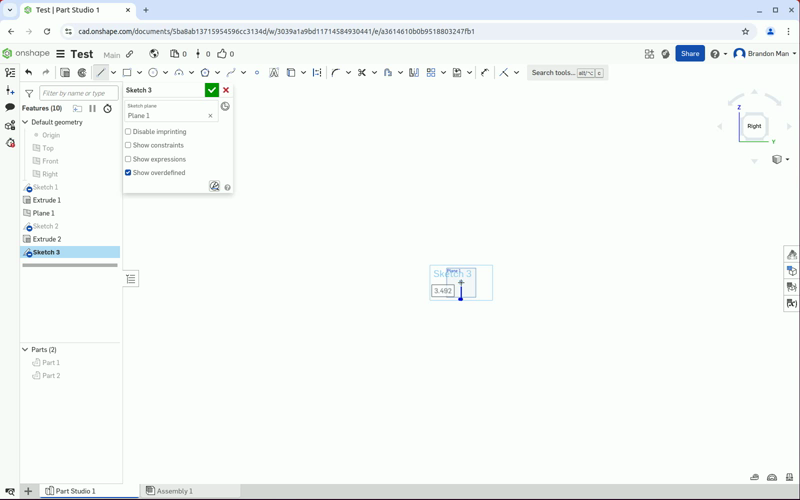
mouse_move(491, 282)
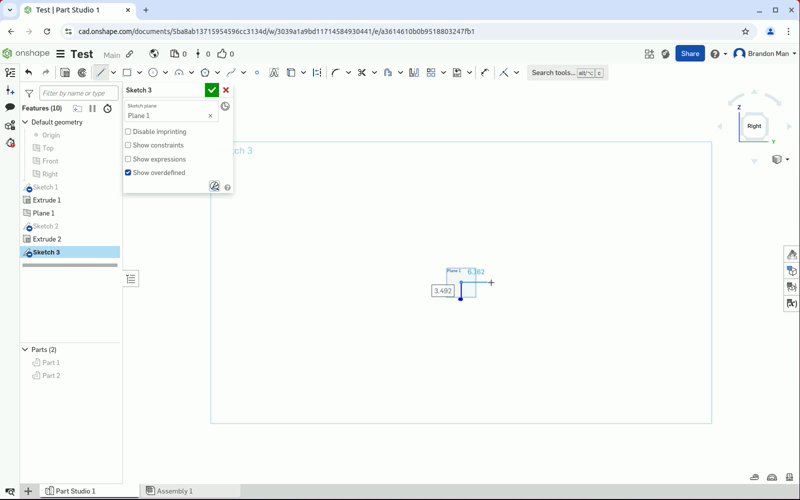
mouse_move(459, 282)
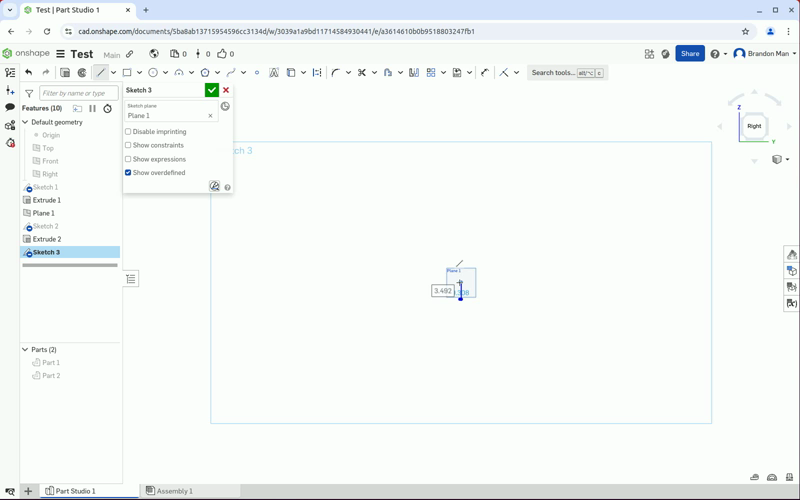
scroll(6)
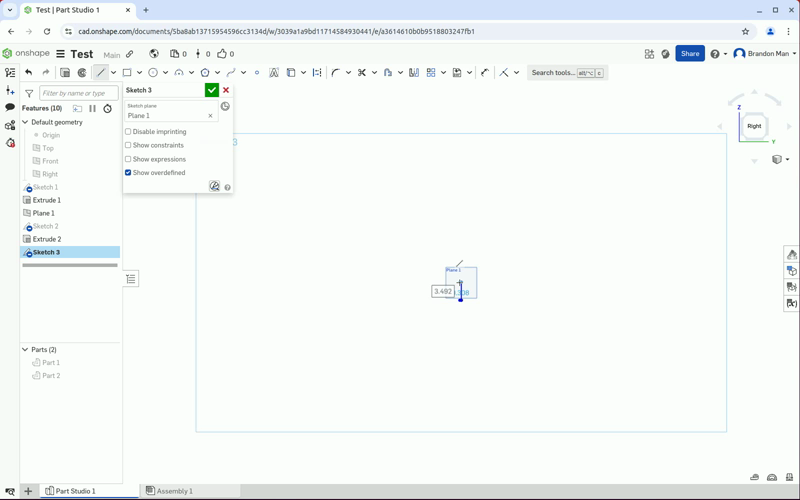
scroll(6)
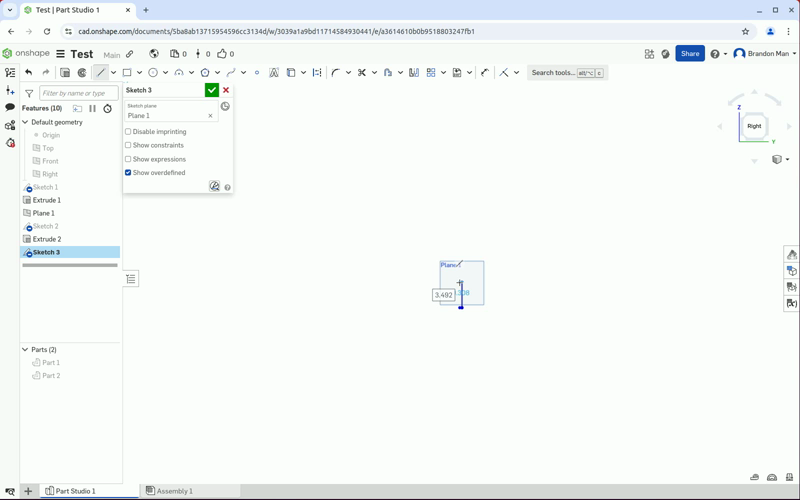
scroll(6)
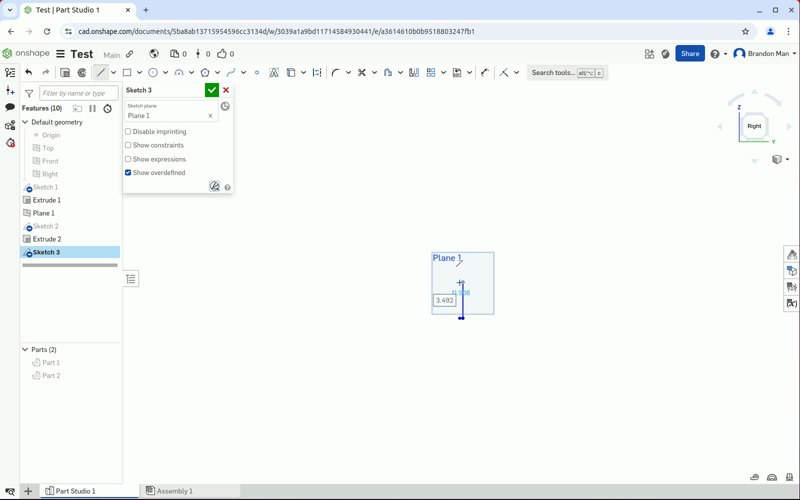
scroll(6)
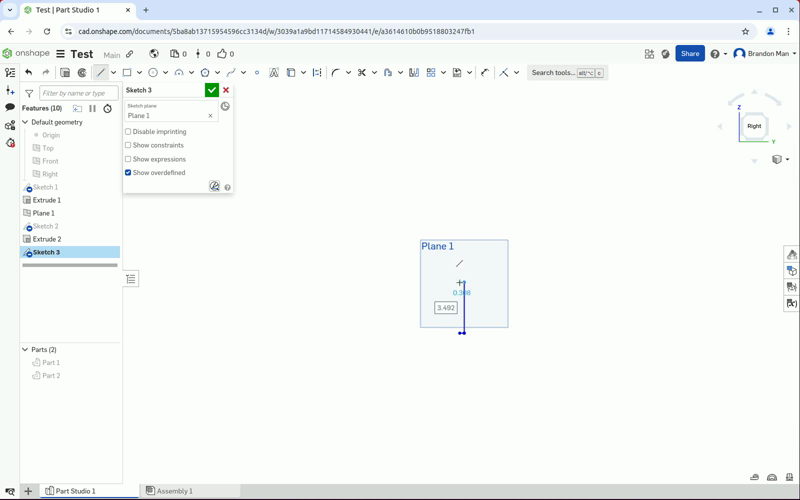
scroll(6)
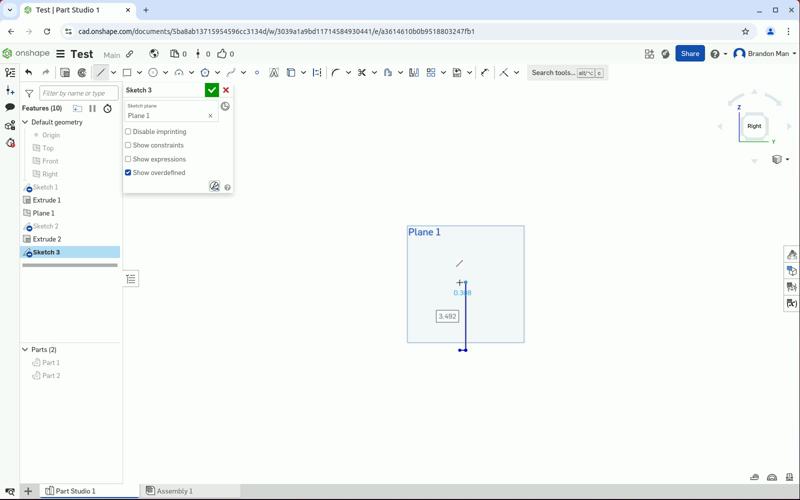
scroll(6)
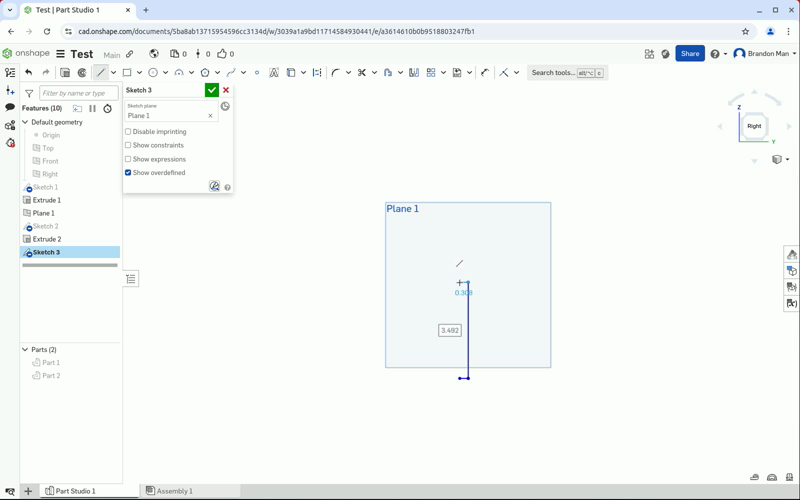
scroll(6)
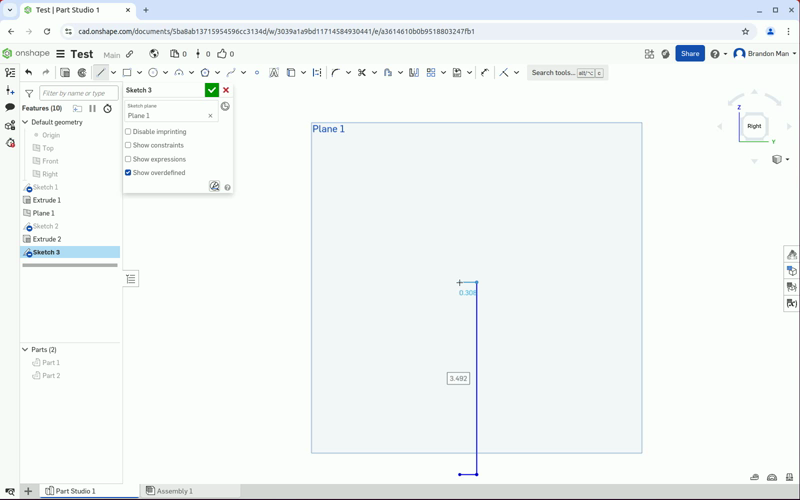
click(459, 282)
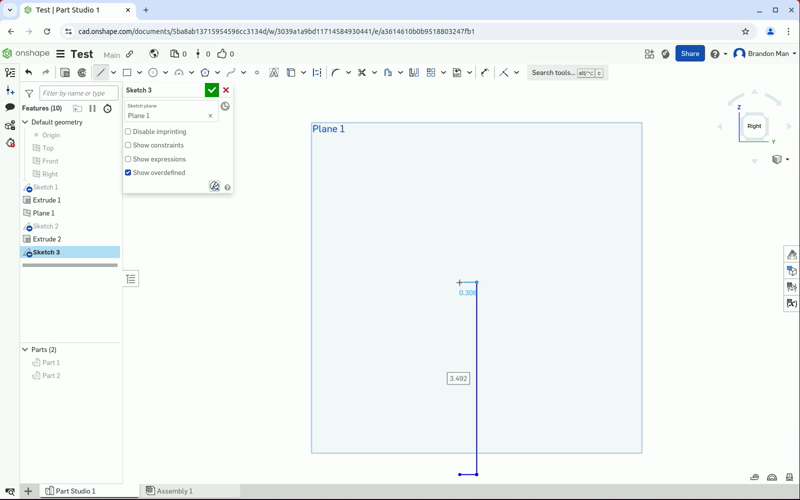
scroll(-6)
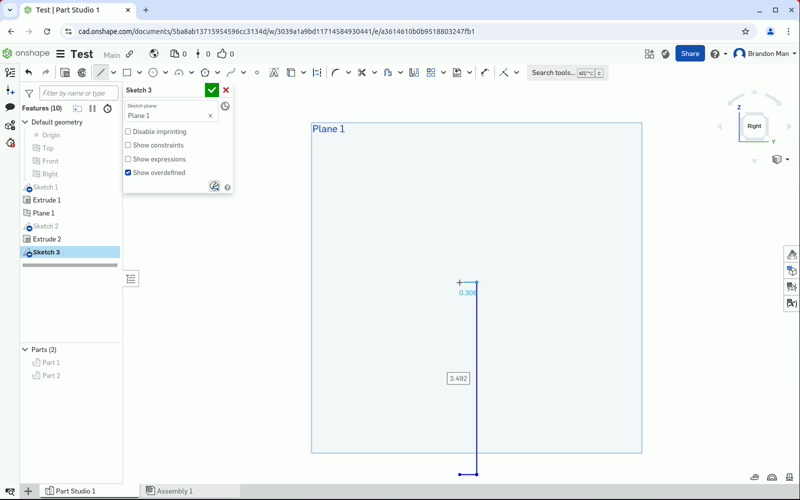
scroll(-6)
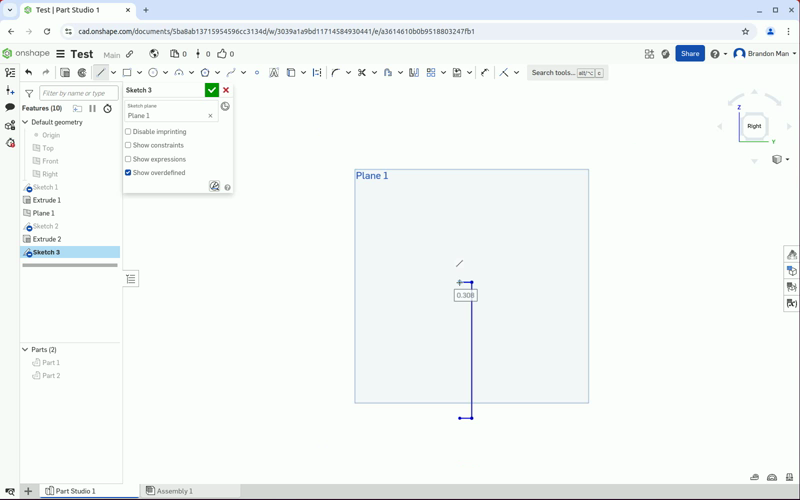
scroll(-6)
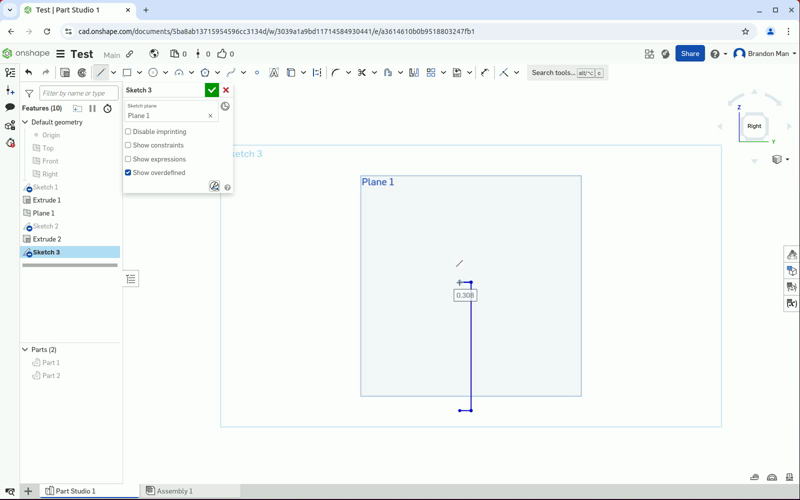
scroll(-6)
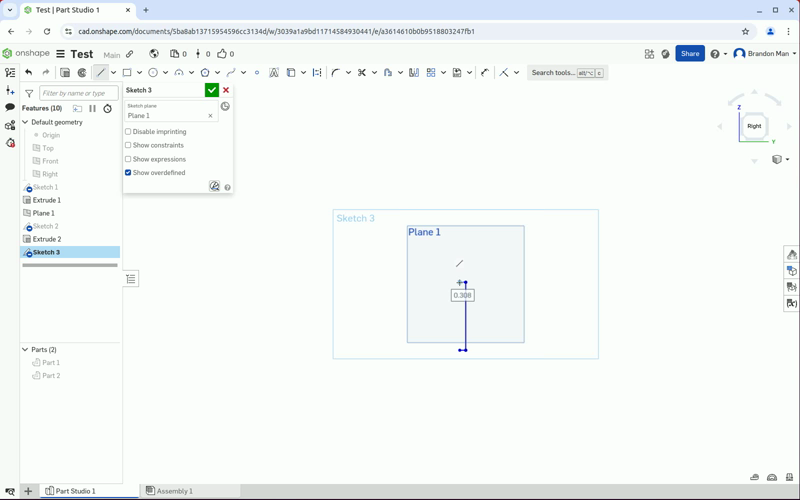
scroll(-6)
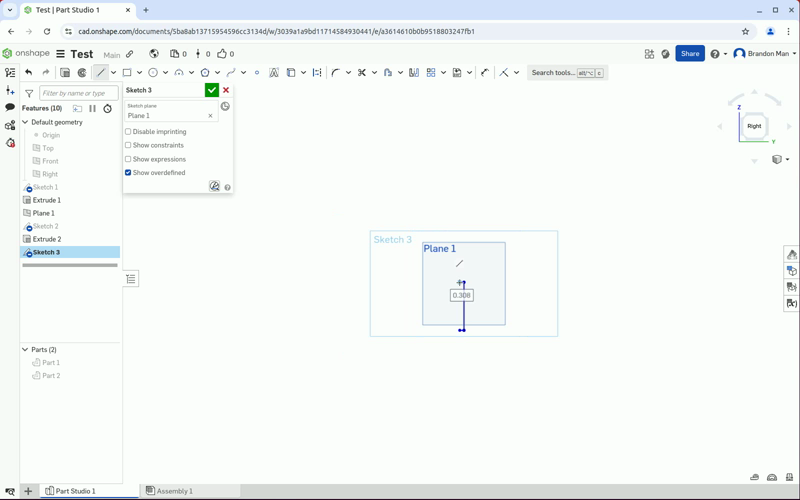
scroll(-6)
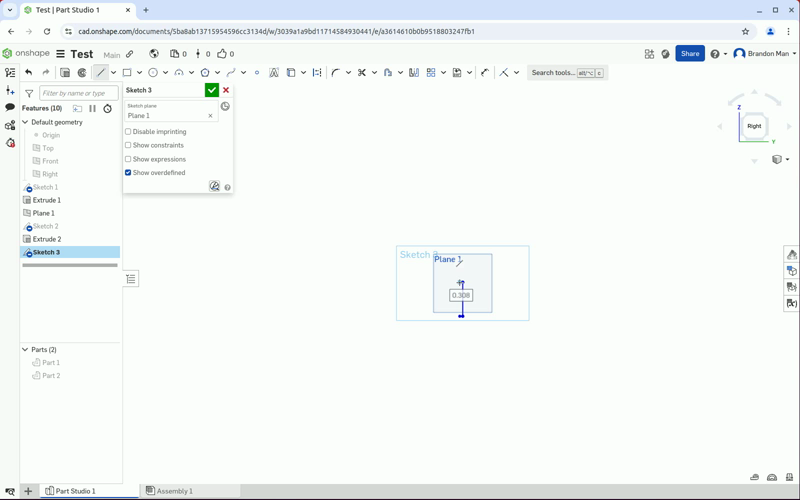
scroll(-6)
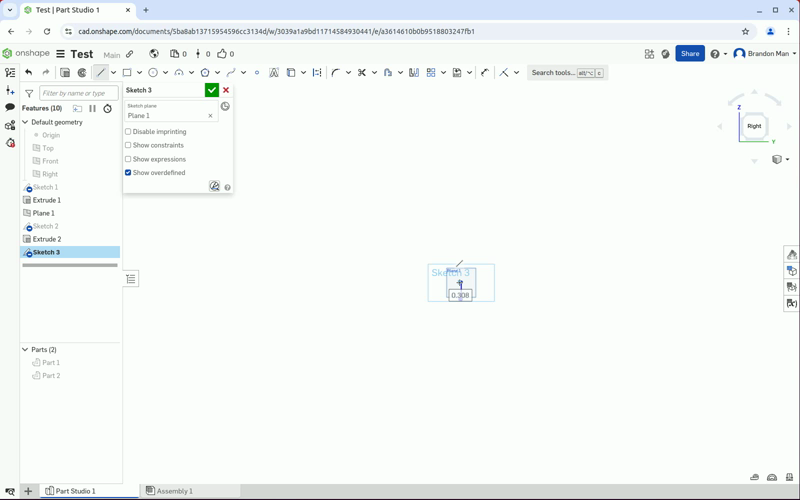
key_up(shift)
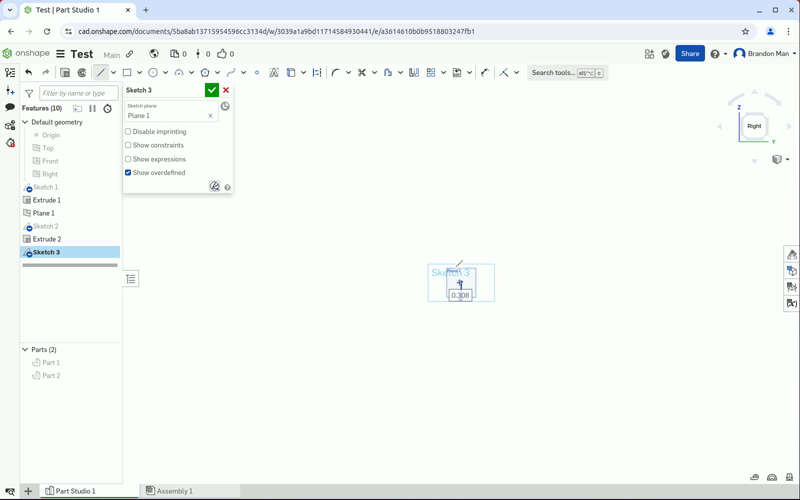
mouse_move(489, 282)
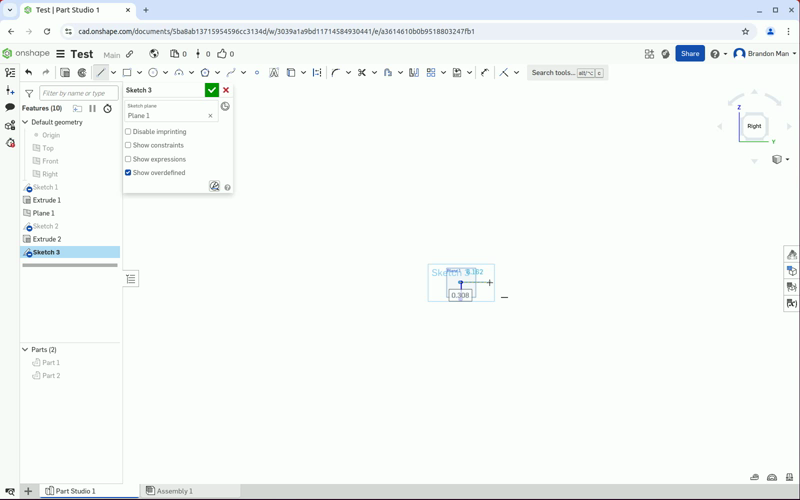
key_down(shift)
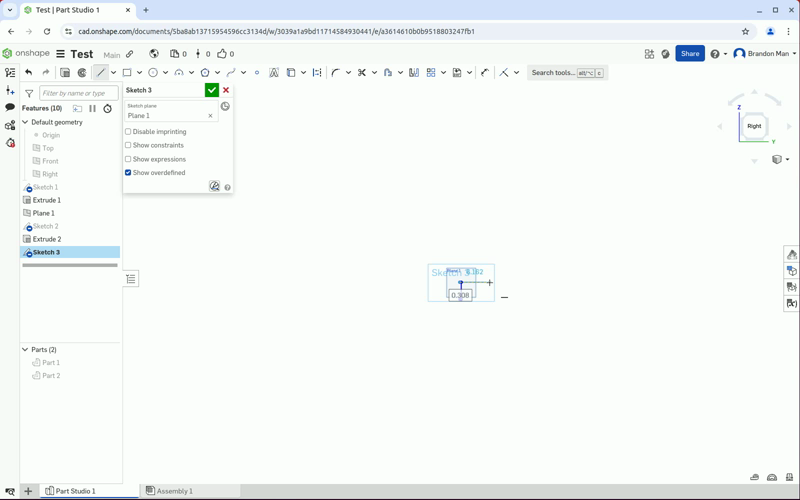
mouse_move(459, 299)
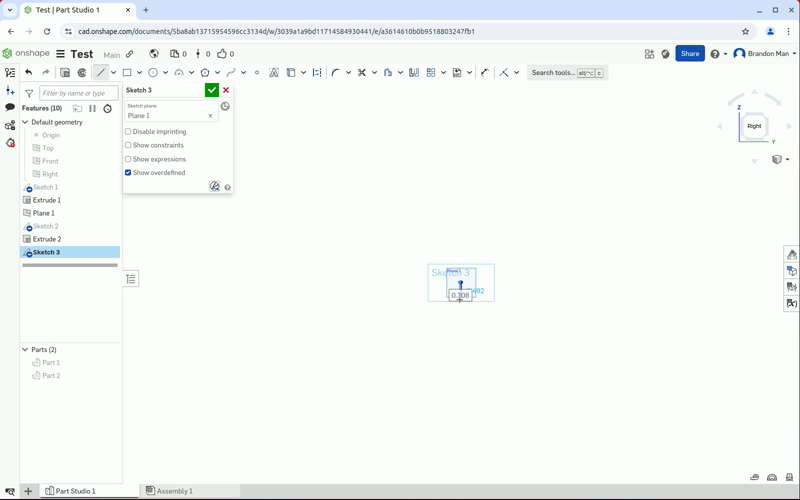
scroll(6)
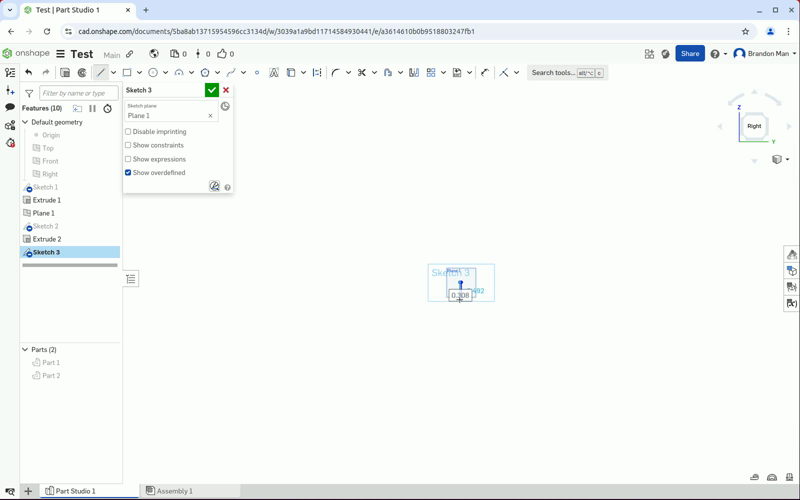
scroll(6)
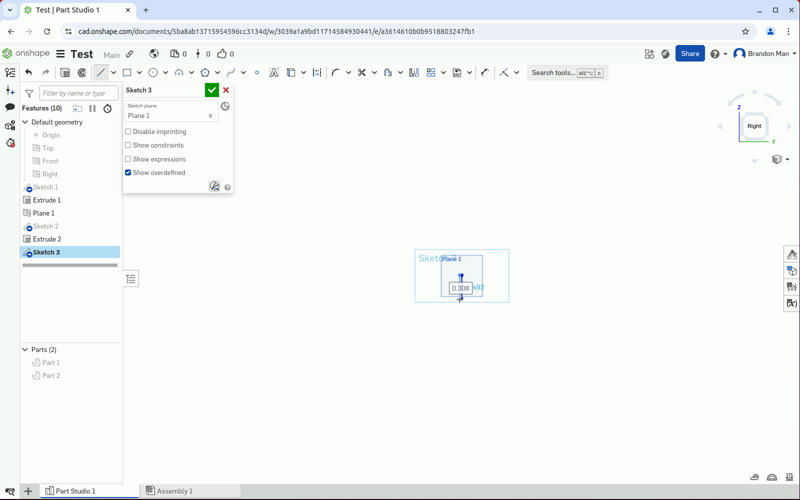
scroll(6)
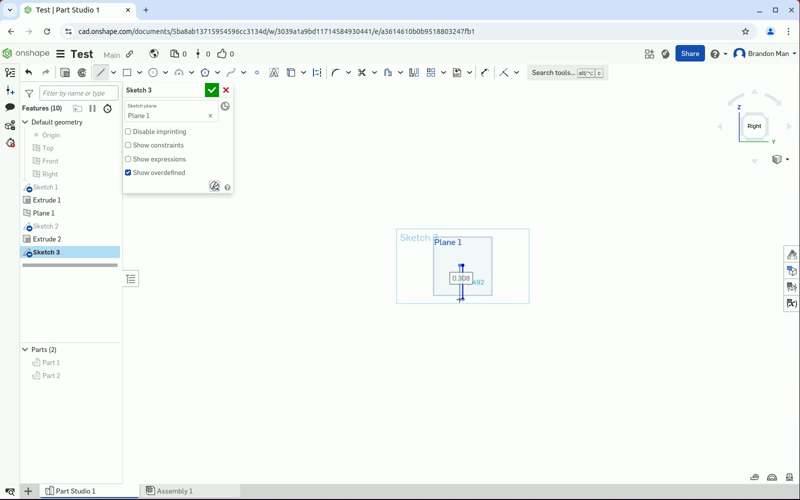
scroll(6)
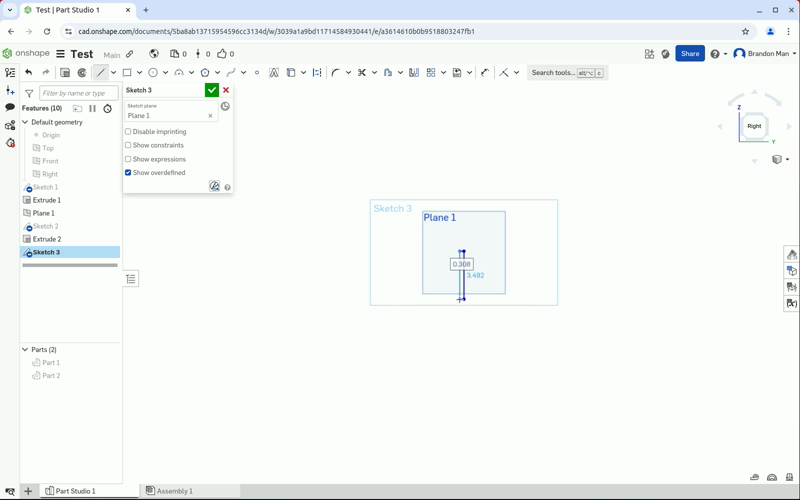
scroll(6)
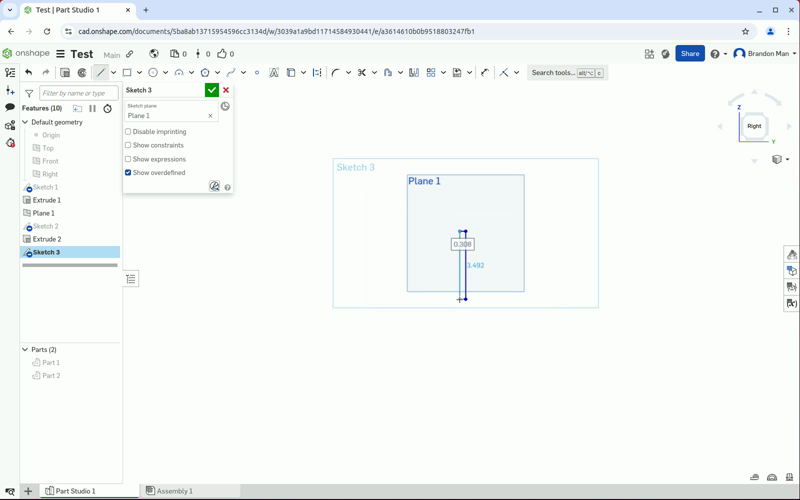
scroll(6)
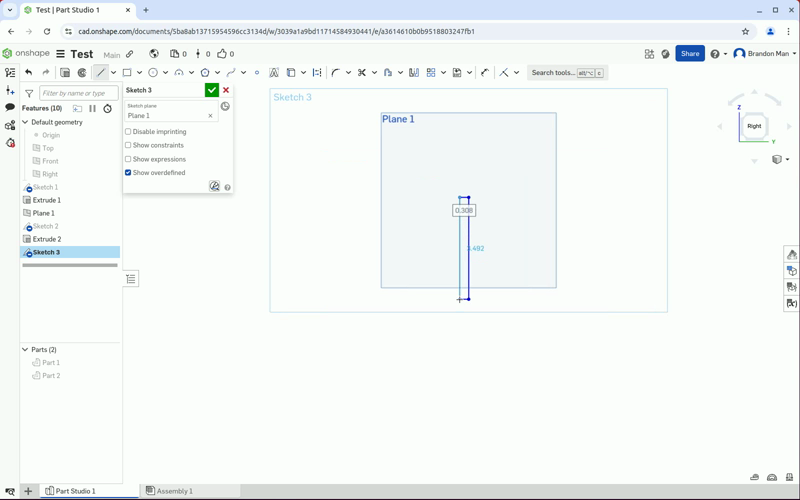
scroll(6)
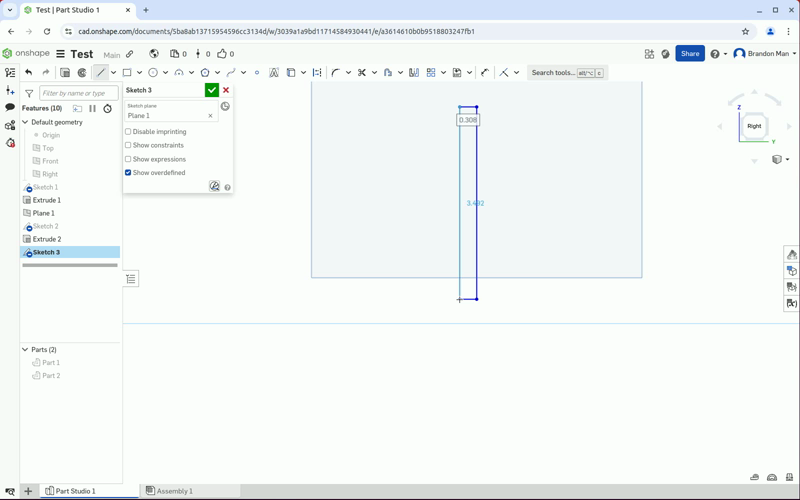
key_up(shift)
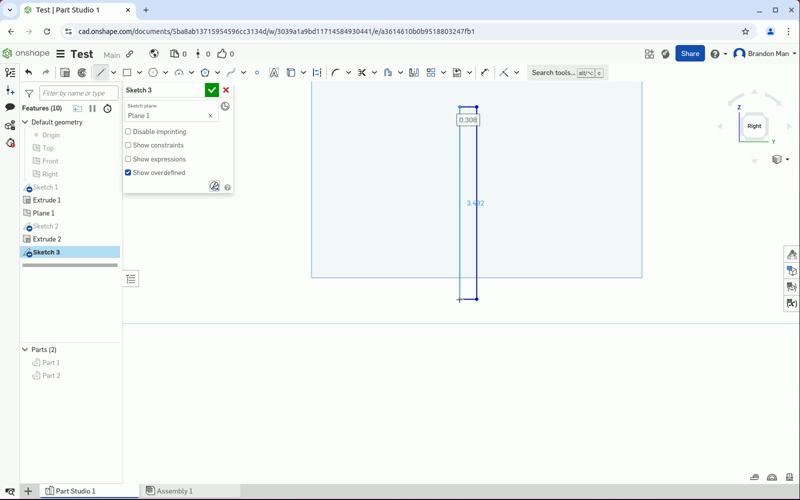
click(459, 299)
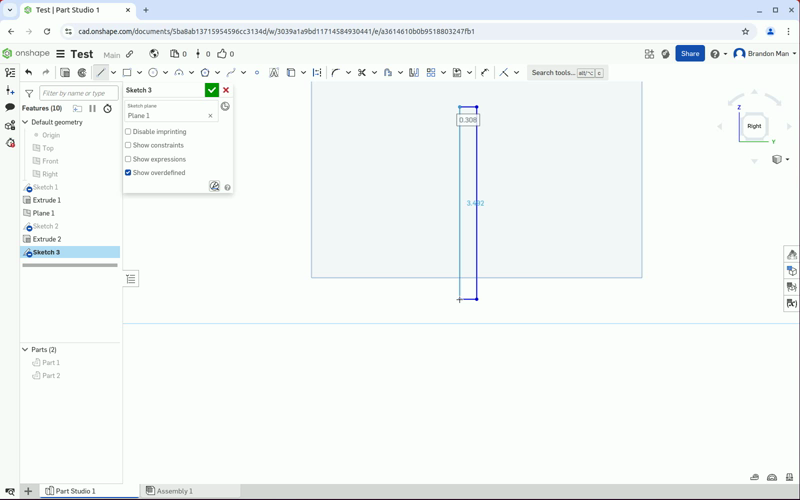
scroll(-6)
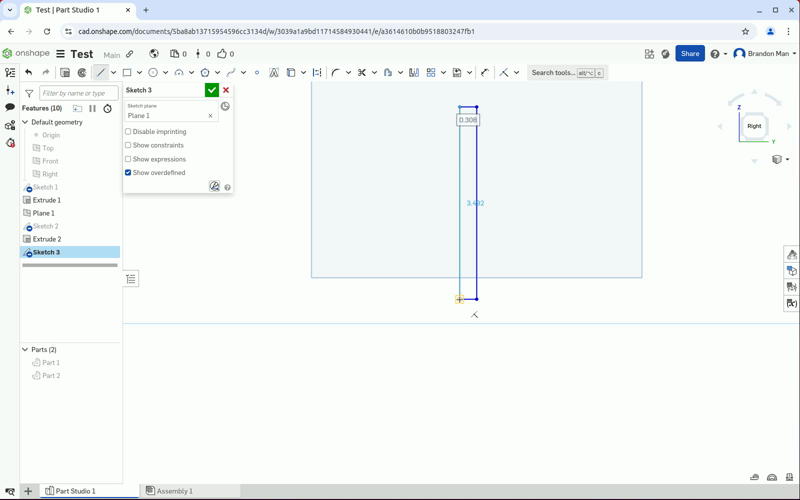
scroll(-6)
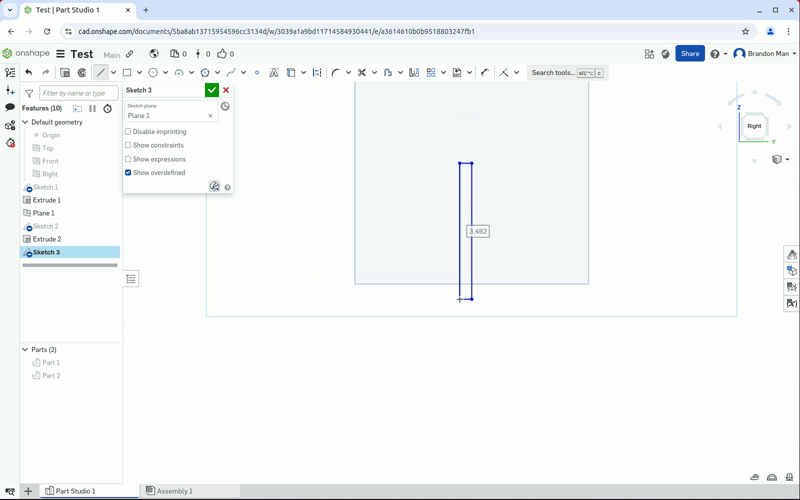
scroll(-6)
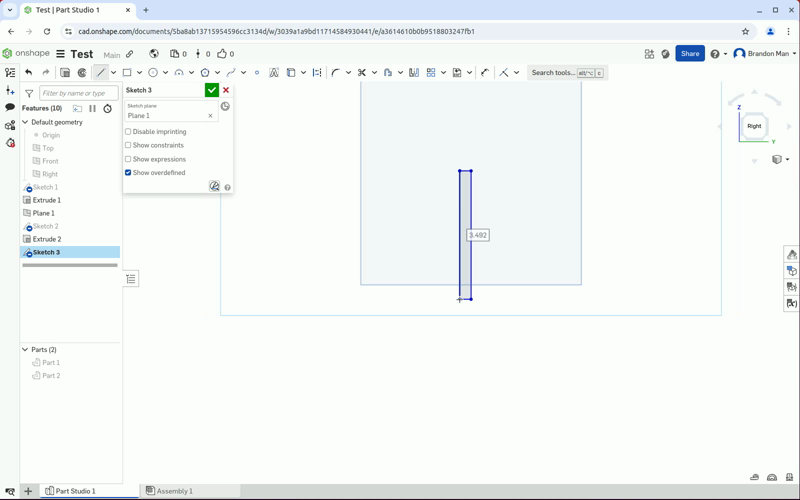
scroll(-6)
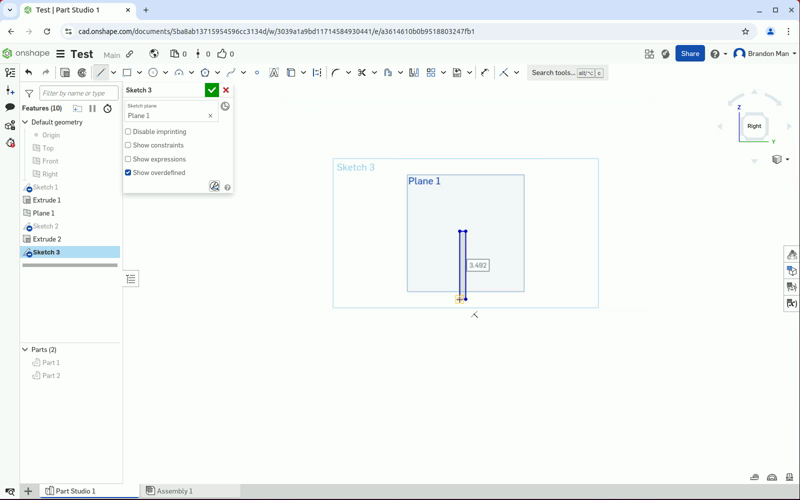
scroll(-6)
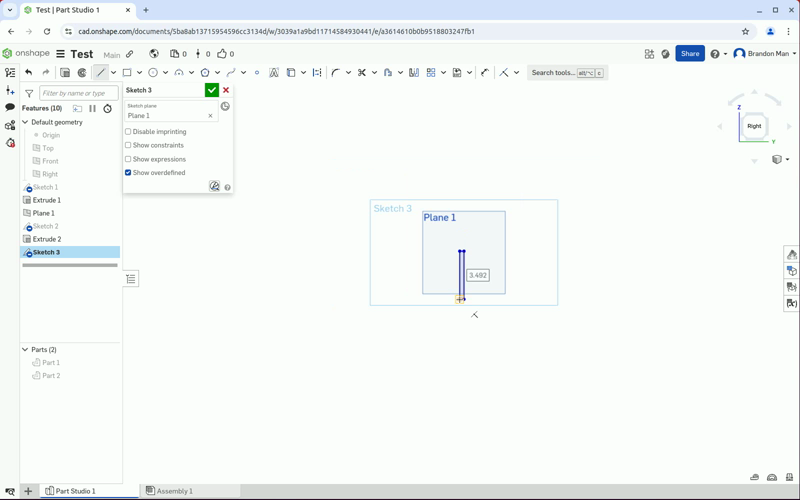
scroll(-6)
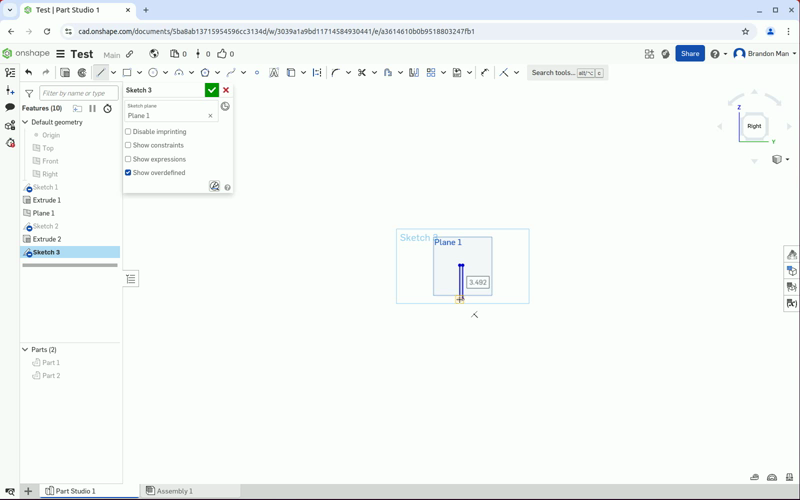
scroll(-6)
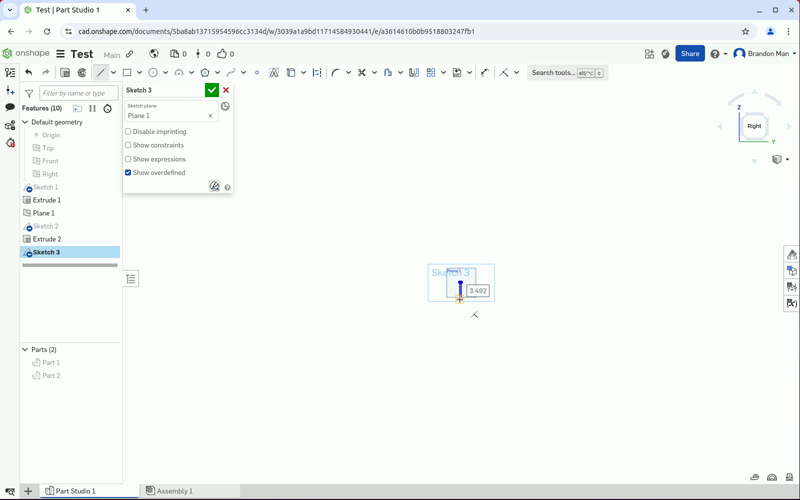
key(esc)
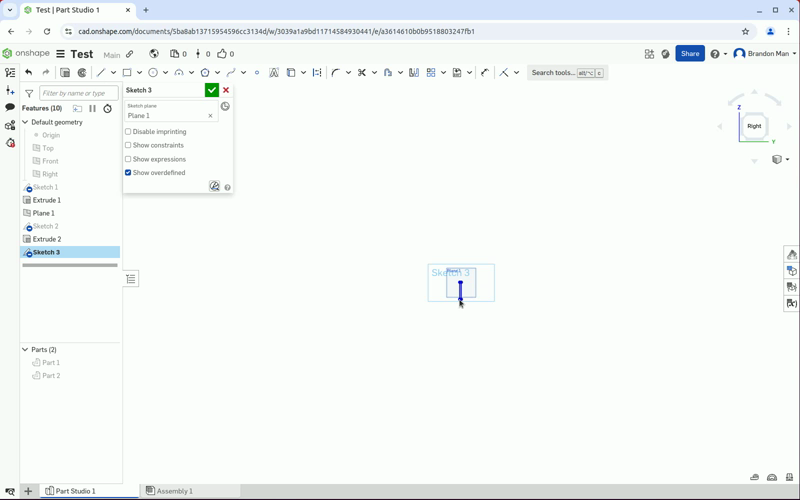
mouse_move(460, 289)
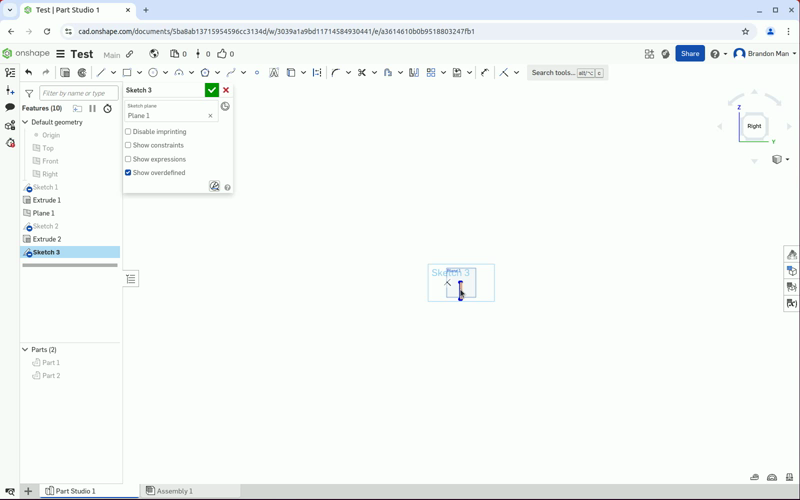
scroll(6)
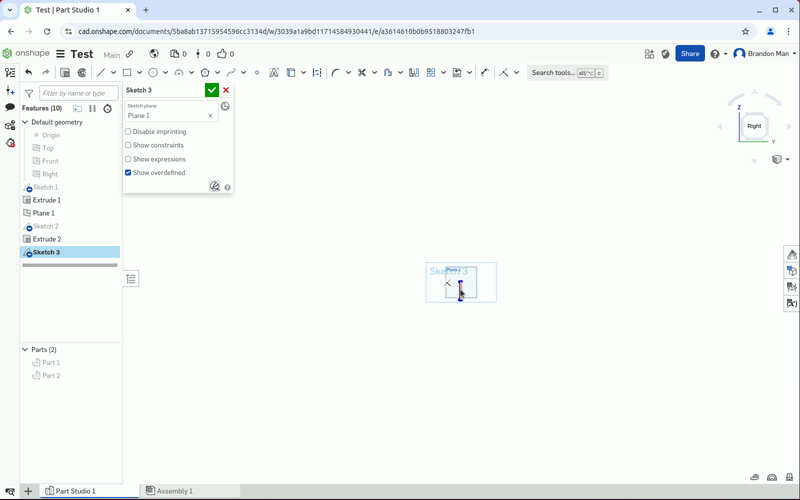
scroll(6)
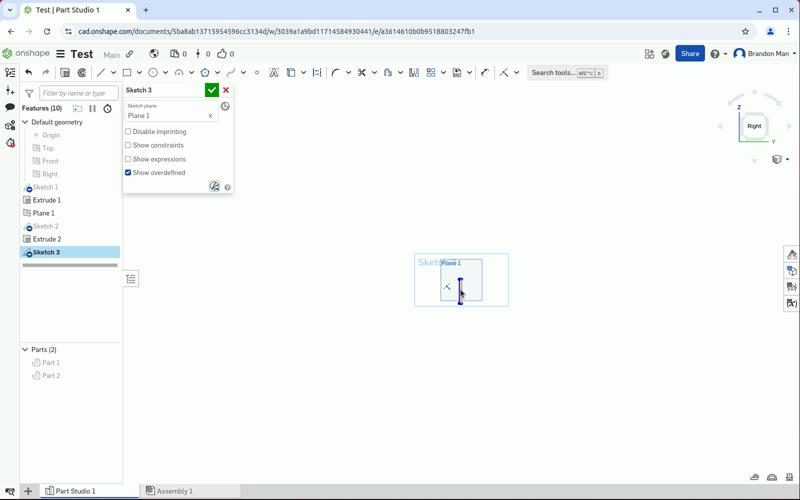
scroll(6)
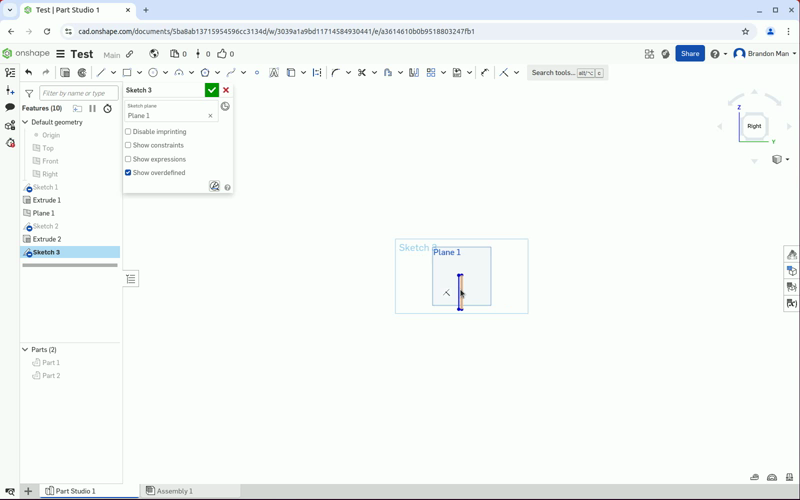
scroll(6)
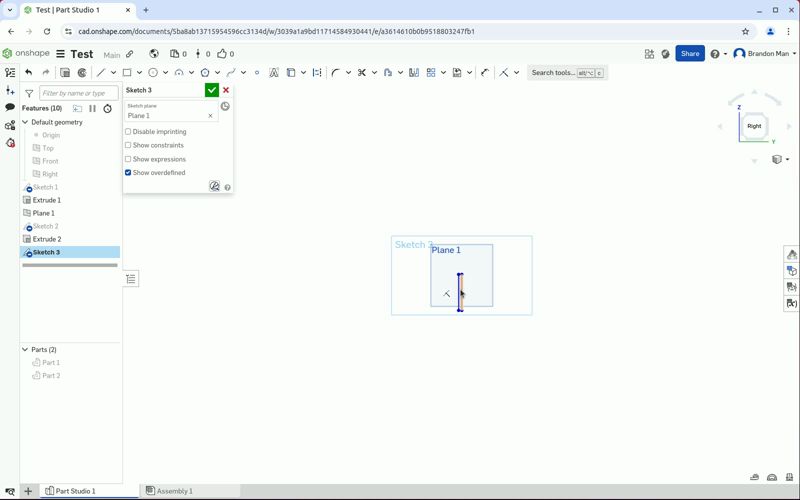
scroll(6)
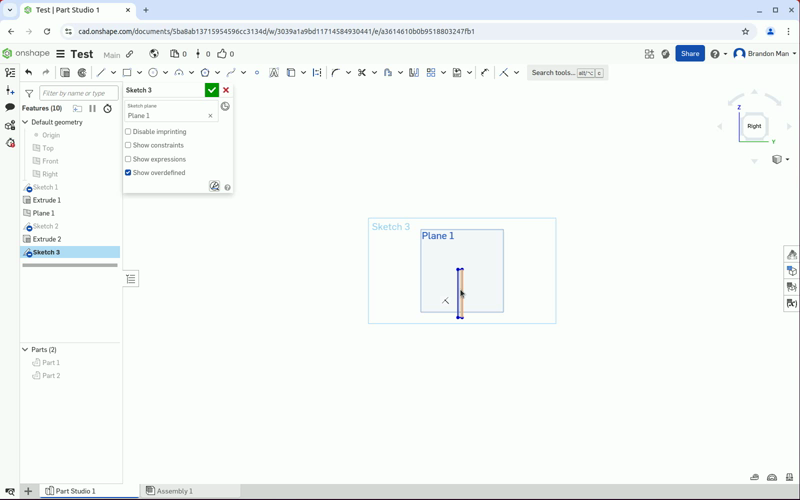
scroll(6)
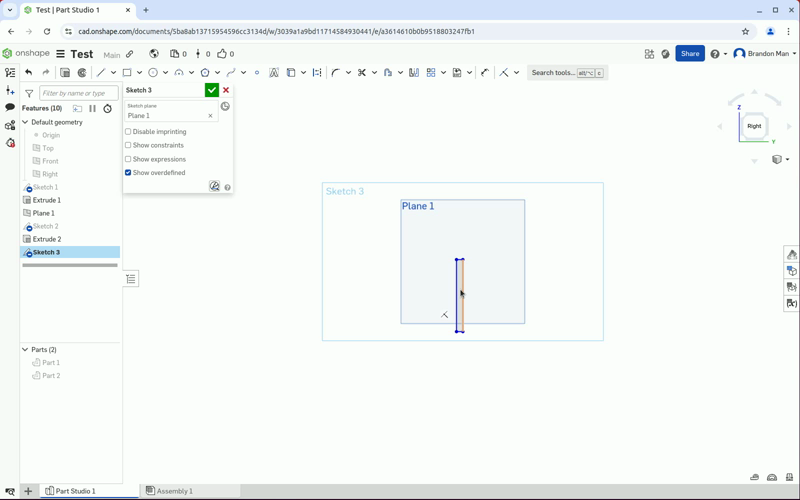
scroll(6)
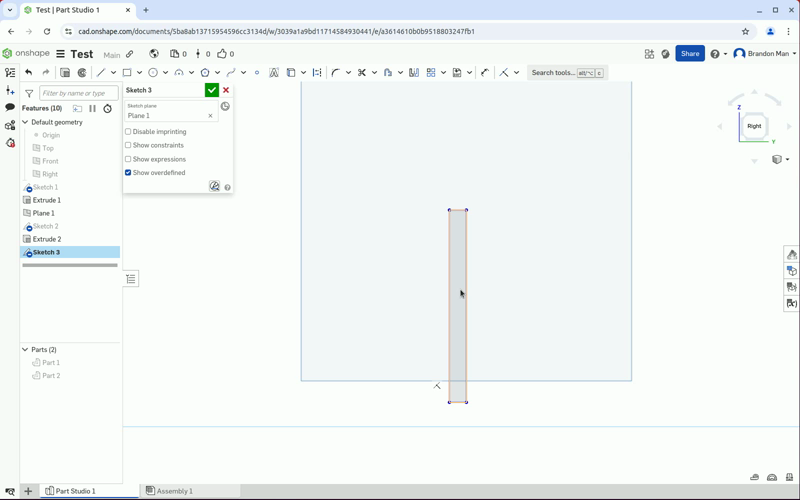
click(460, 289)
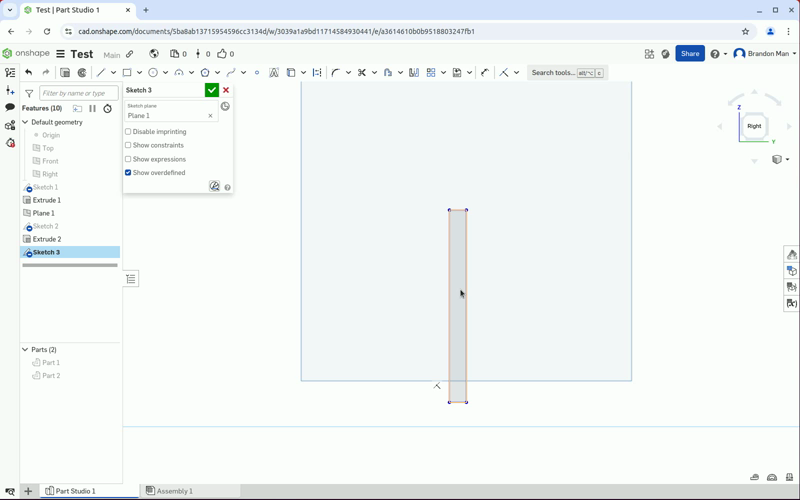
scroll(-6)
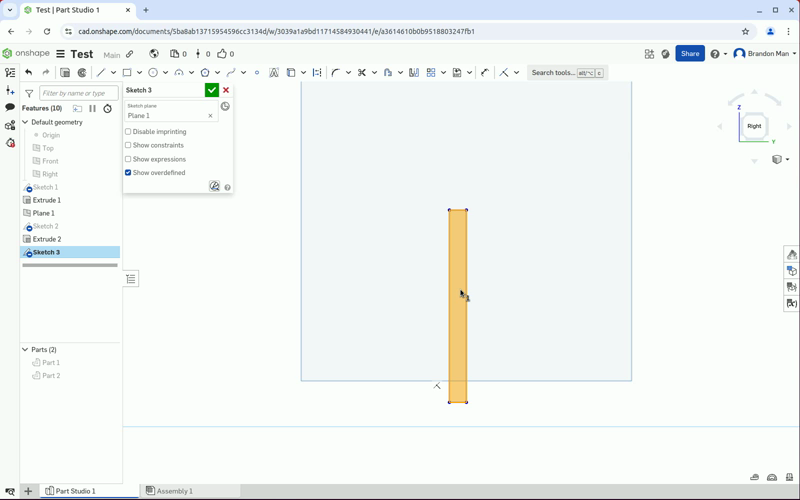
scroll(-6)
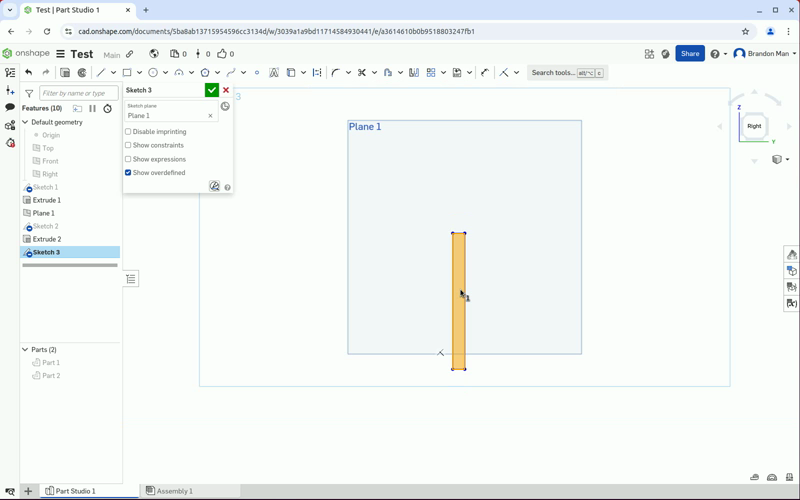
scroll(-6)
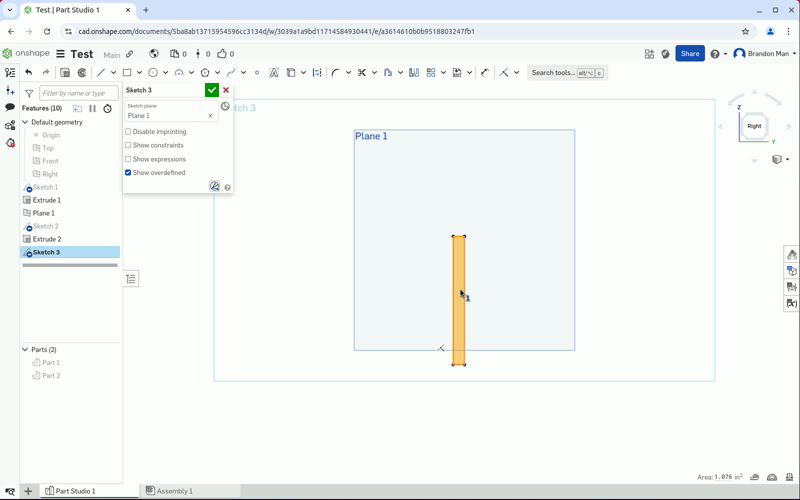
scroll(-6)
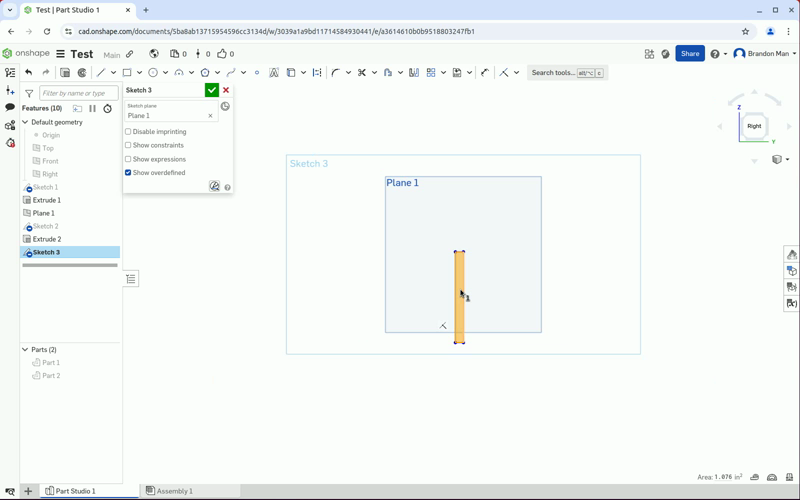
scroll(-6)
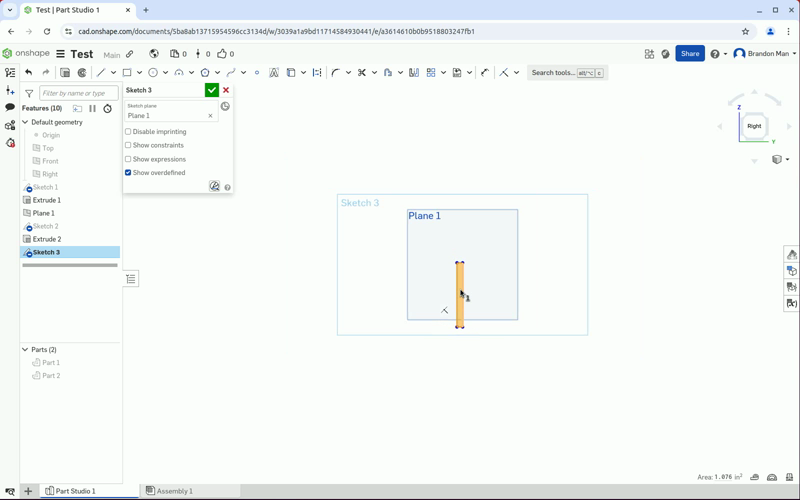
scroll(-6)
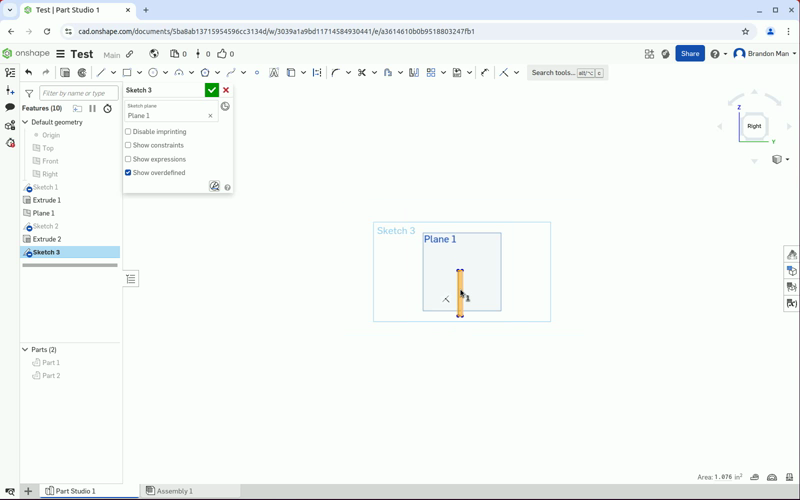
scroll(-6)
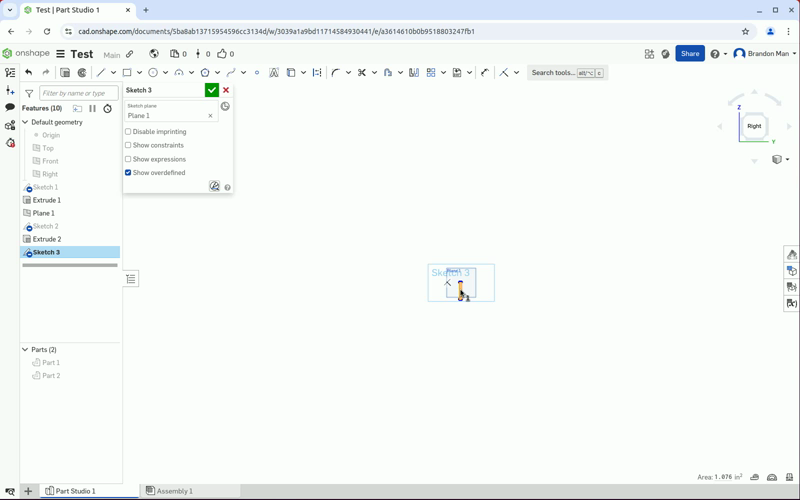
mouse_move(73, 352)
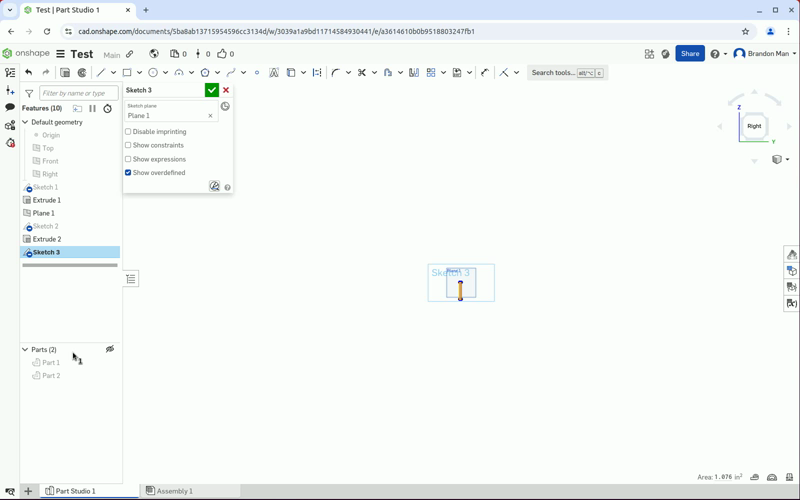
key(shift+y)
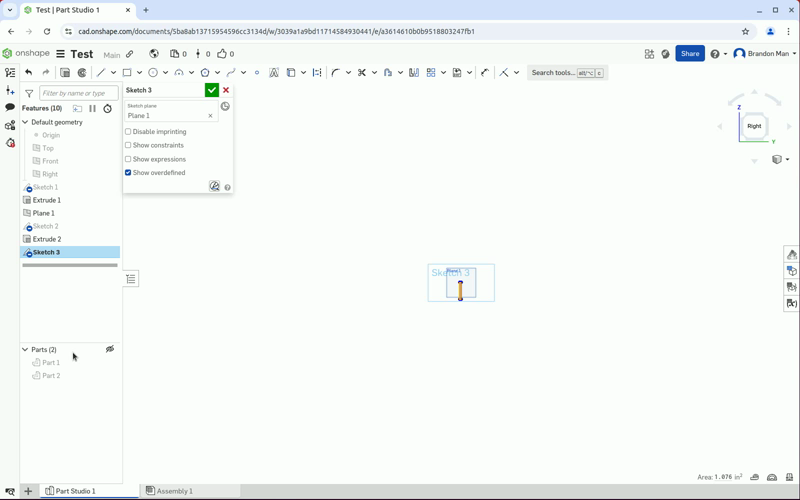
key(shift+e)
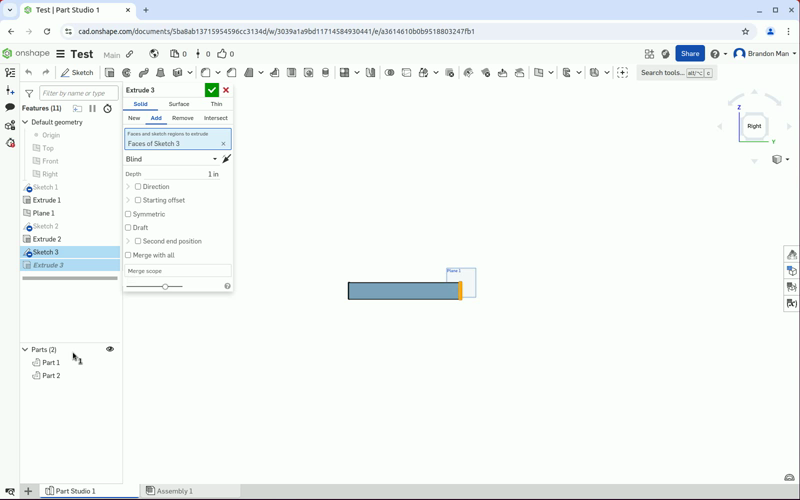
mouse_move(143, 106)
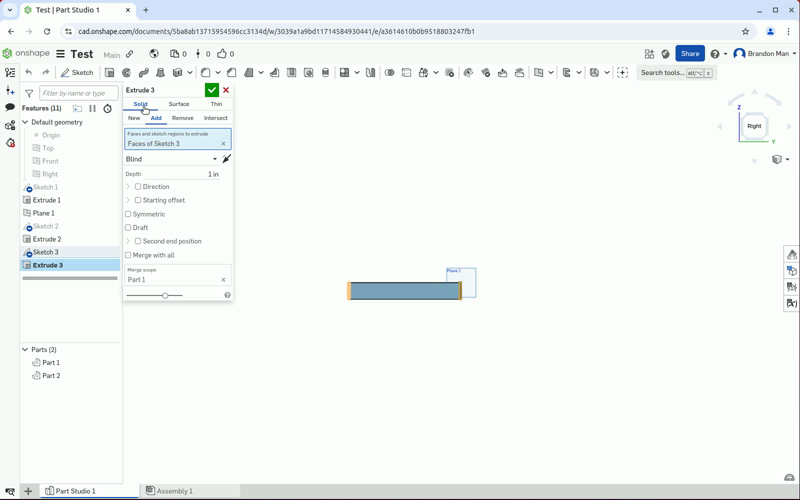
click(143, 106)
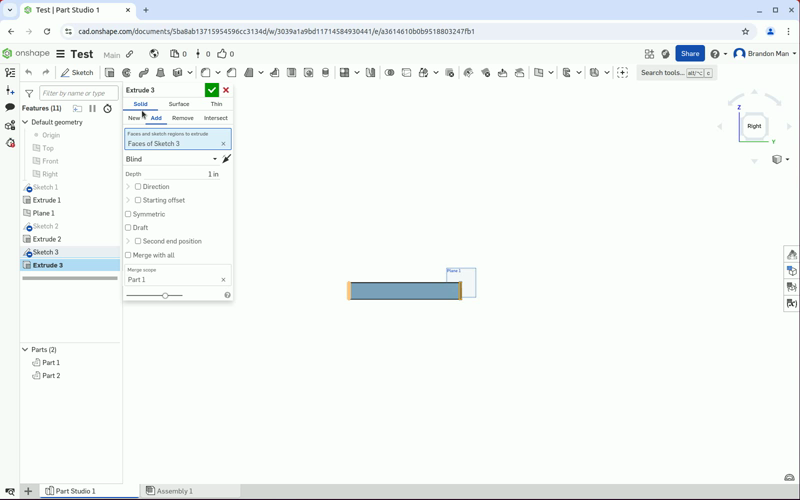
mouse_move(137, 120)
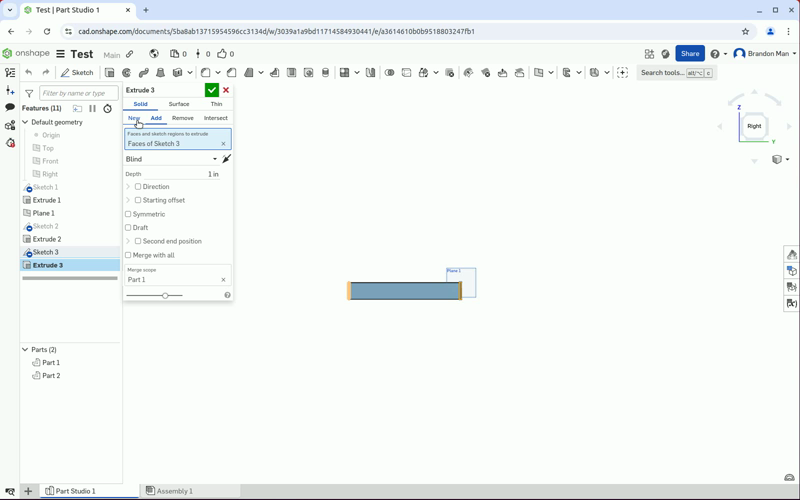
click(137, 120)
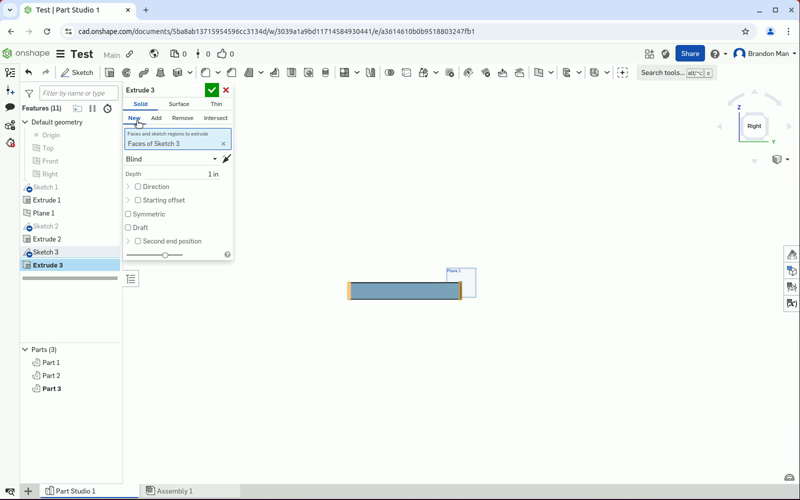
key(tab, 4)
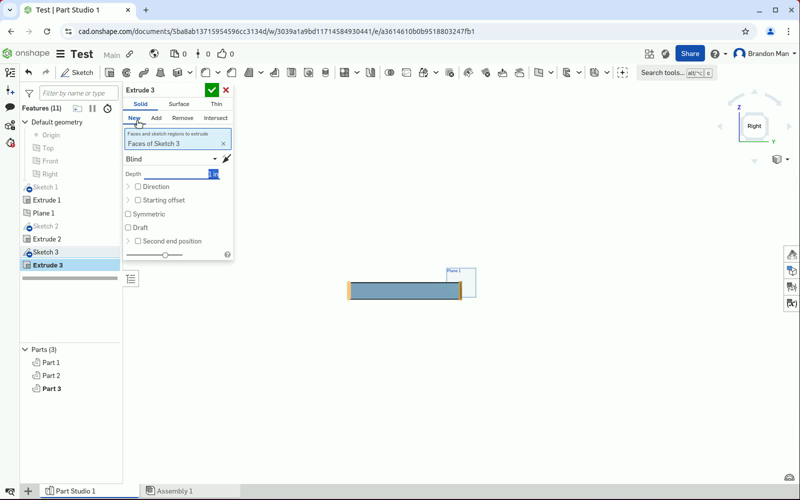
text(-13.48)
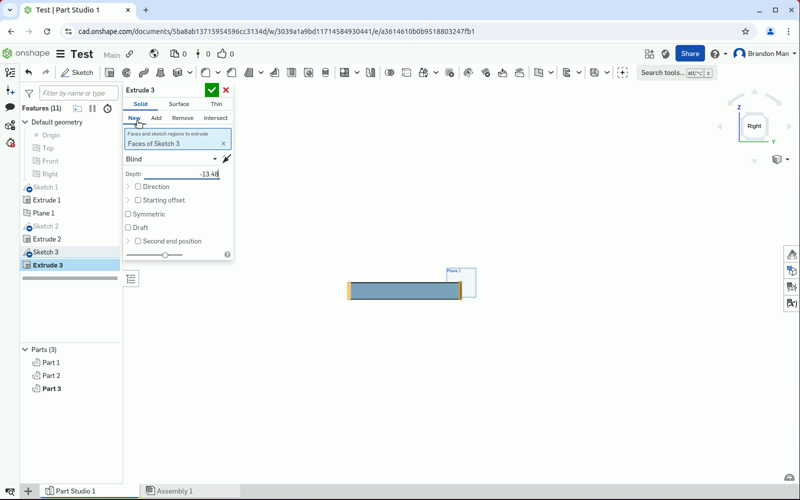
key(enter)
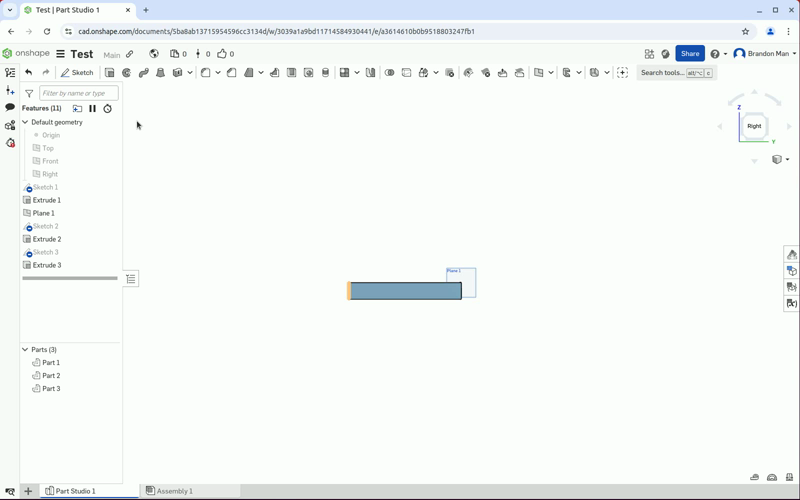
key(shift+h)
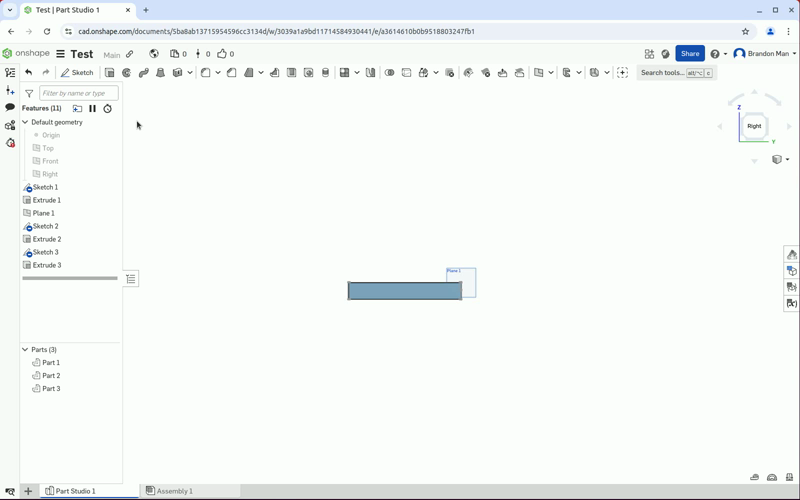
key(shift+h)
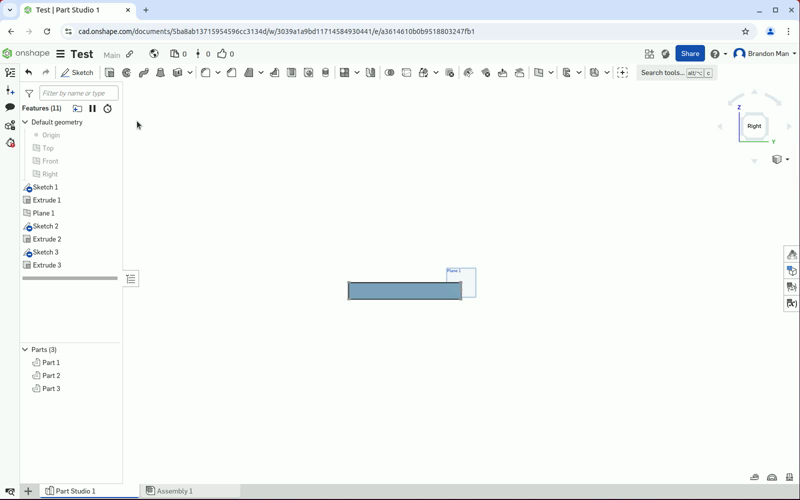
key(shift+7)
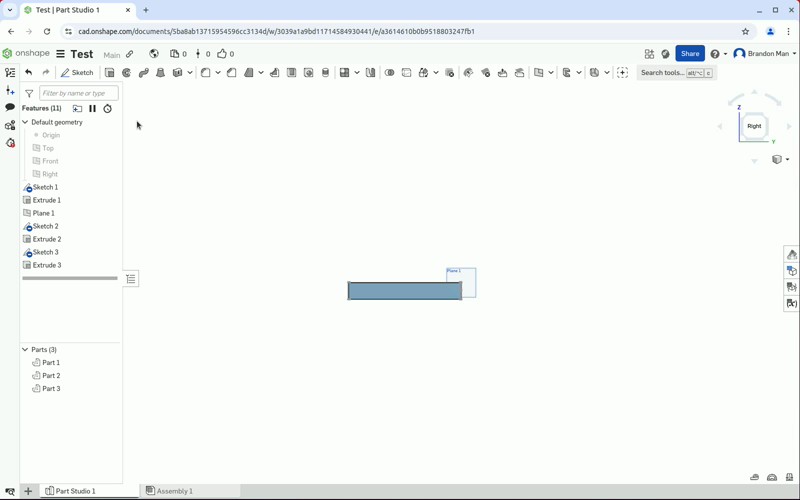
key(right, 2)
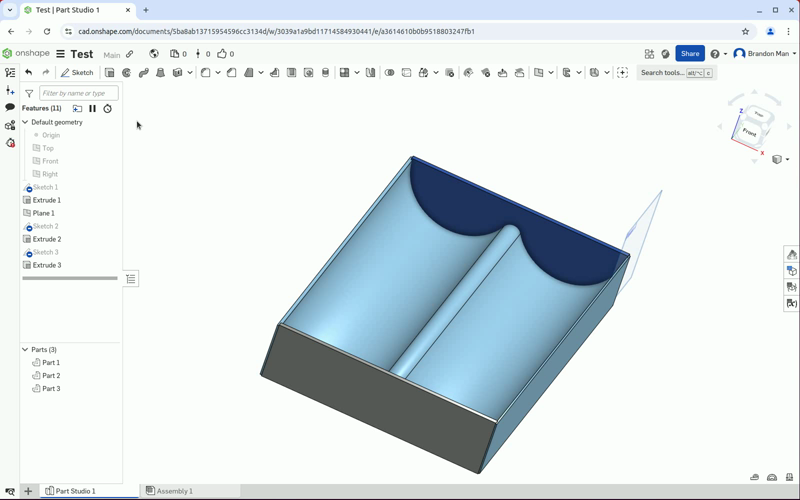
key(down, 2)
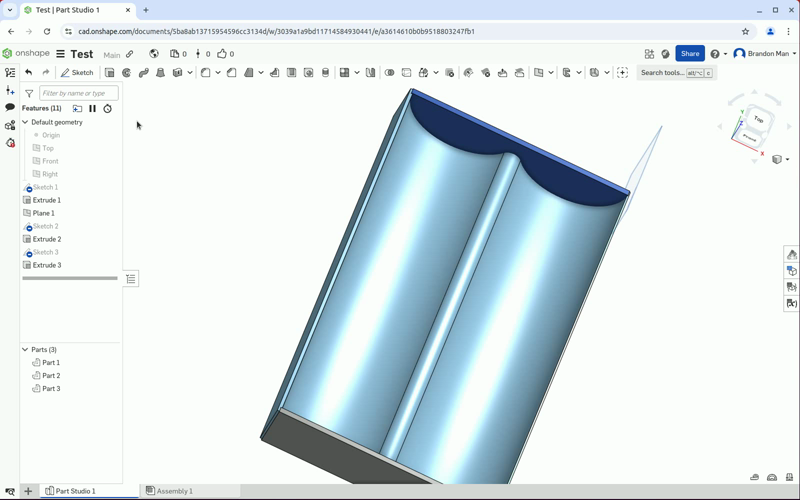
key(up, 2)
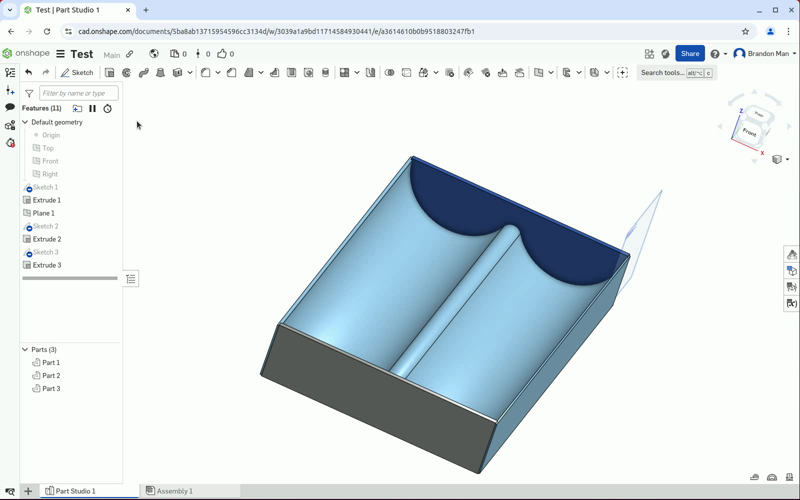
key(left, 2)
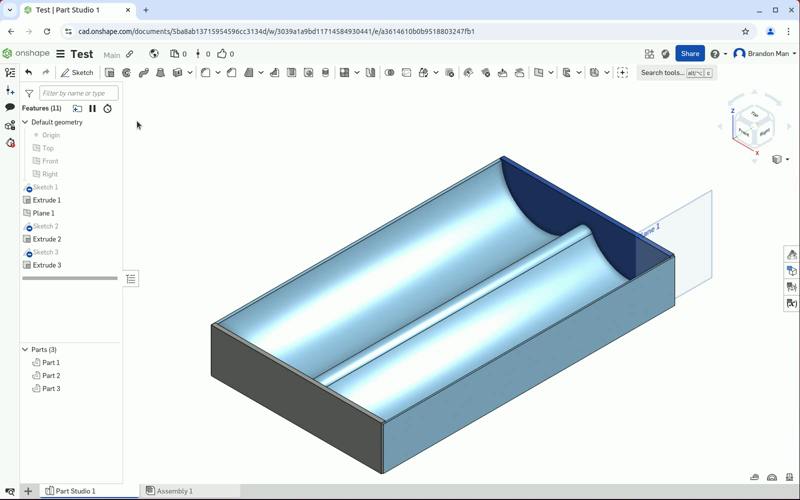
mouse_move(73, 189)
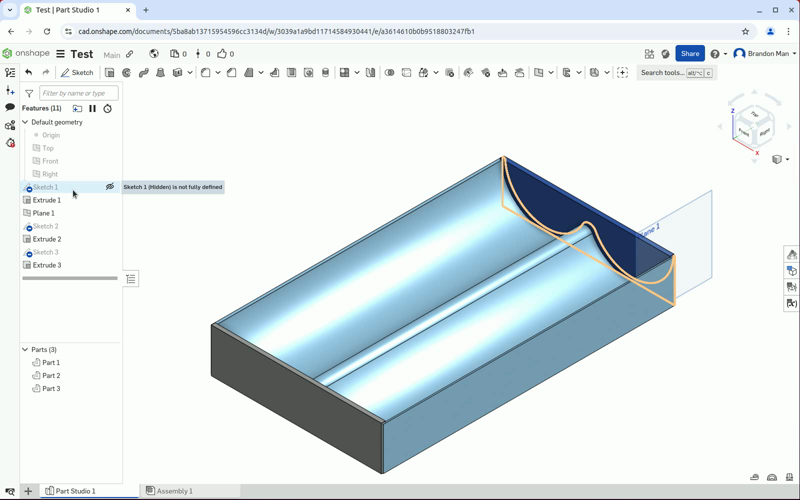
click(73, 189)